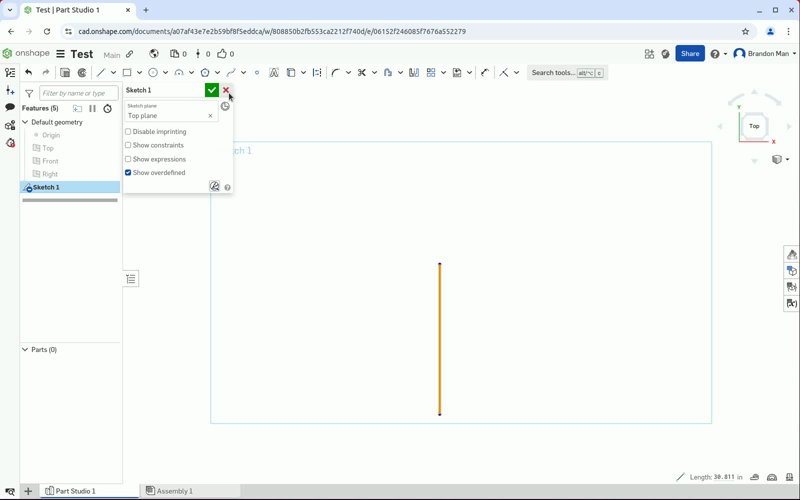
key(shift+h)
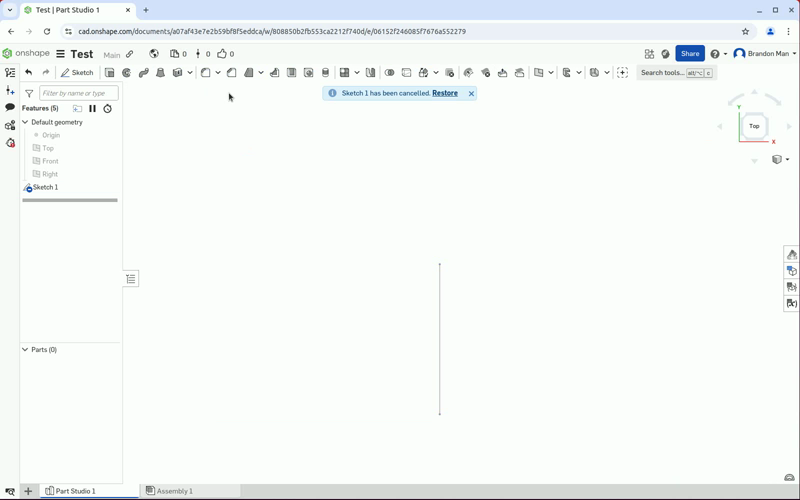
key(shift+s)
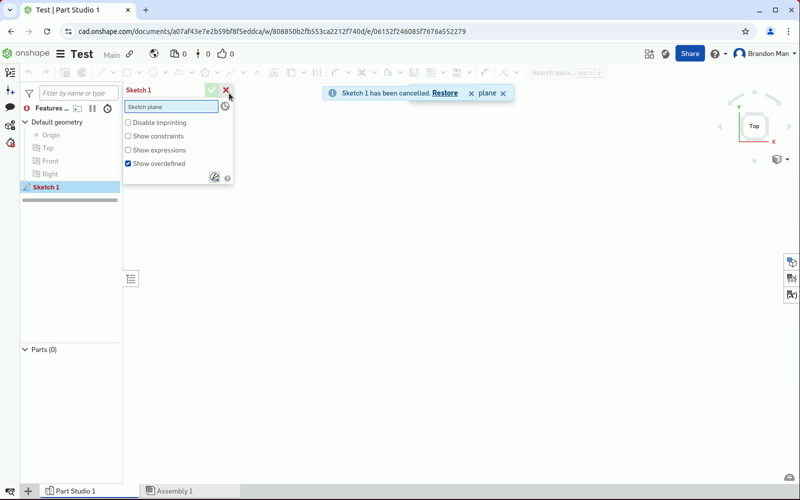
mouse_move(73, 150)
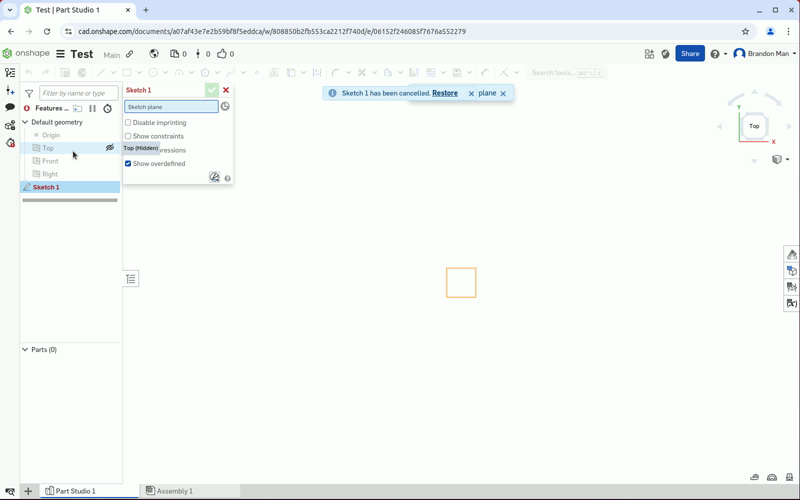
click(73, 150)
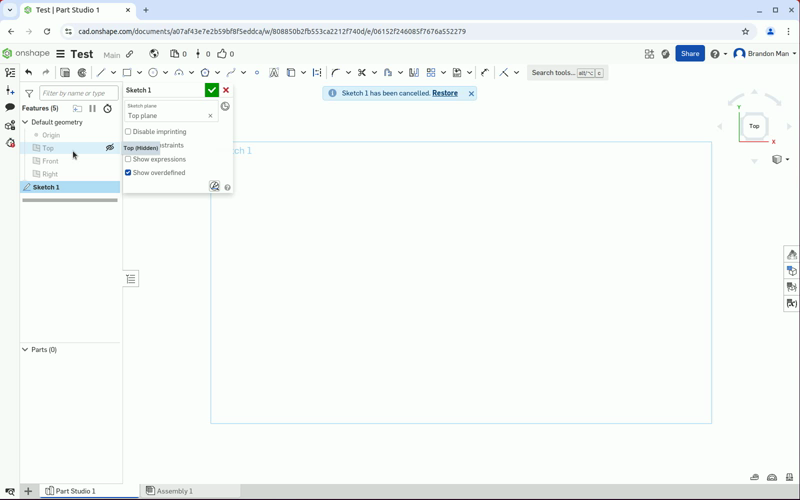
mouse_move(73, 352)
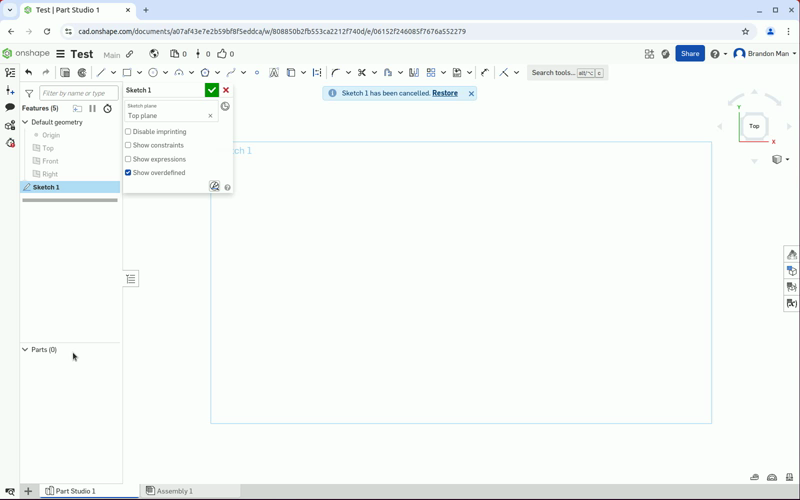
key(y)
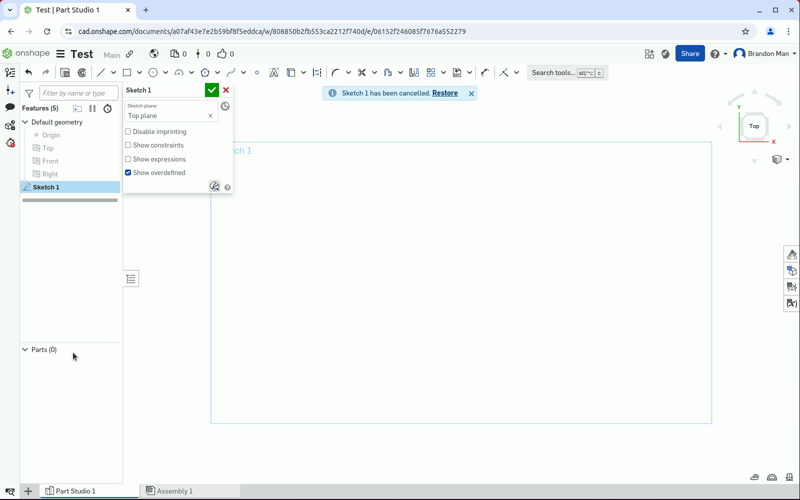
key(l)
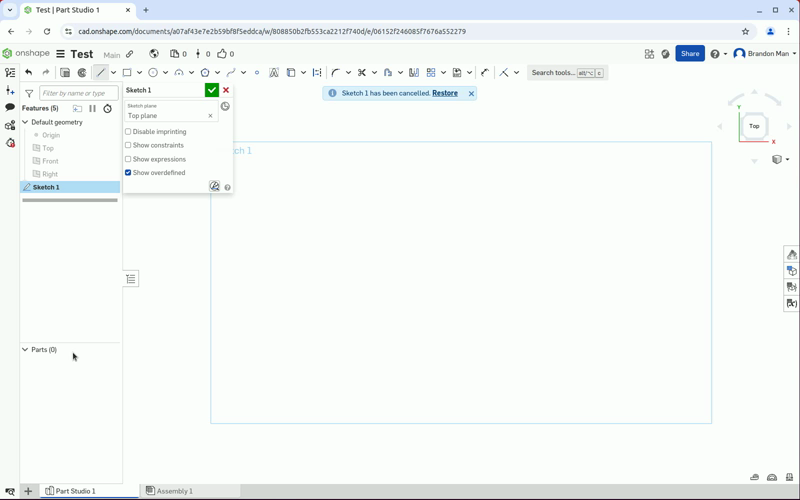
key_down(shift)
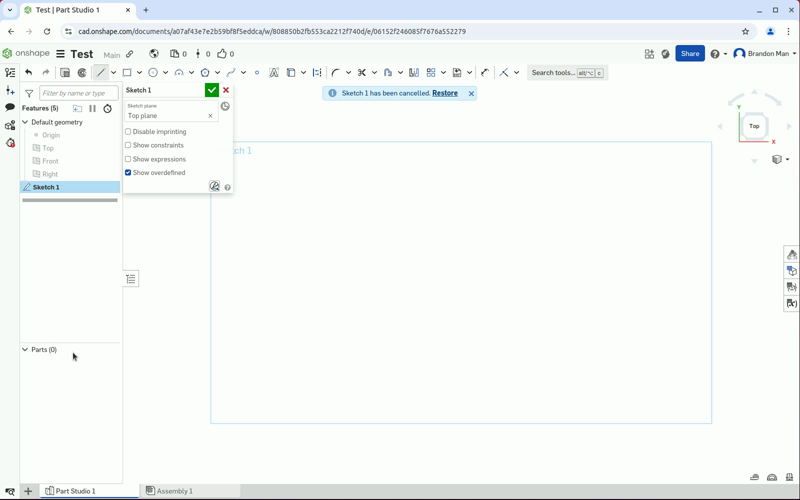
mouse_move(439, 185)
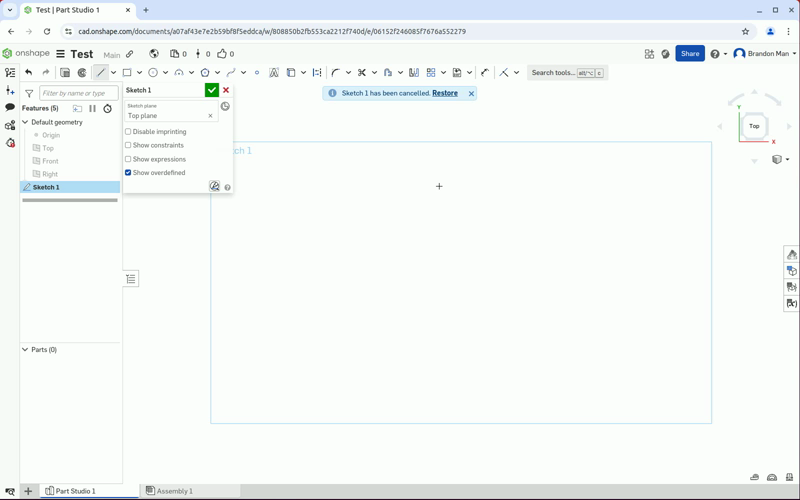
click(439, 185)
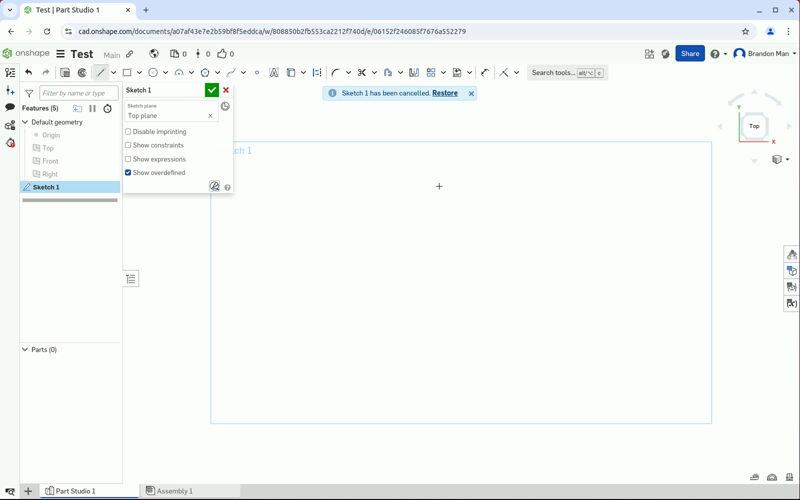
key_up(shift)
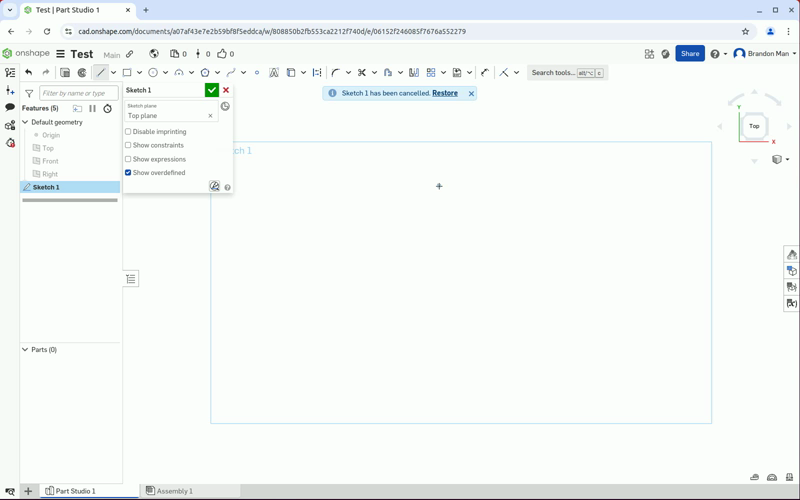
key_down(shift)
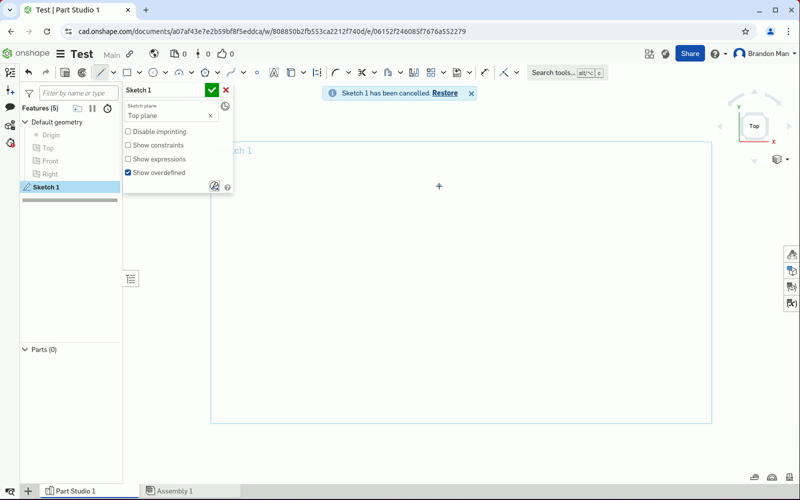
mouse_move(469, 185)
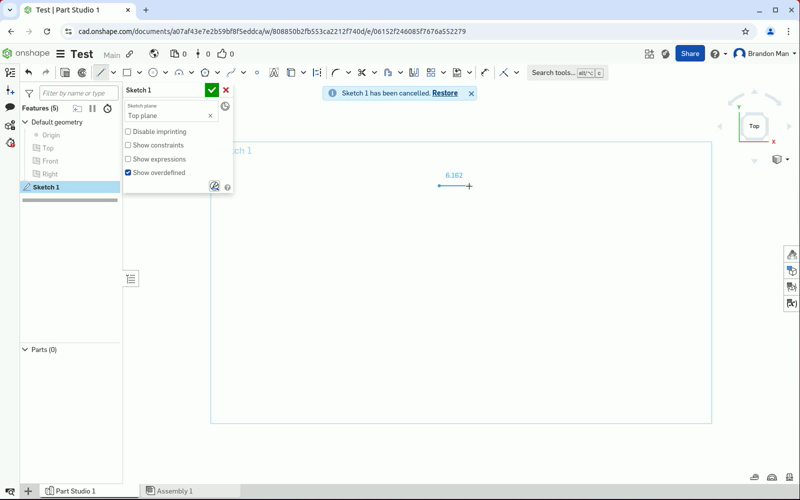
mouse_move(455, 185)
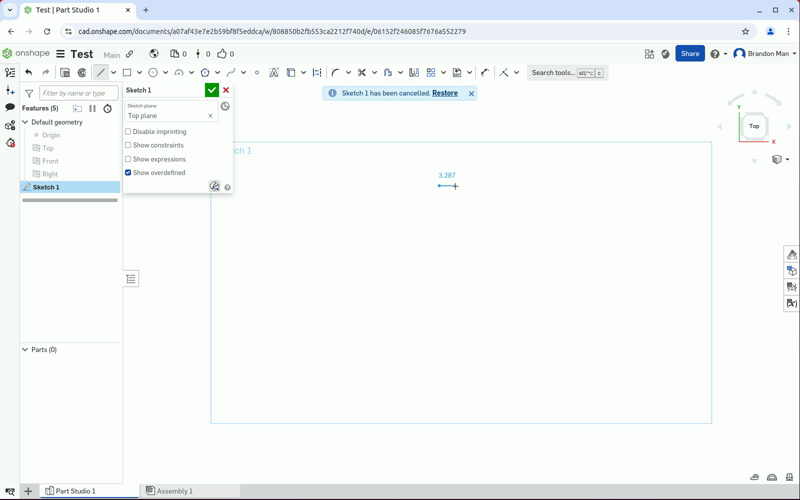
click(455, 185)
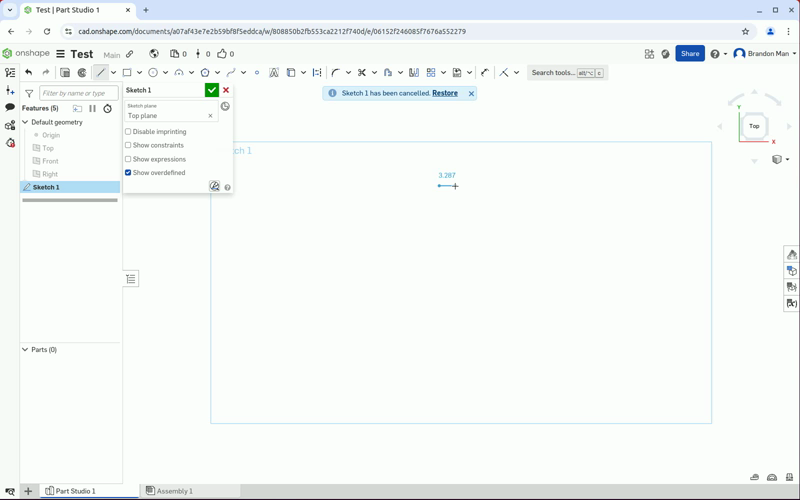
key_up(shift)
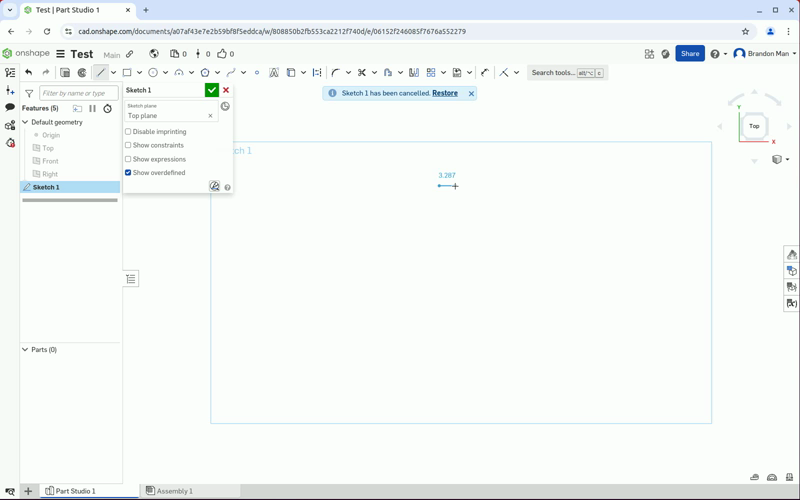
key(esc)
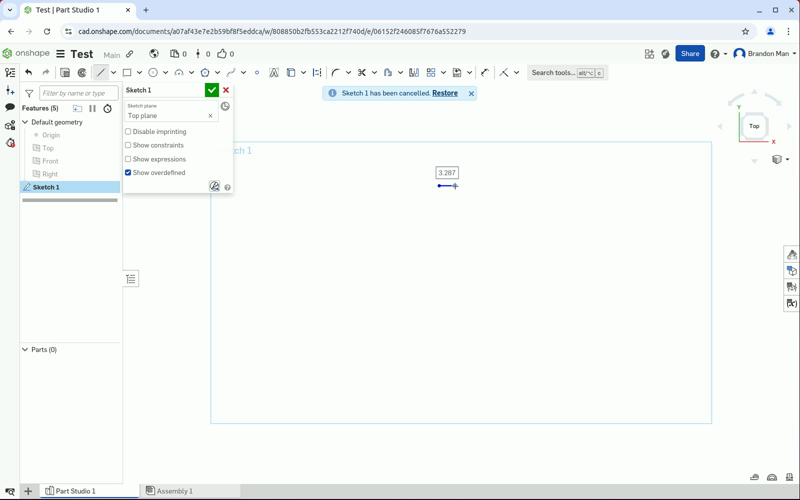
key(a)
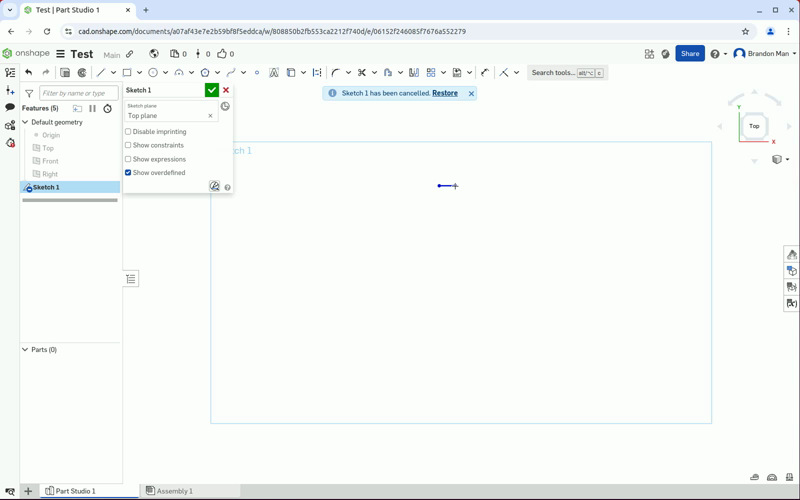
mouse_move(455, 185)
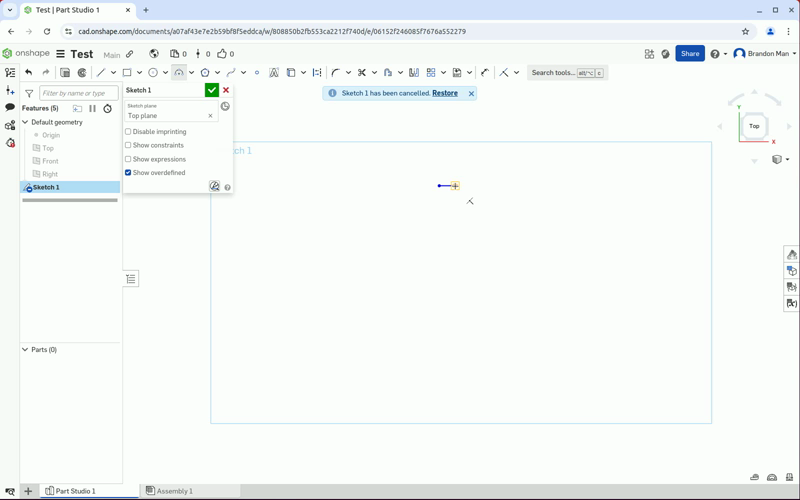
click(455, 185)
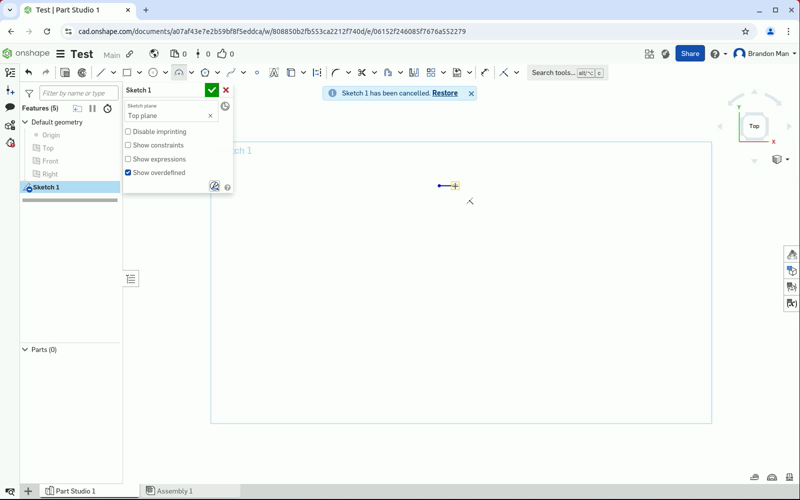
key_down(shift)
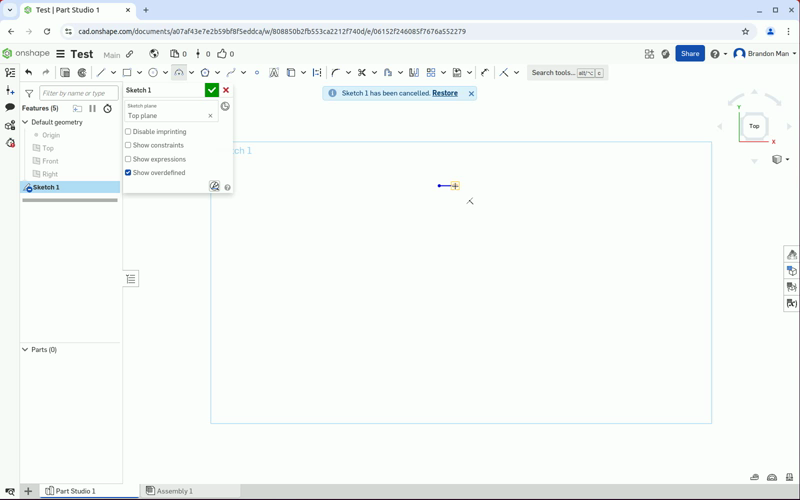
mouse_move(458, 185)
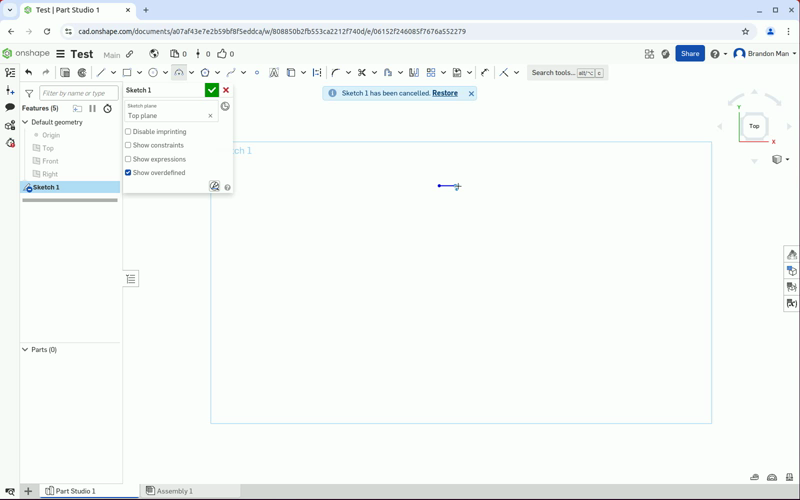
scroll(6)
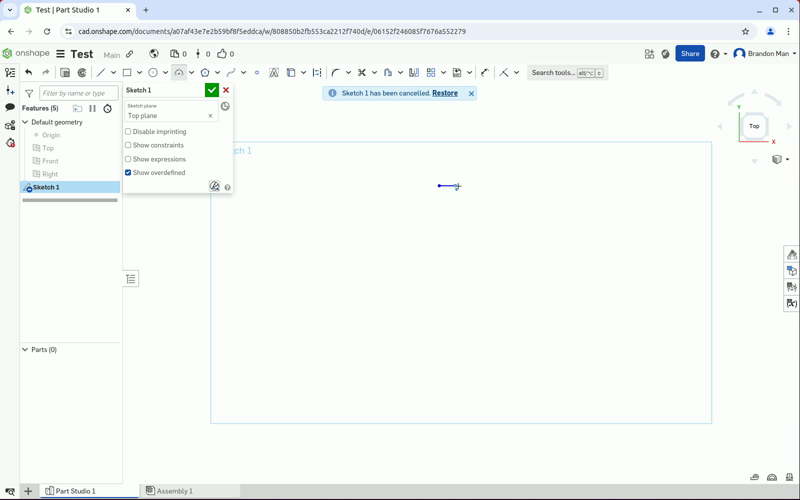
scroll(6)
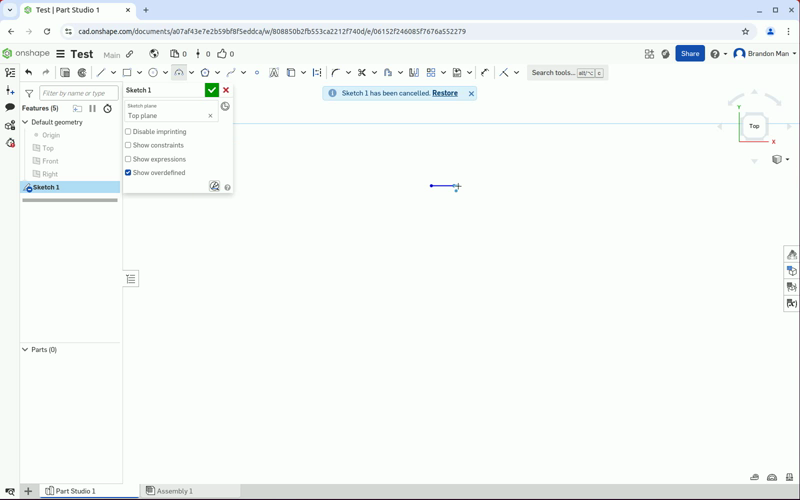
scroll(6)
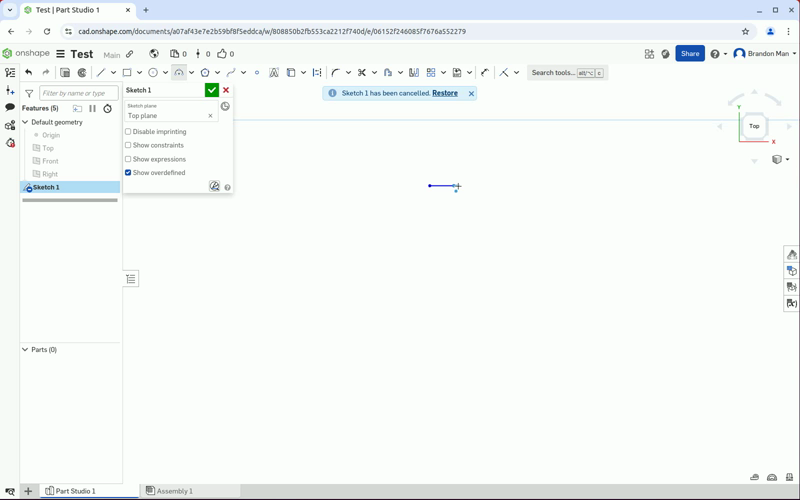
scroll(6)
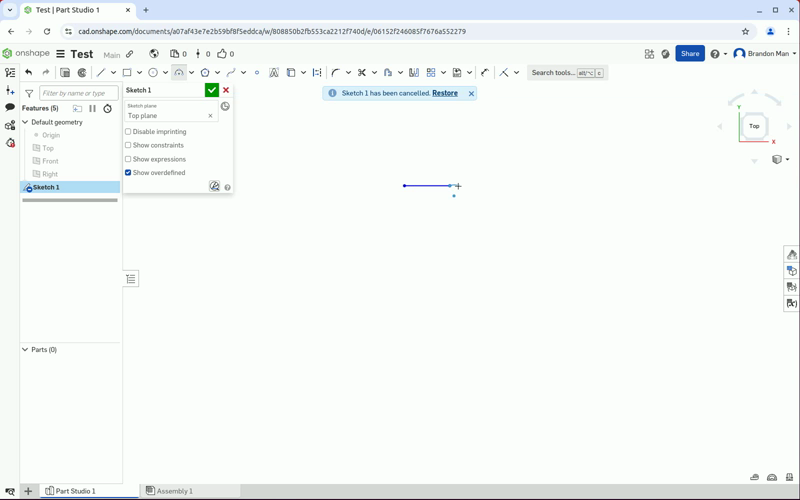
scroll(6)
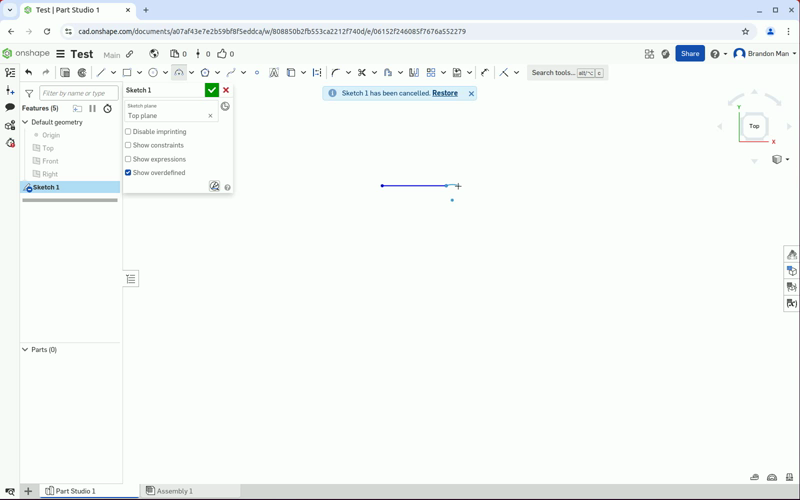
scroll(6)
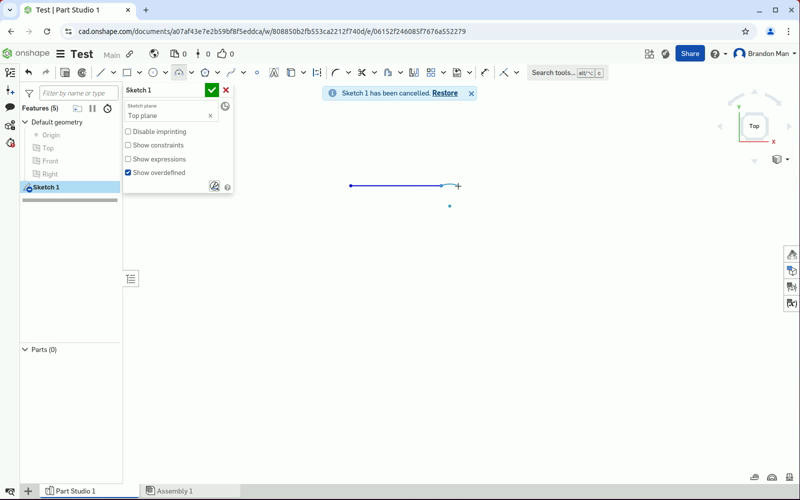
scroll(6)
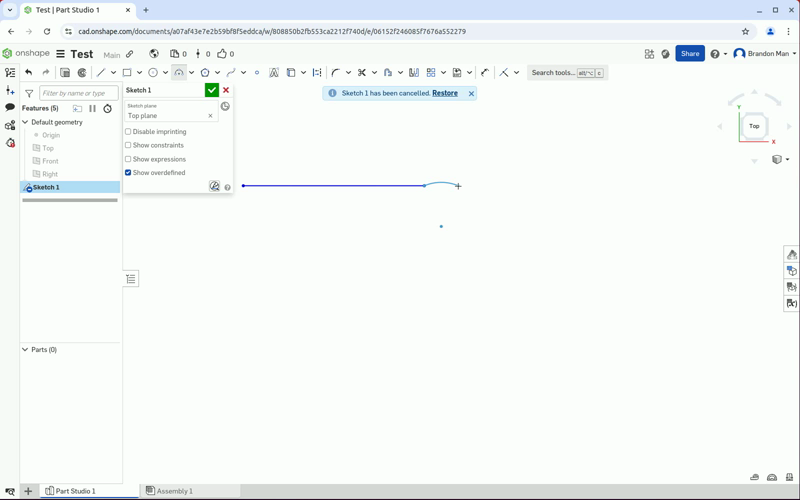
click(458, 185)
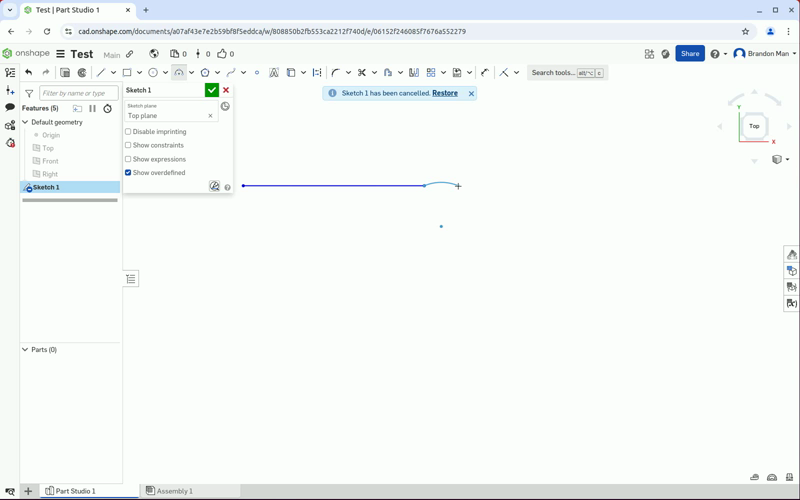
scroll(-6)
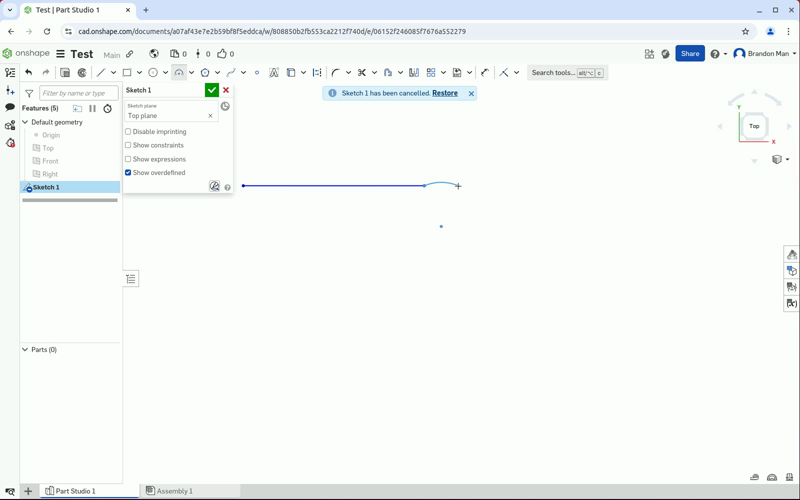
scroll(-6)
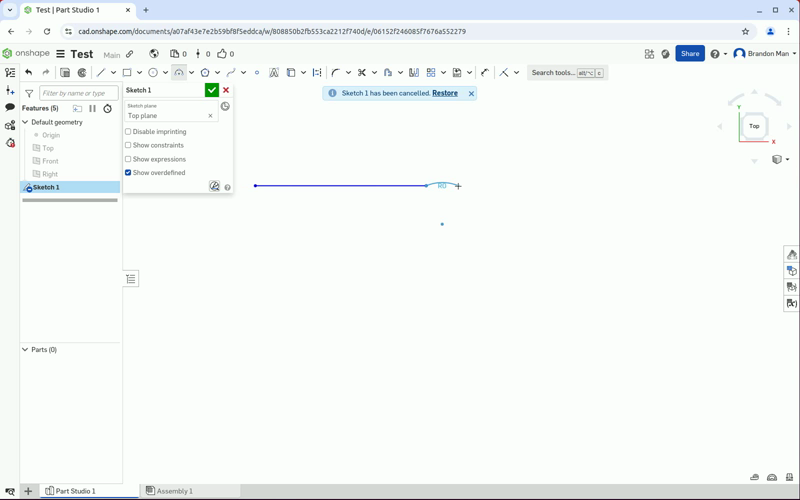
scroll(-6)
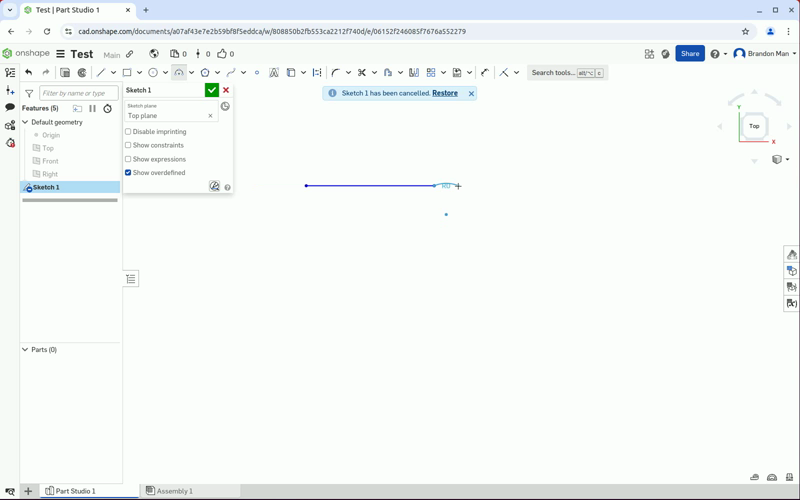
scroll(-6)
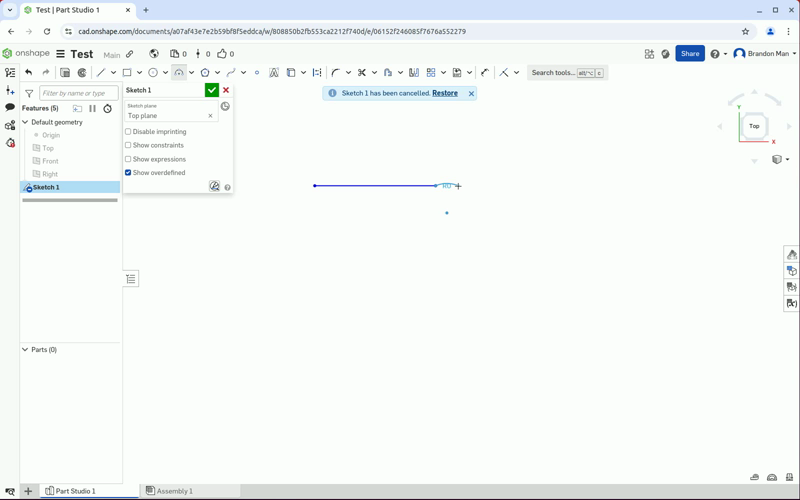
scroll(-6)
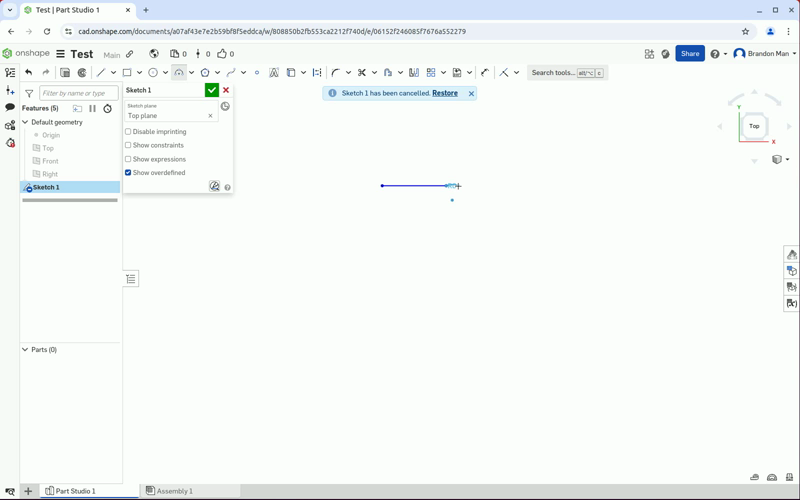
scroll(-6)
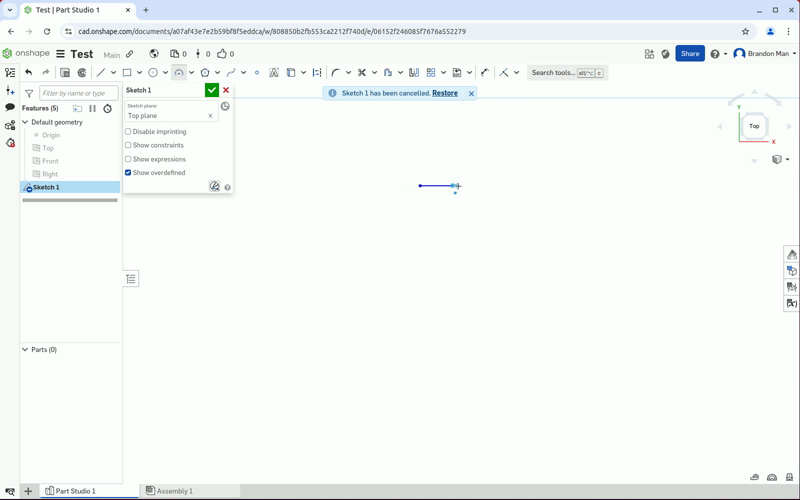
scroll(-6)
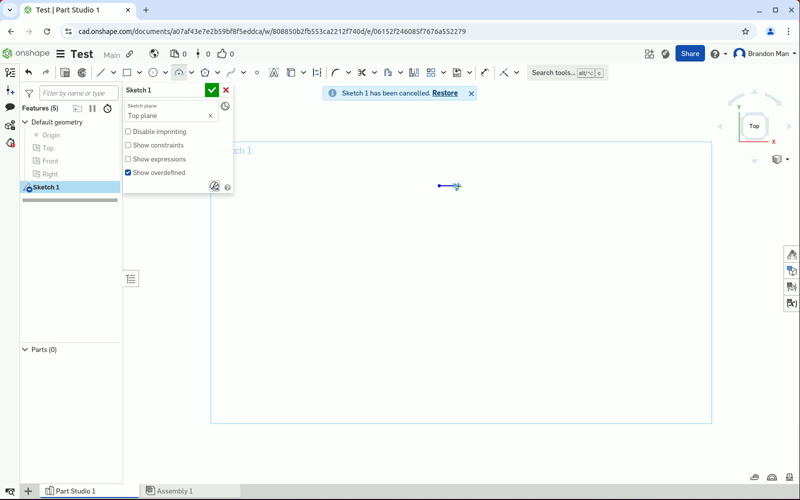
mouse_move(456, 189)
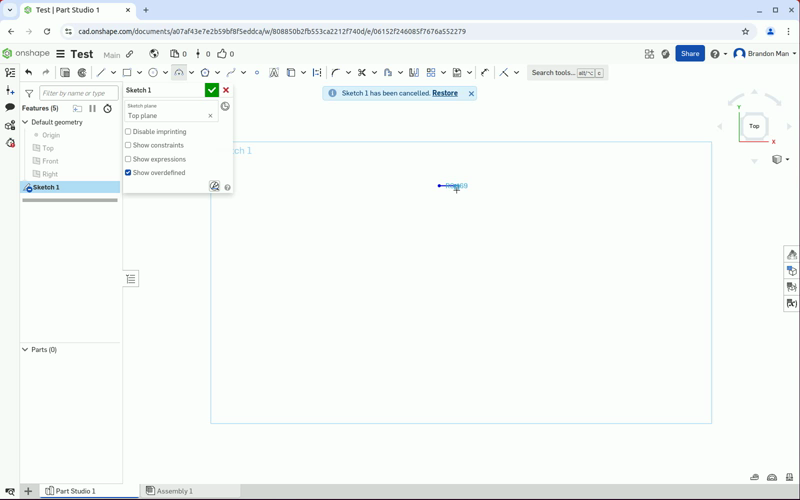
scroll(6)
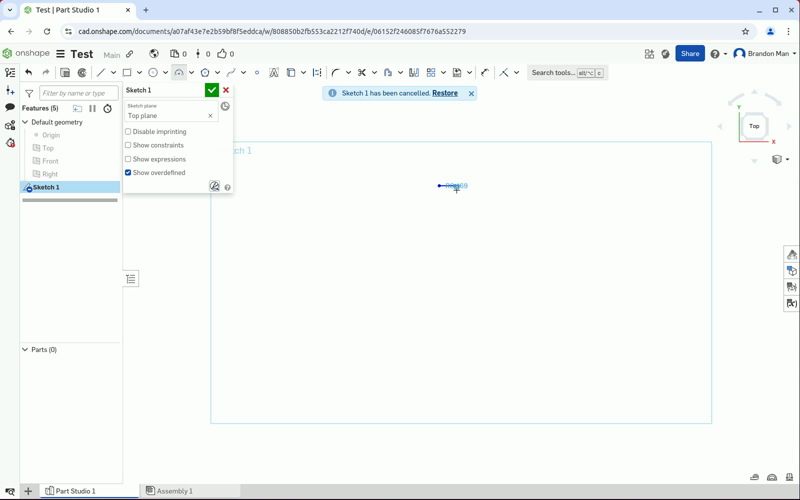
scroll(6)
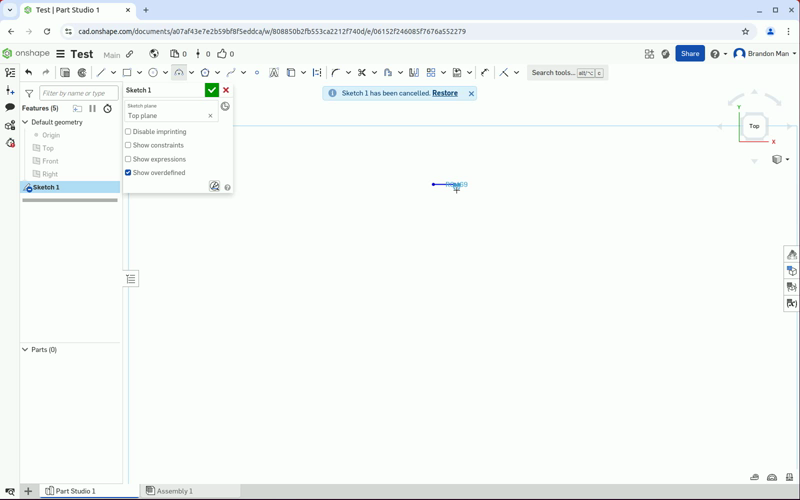
scroll(6)
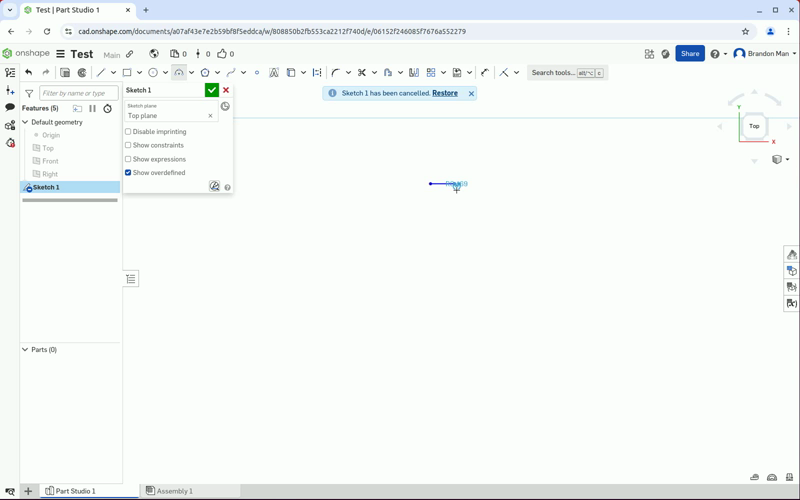
scroll(6)
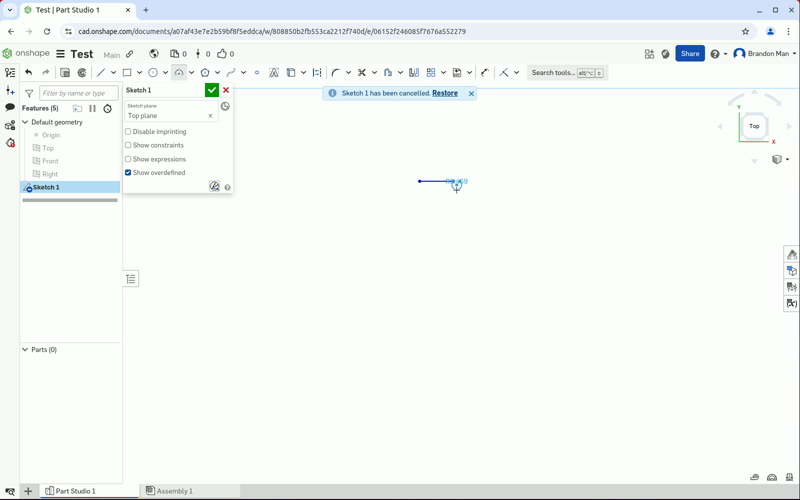
scroll(6)
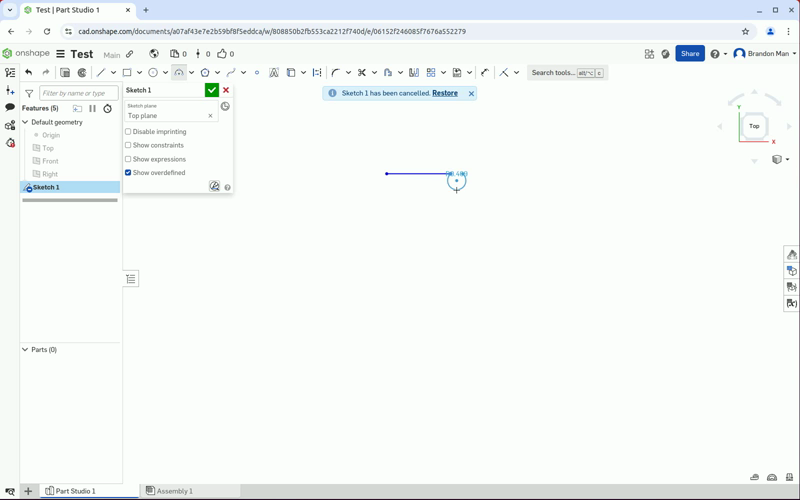
scroll(6)
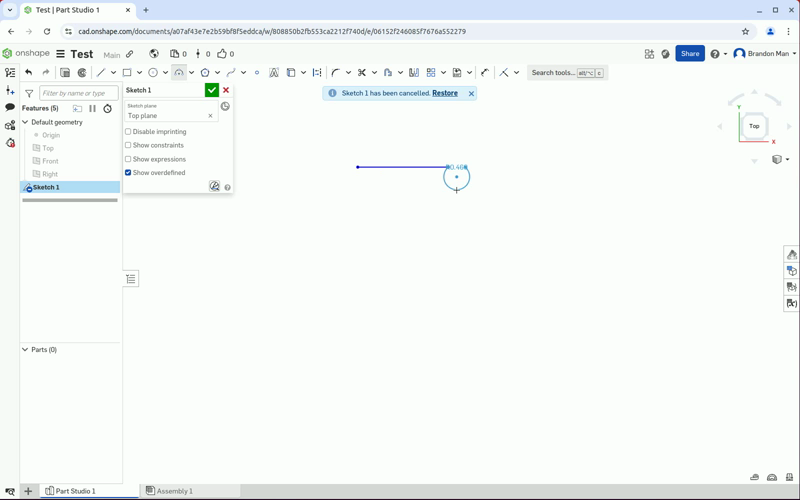
scroll(6)
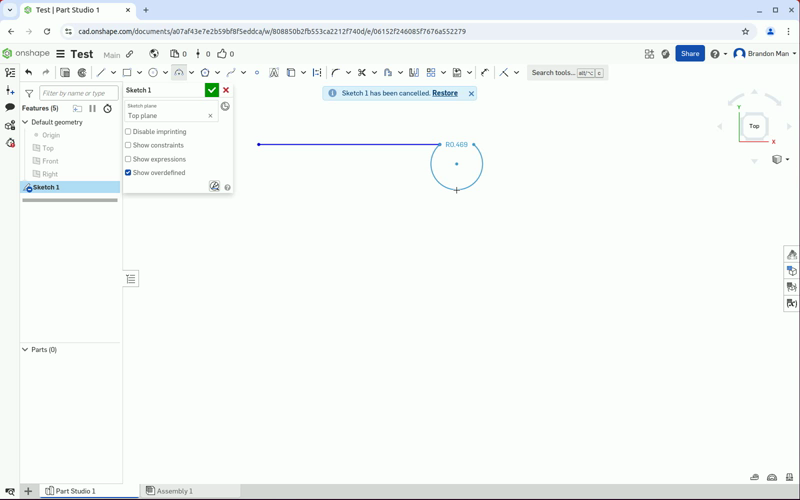
click(456, 189)
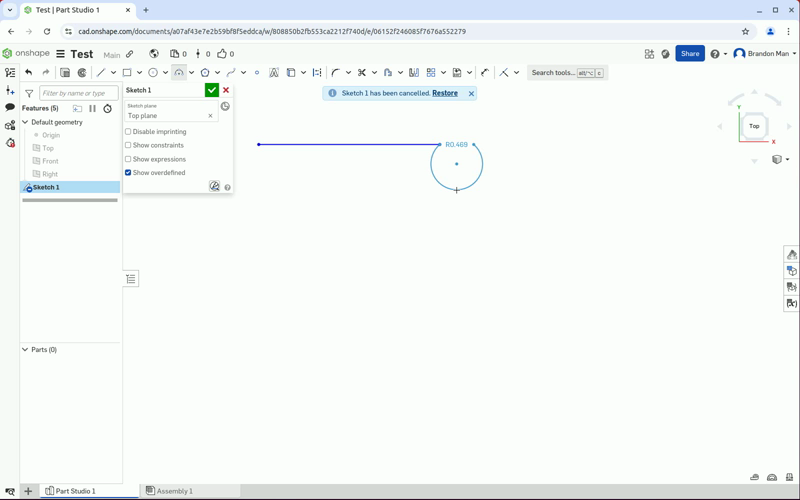
scroll(-6)
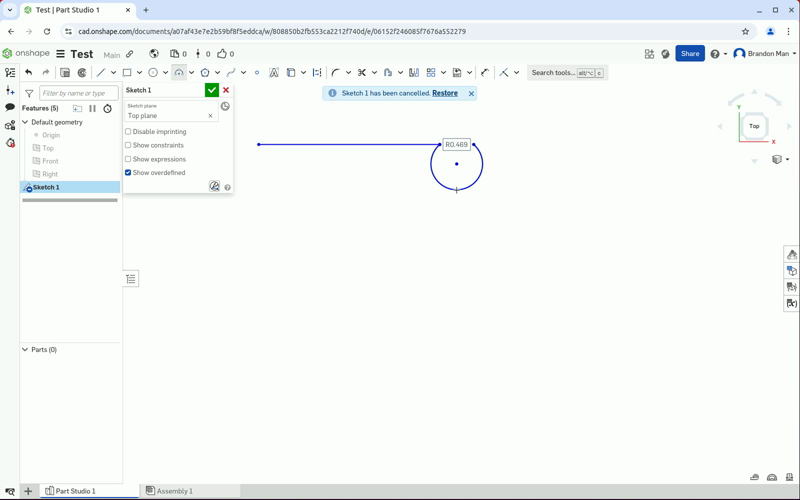
scroll(-6)
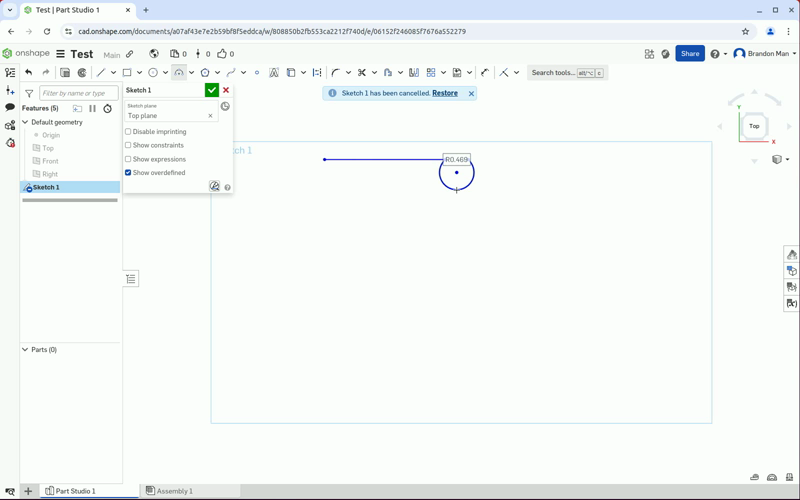
scroll(-6)
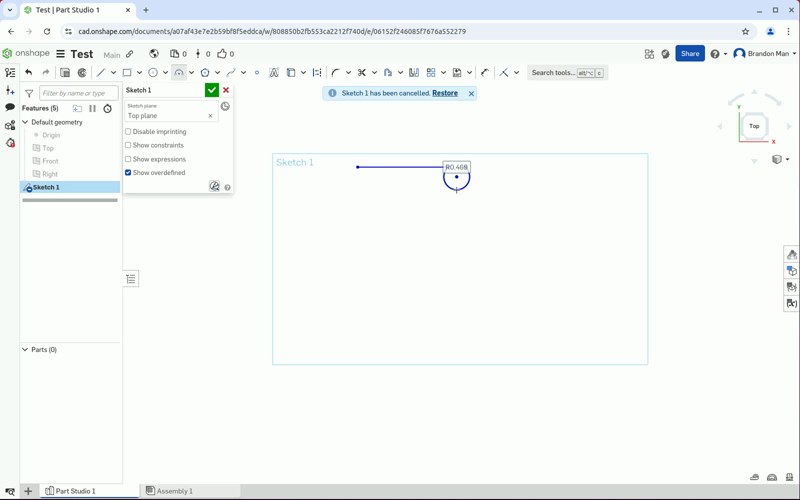
scroll(-6)
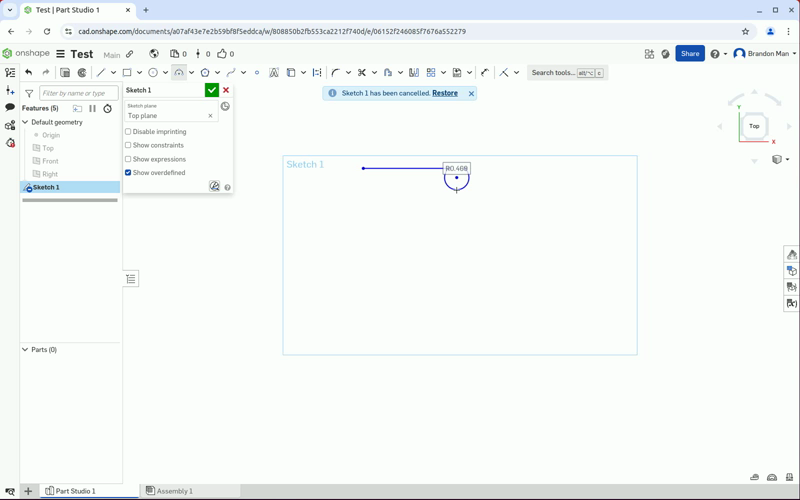
scroll(-6)
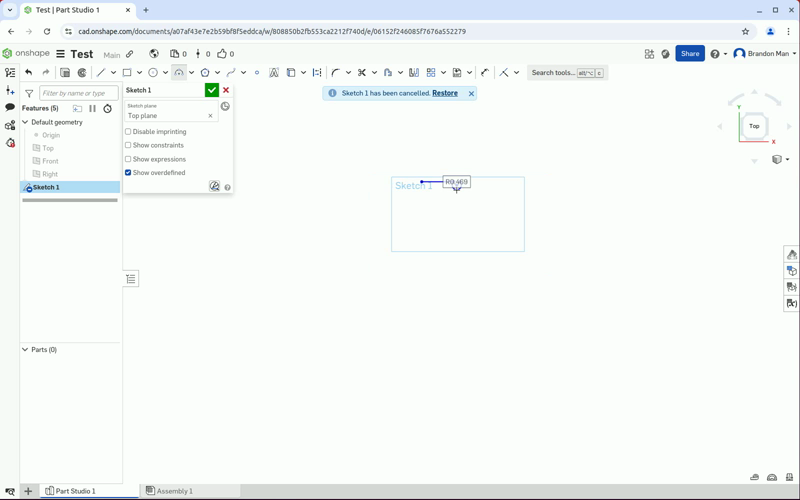
scroll(-6)
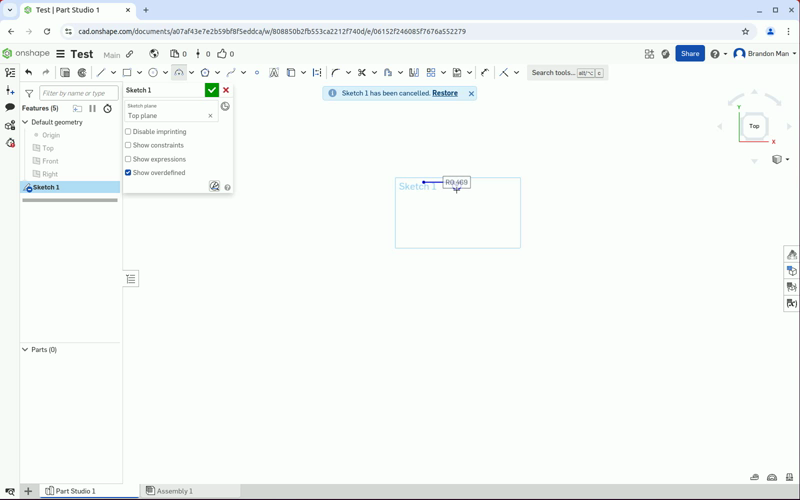
scroll(-6)
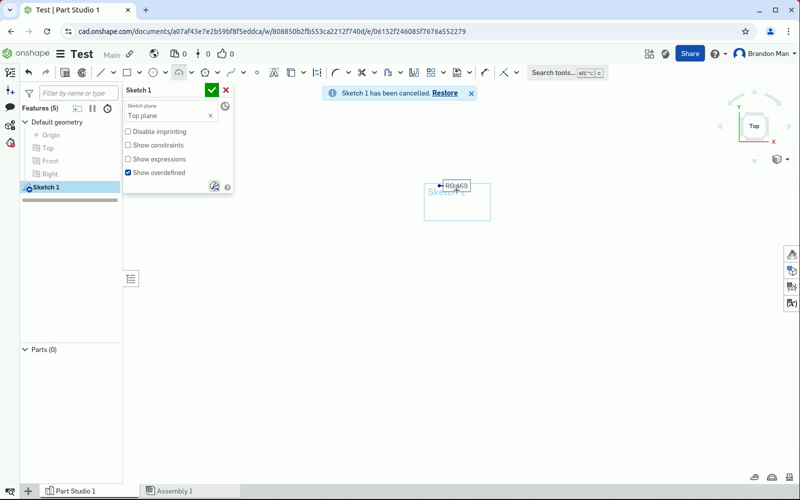
key_up(shift)
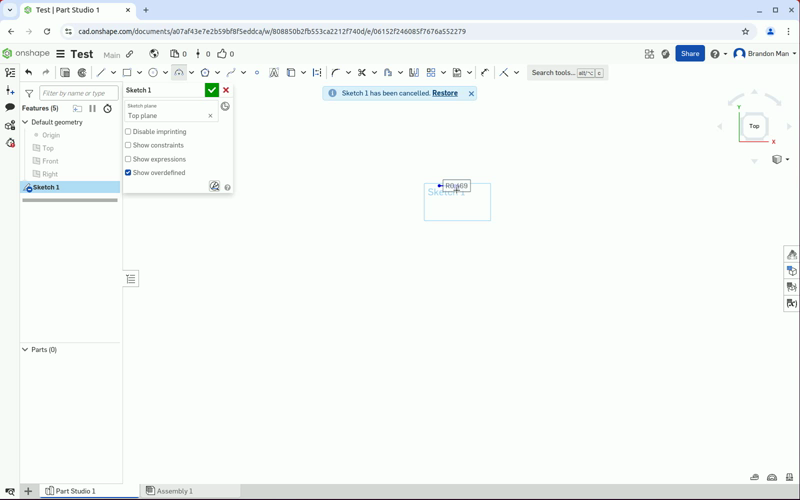
key(esc)
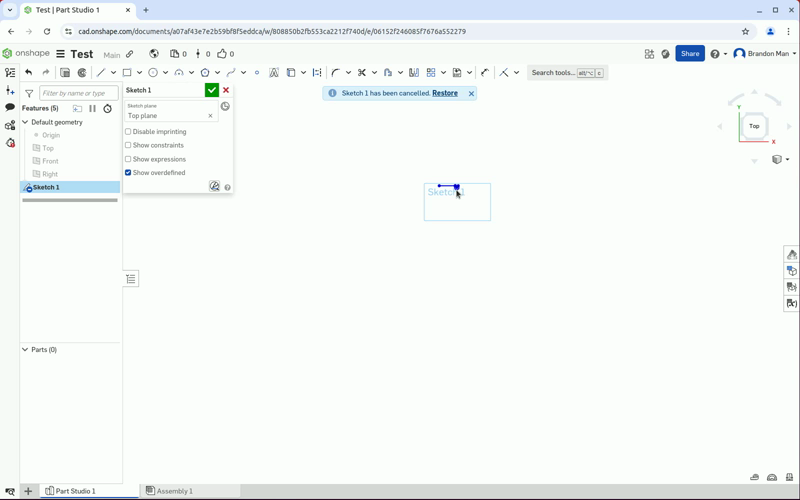
key(l)
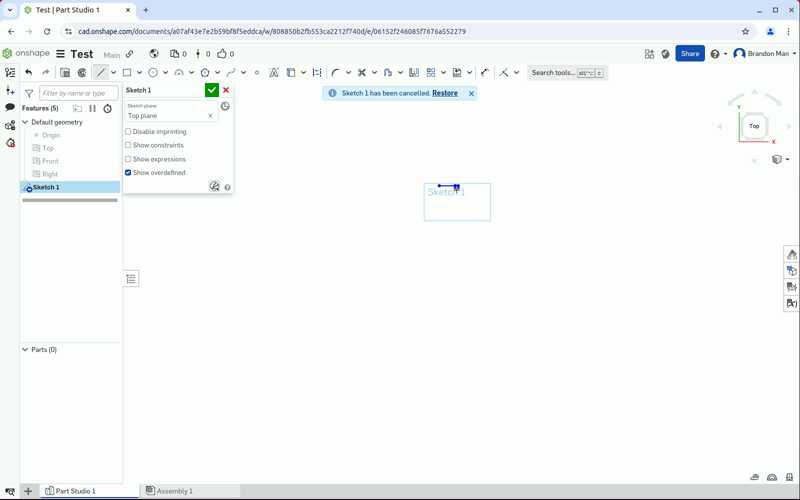
mouse_move(458, 185)
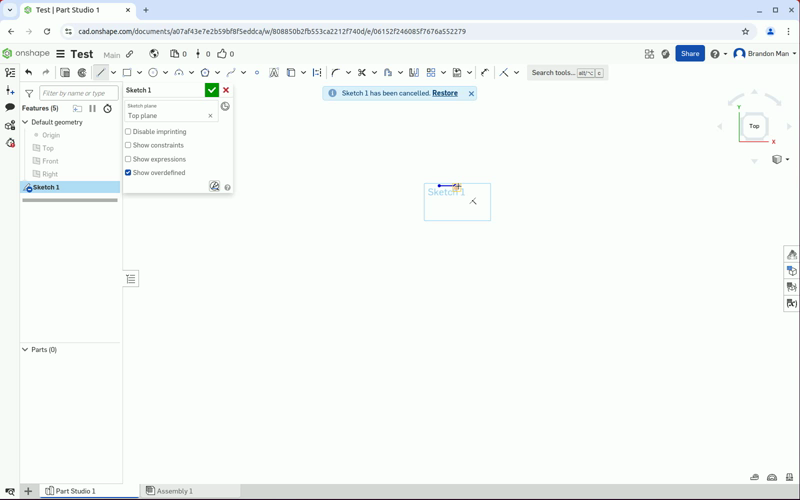
scroll(6)
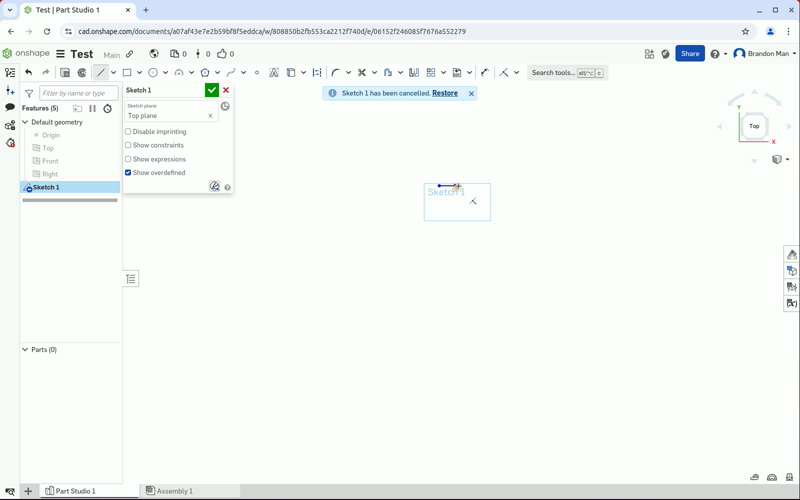
scroll(6)
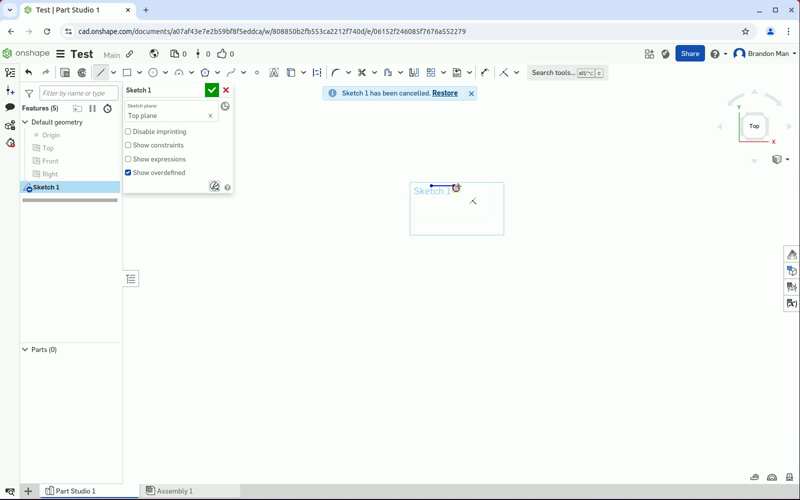
scroll(6)
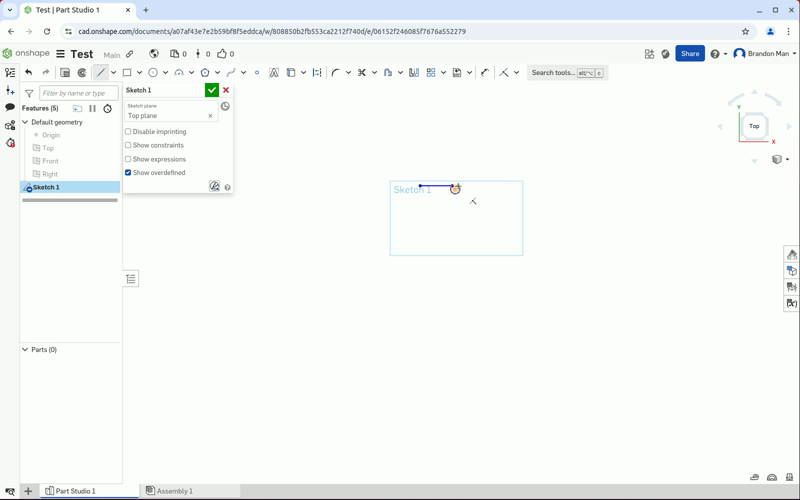
scroll(6)
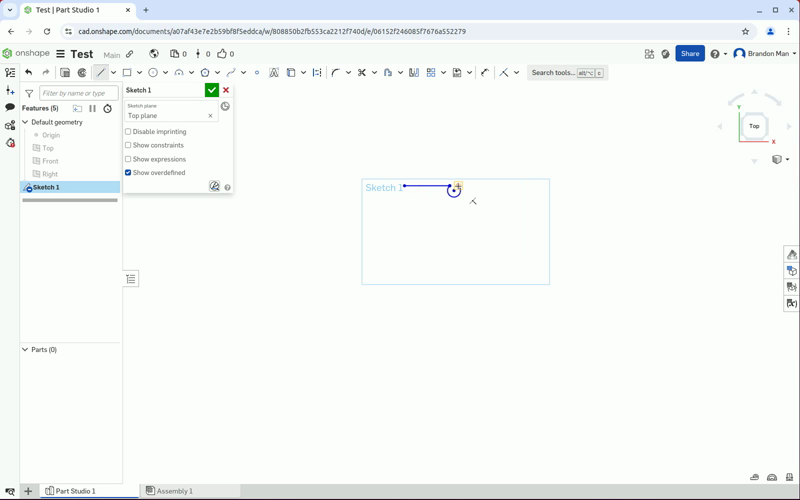
scroll(6)
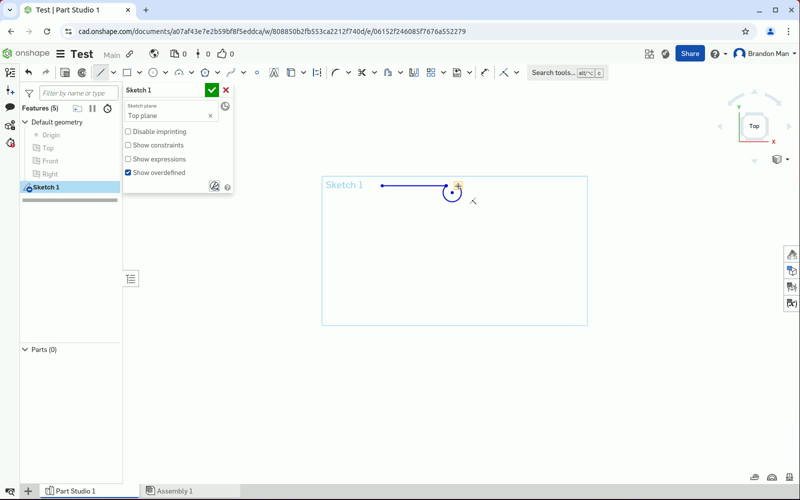
scroll(6)
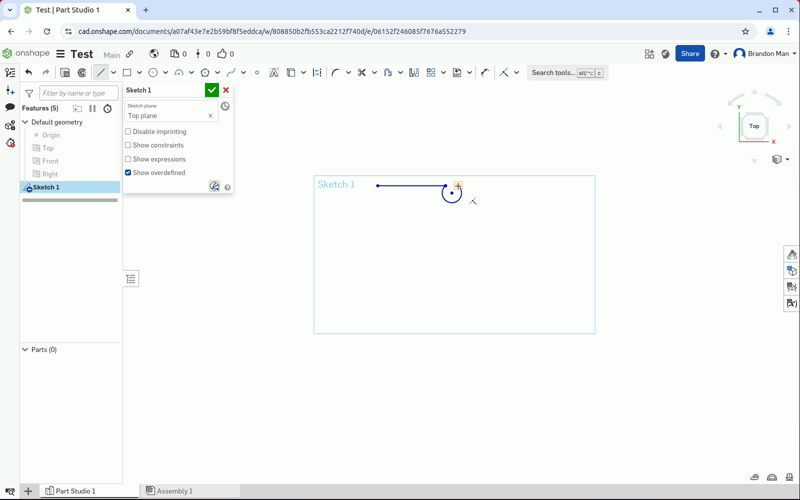
scroll(6)
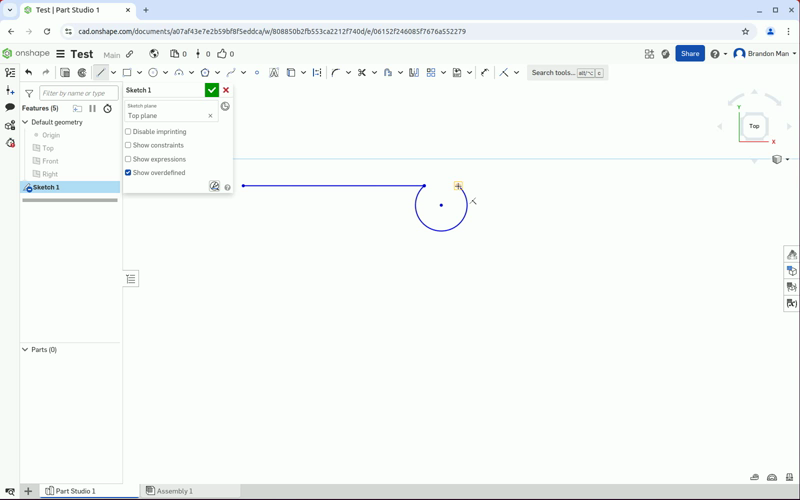
click(458, 185)
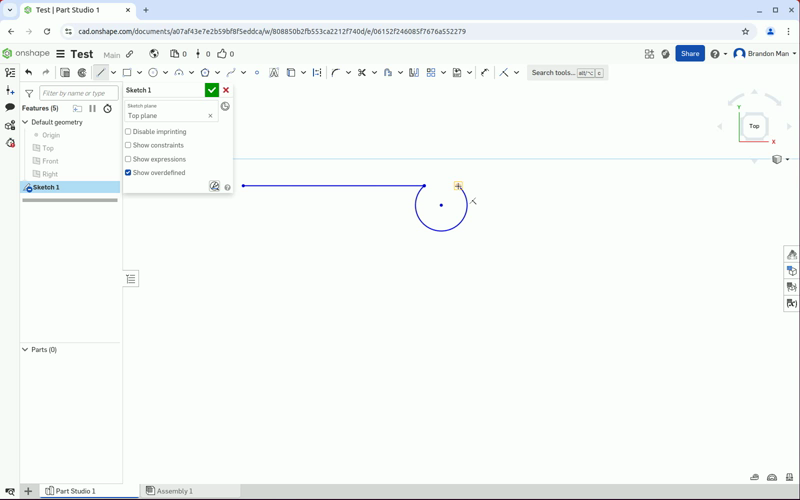
scroll(-6)
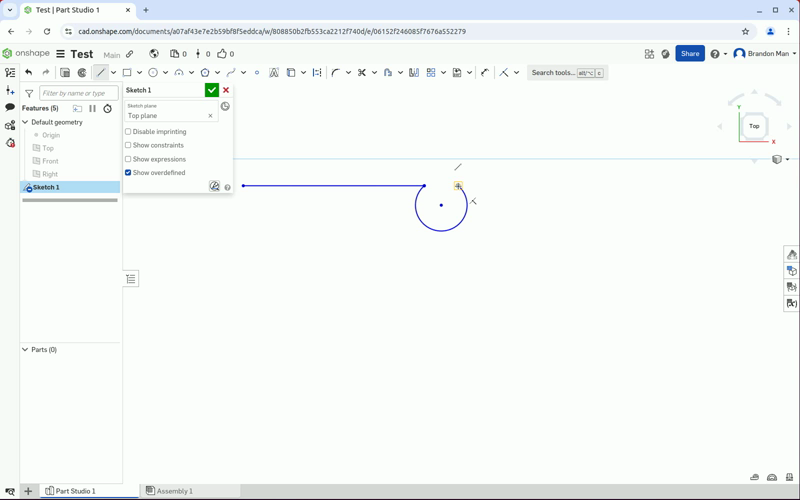
scroll(-6)
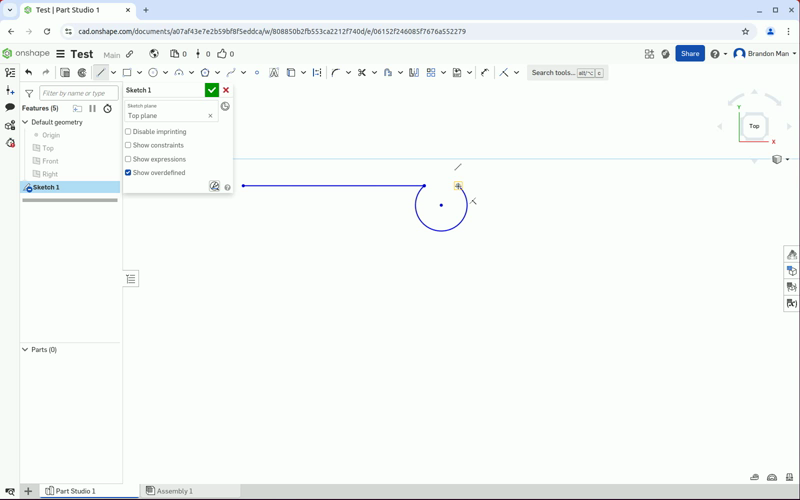
scroll(-6)
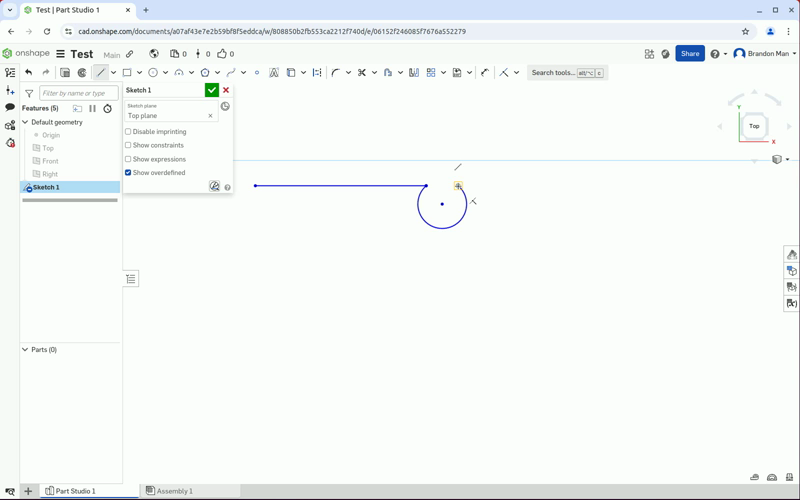
scroll(-6)
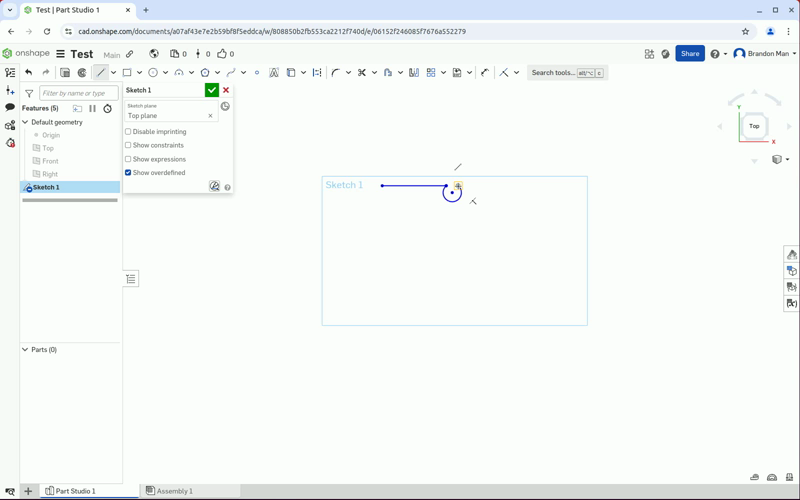
scroll(-6)
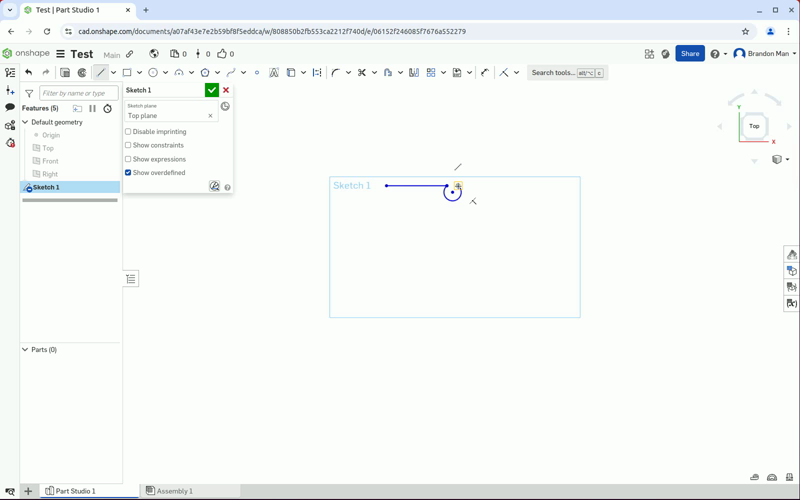
scroll(-6)
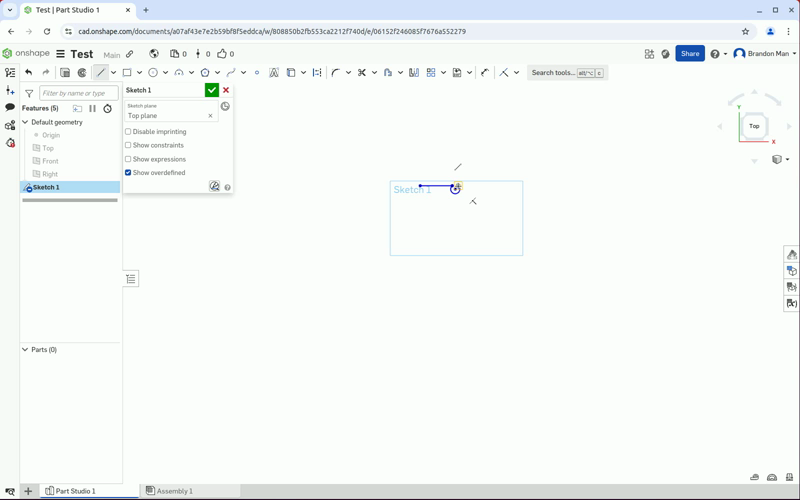
scroll(-6)
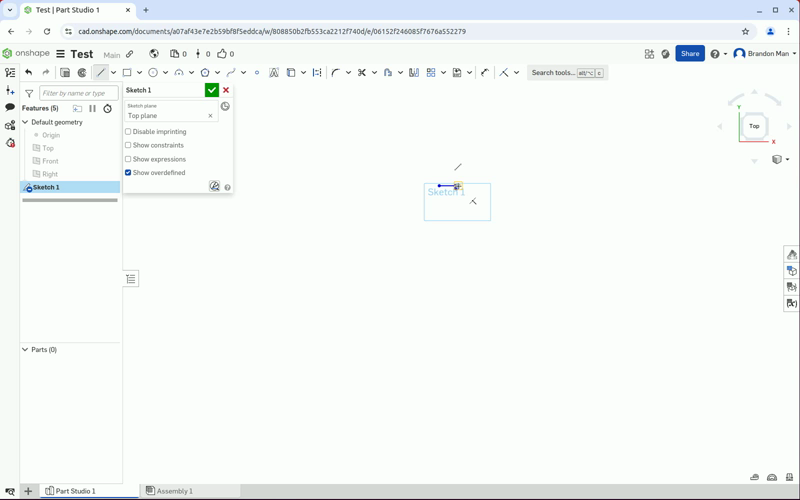
key_down(shift)
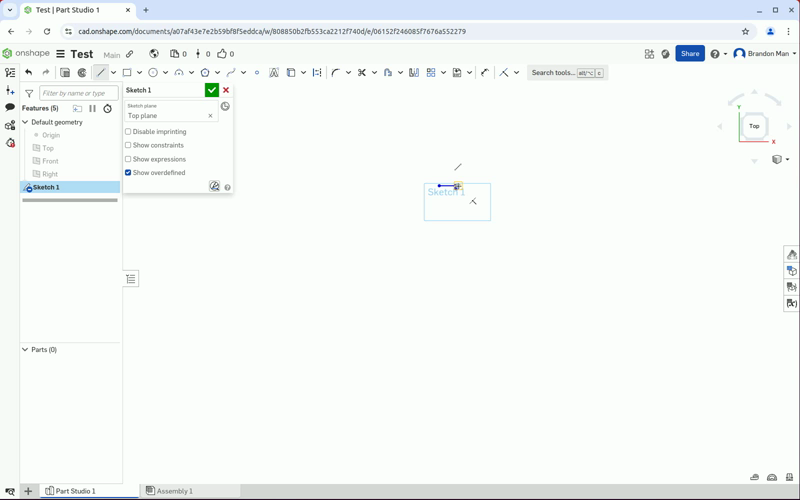
mouse_move(488, 185)
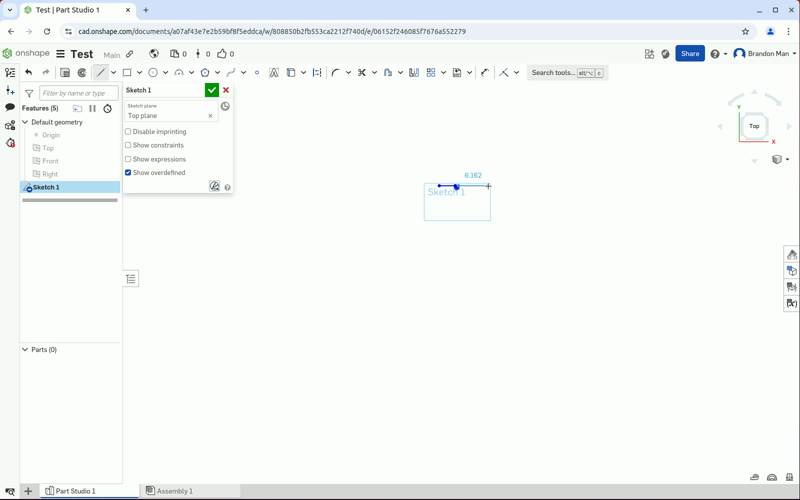
mouse_move(473, 185)
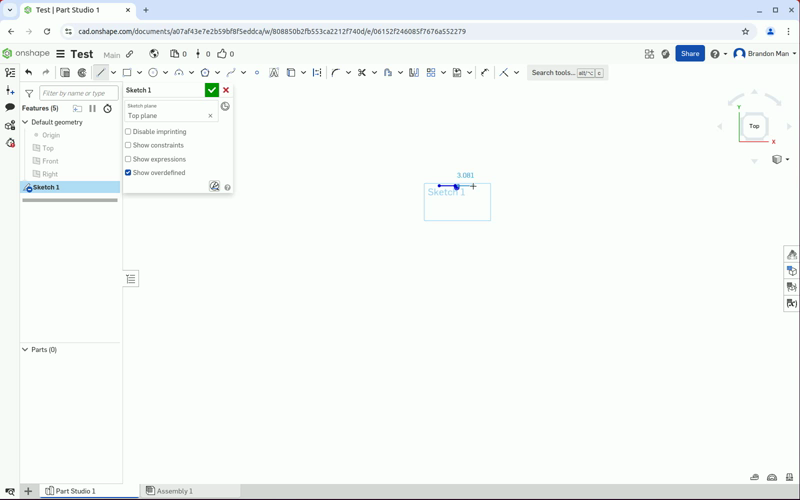
click(473, 185)
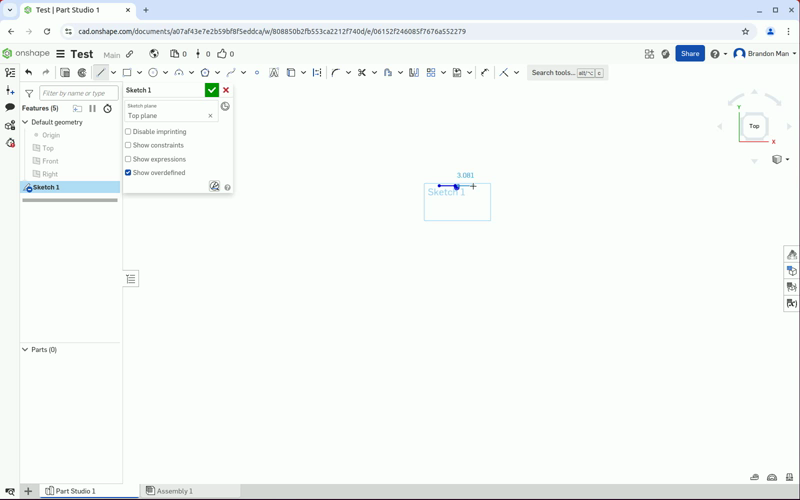
key_up(shift)
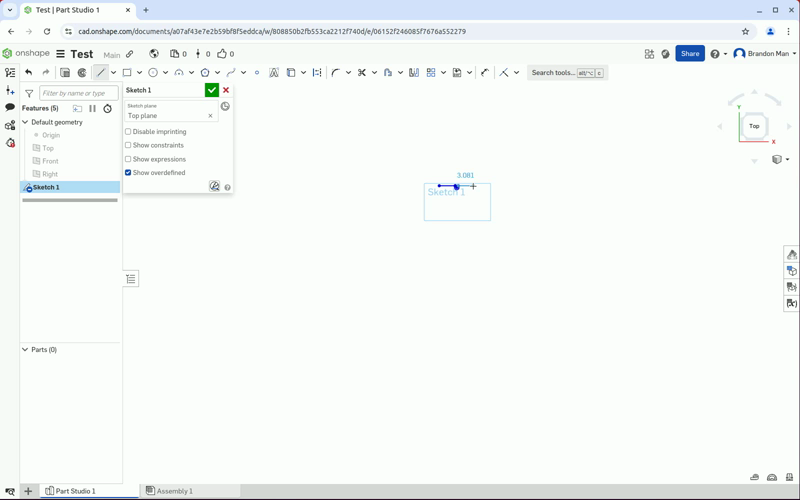
key(esc)
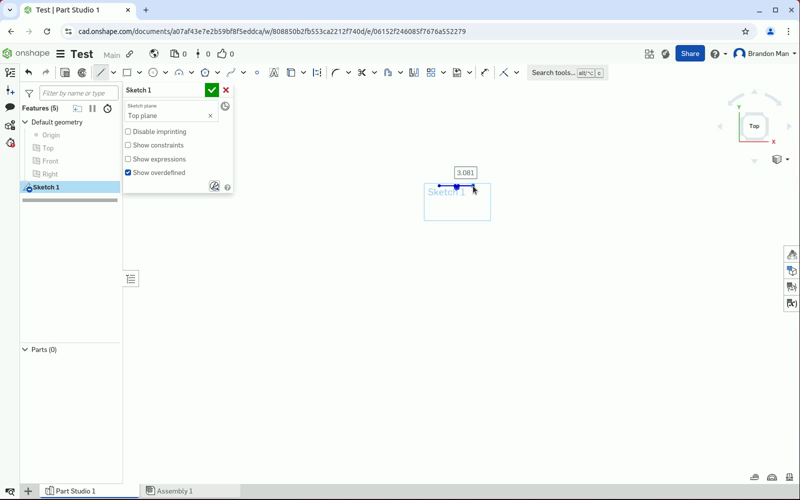
key(a)
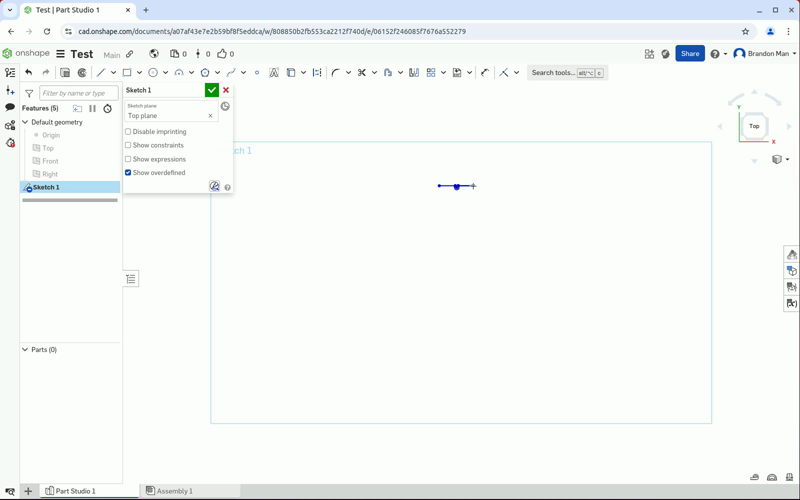
mouse_move(473, 185)
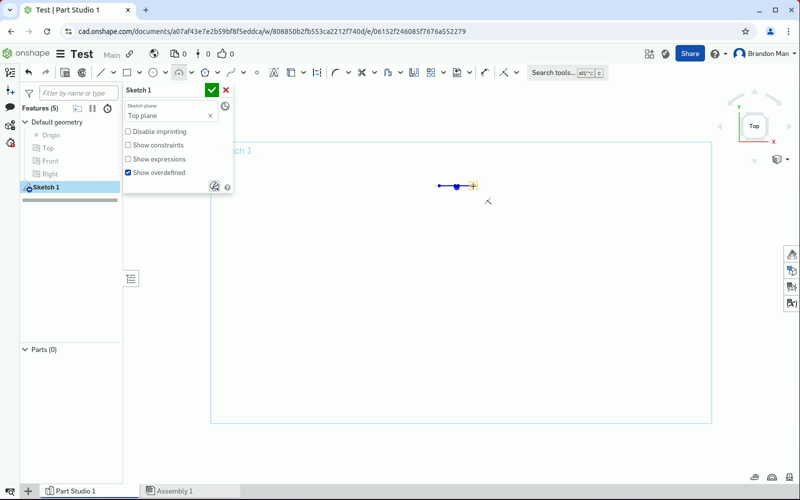
click(473, 185)
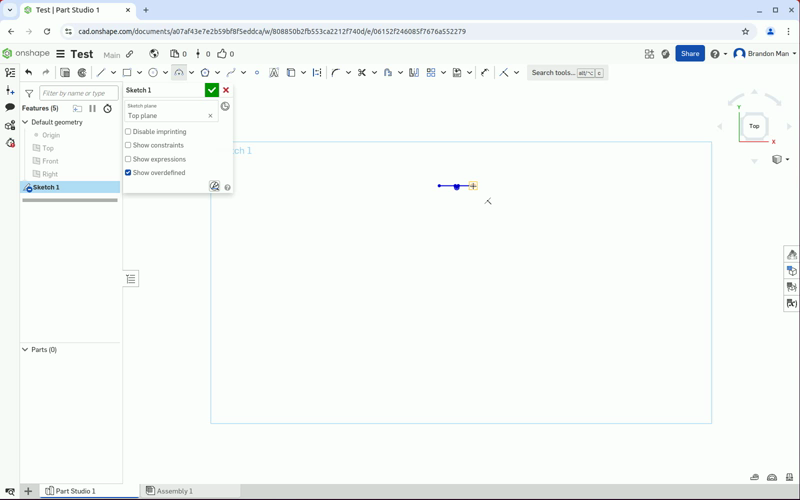
key_down(shift)
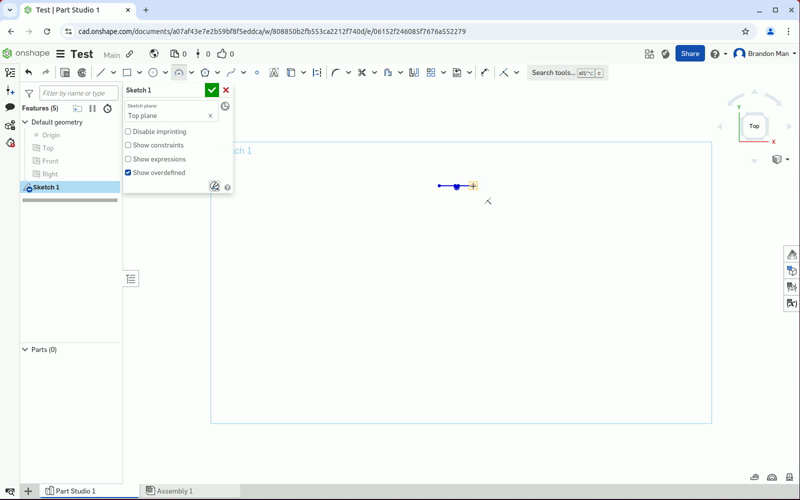
mouse_move(473, 176)
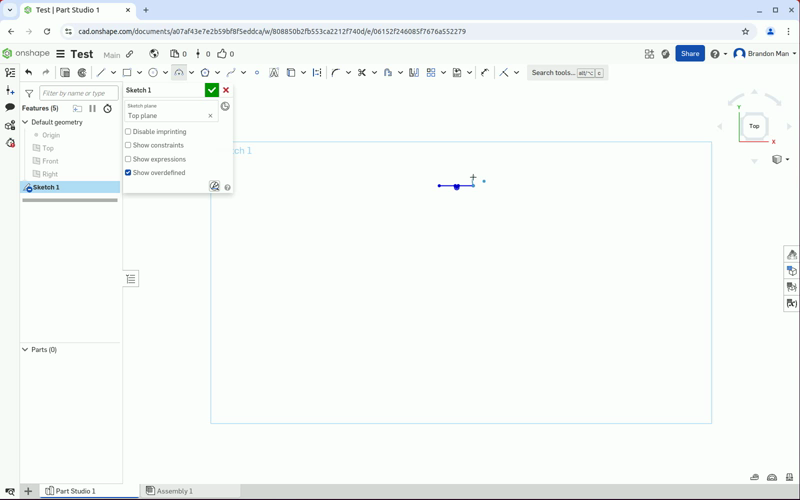
click(473, 176)
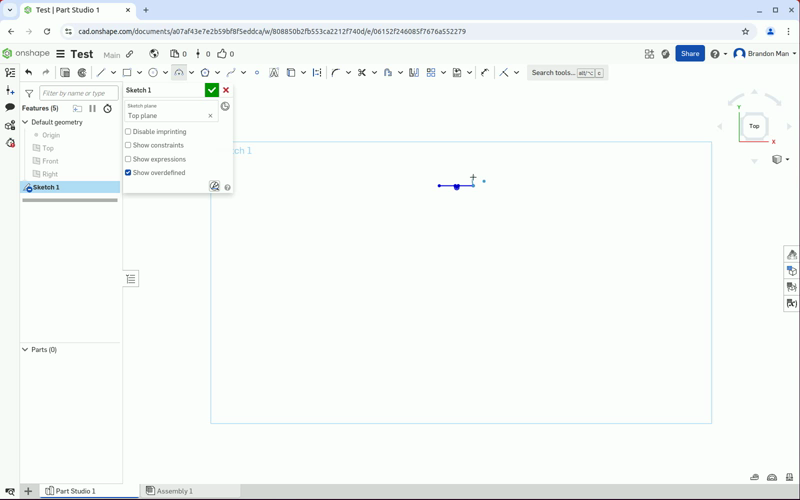
mouse_move(477, 181)
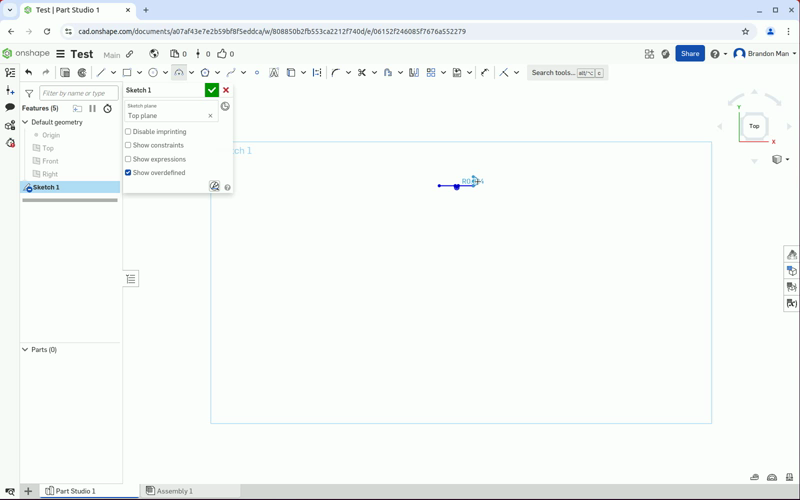
click(477, 181)
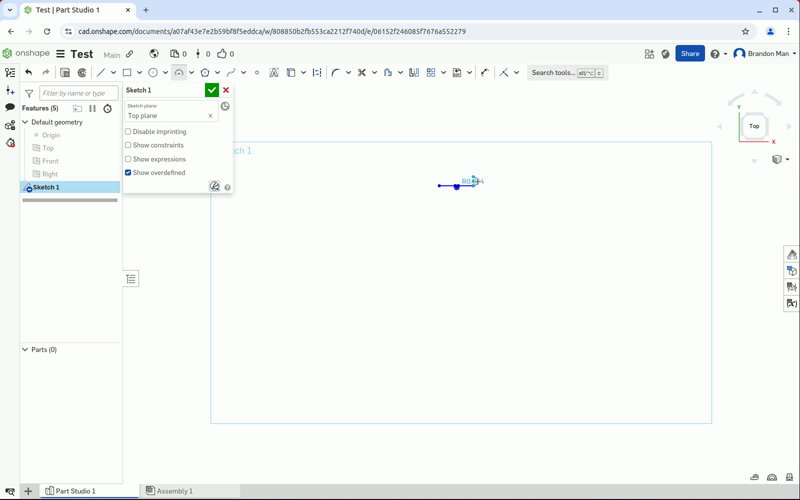
key_up(shift)
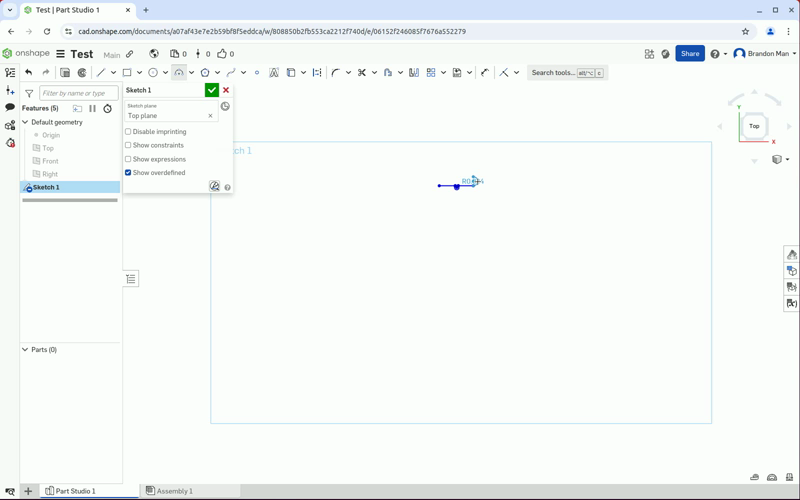
key(esc)
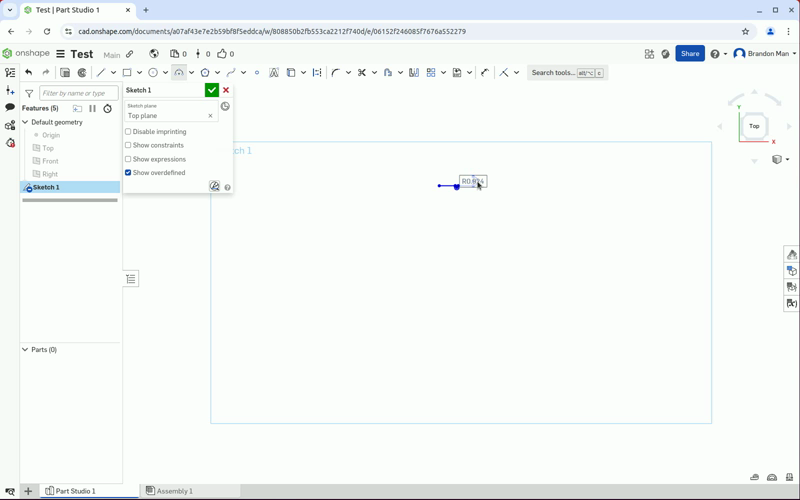
key(l)
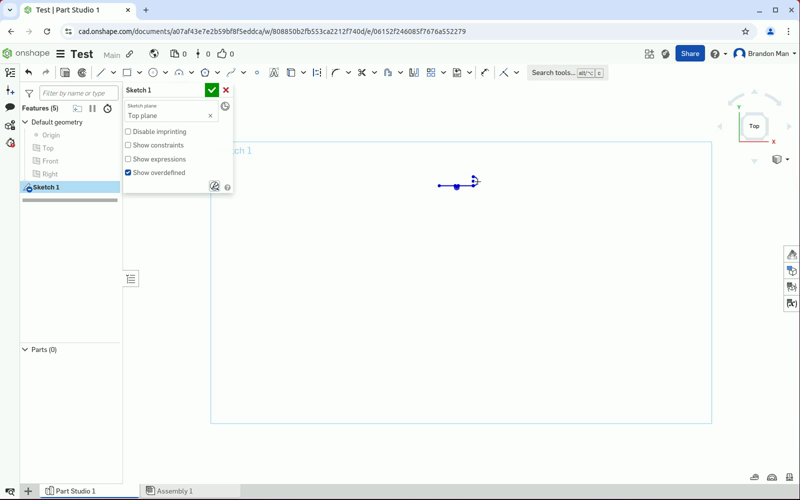
mouse_move(473, 176)
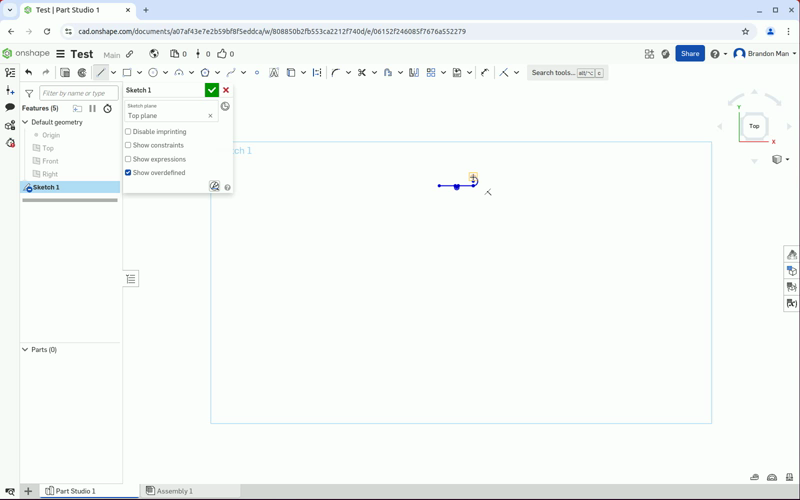
click(473, 176)
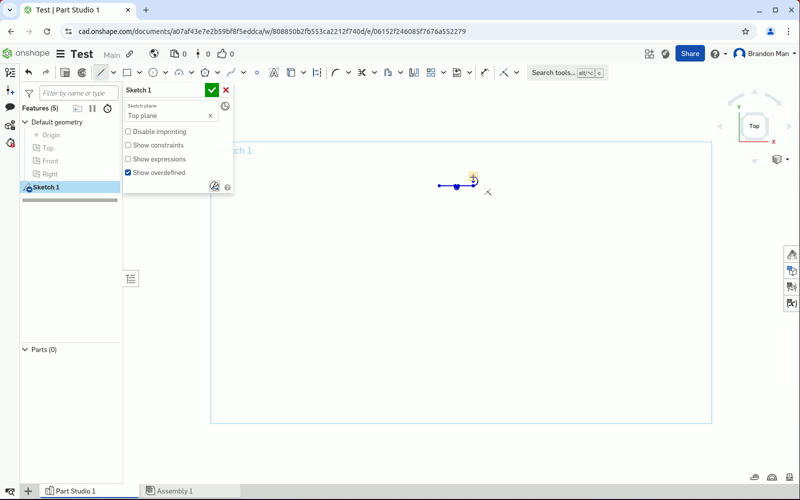
key_down(shift)
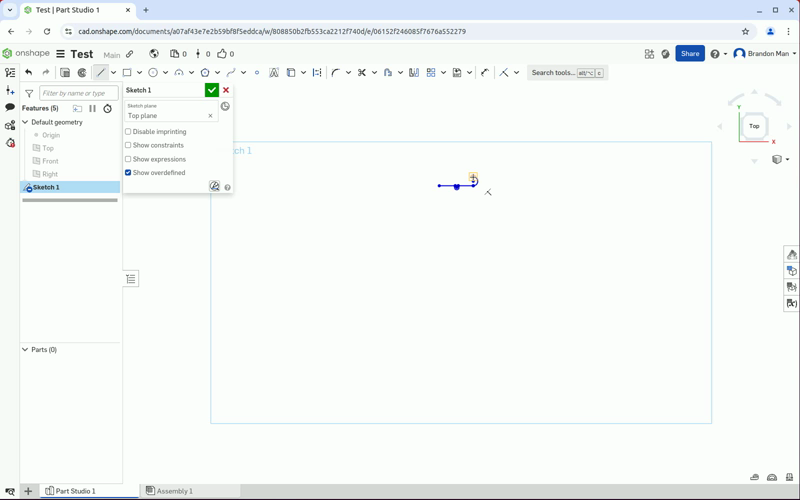
mouse_move(503, 176)
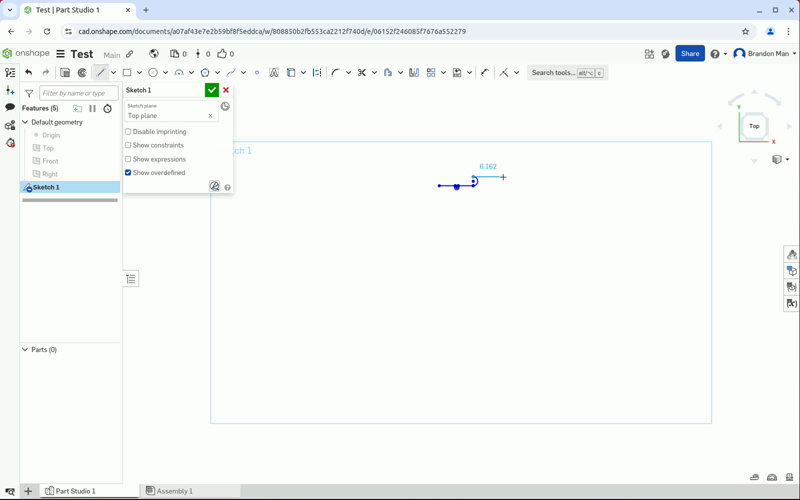
mouse_move(458, 176)
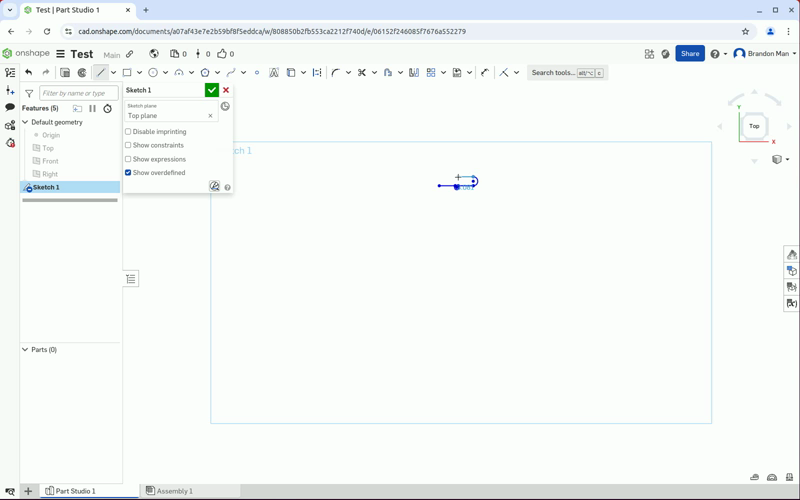
click(458, 176)
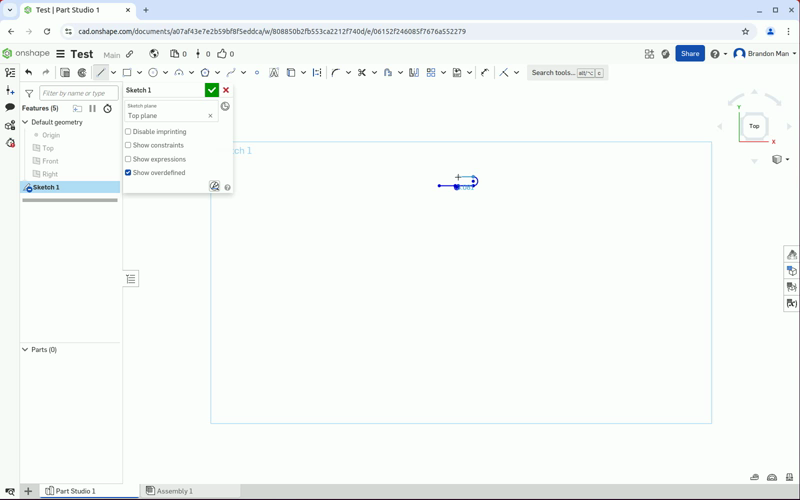
key_up(shift)
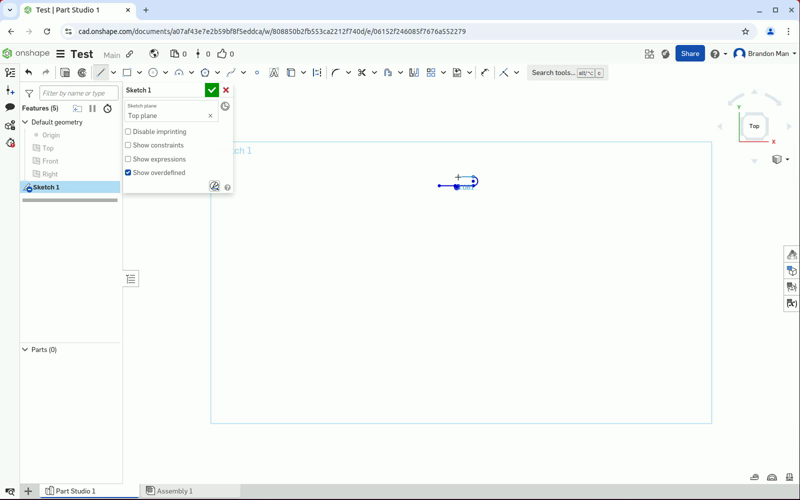
key(esc)
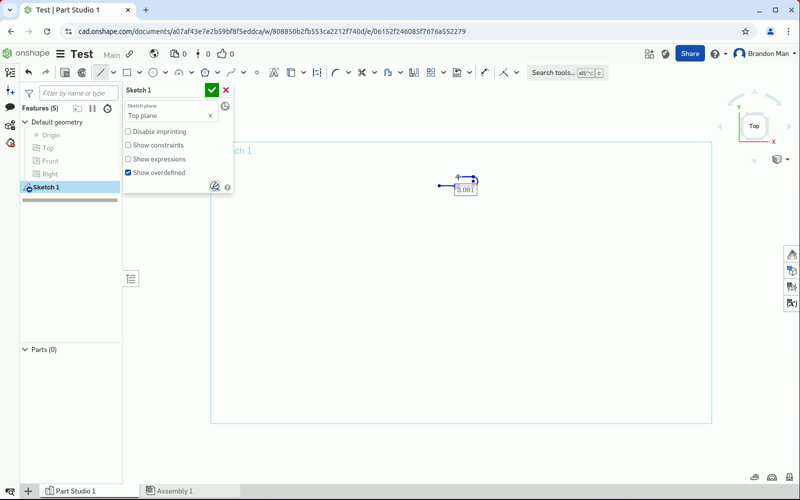
key(a)
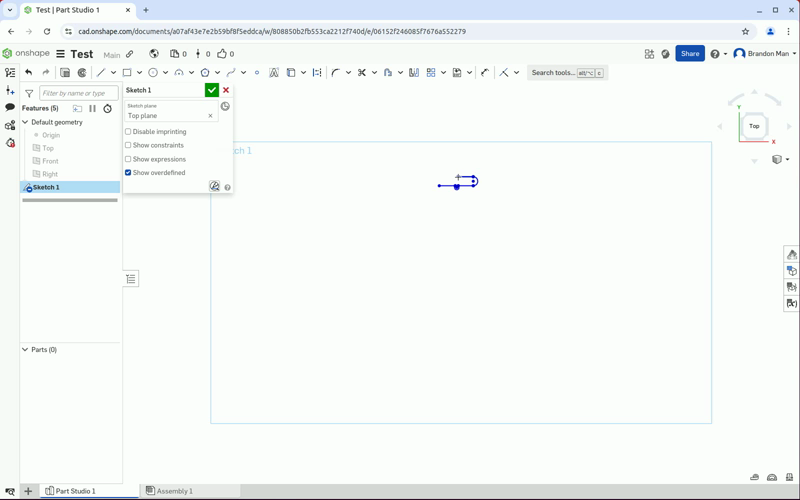
mouse_move(458, 176)
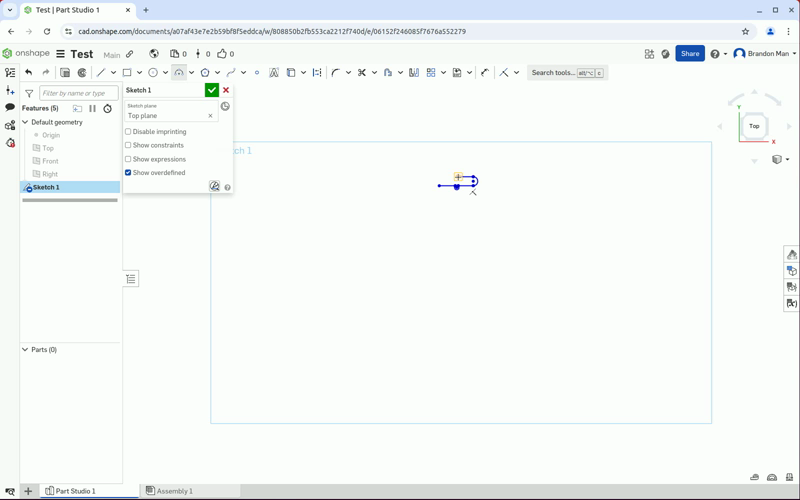
click(458, 176)
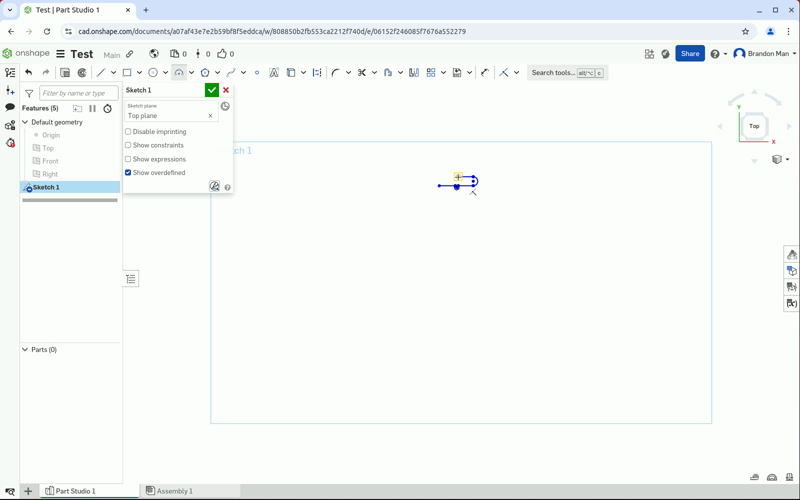
key_down(shift)
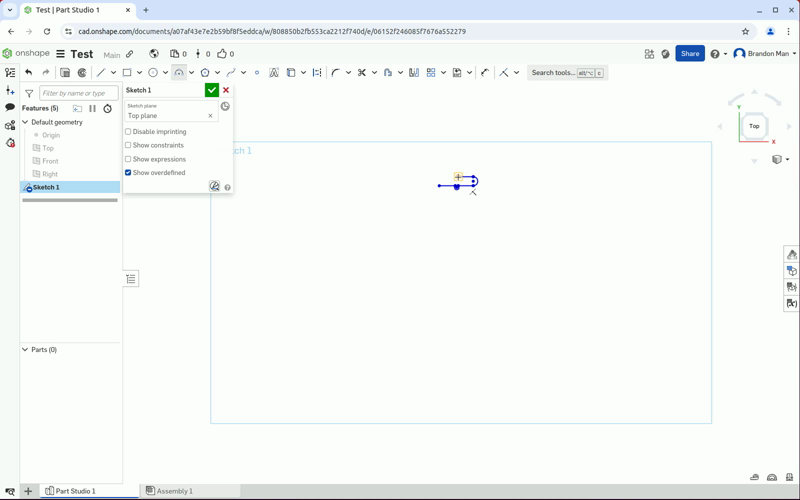
mouse_move(455, 176)
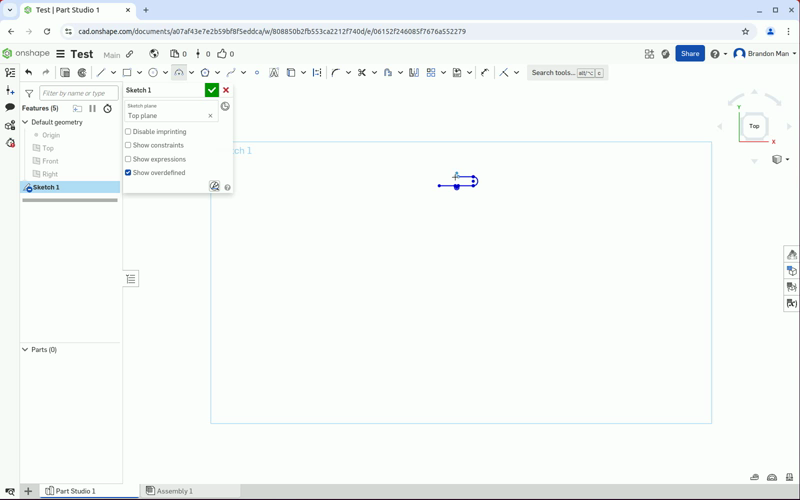
scroll(6)
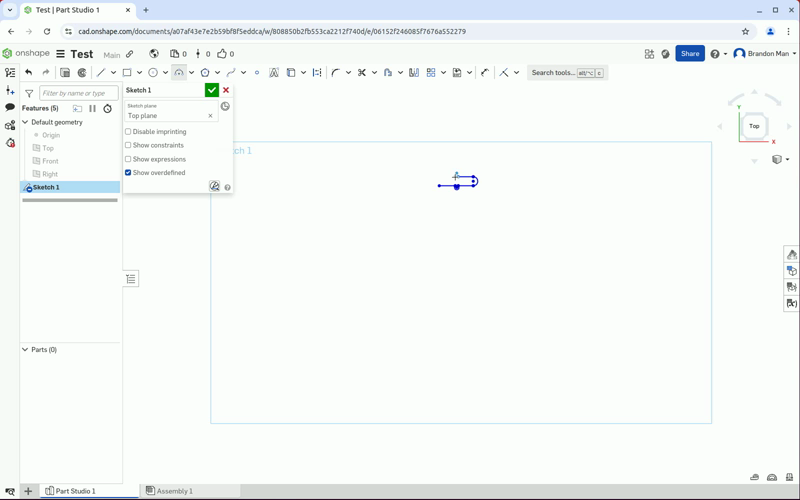
scroll(6)
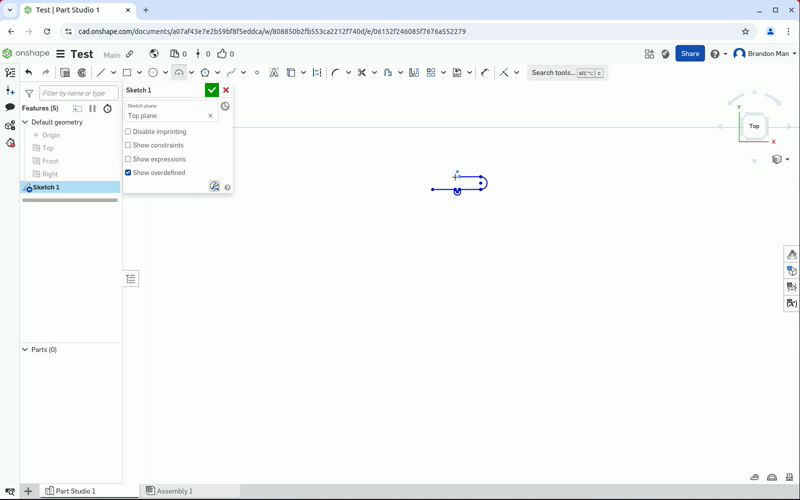
scroll(6)
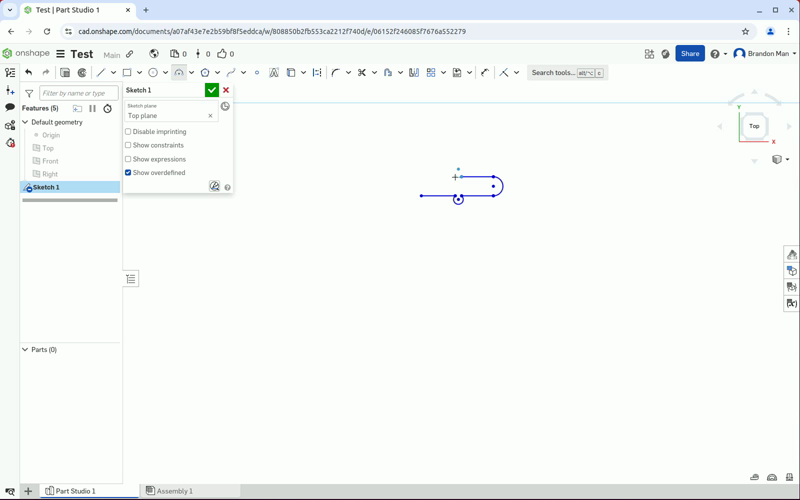
scroll(6)
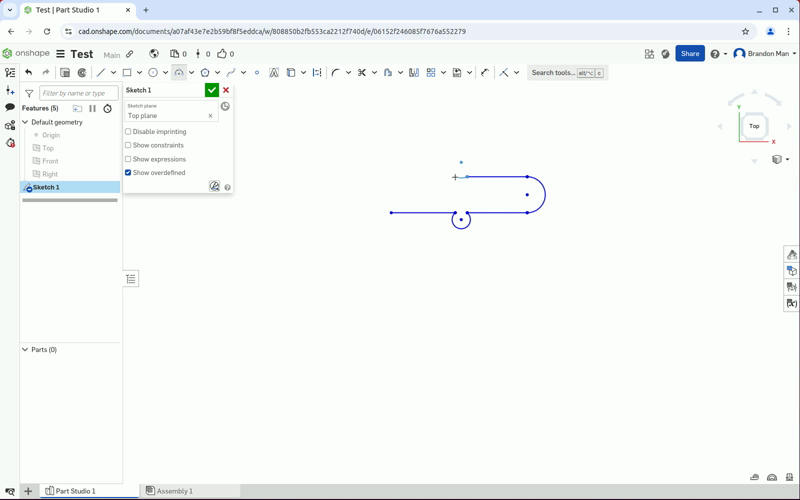
scroll(6)
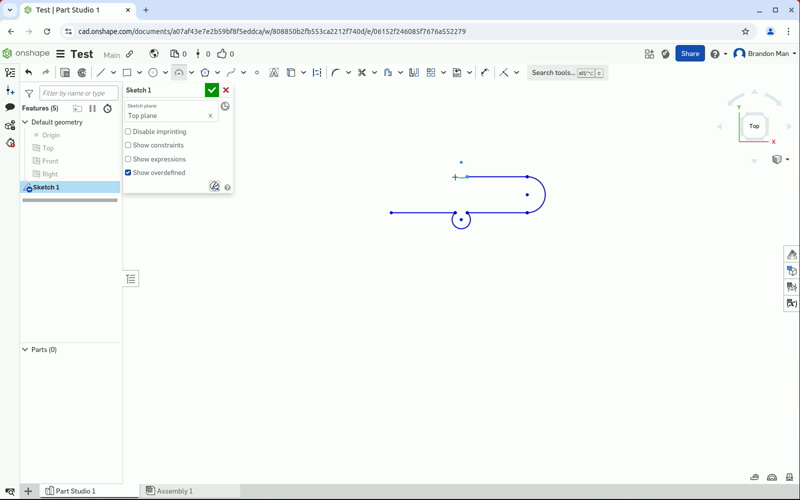
scroll(6)
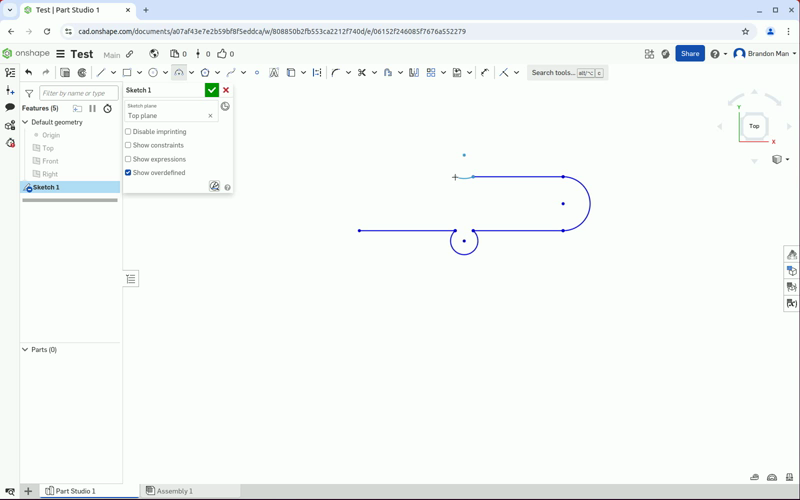
scroll(6)
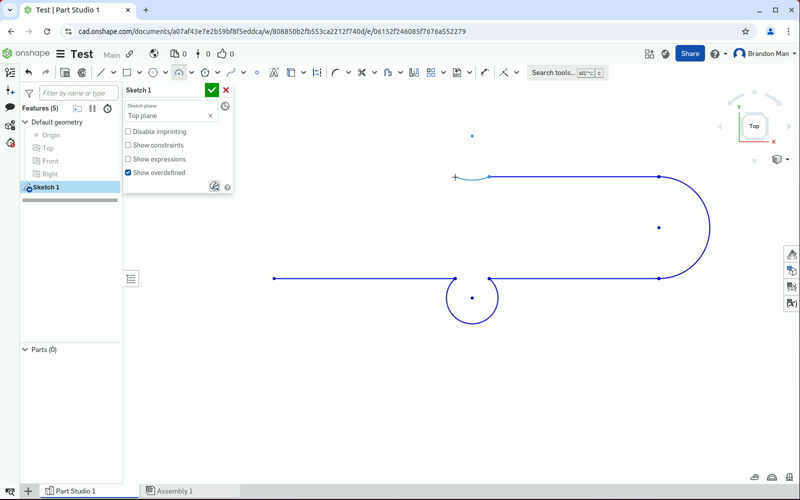
click(455, 176)
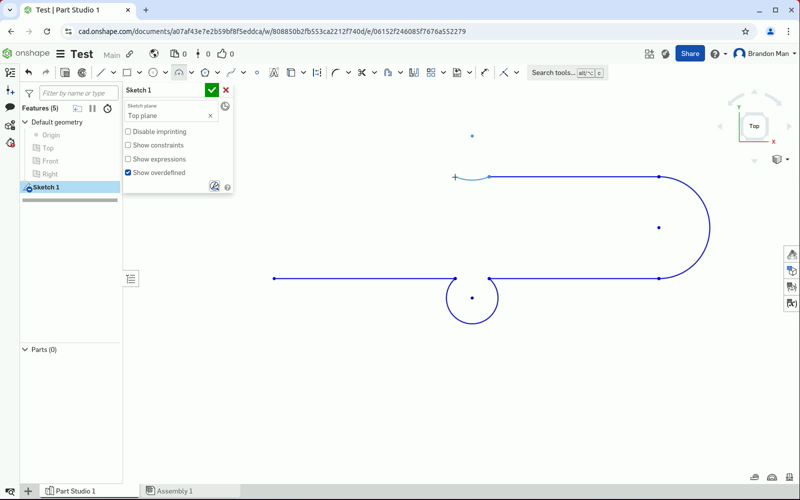
scroll(-6)
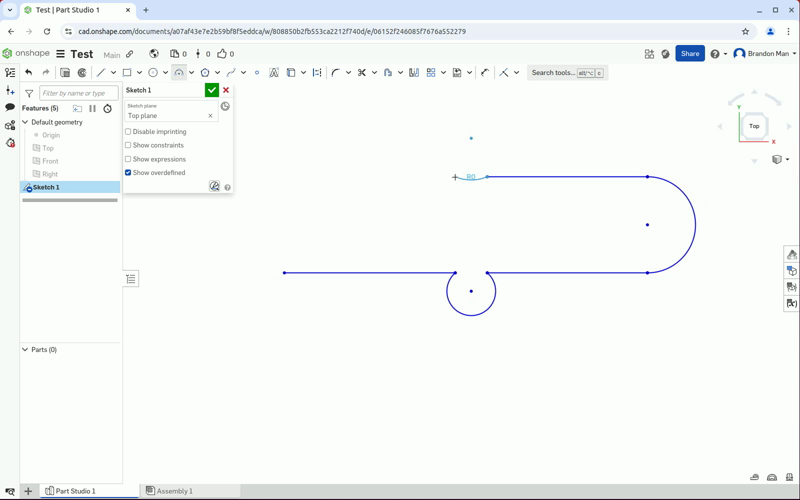
scroll(-6)
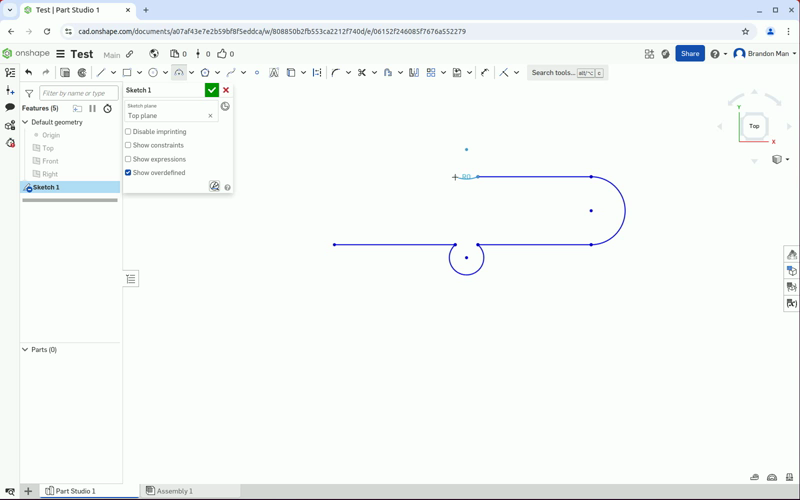
scroll(-6)
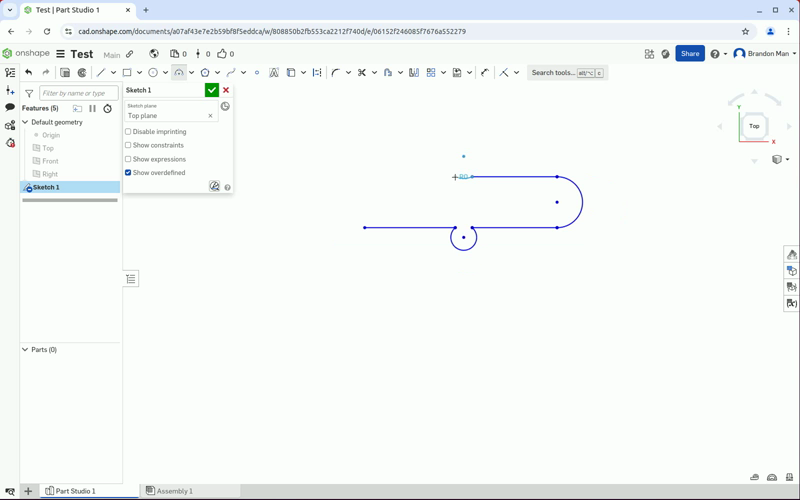
scroll(-6)
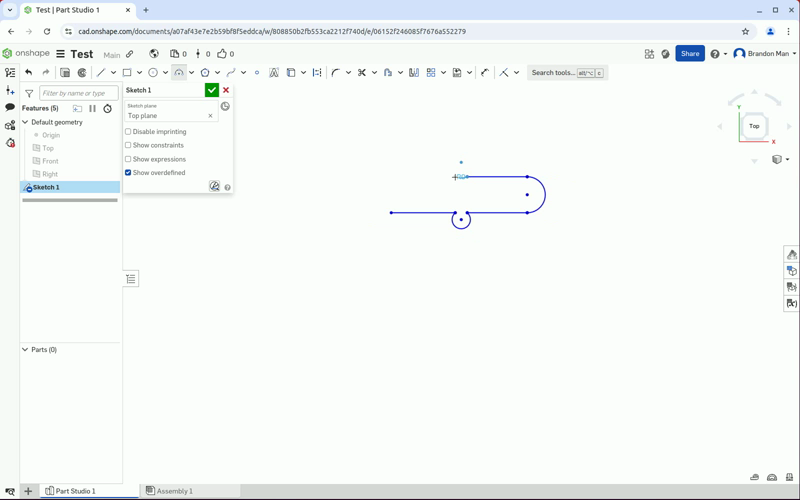
scroll(-6)
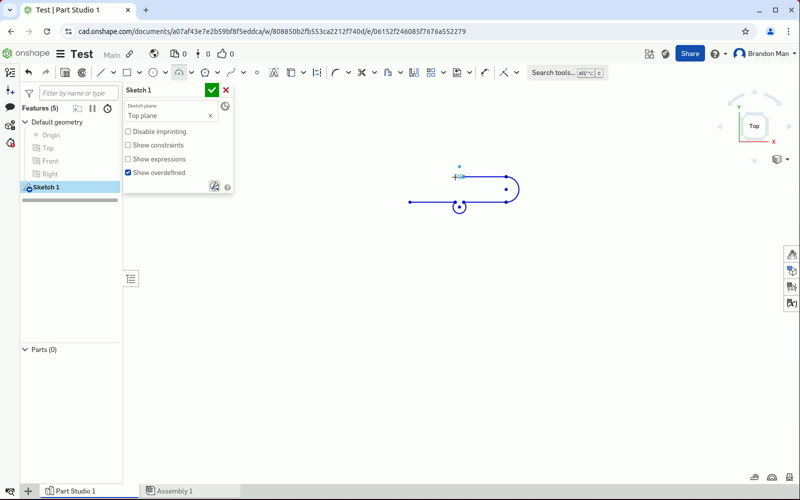
scroll(-6)
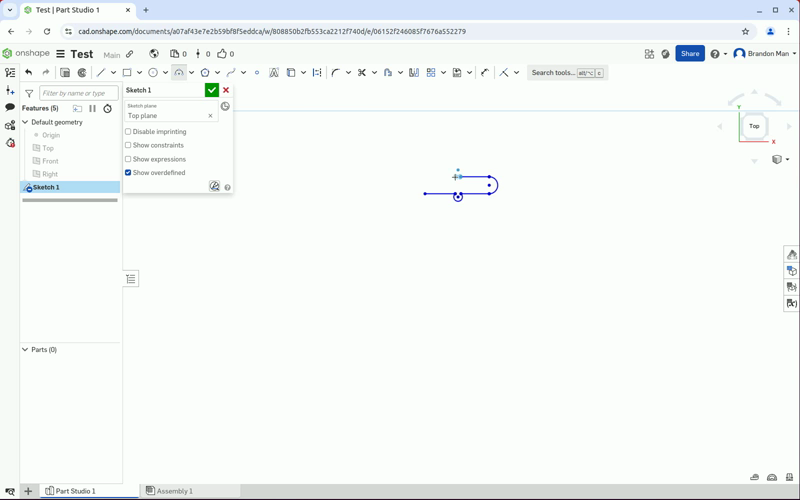
scroll(-6)
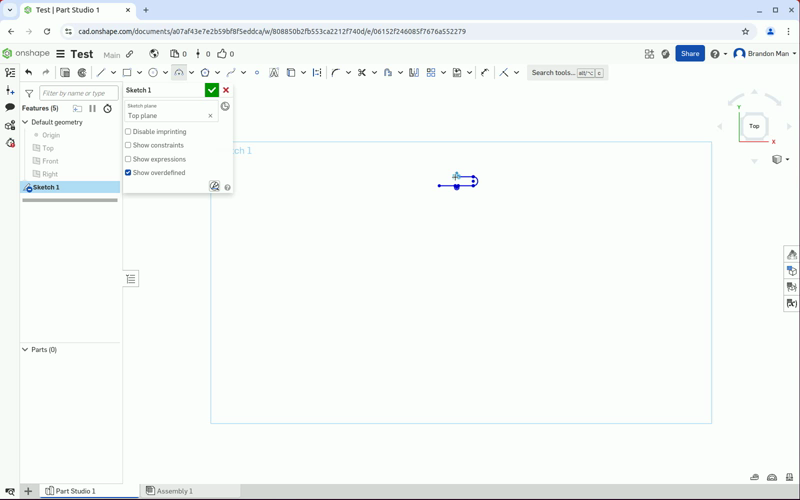
mouse_move(456, 172)
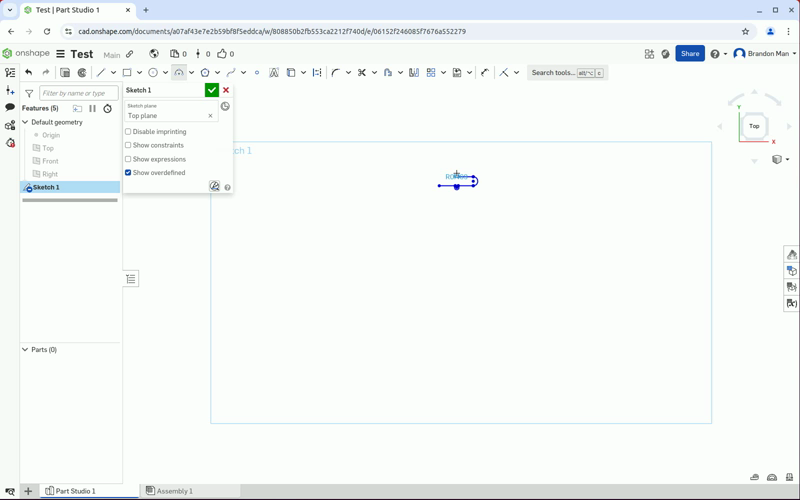
scroll(6)
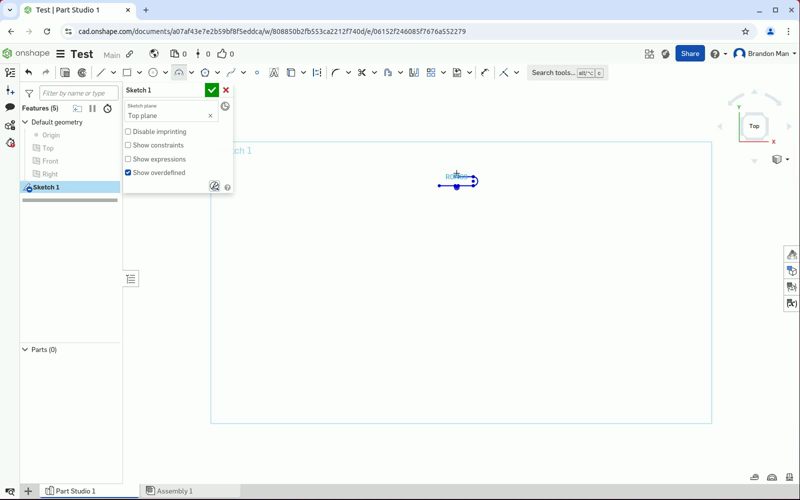
scroll(6)
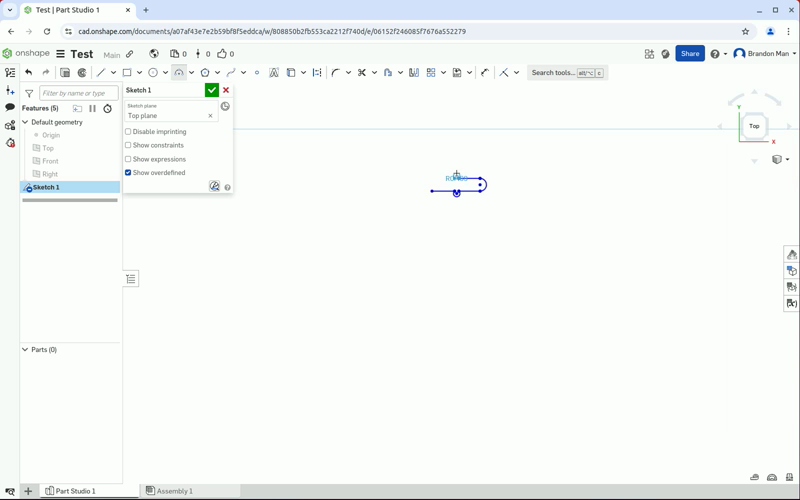
scroll(6)
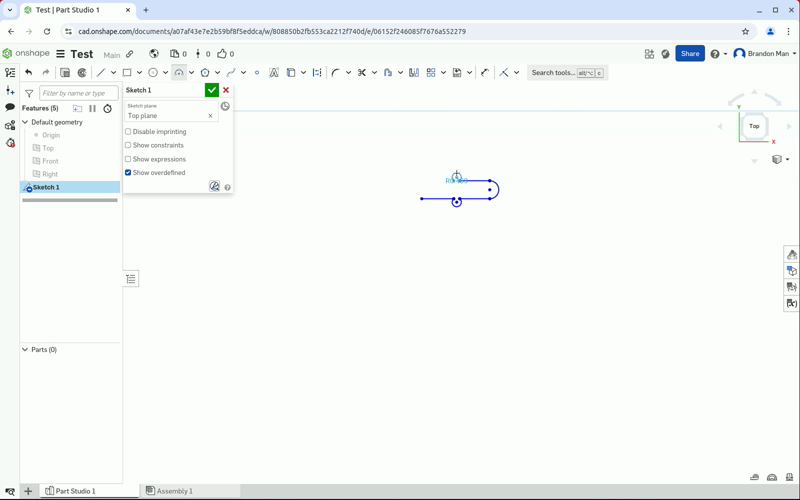
scroll(6)
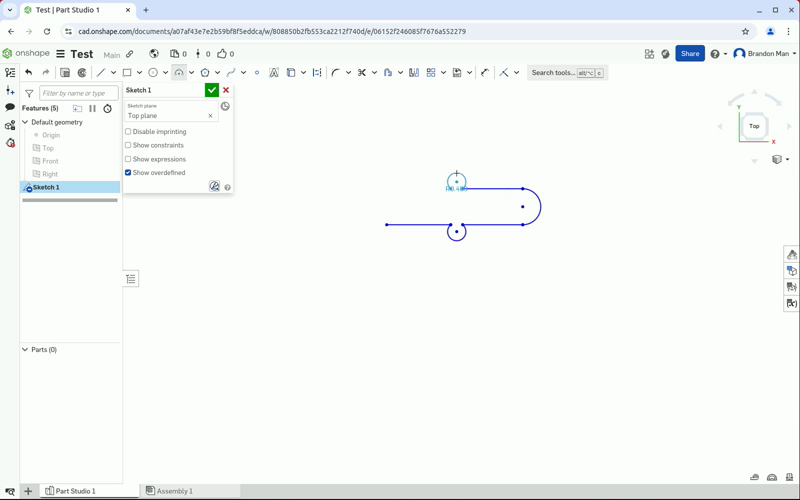
scroll(6)
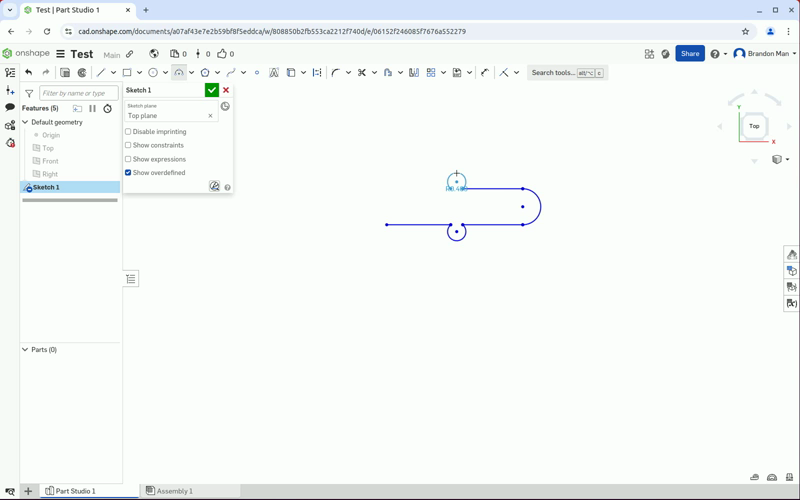
scroll(6)
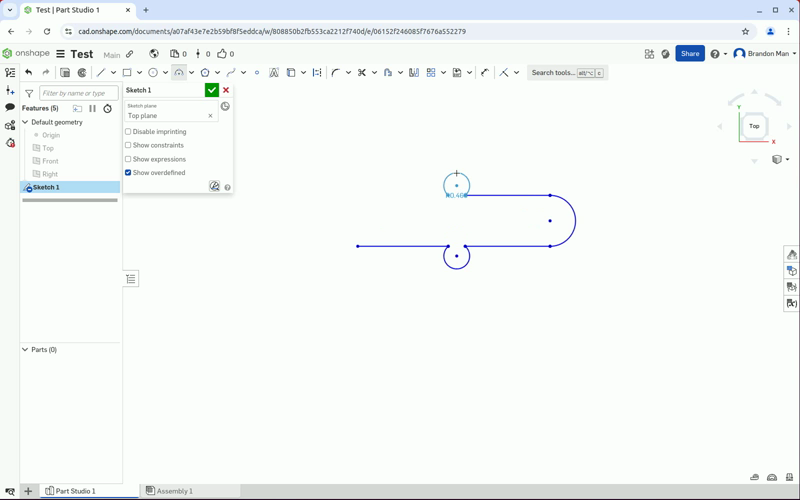
scroll(6)
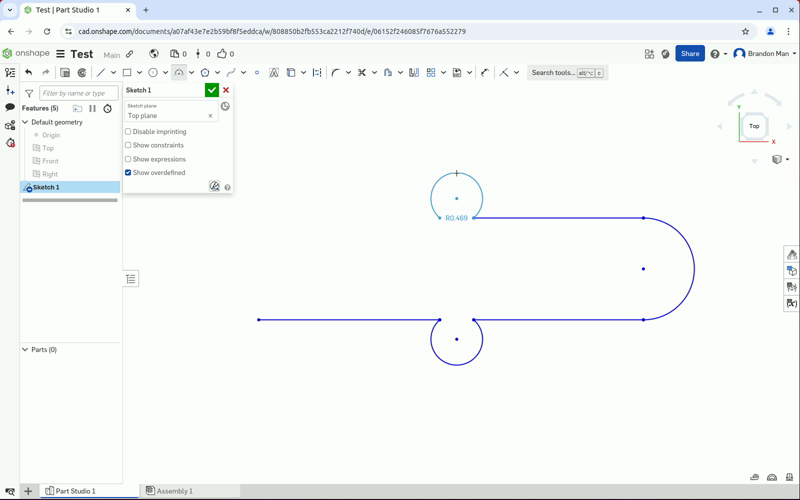
click(456, 172)
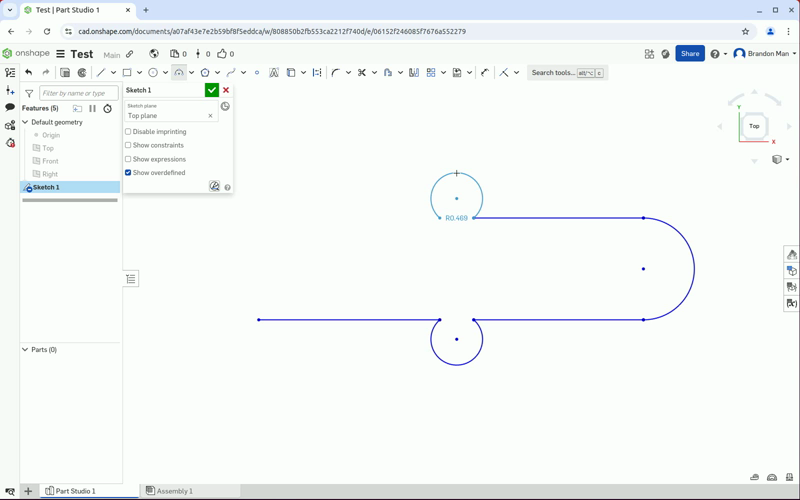
scroll(-6)
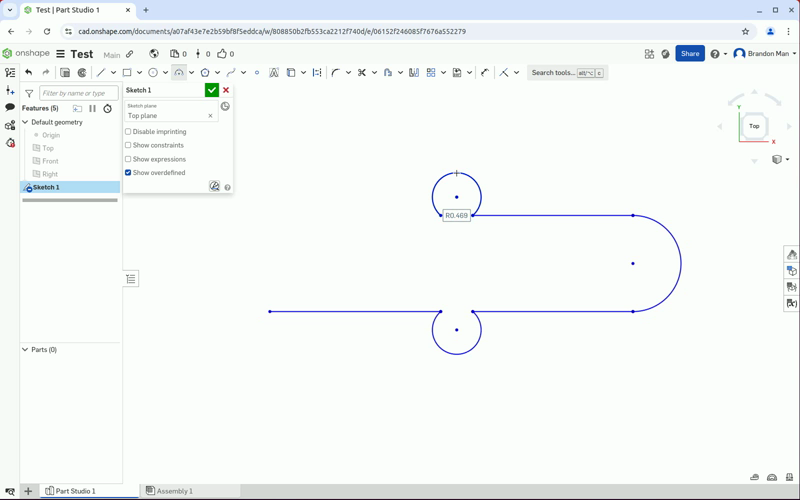
scroll(-6)
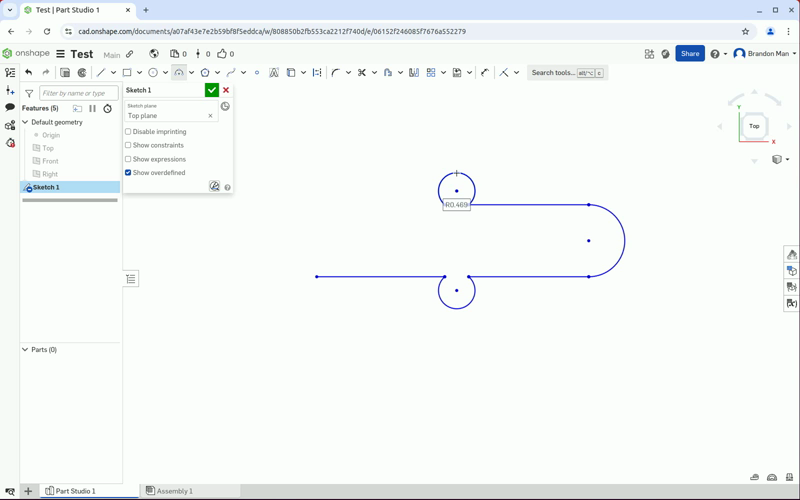
scroll(-6)
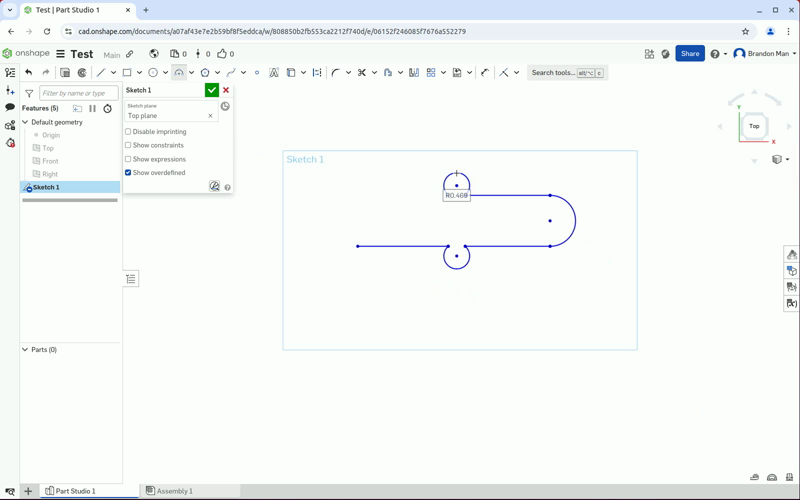
scroll(-6)
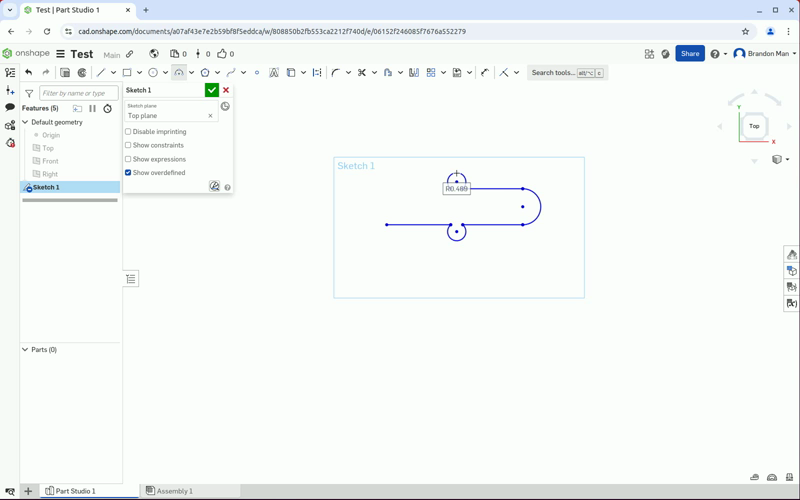
scroll(-6)
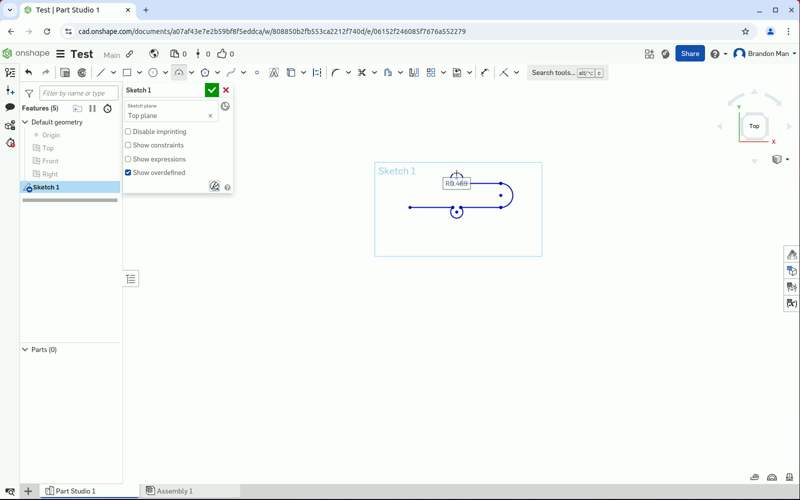
scroll(-6)
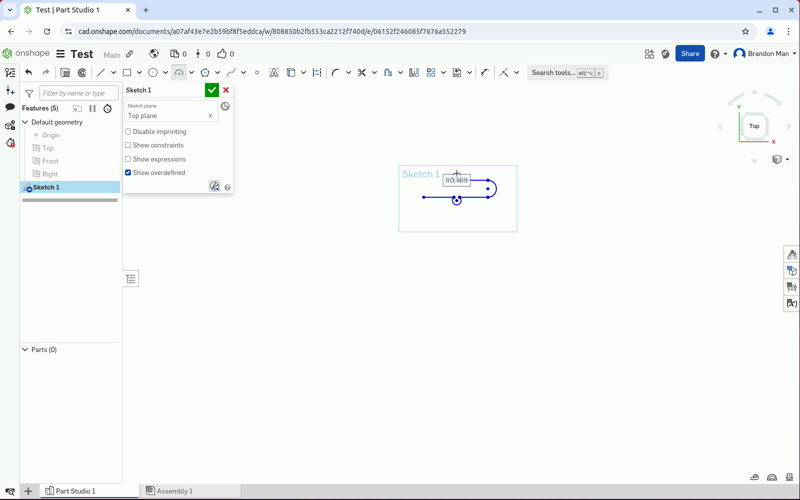
scroll(-6)
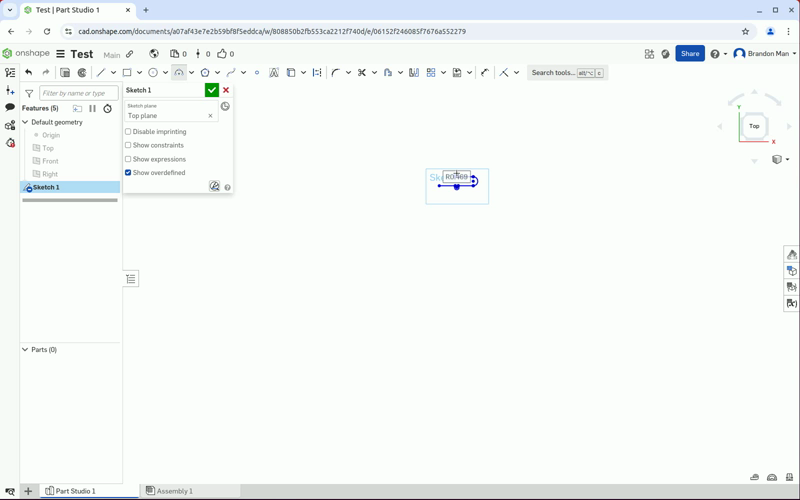
key_up(shift)
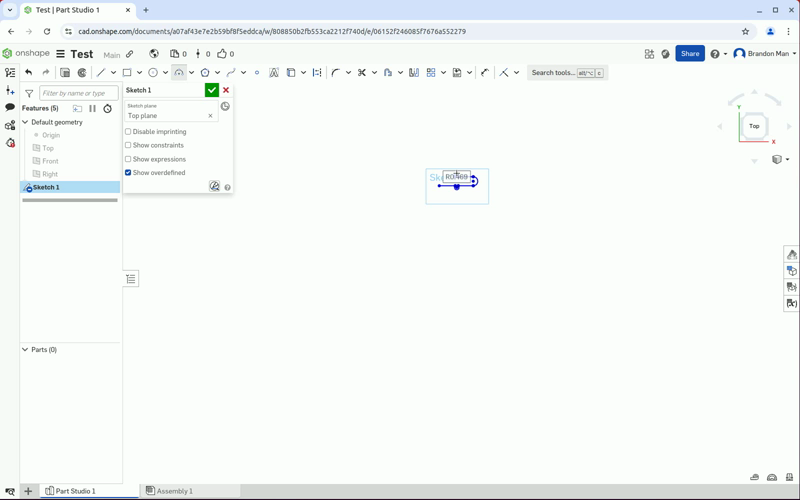
key(esc)
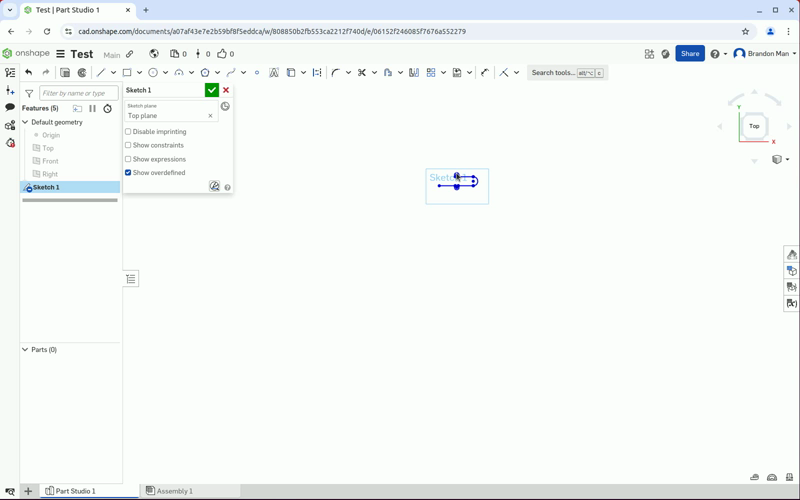
key(l)
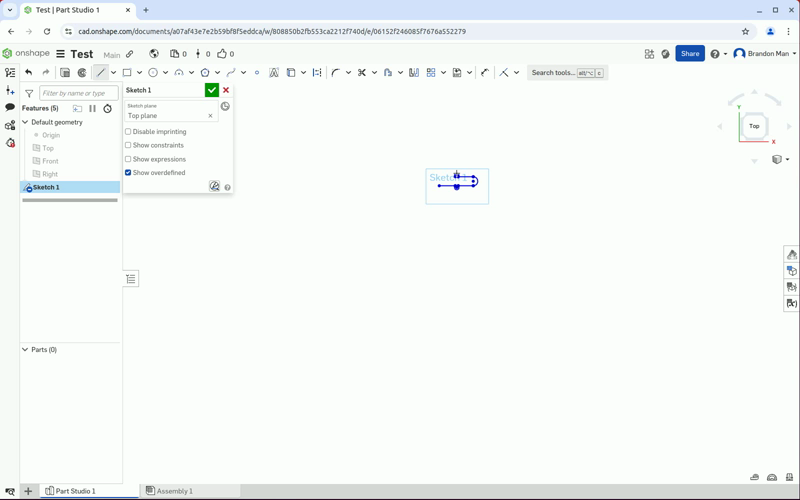
mouse_move(455, 176)
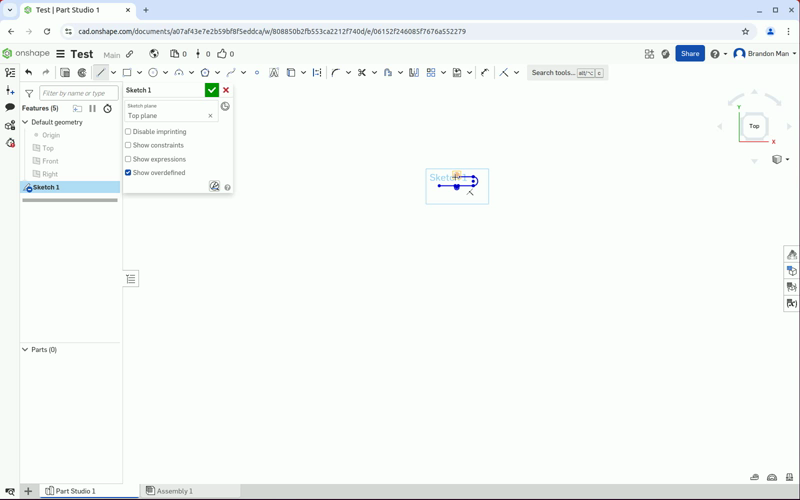
scroll(6)
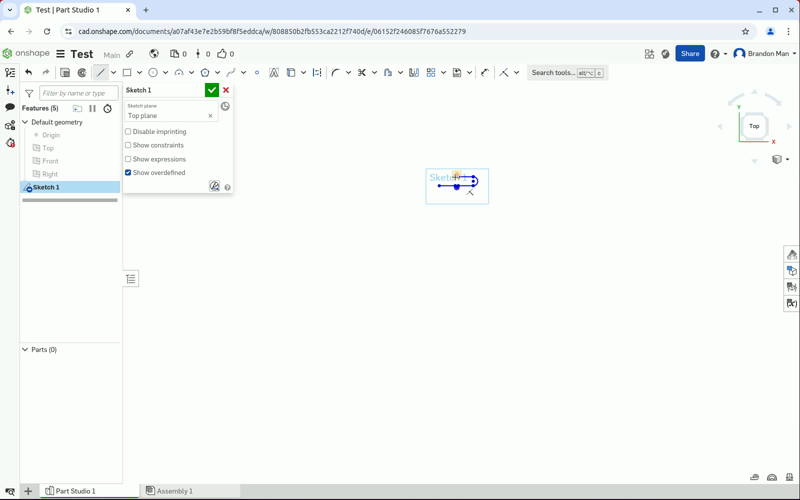
scroll(6)
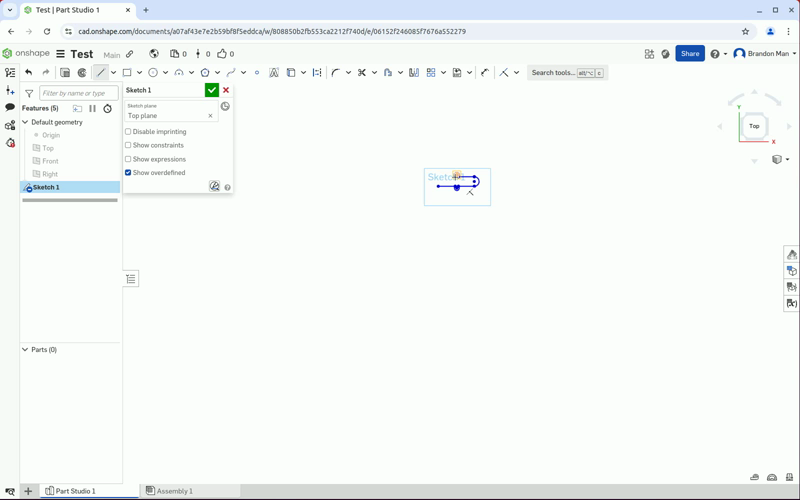
scroll(6)
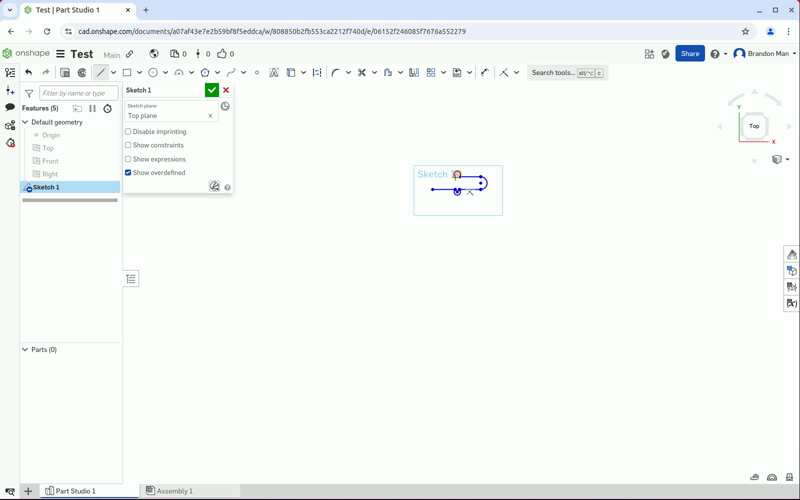
scroll(6)
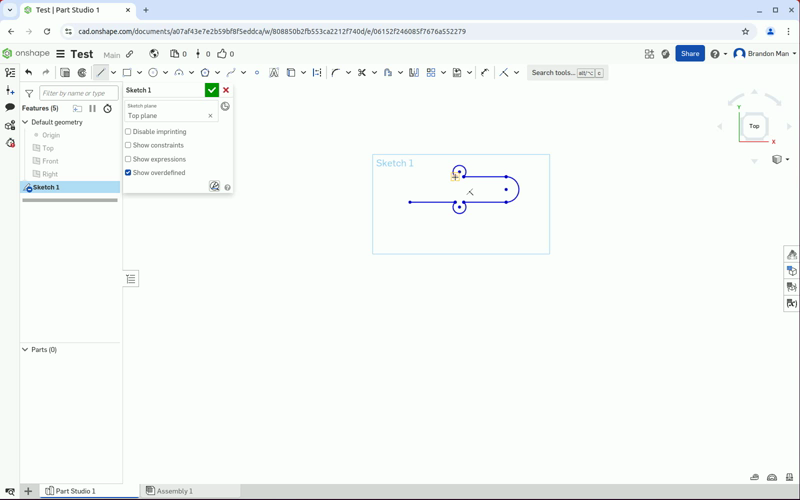
scroll(6)
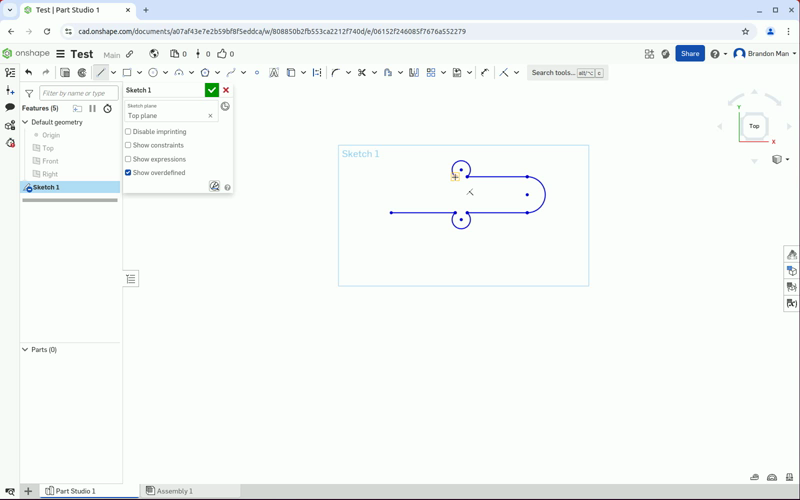
scroll(6)
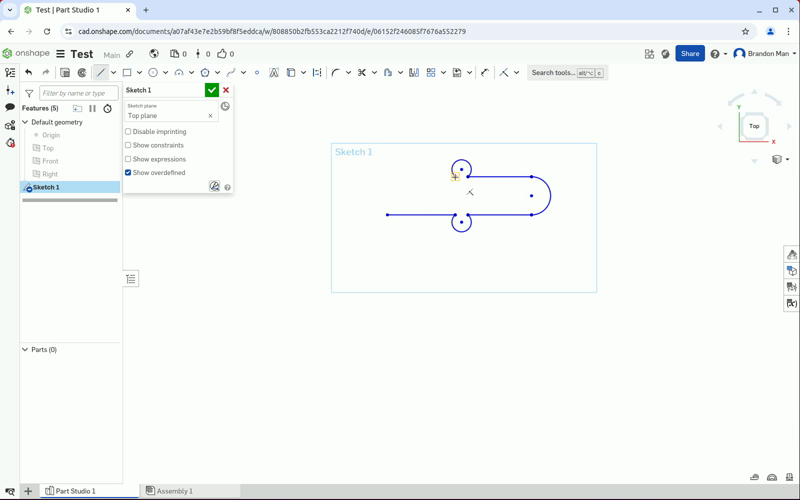
scroll(6)
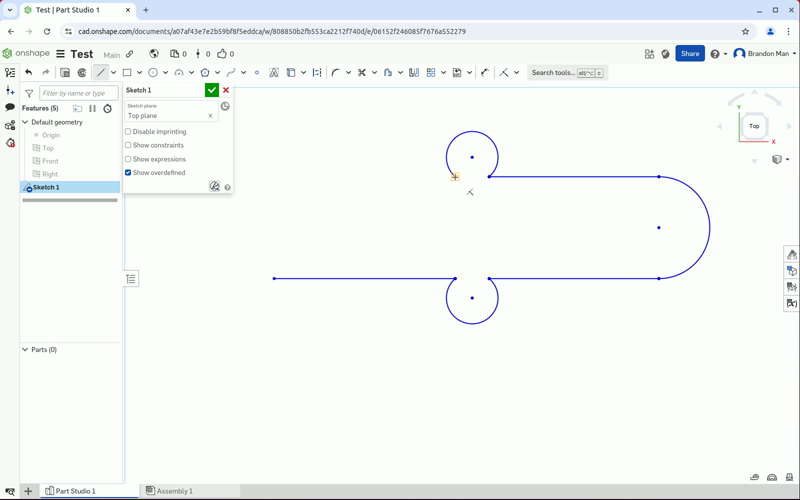
click(455, 176)
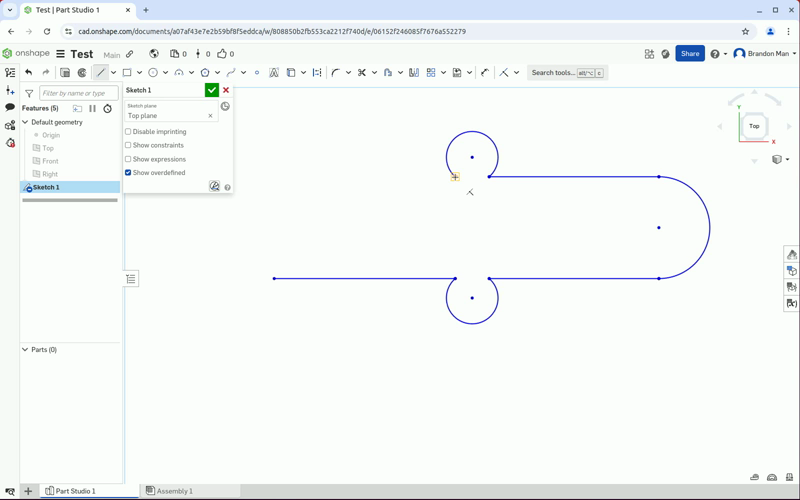
scroll(-6)
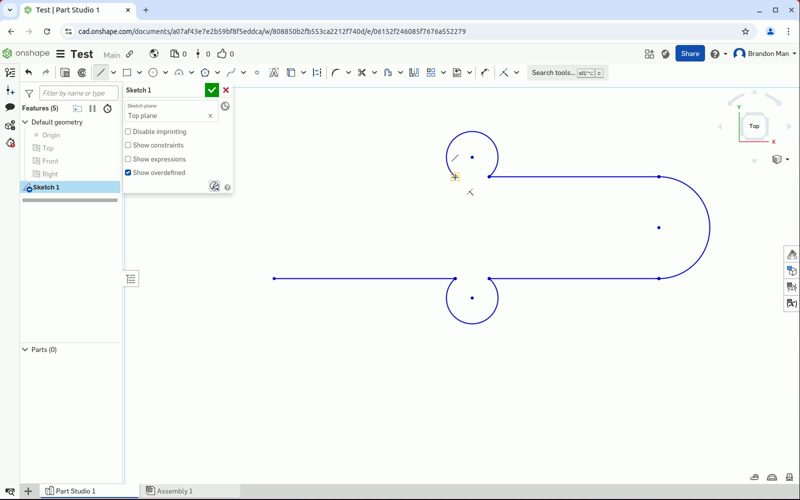
scroll(-6)
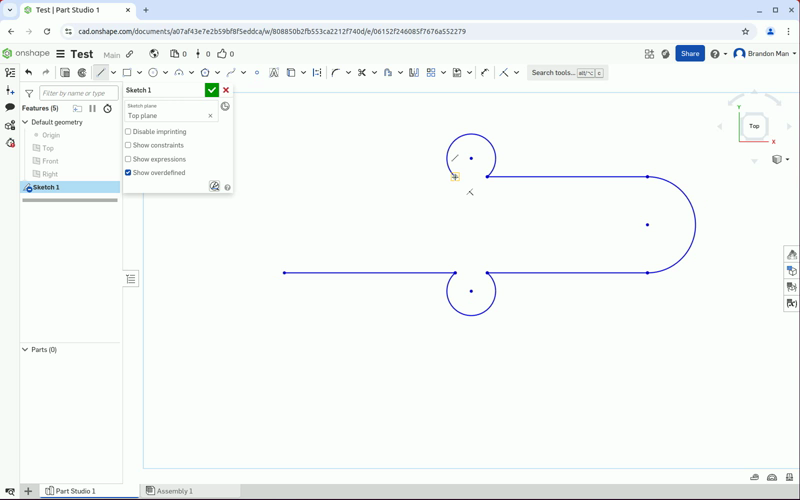
scroll(-6)
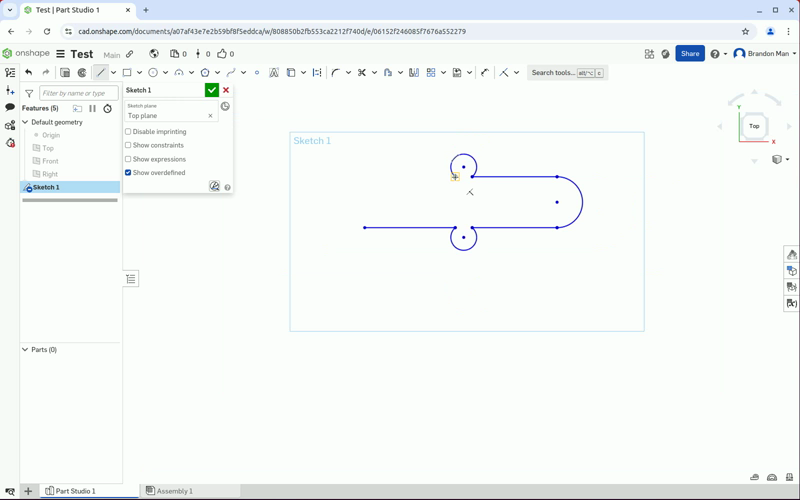
scroll(-6)
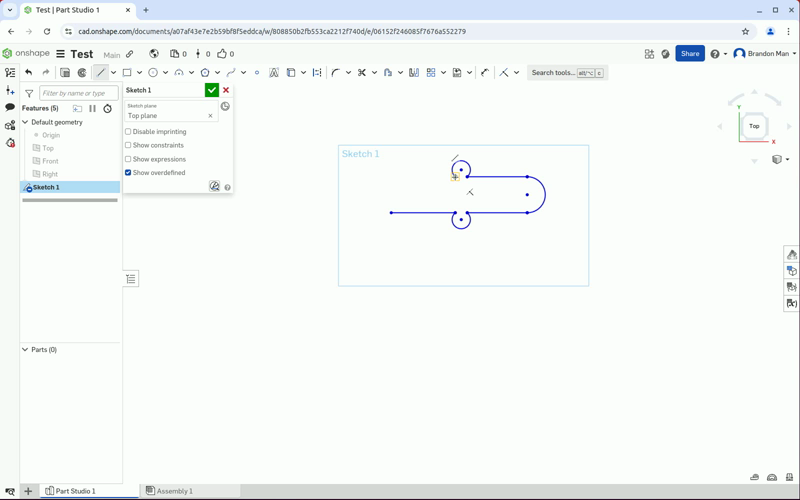
scroll(-6)
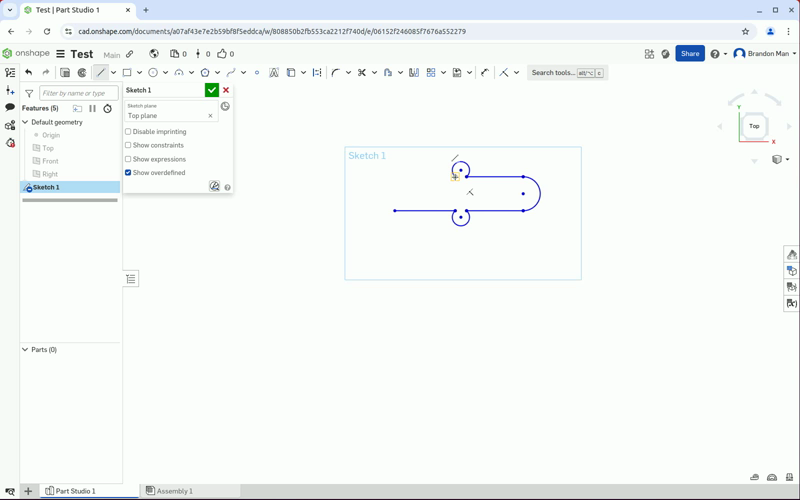
scroll(-6)
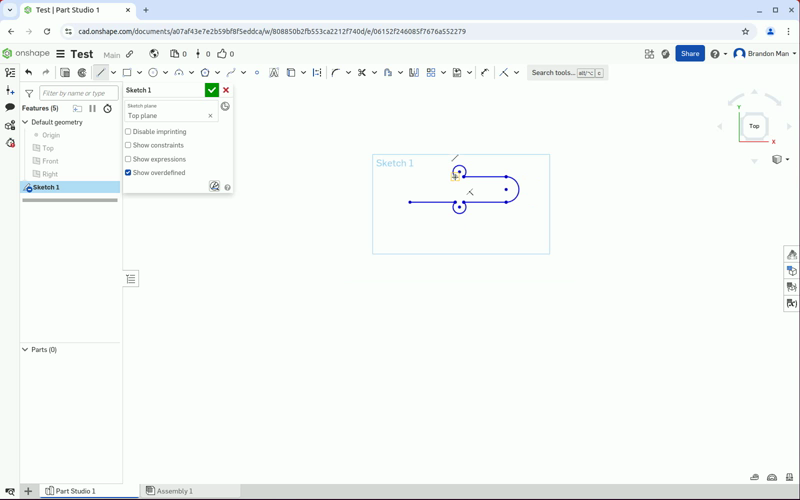
scroll(-6)
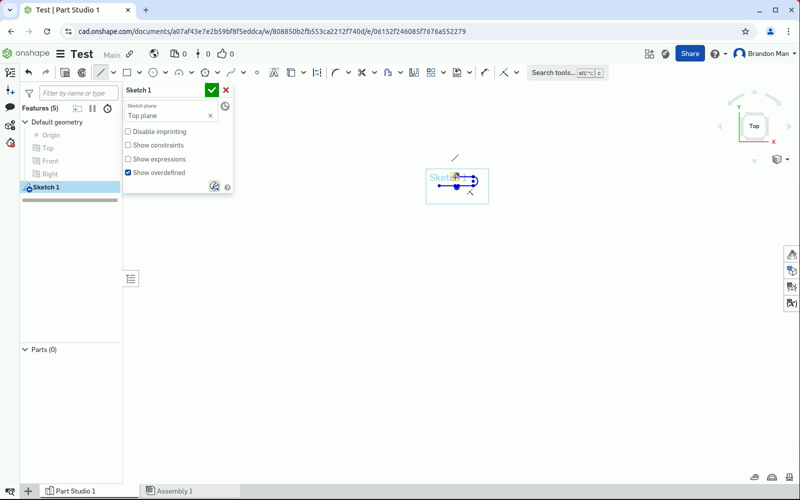
key_down(shift)
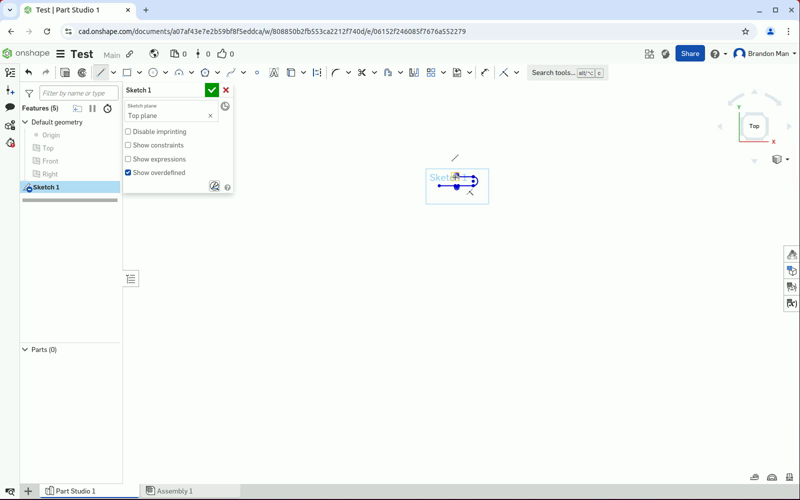
mouse_move(485, 176)
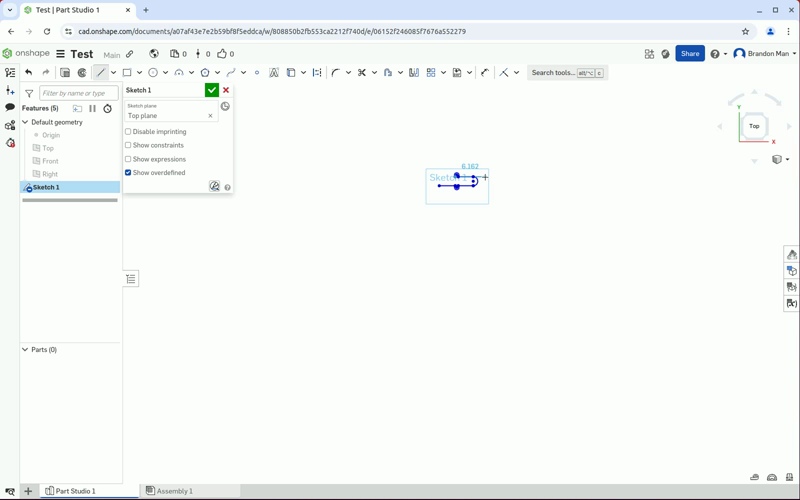
mouse_move(439, 176)
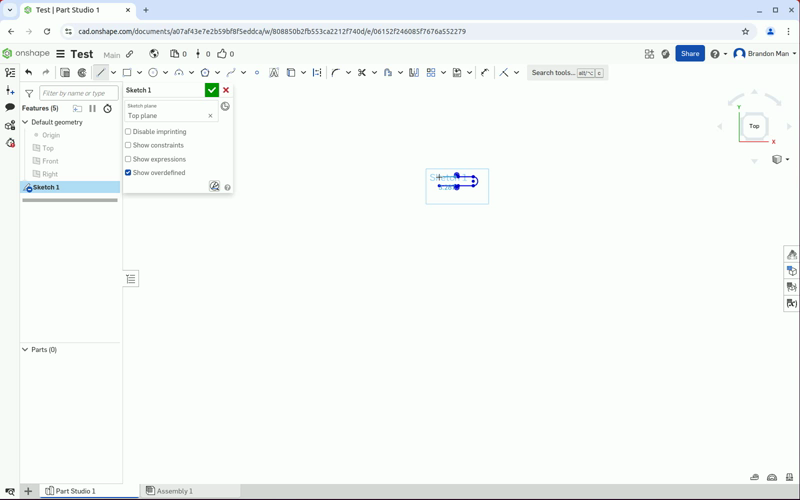
click(439, 176)
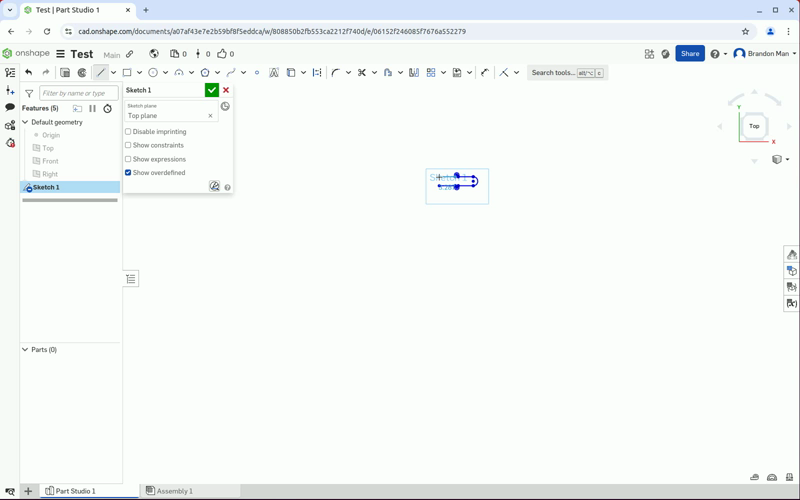
key_up(shift)
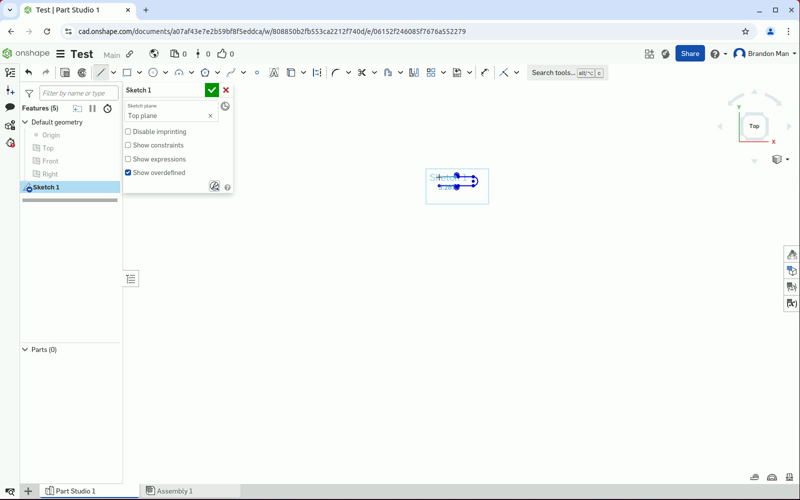
key(esc)
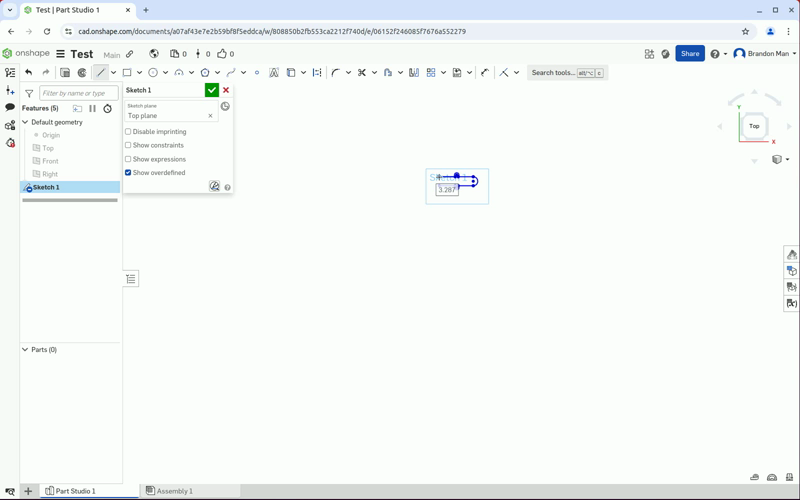
key(a)
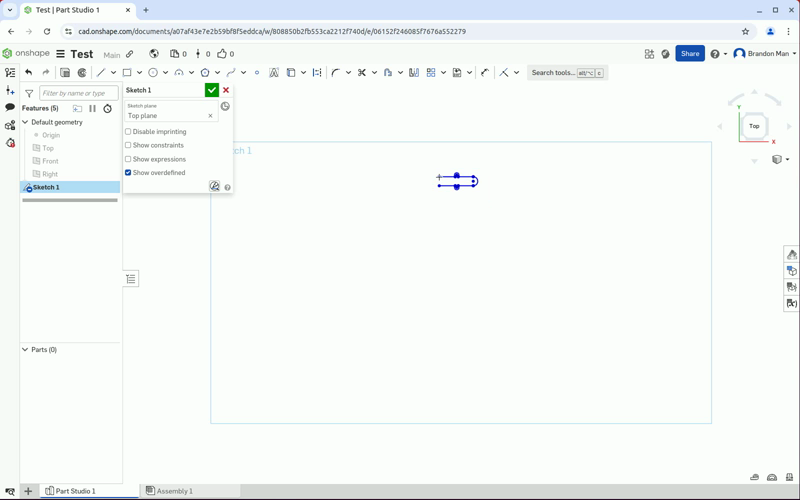
mouse_move(439, 176)
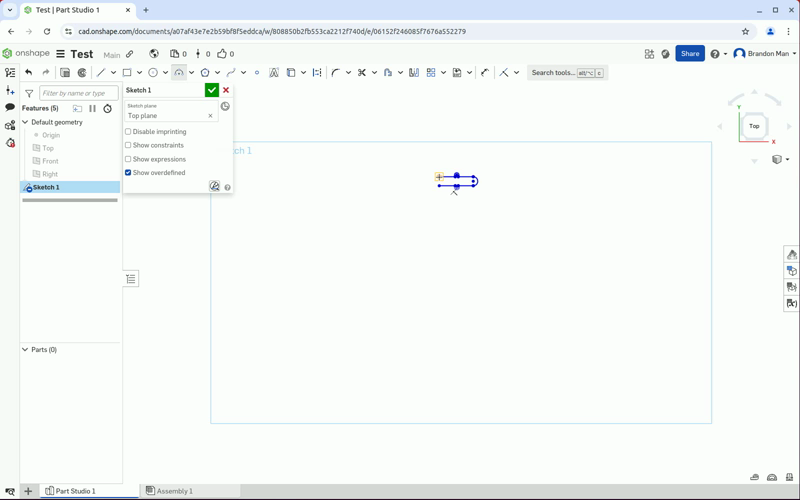
click(439, 176)
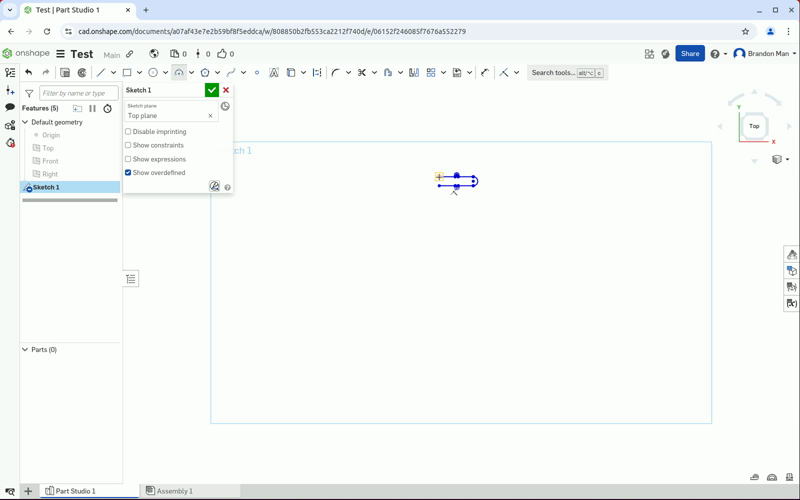
mouse_move(439, 185)
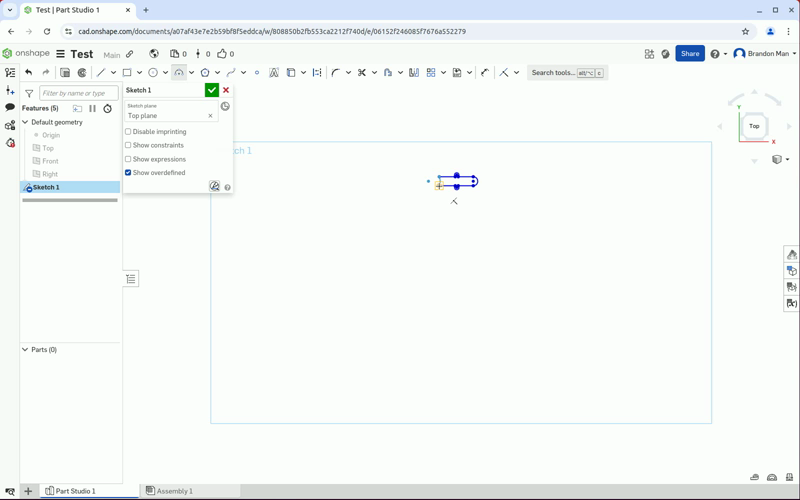
click(439, 185)
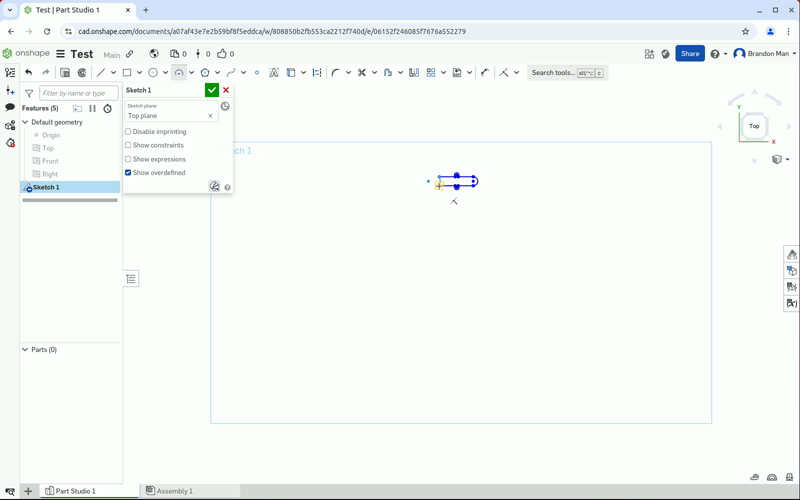
key_down(shift)
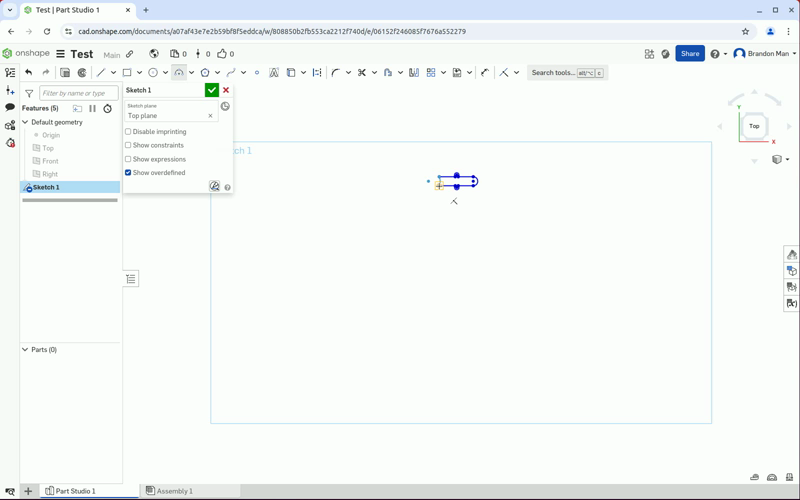
mouse_move(434, 181)
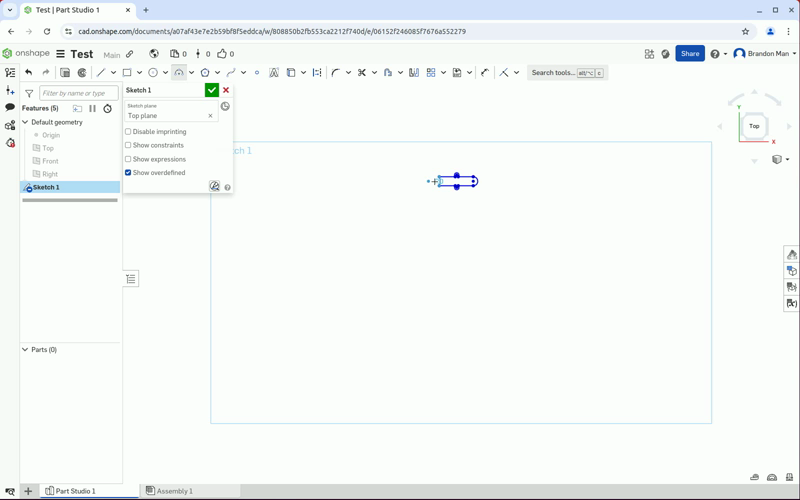
click(434, 181)
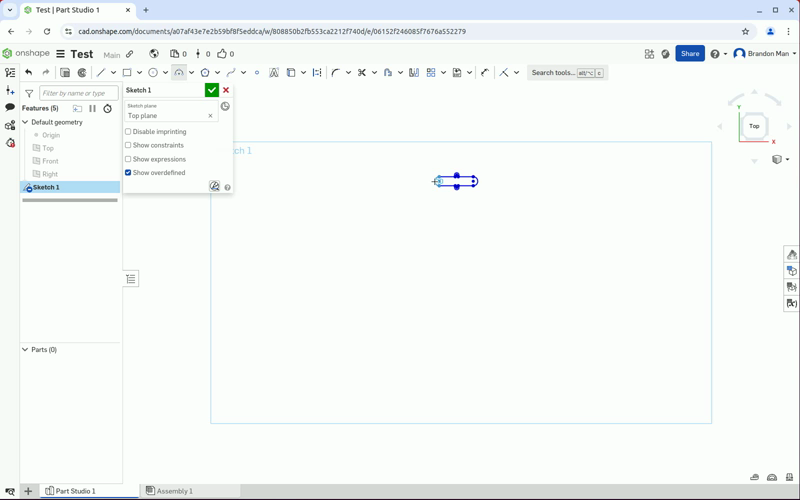
key_up(shift)
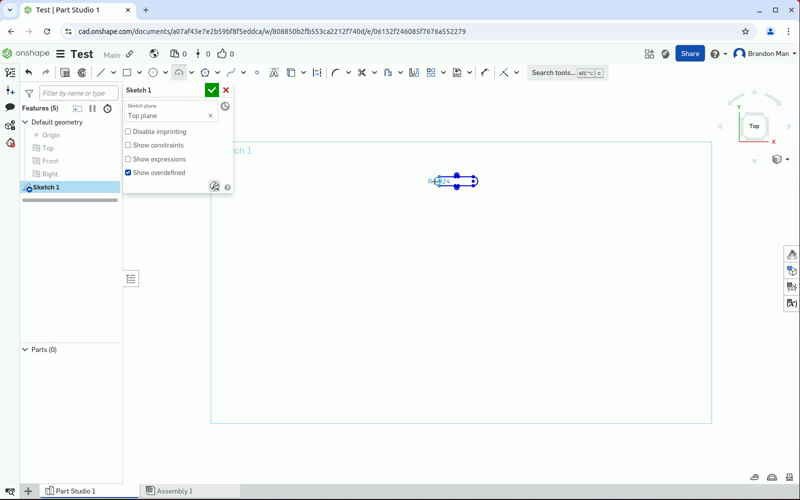
key(esc)
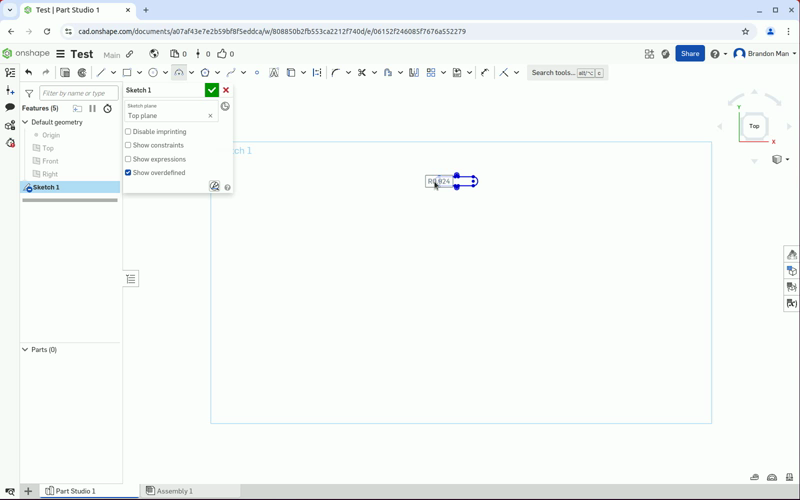
key(l)
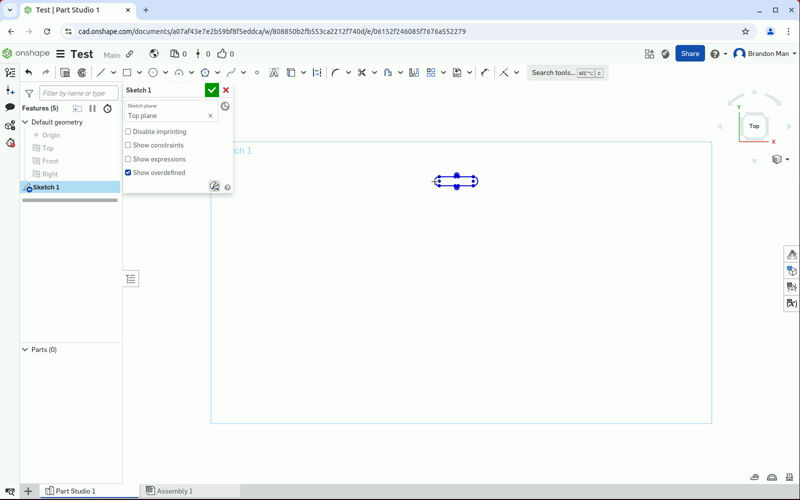
key_down(shift)
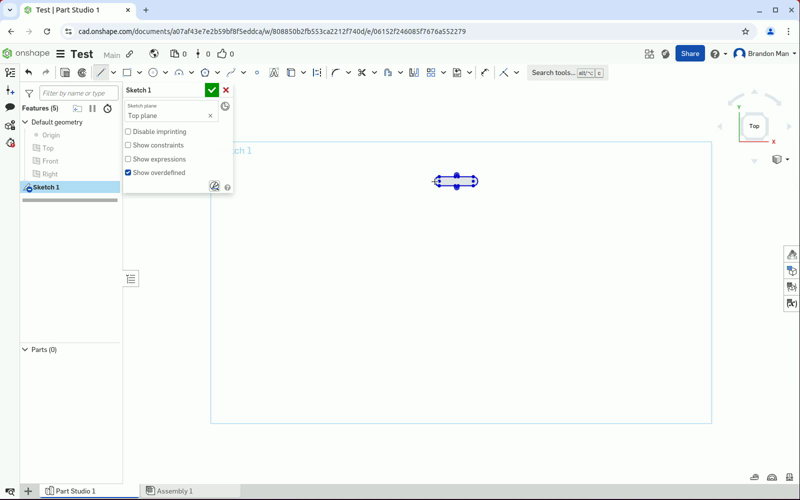
mouse_move(439, 192)
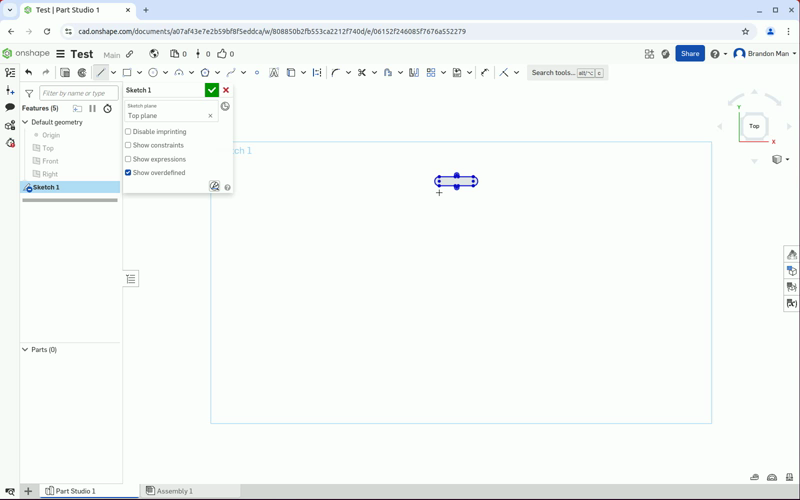
click(439, 192)
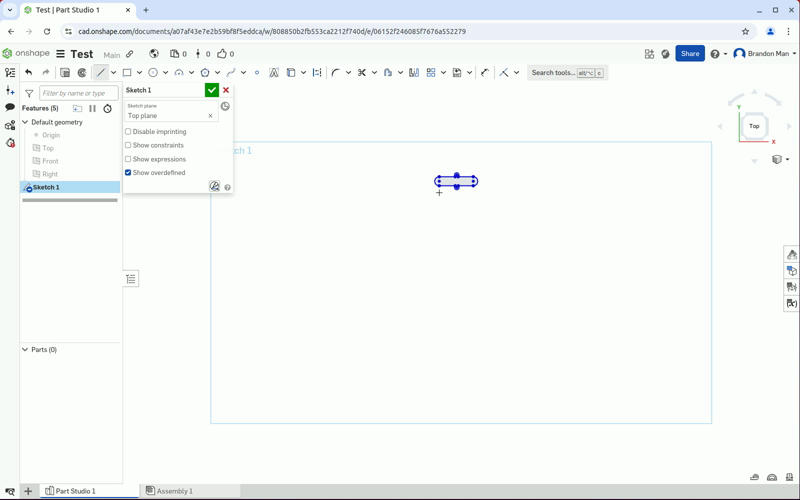
key_up(shift)
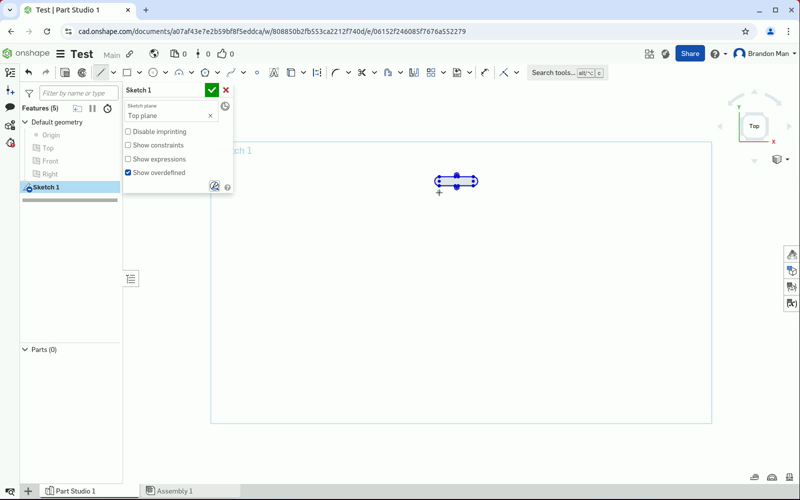
key_down(shift)
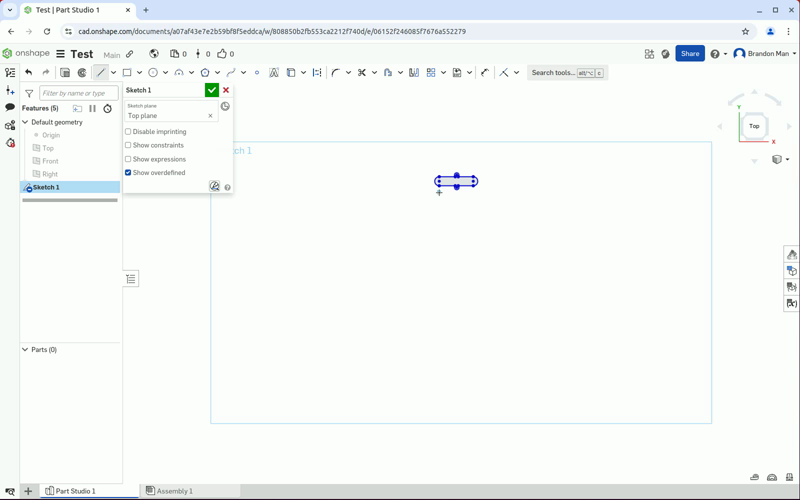
mouse_move(469, 192)
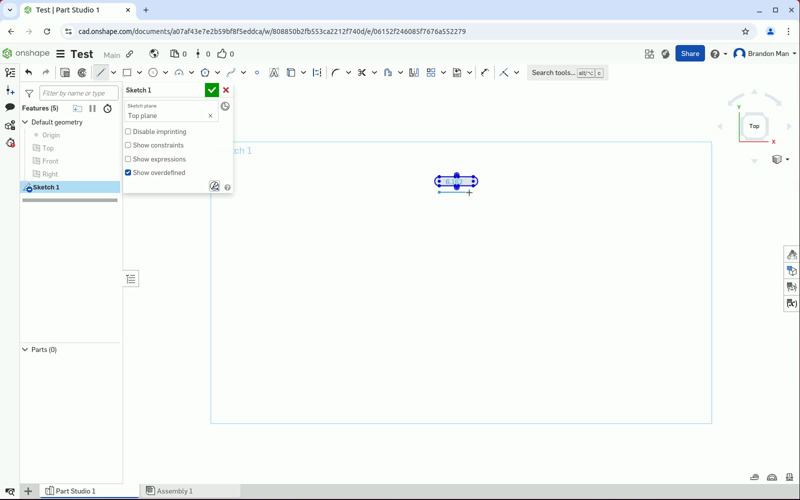
mouse_move(473, 192)
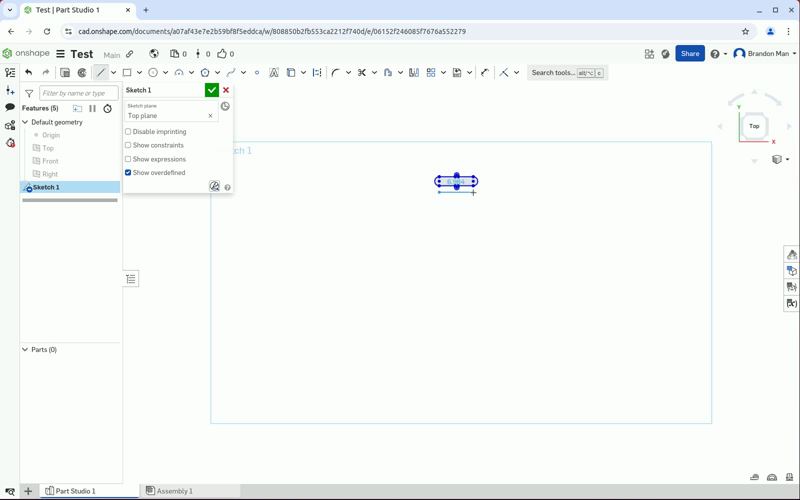
click(473, 192)
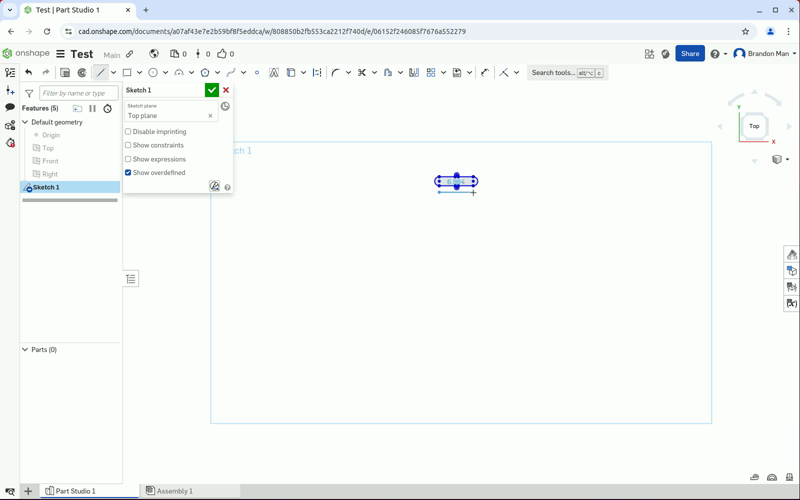
key_up(shift)
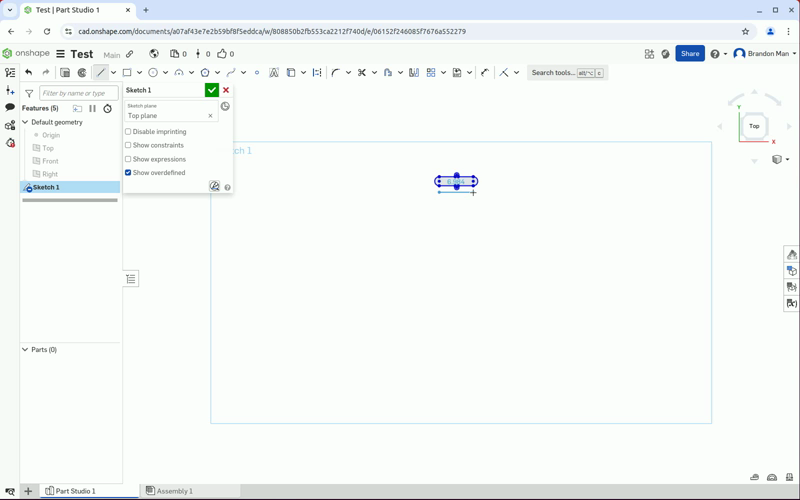
key(esc)
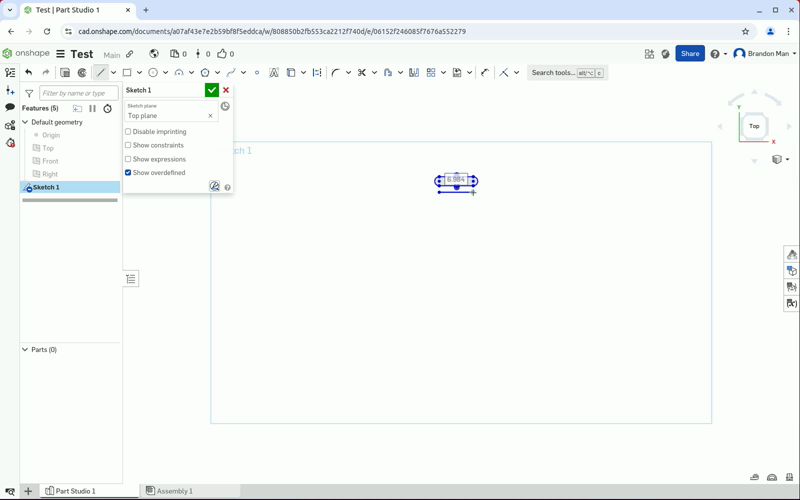
key(a)
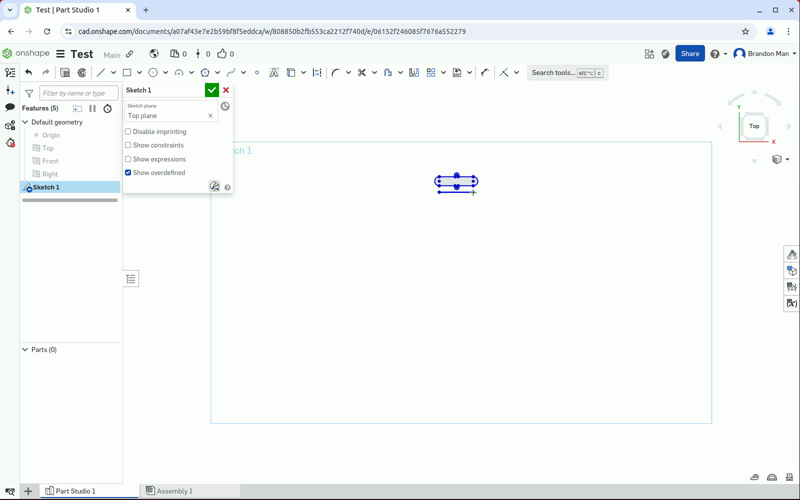
mouse_move(473, 192)
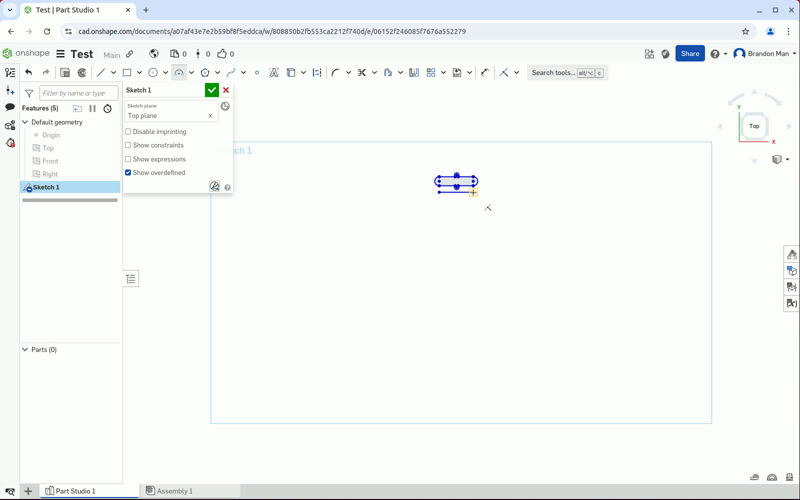
click(473, 192)
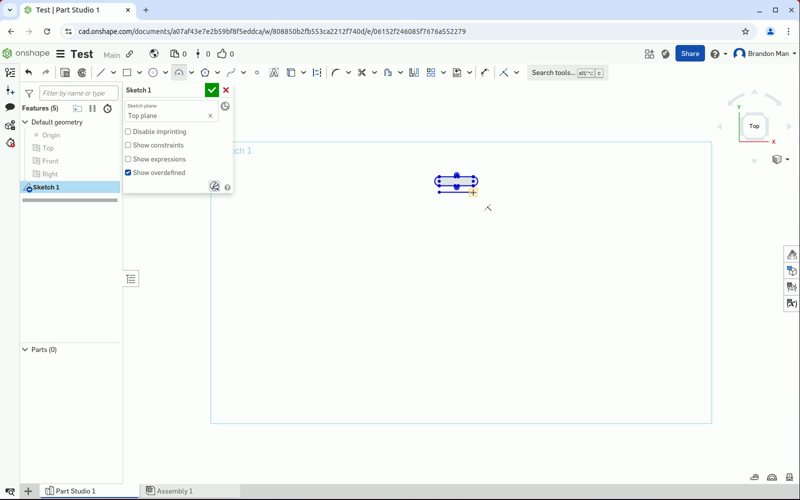
key_down(shift)
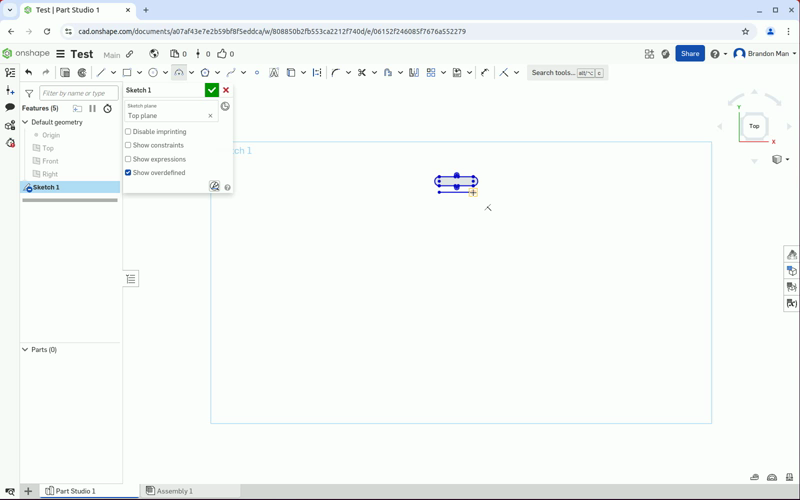
mouse_move(473, 170)
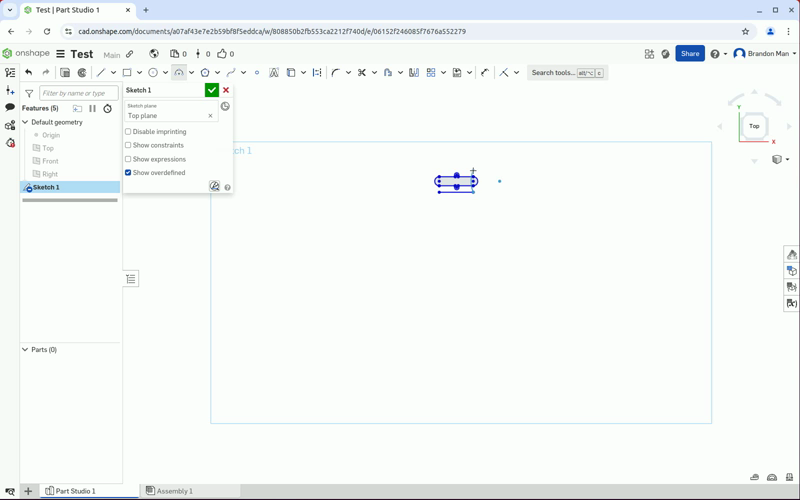
click(473, 170)
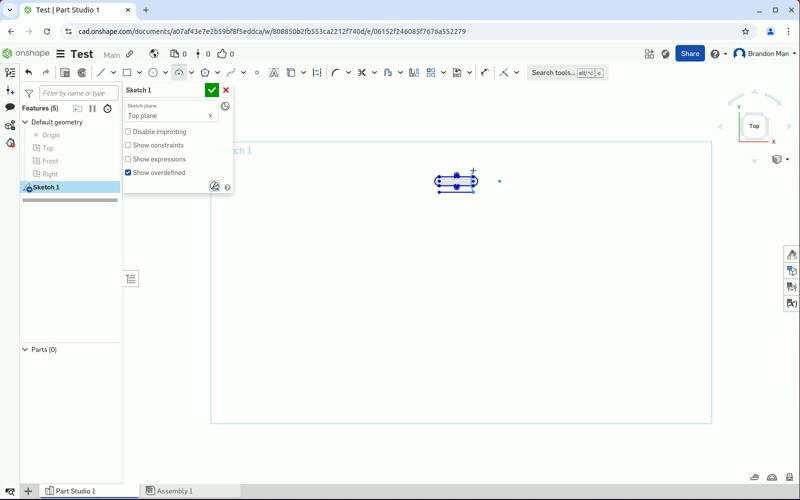
mouse_move(484, 181)
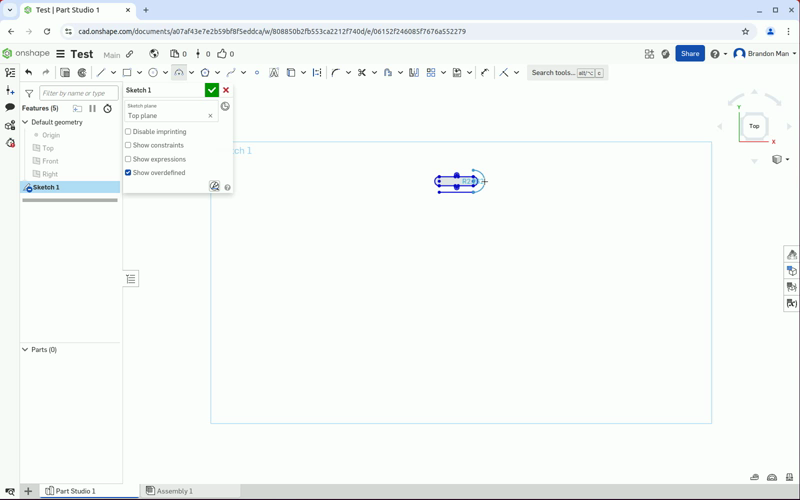
click(484, 181)
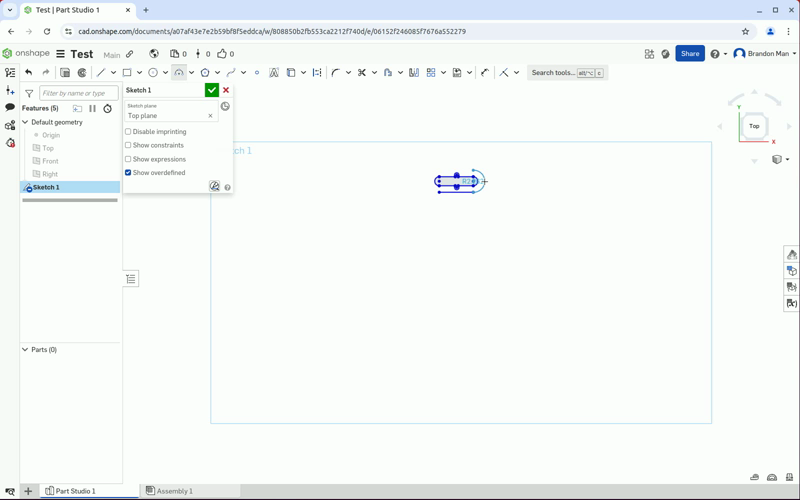
key_up(shift)
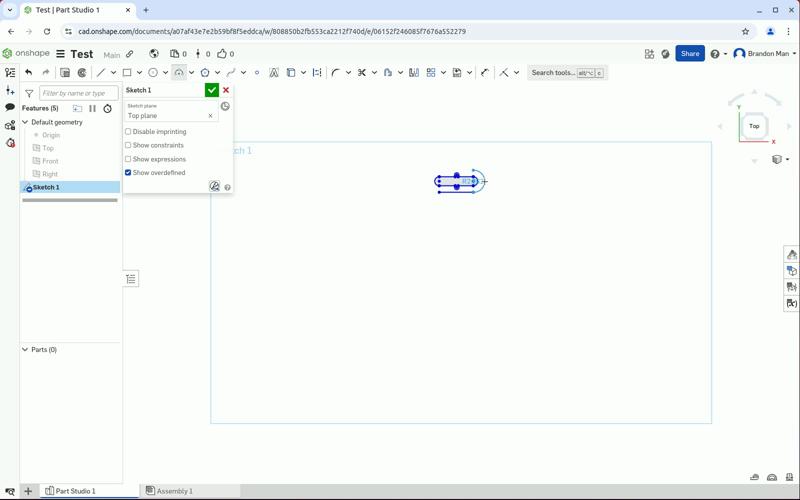
key(esc)
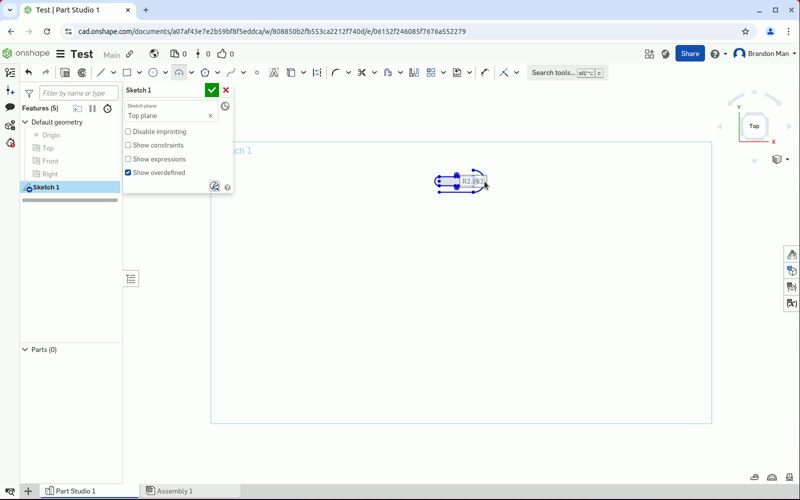
key(l)
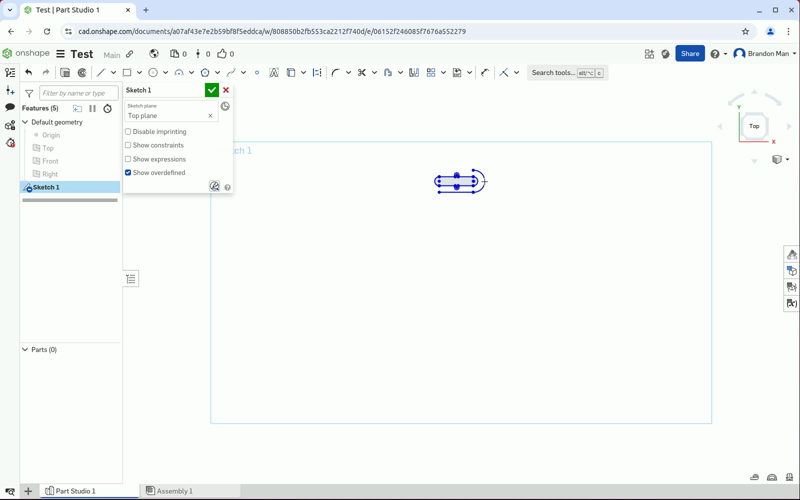
mouse_move(473, 170)
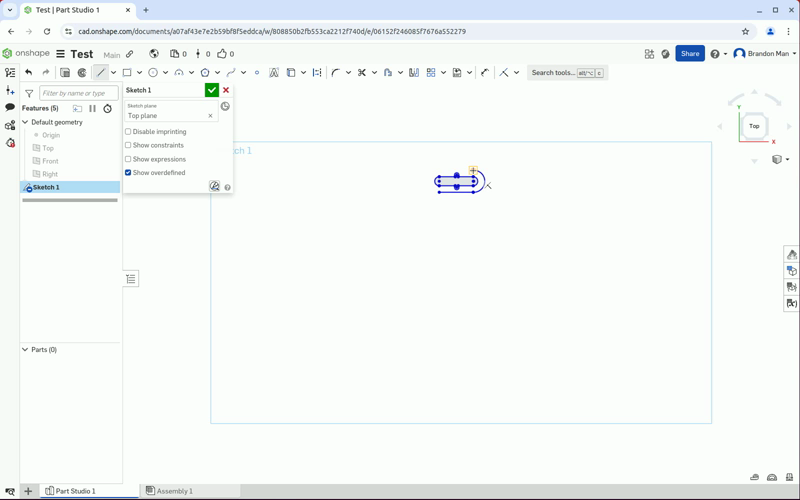
click(473, 170)
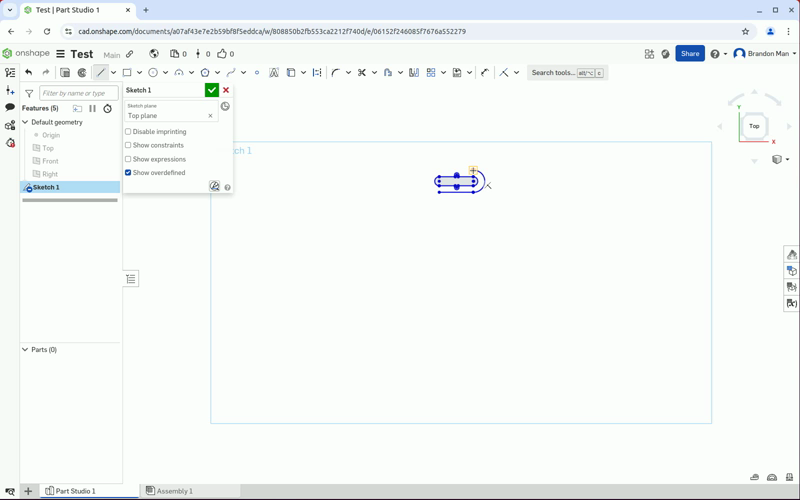
key_down(shift)
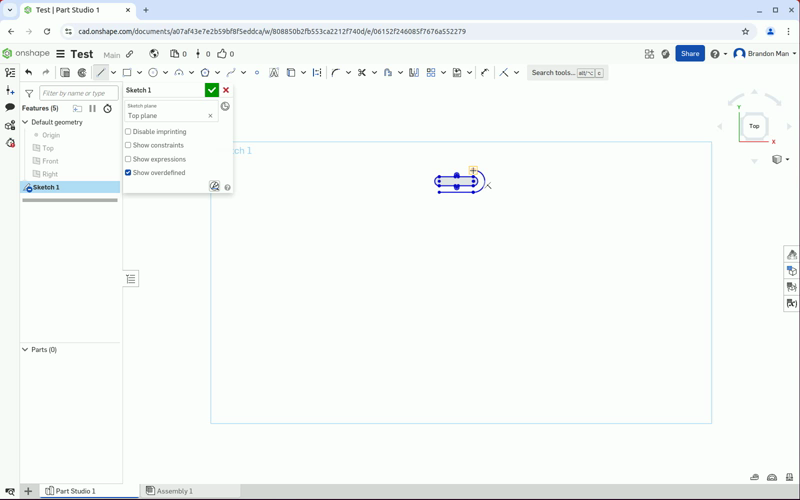
mouse_move(503, 170)
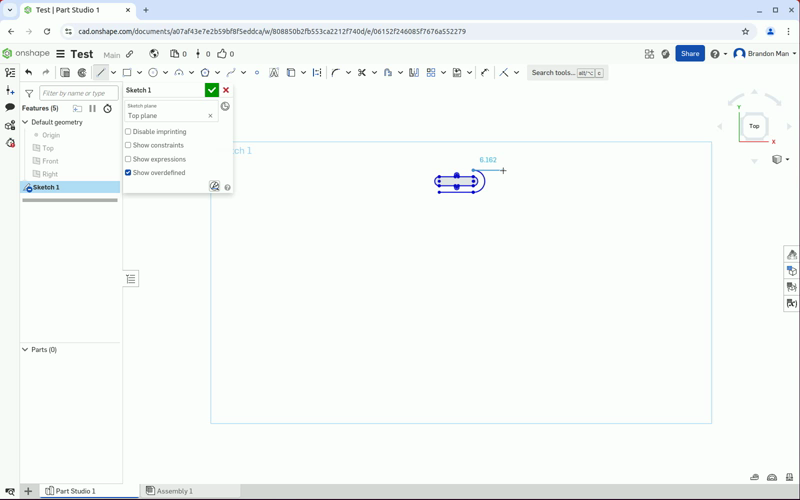
mouse_move(439, 170)
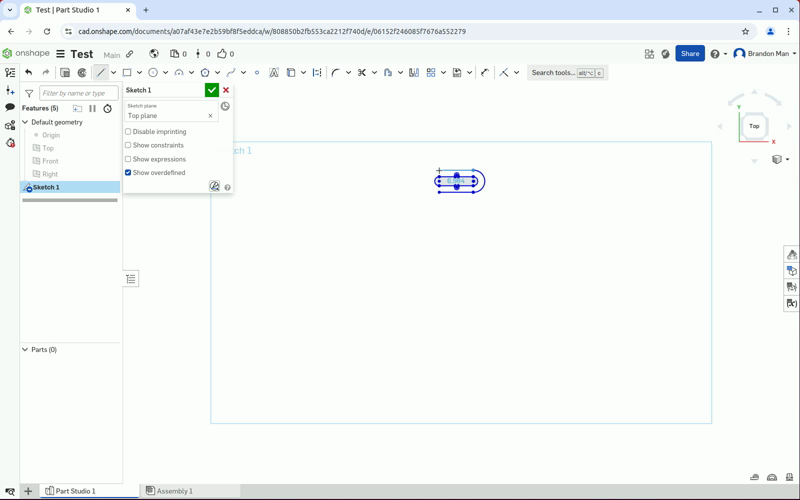
click(439, 170)
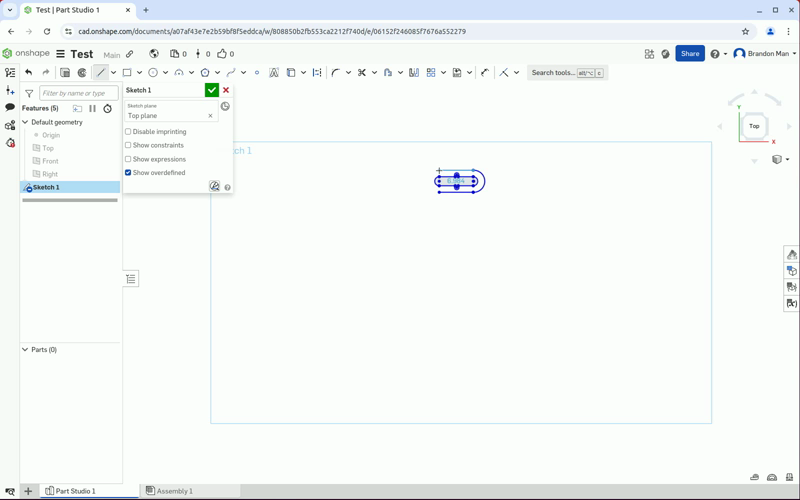
key_up(shift)
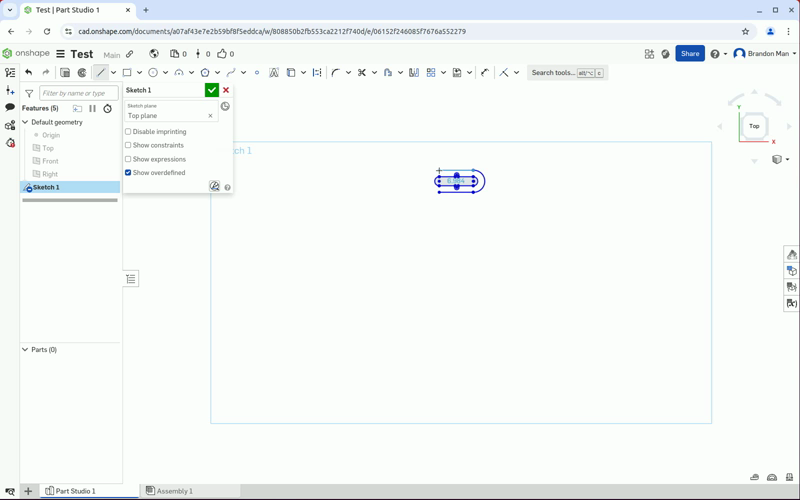
key(esc)
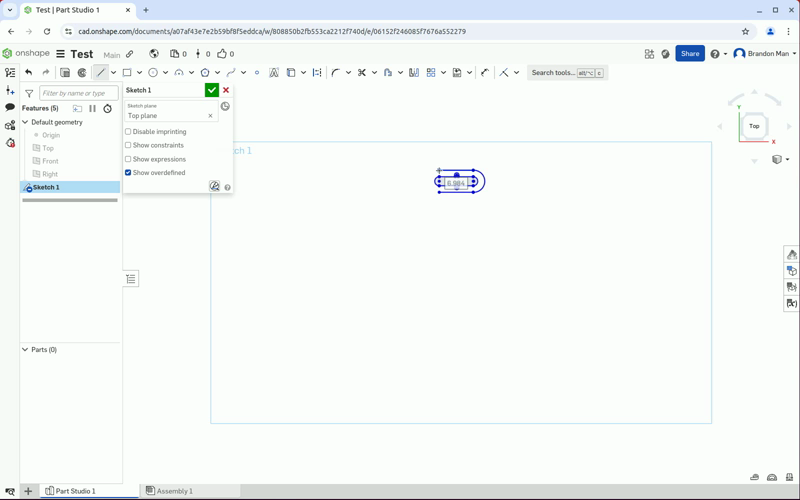
key(a)
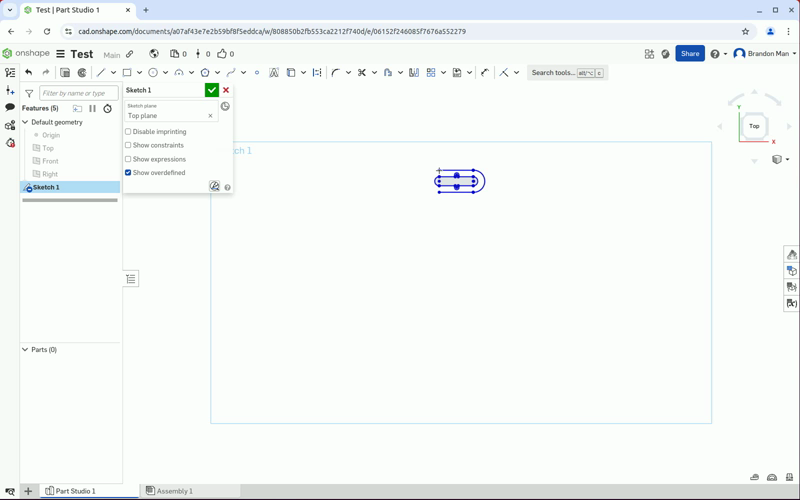
mouse_move(439, 170)
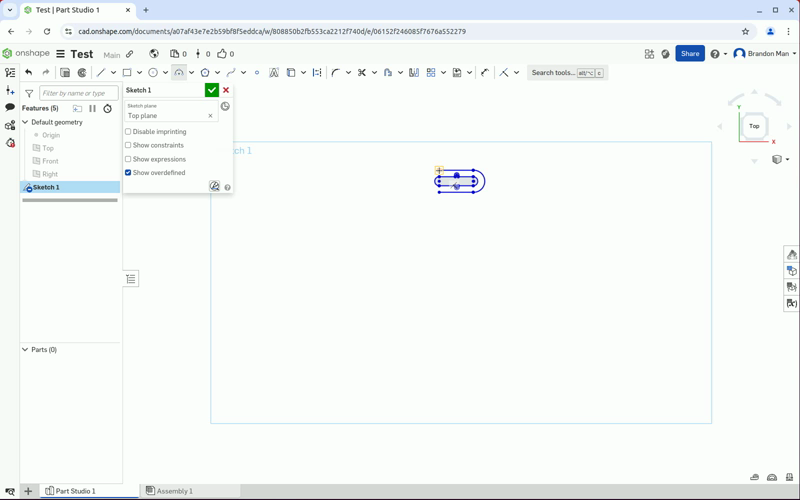
click(439, 170)
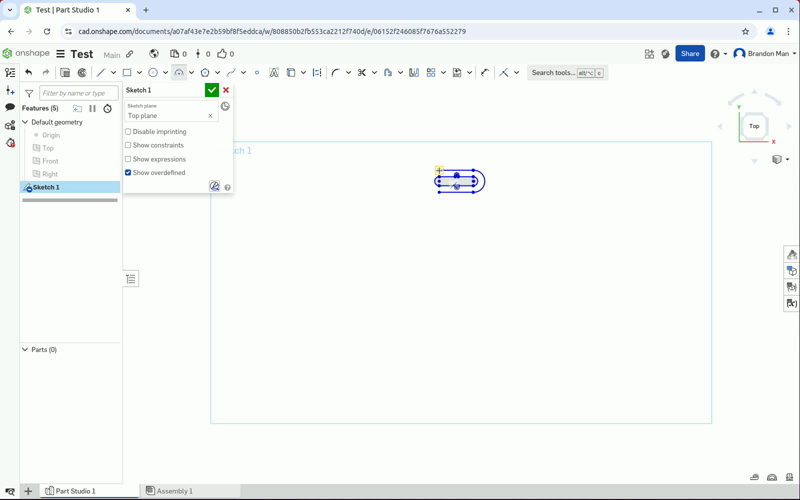
mouse_move(439, 192)
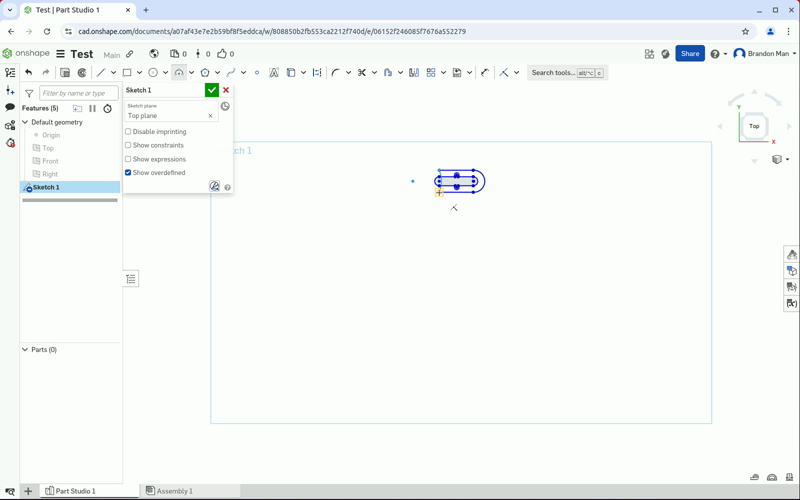
click(439, 192)
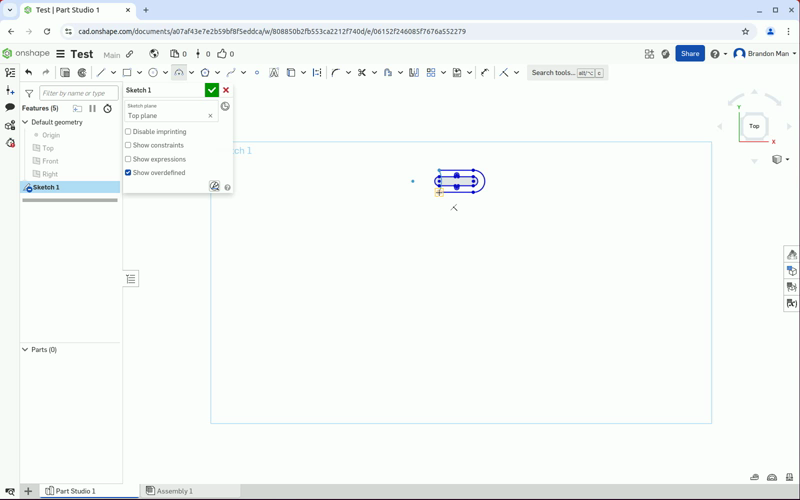
key_down(shift)
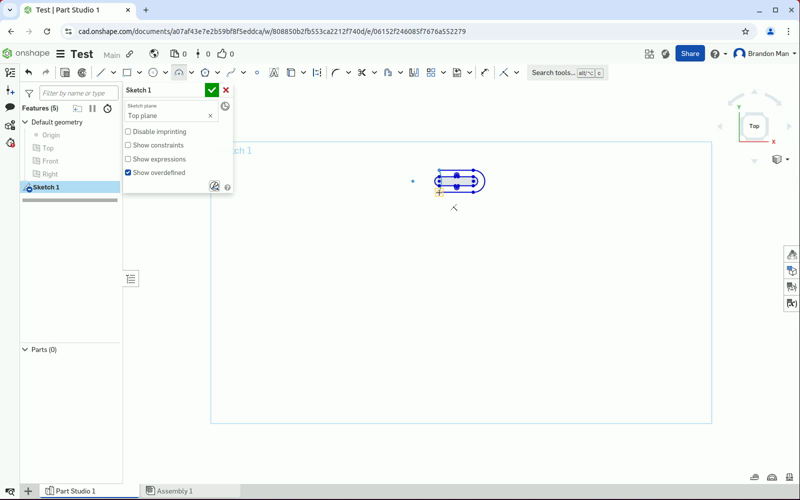
mouse_move(450, 181)
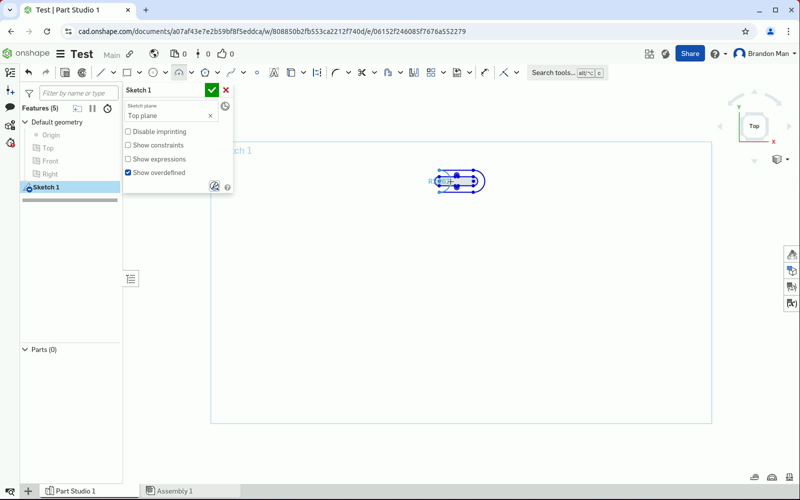
click(450, 181)
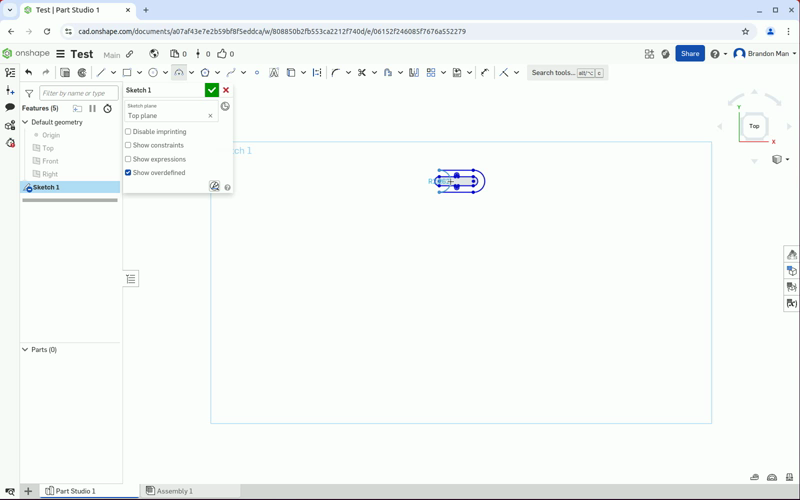
key_up(shift)
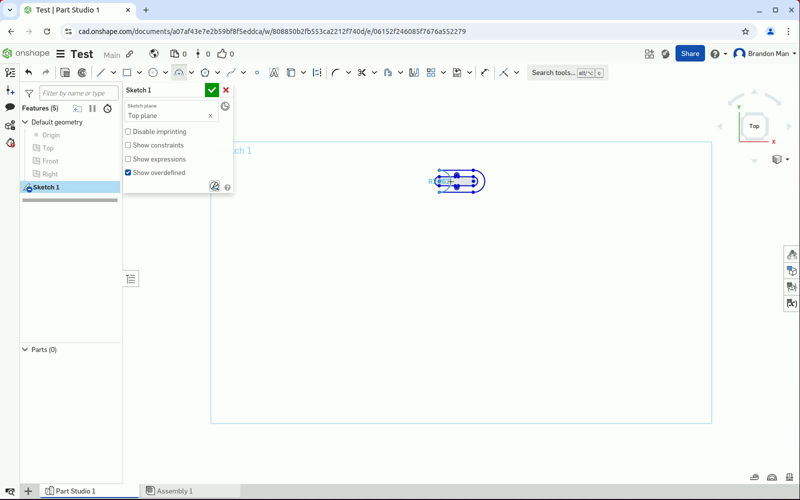
key(esc)
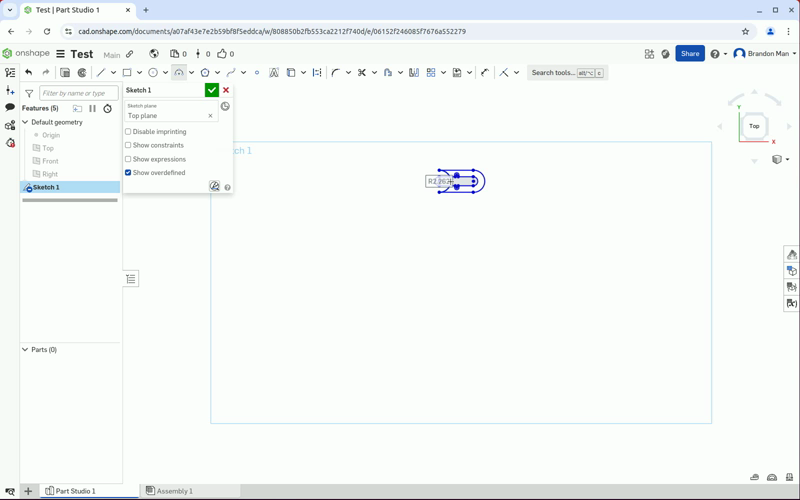
mouse_move(443, 190)
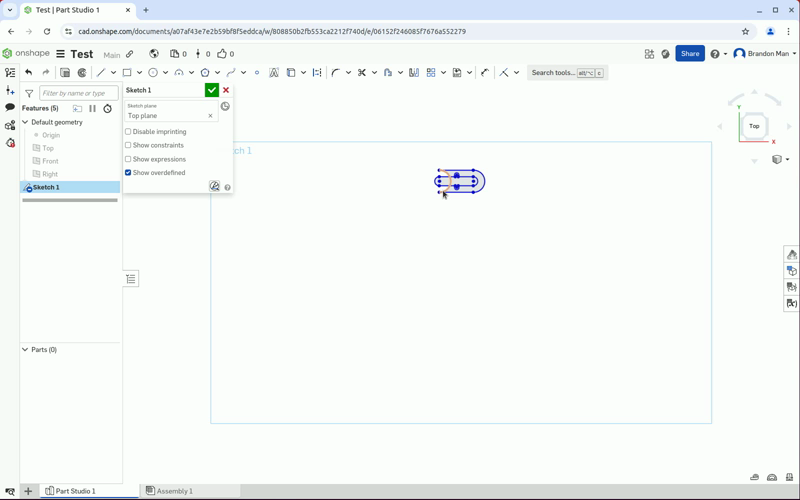
scroll(6)
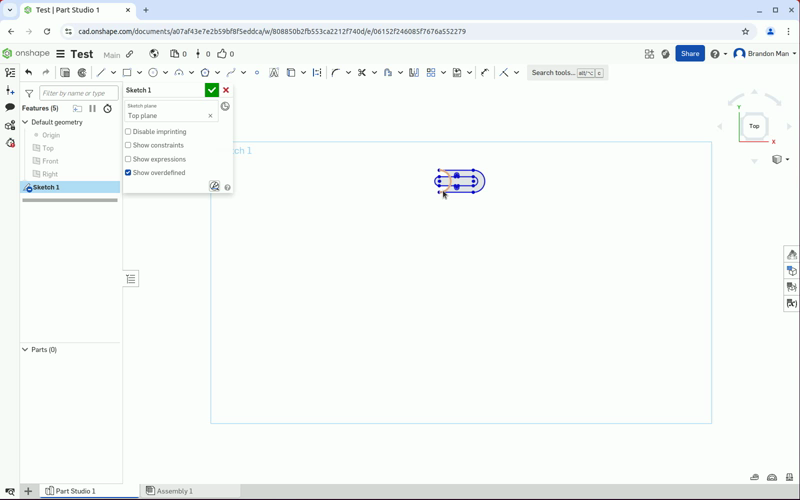
scroll(6)
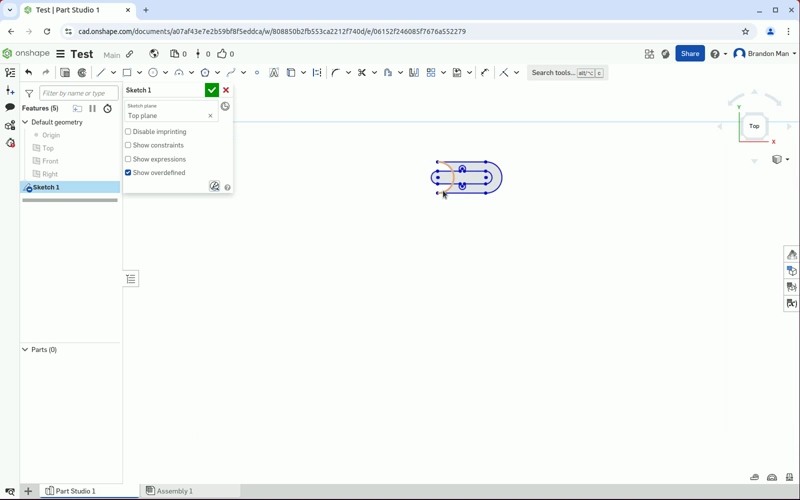
scroll(6)
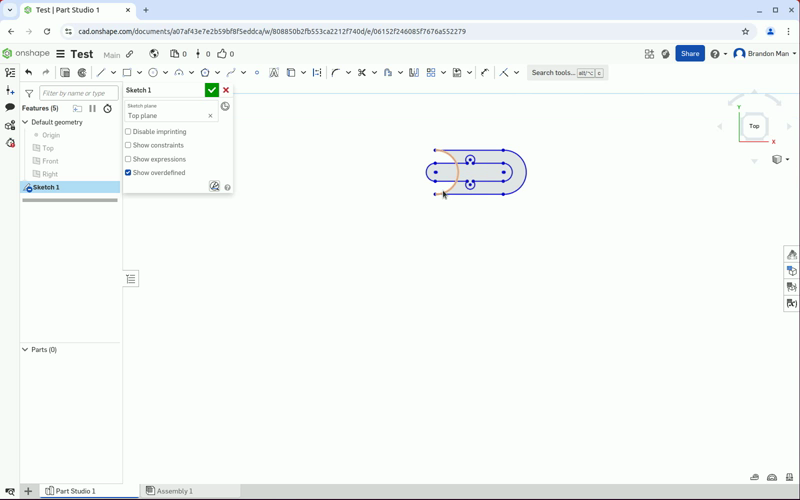
scroll(6)
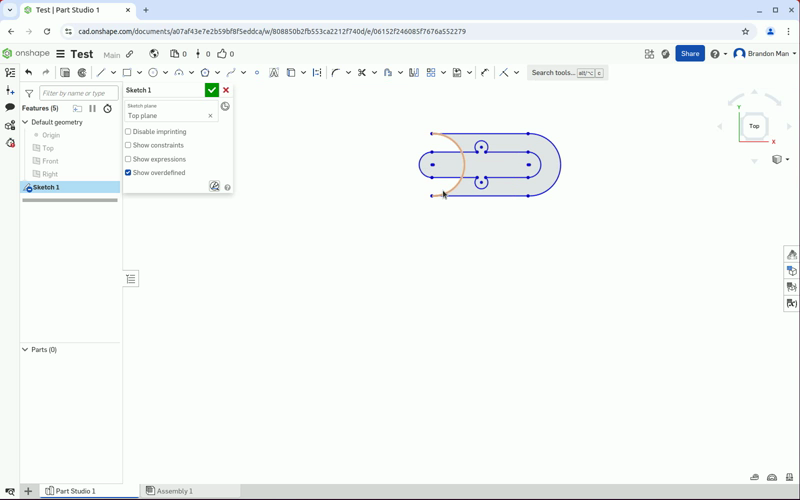
scroll(6)
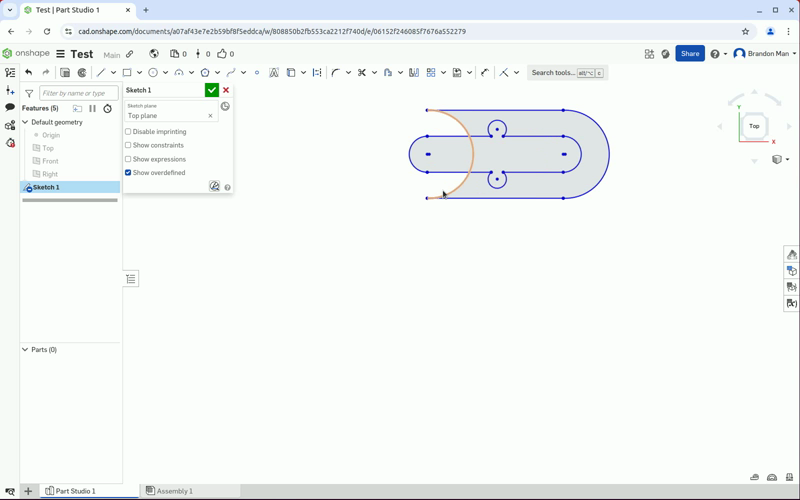
scroll(6)
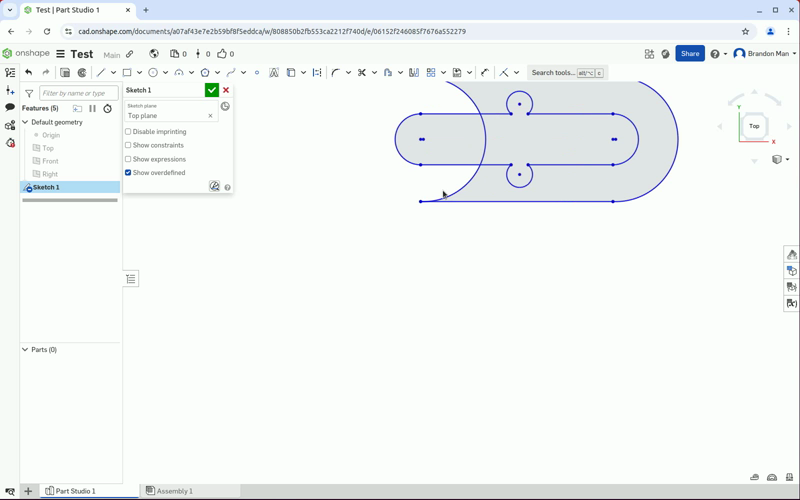
scroll(6)
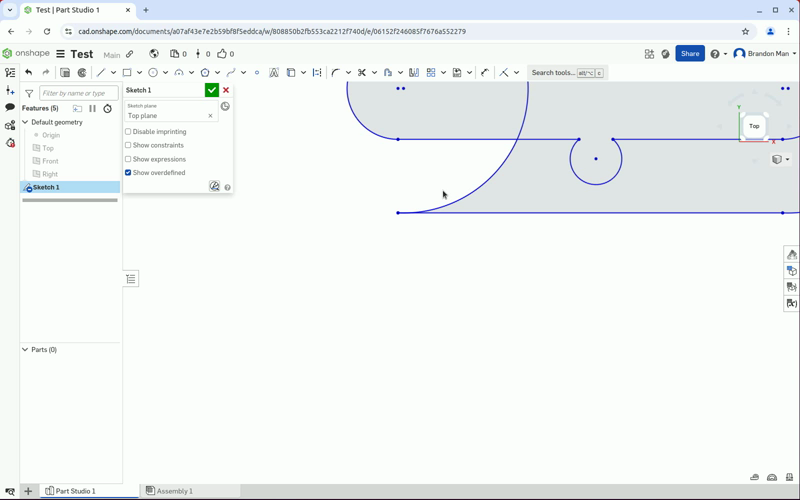
click(443, 190)
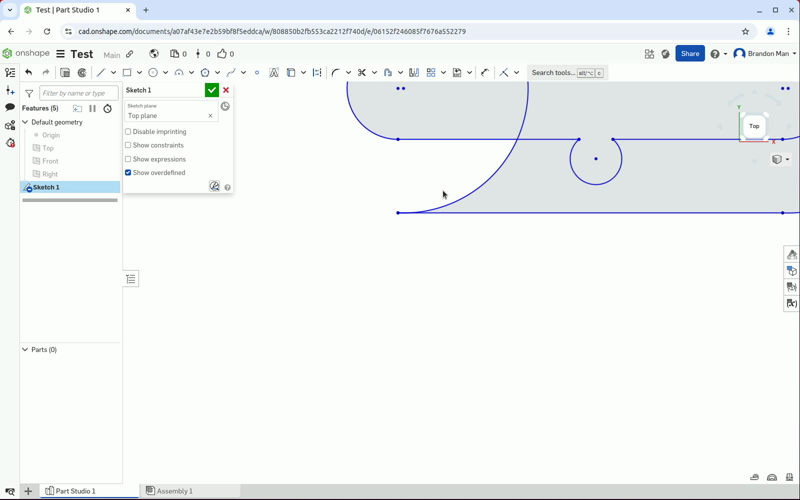
scroll(-6)
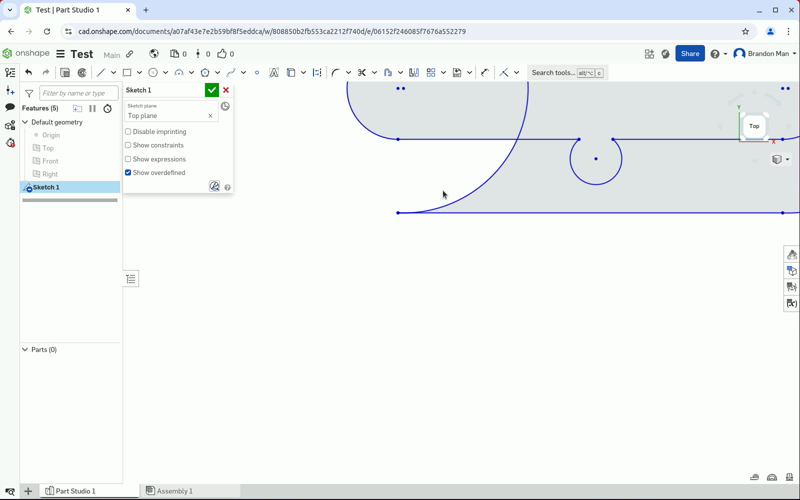
scroll(-6)
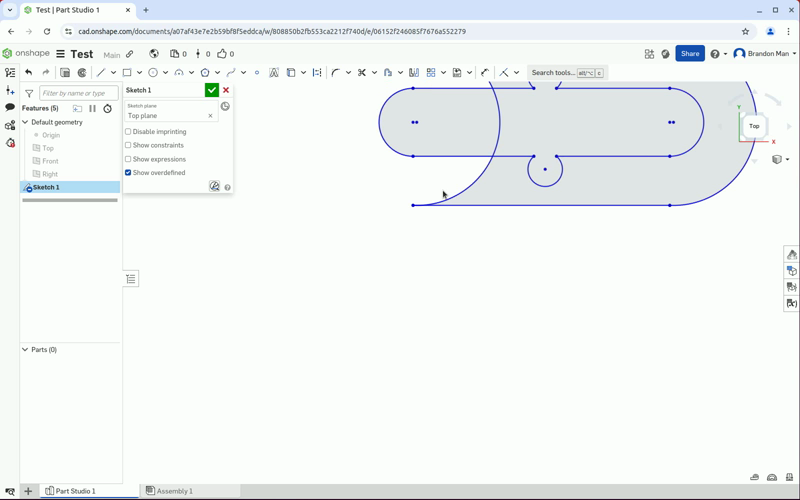
scroll(-6)
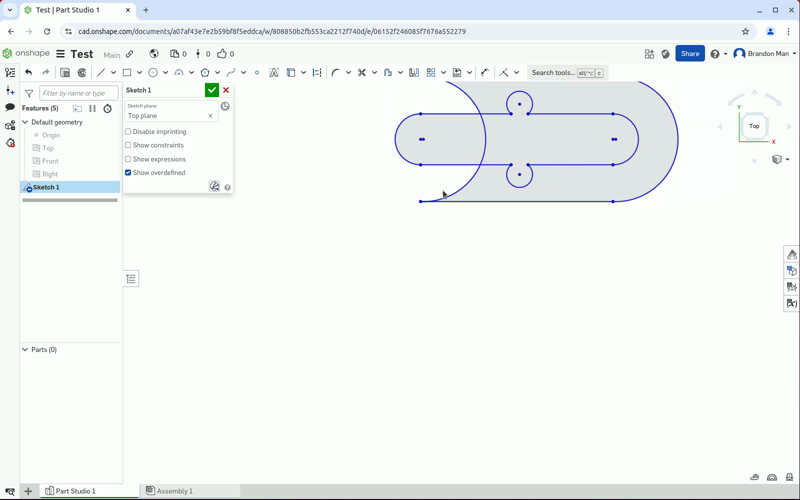
scroll(-6)
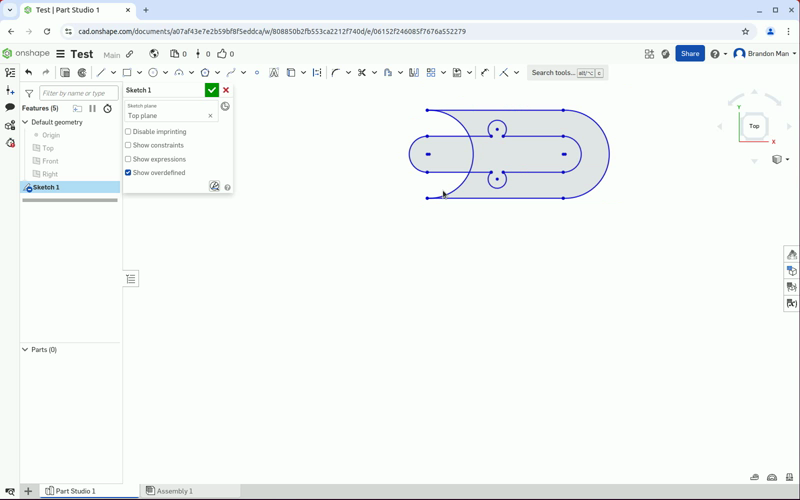
scroll(-6)
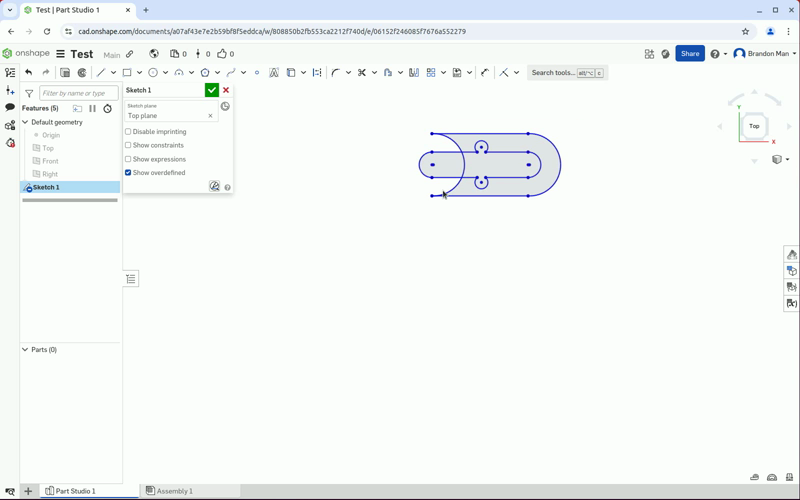
scroll(-6)
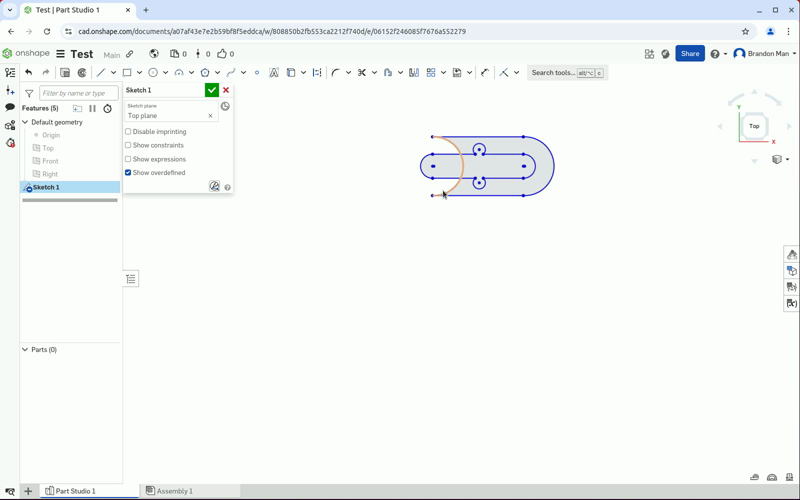
scroll(-6)
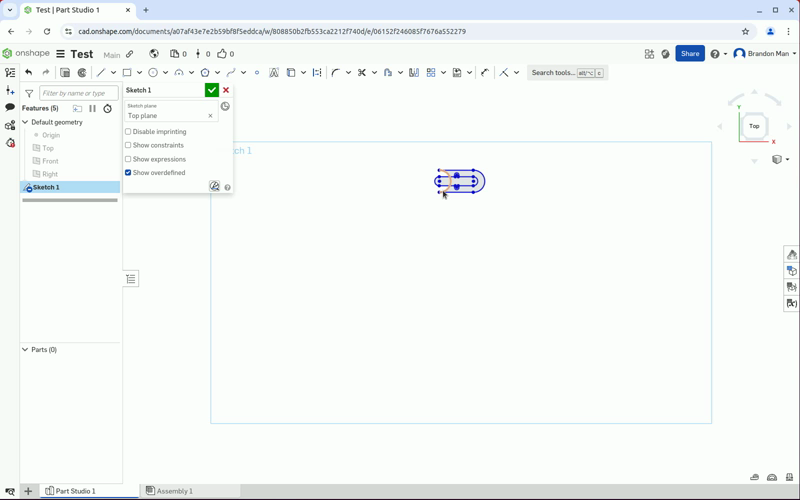
mouse_move(73, 352)
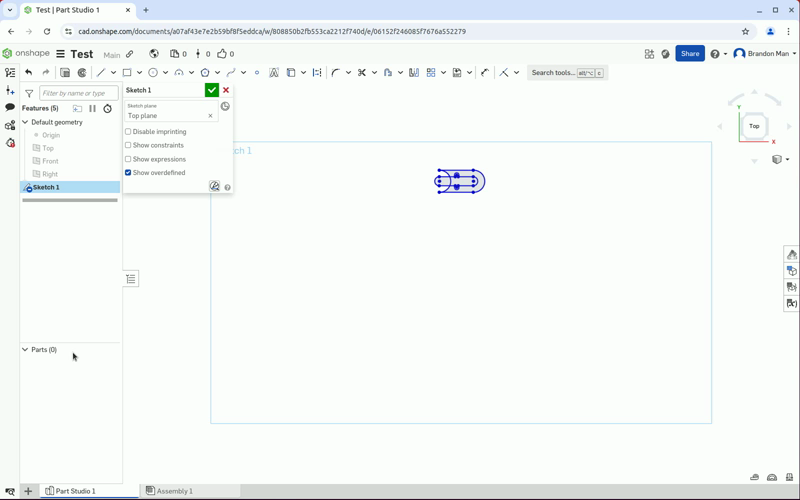
key(shift+y)
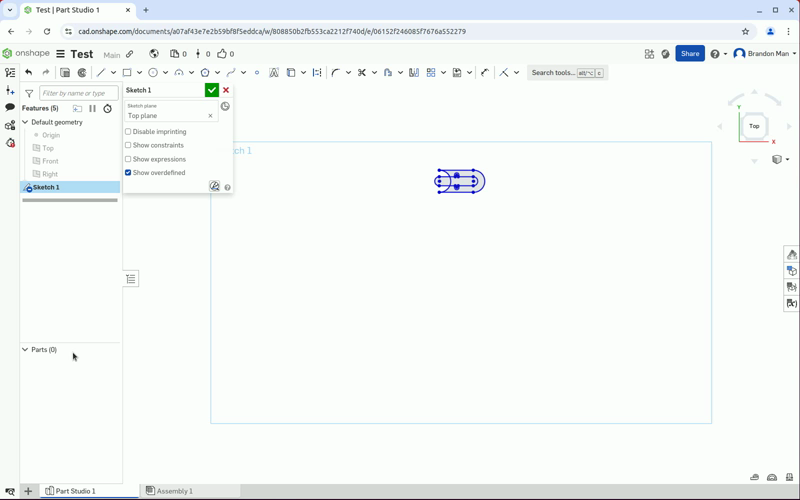
key(shift+e)
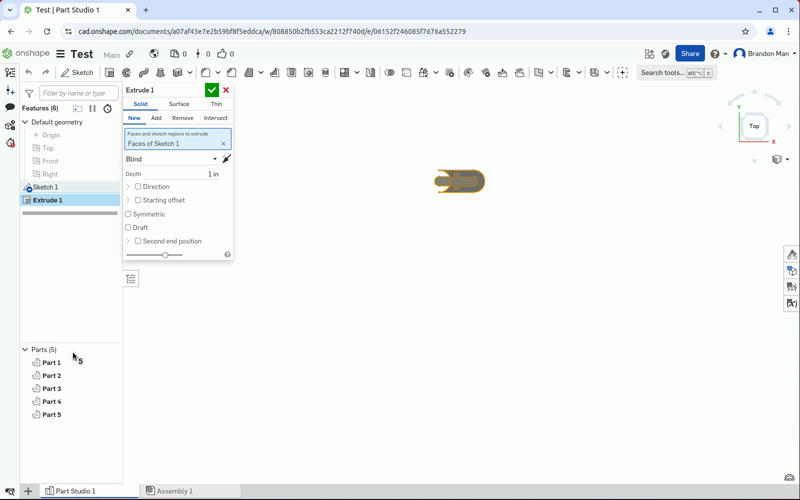
mouse_move(143, 106)
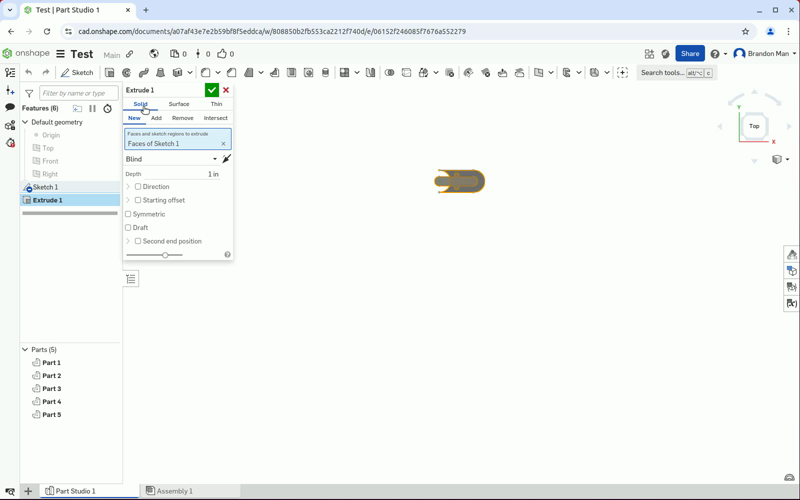
click(143, 106)
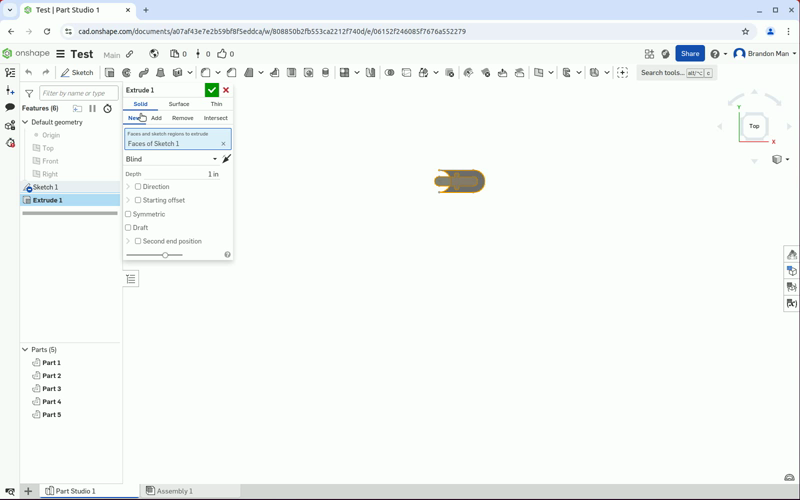
mouse_move(137, 120)
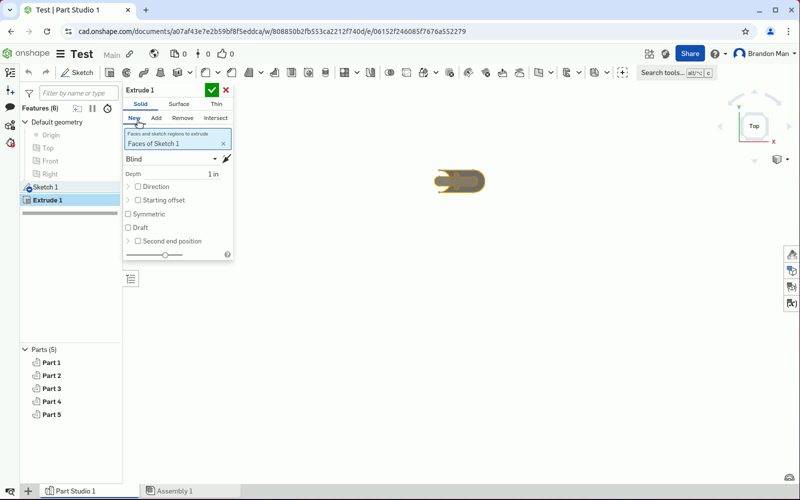
click(137, 120)
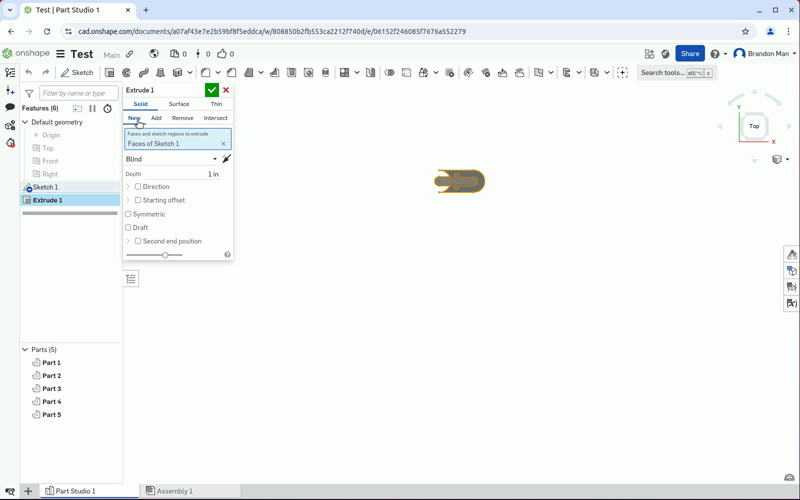
key(tab, 4)
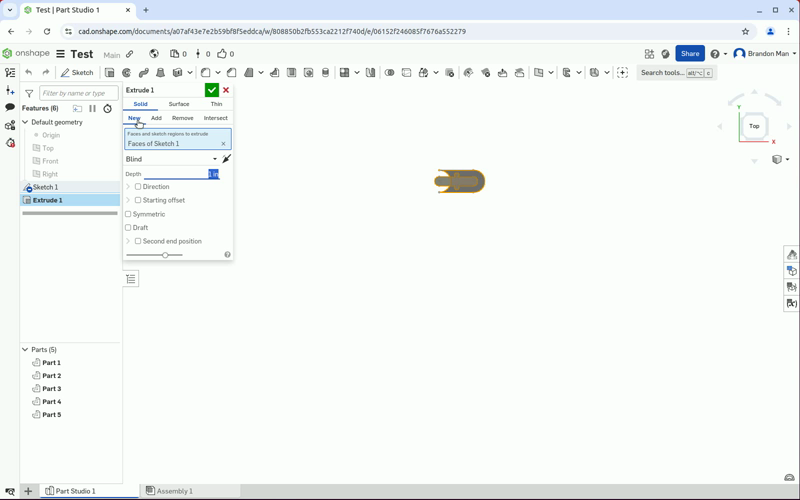
text(1.204)
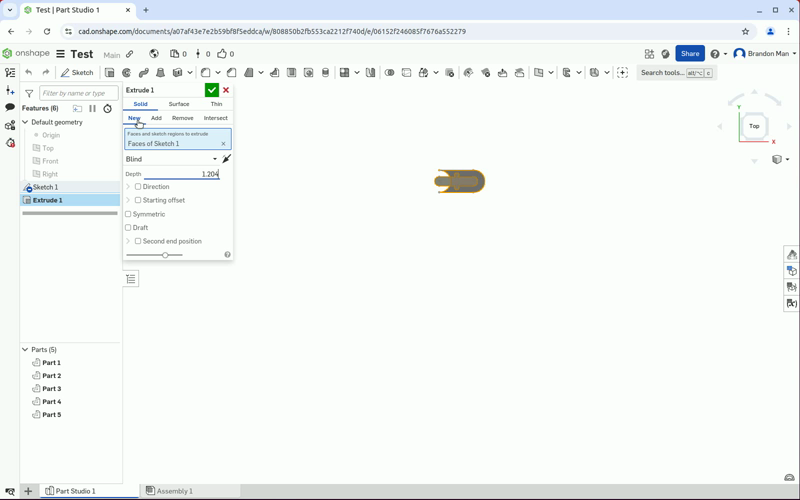
key(enter)
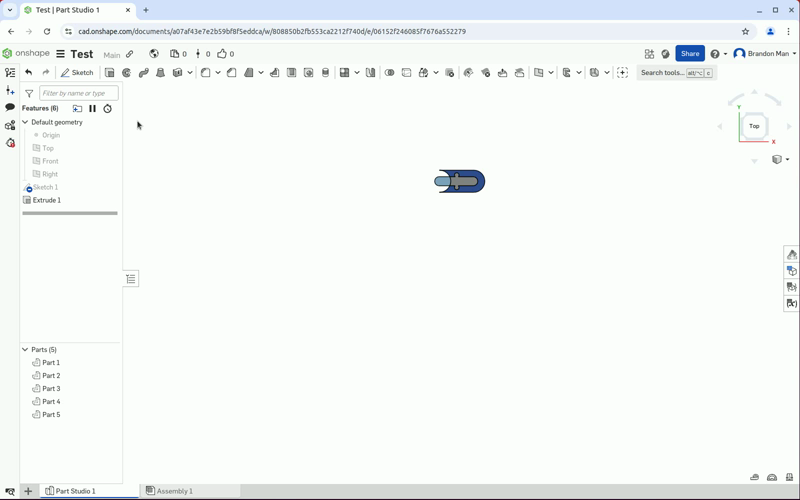
key(shift+h)
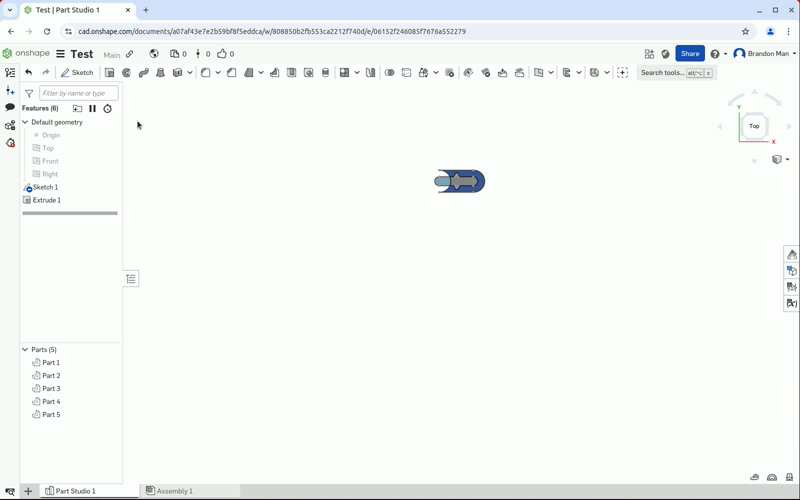
key(shift+h)
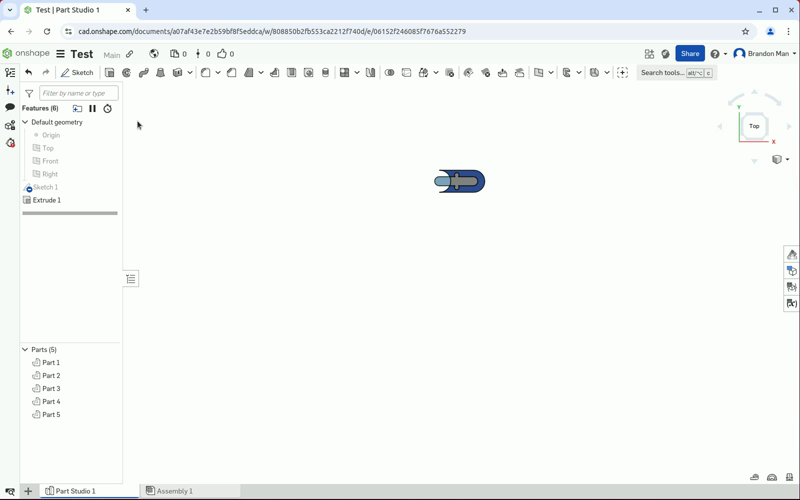
mouse_move(73, 189)
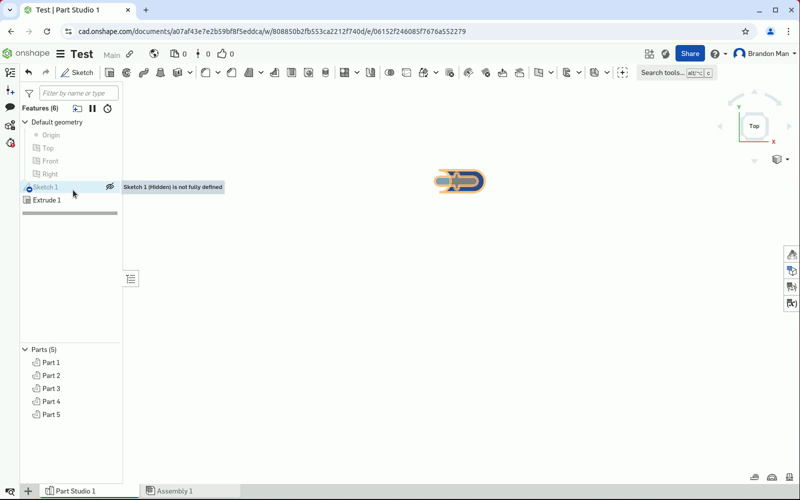
click(73, 189)
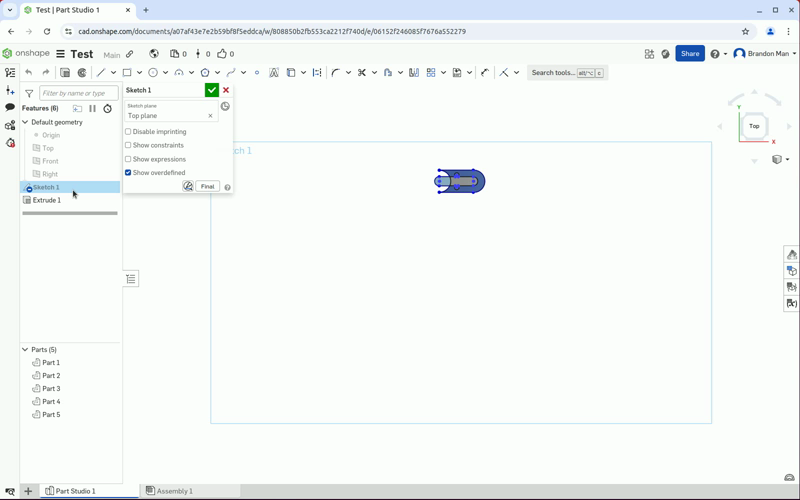
mouse_move(229, 92)
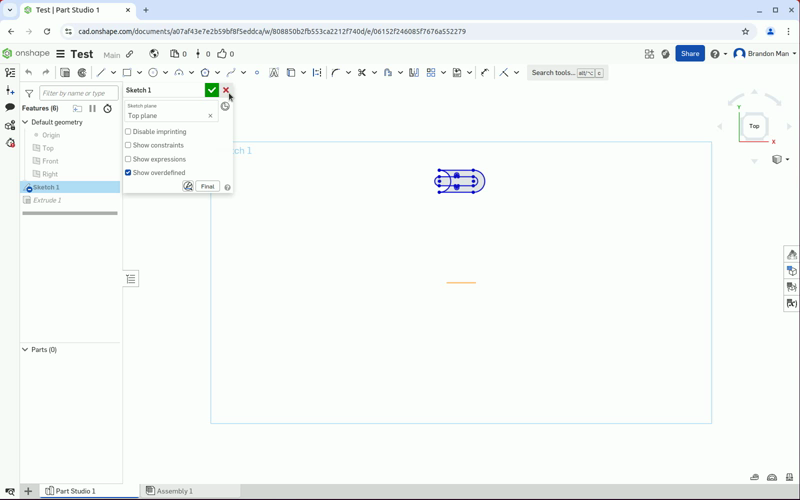
click(229, 92)
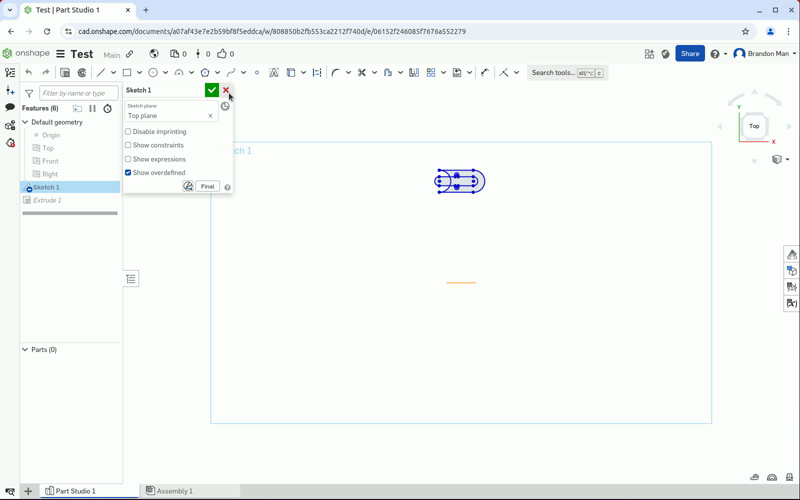
key(shift+s)
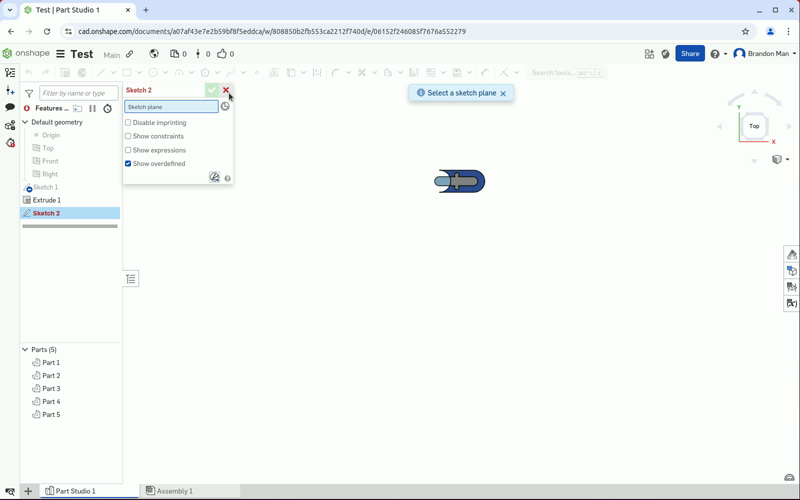
mouse_move(73, 150)
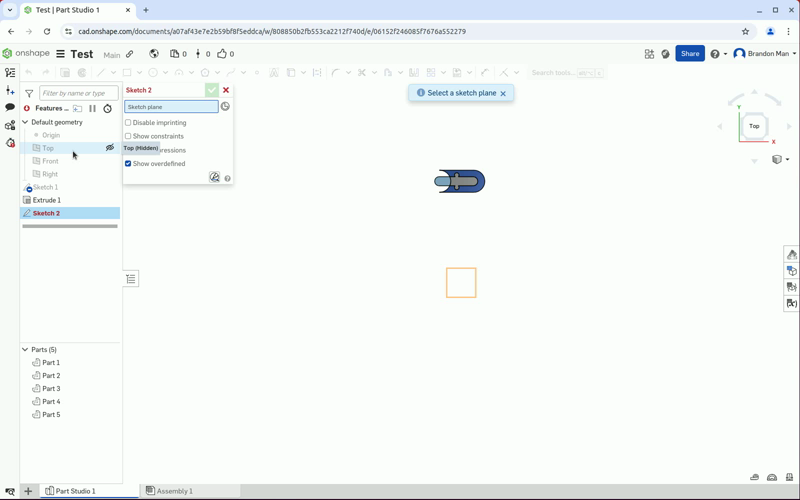
click(73, 150)
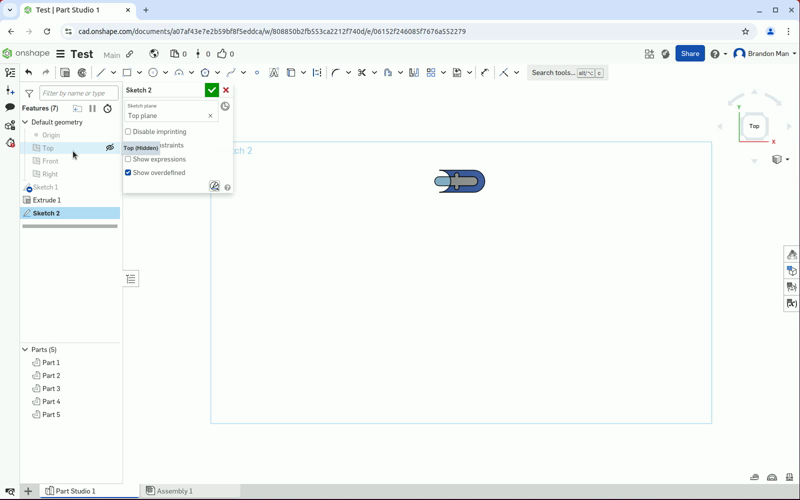
mouse_move(73, 352)
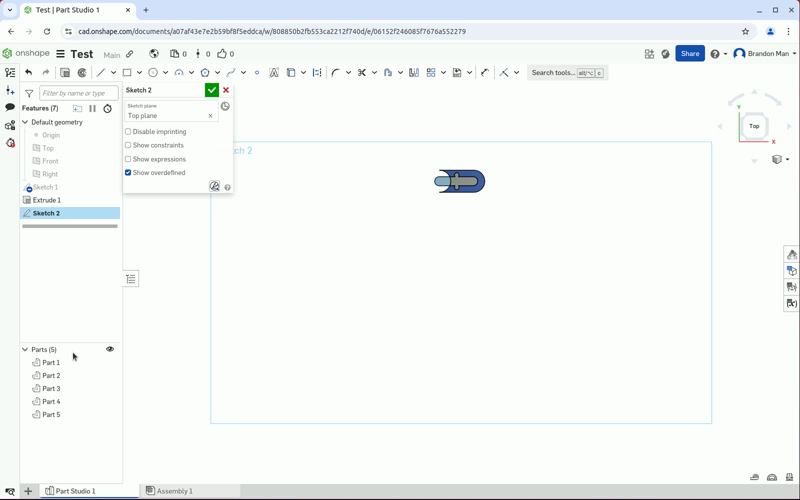
key(y)
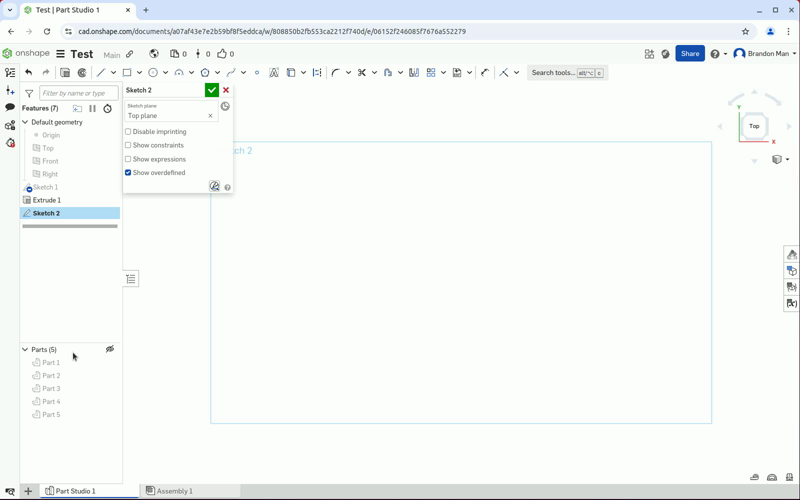
key(l)
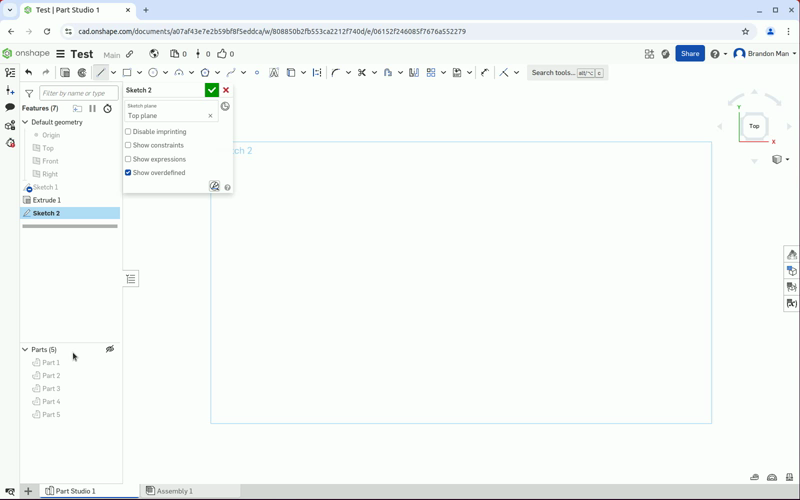
key_down(shift)
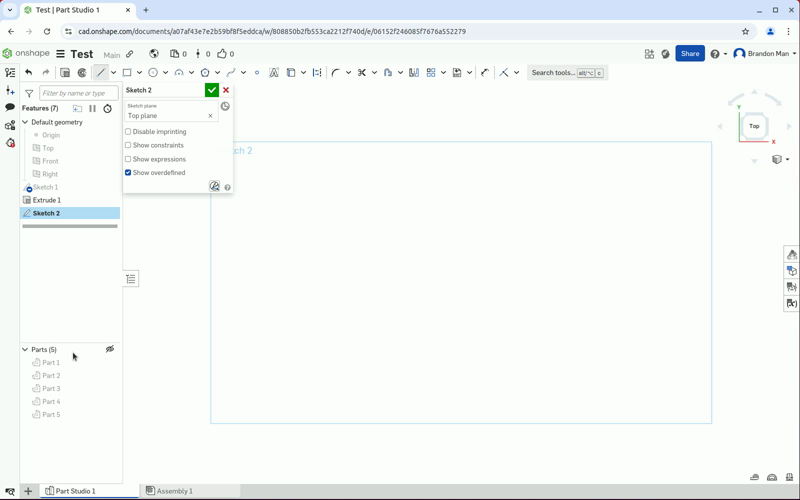
mouse_move(439, 185)
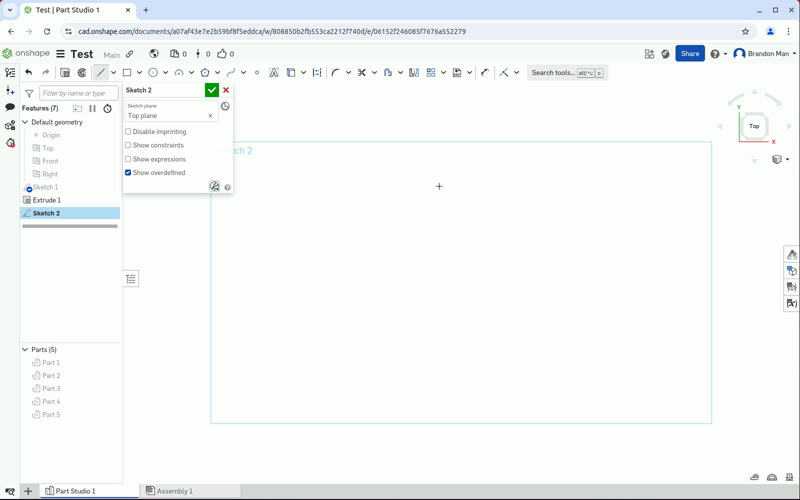
click(439, 185)
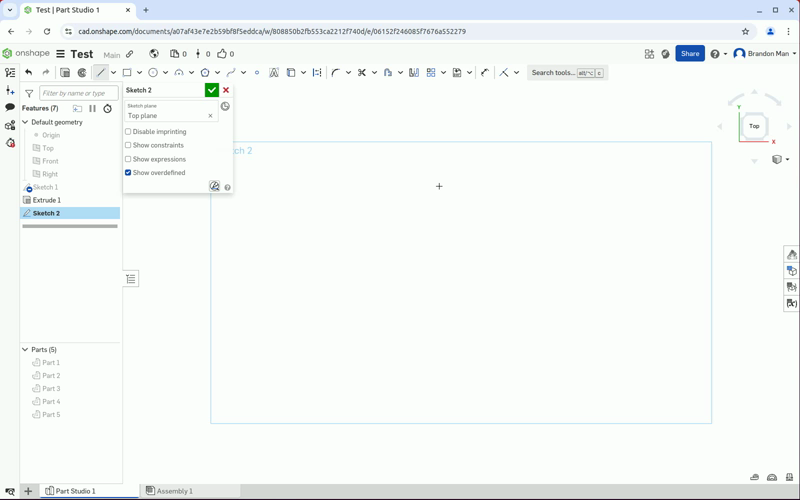
key_up(shift)
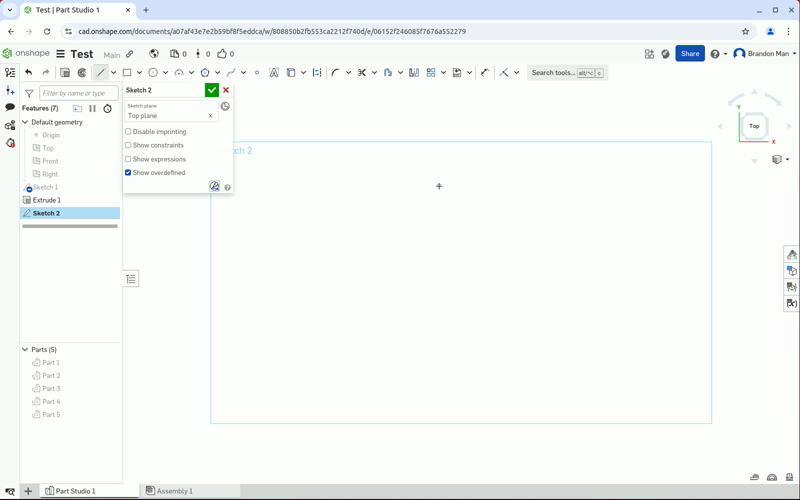
key_down(shift)
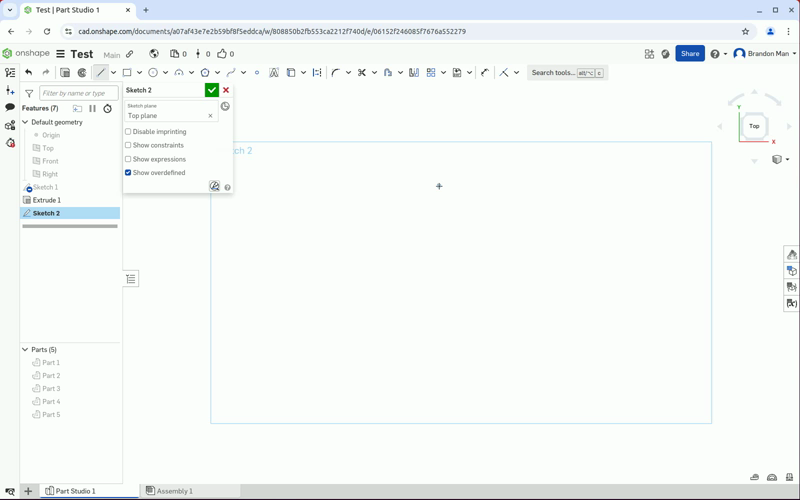
mouse_move(469, 185)
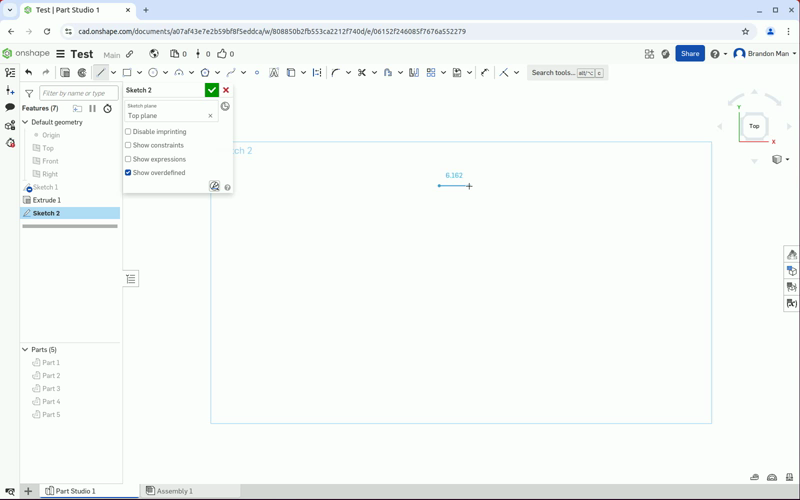
mouse_move(454, 185)
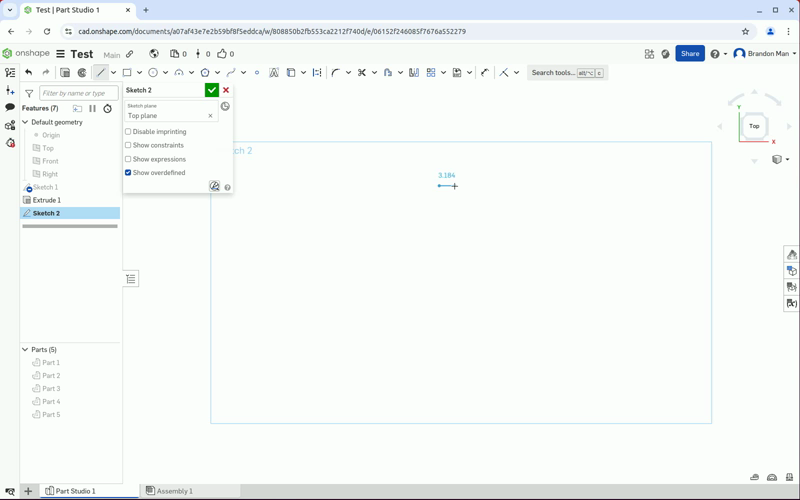
click(454, 185)
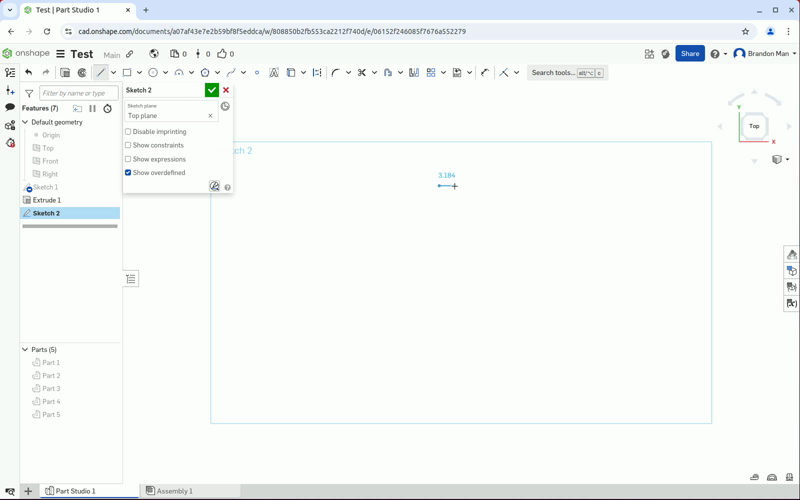
key_up(shift)
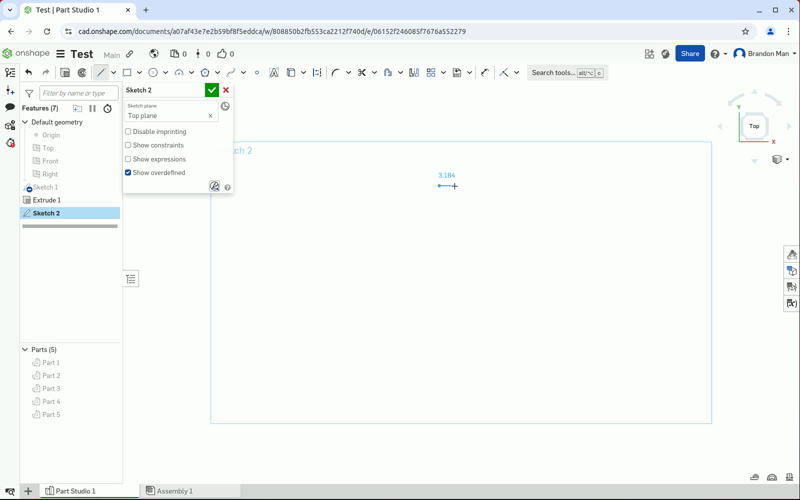
key(esc)
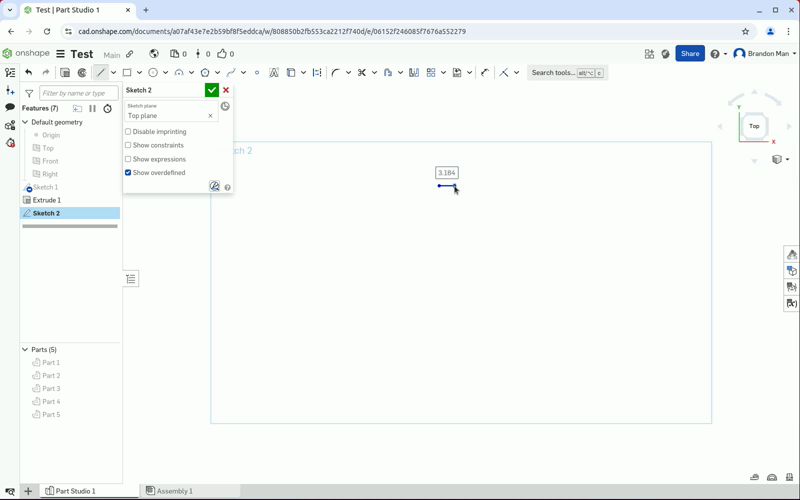
key(a)
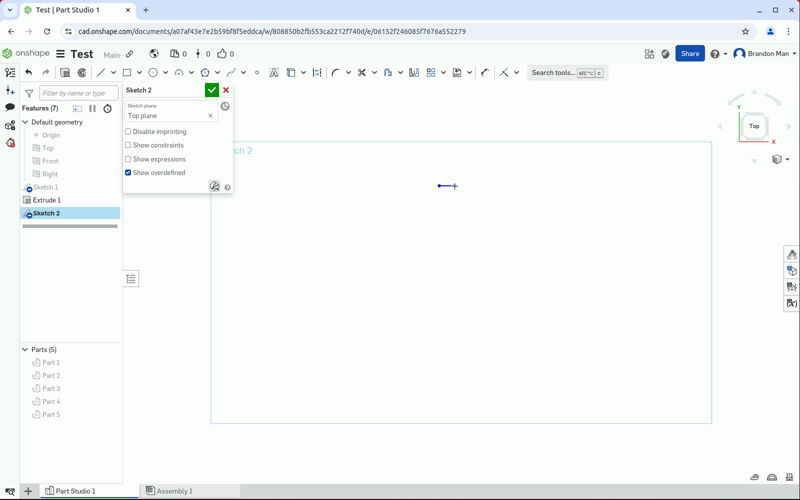
mouse_move(454, 185)
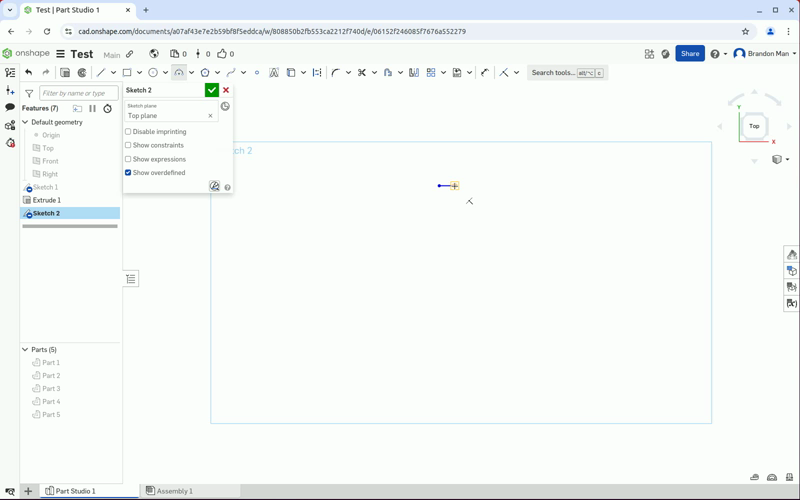
click(454, 185)
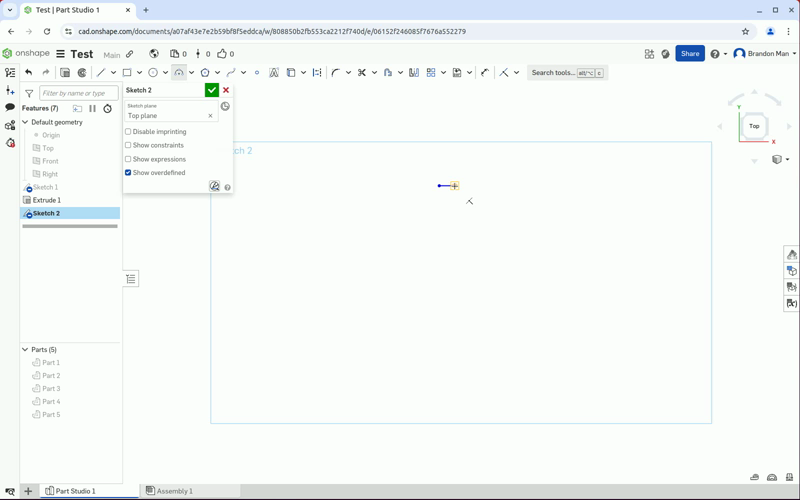
key_down(shift)
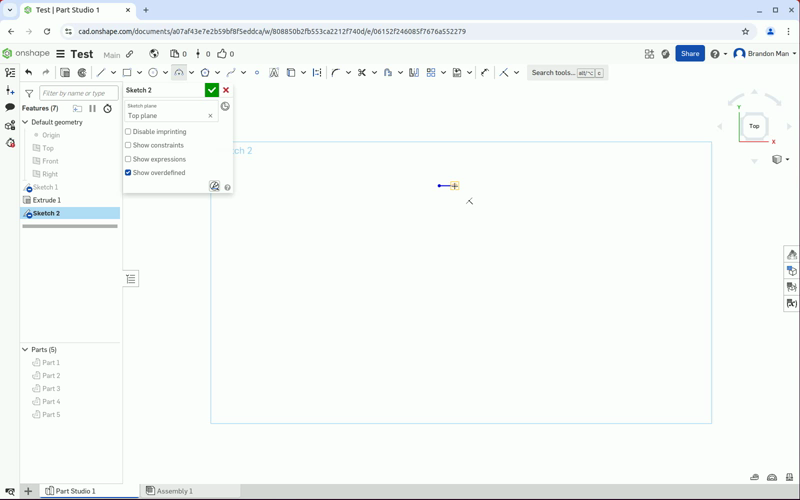
mouse_move(458, 185)
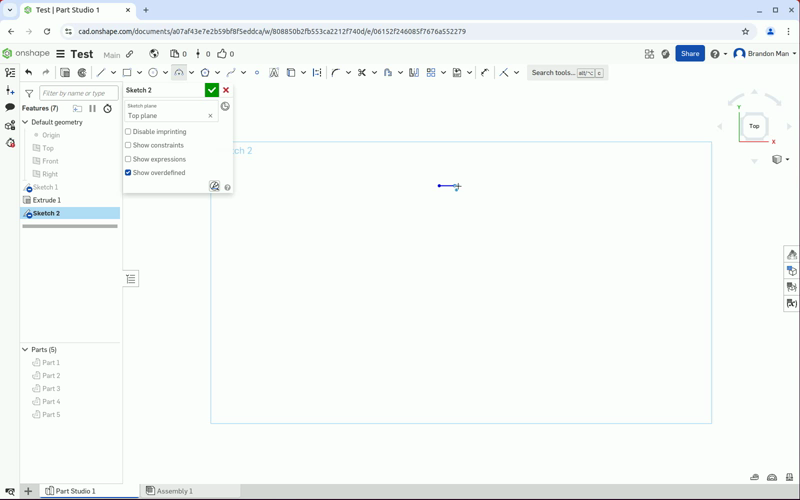
scroll(6)
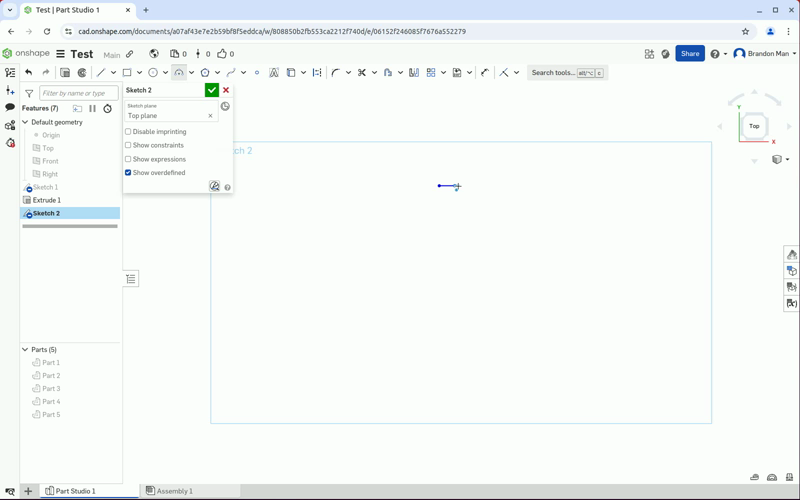
scroll(6)
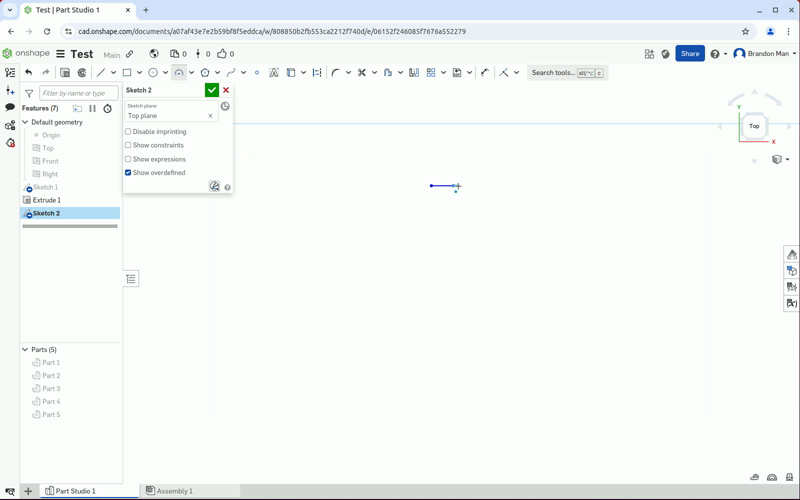
scroll(6)
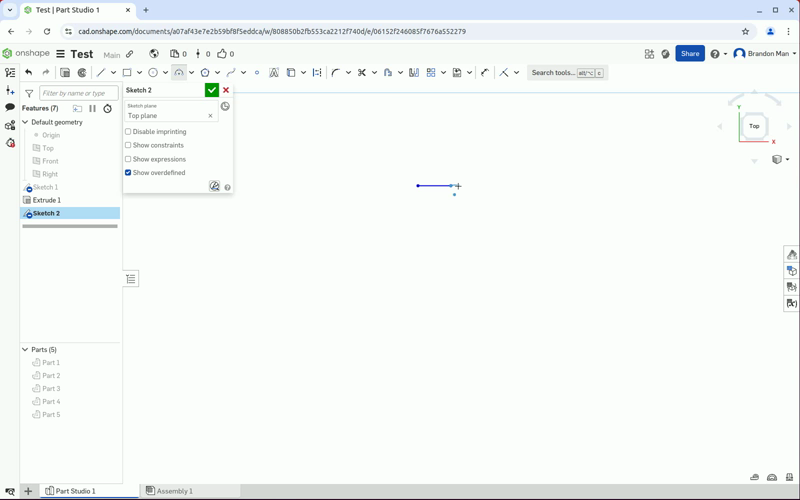
scroll(6)
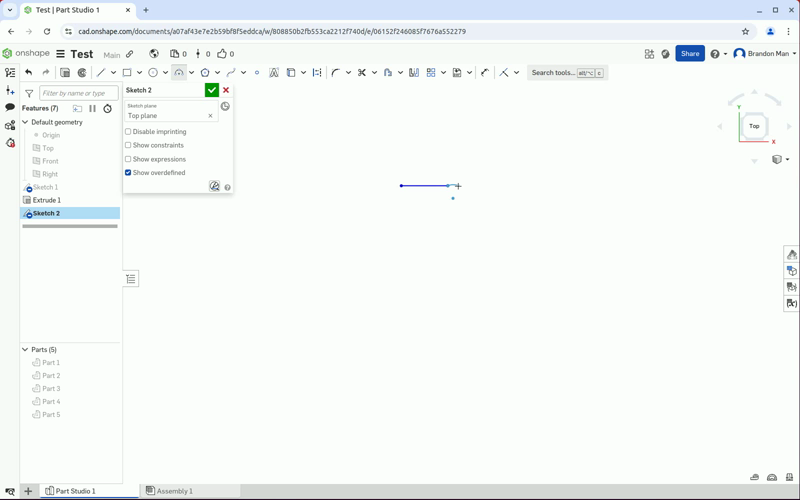
scroll(6)
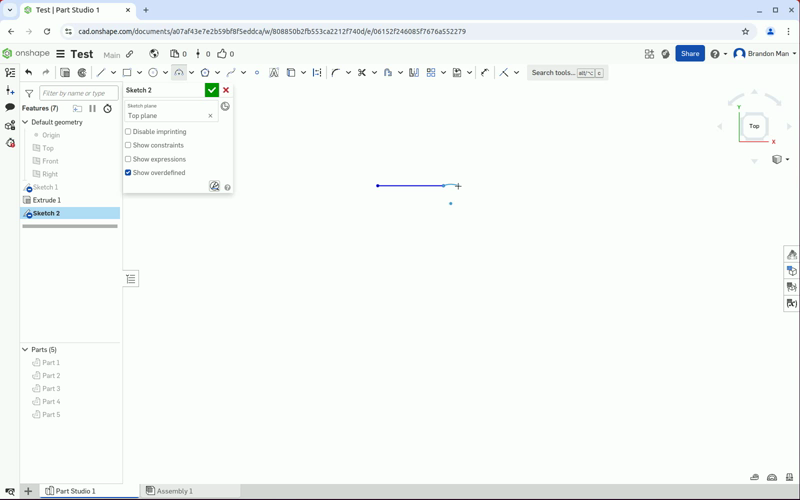
scroll(6)
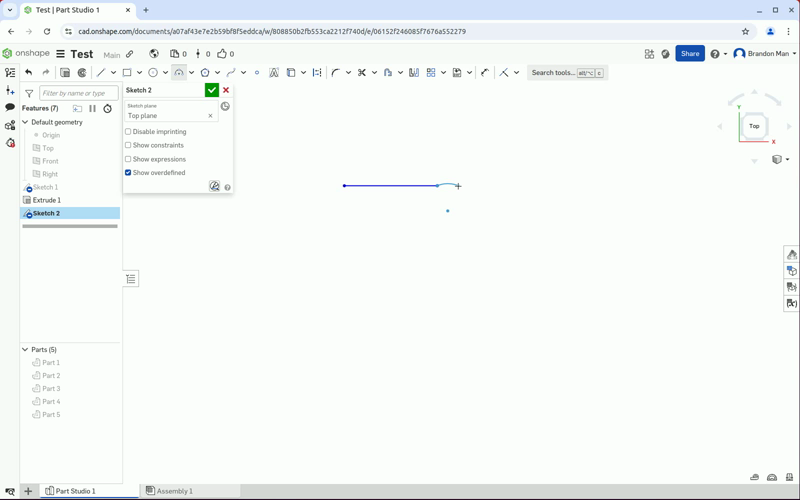
scroll(6)
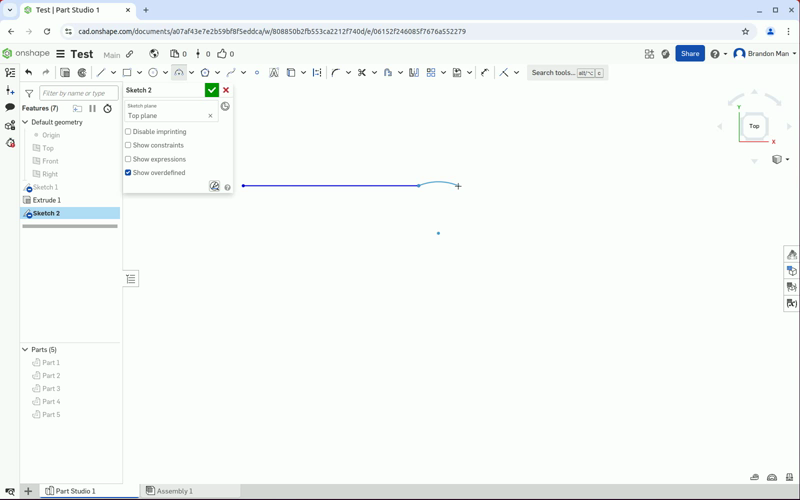
click(458, 185)
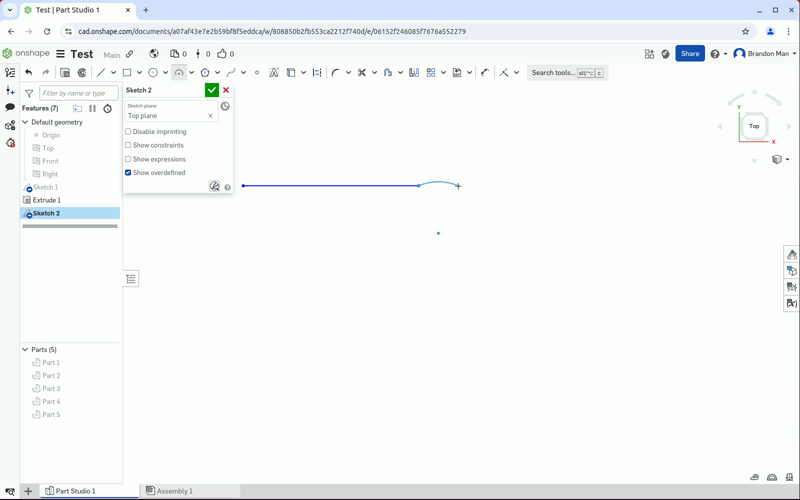
scroll(-6)
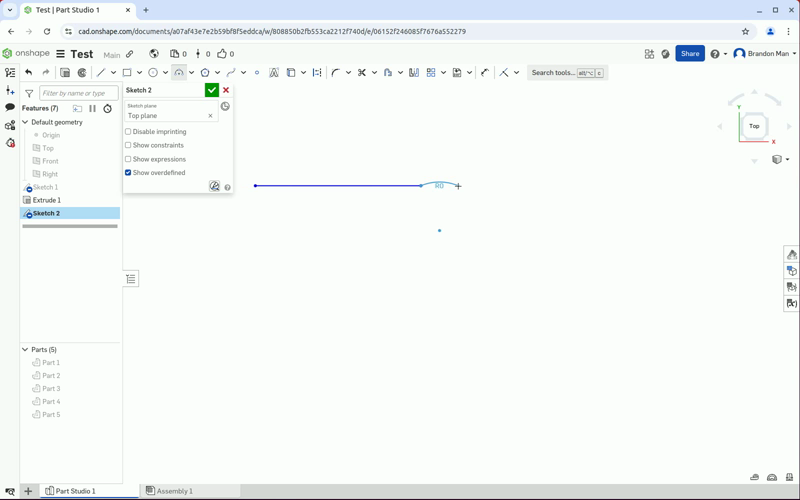
scroll(-6)
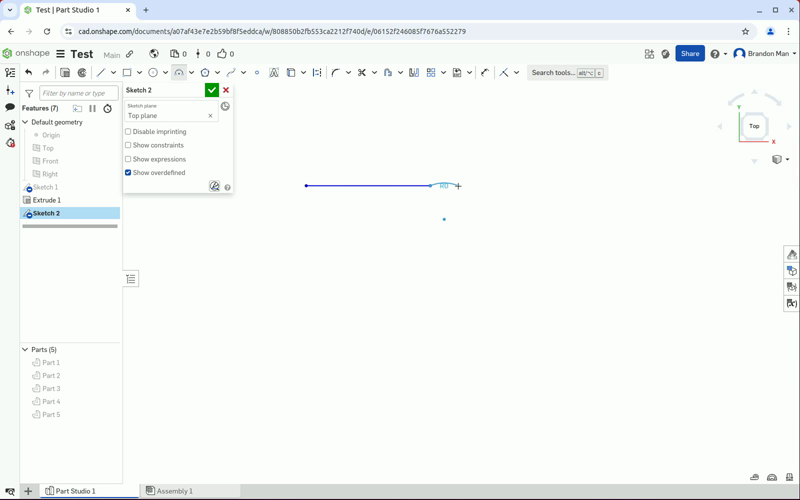
scroll(-6)
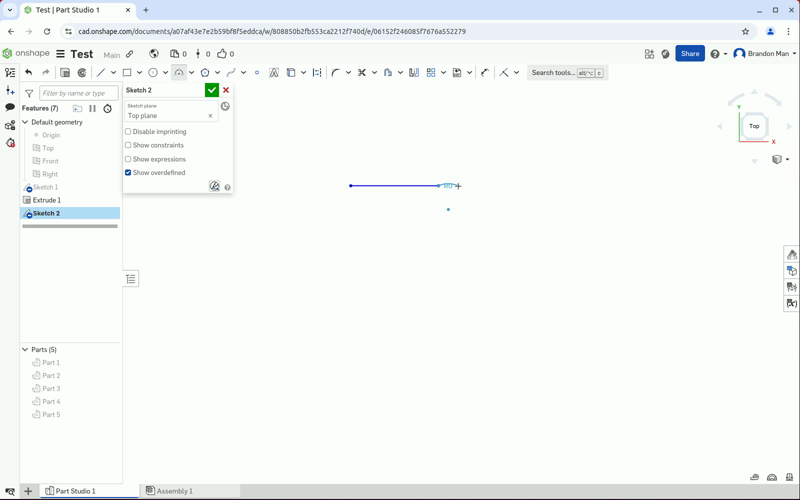
scroll(-6)
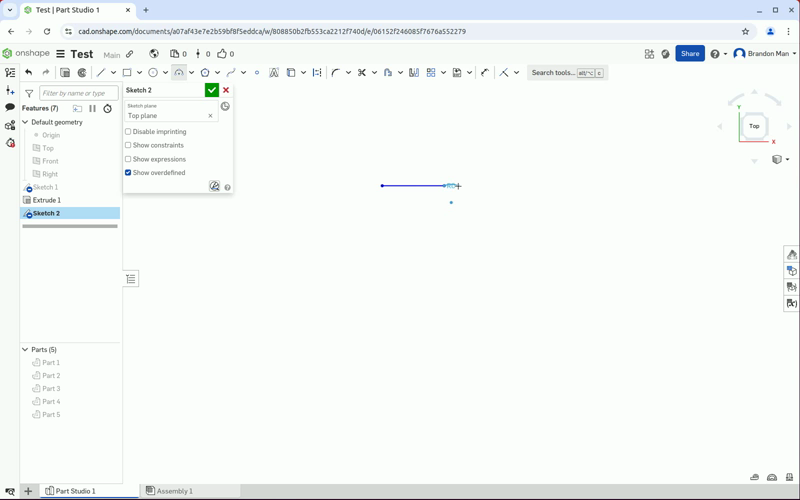
scroll(-6)
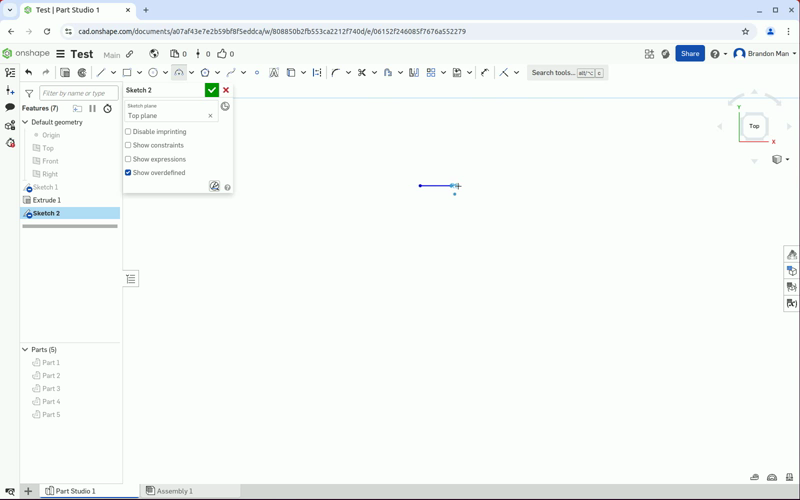
scroll(-6)
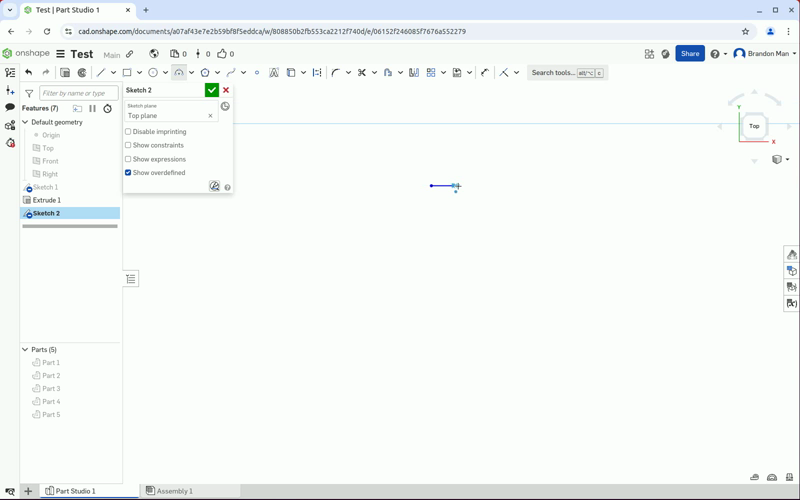
scroll(-6)
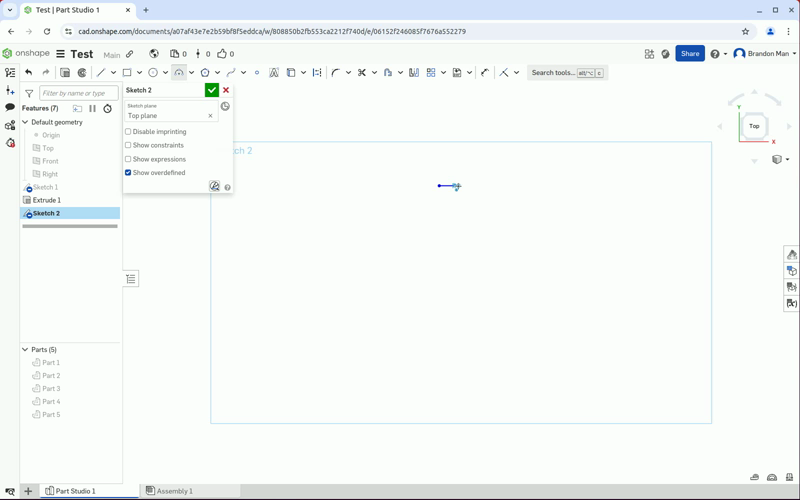
mouse_move(456, 185)
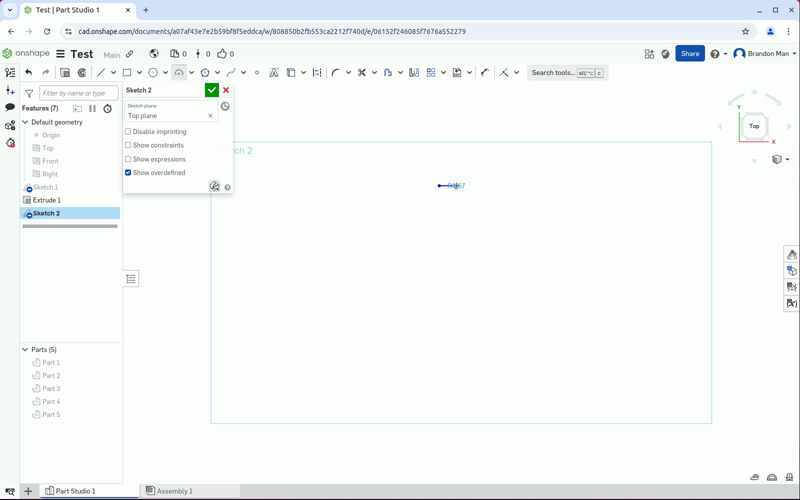
scroll(6)
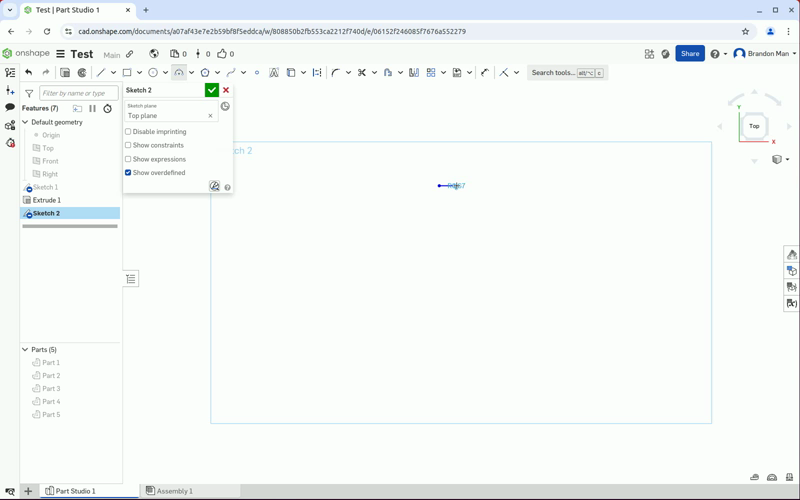
scroll(6)
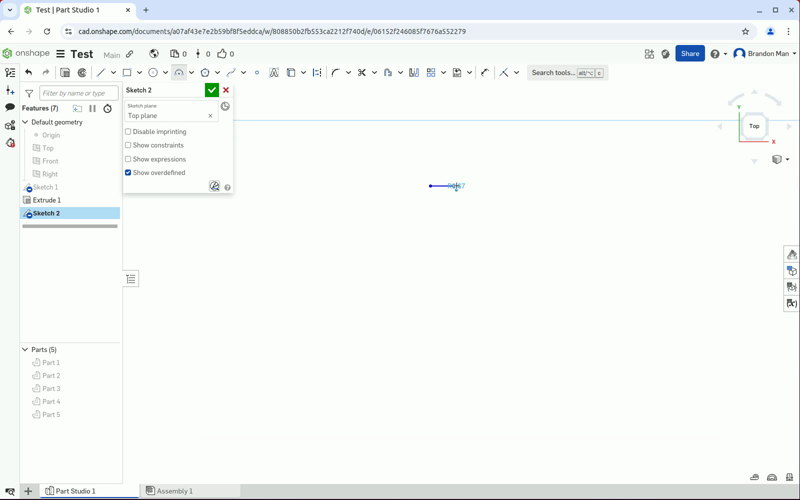
scroll(6)
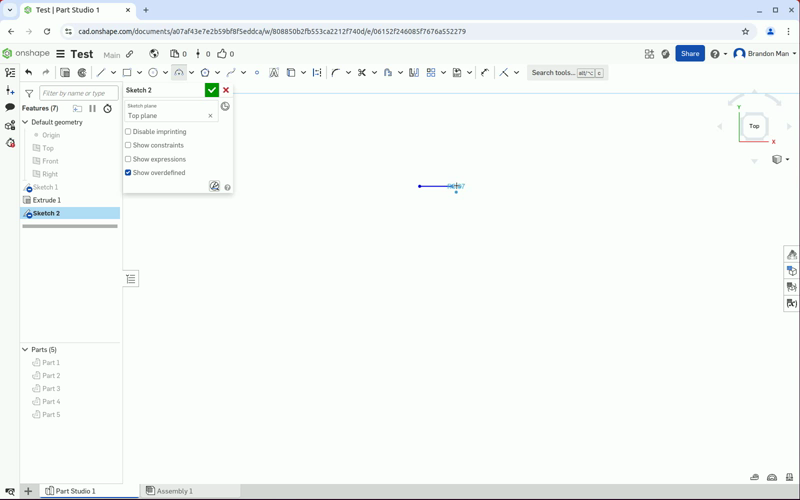
scroll(6)
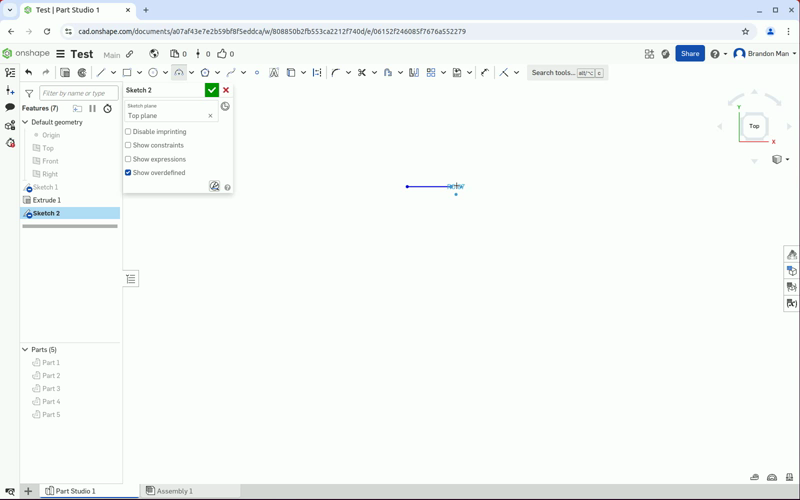
scroll(6)
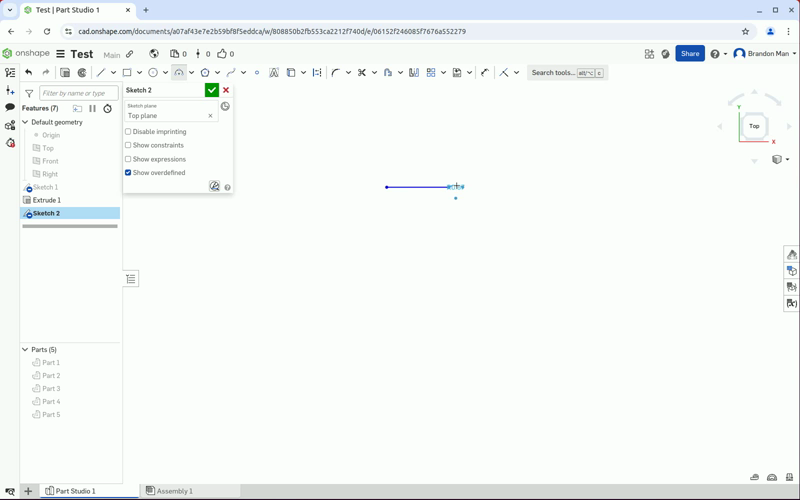
scroll(6)
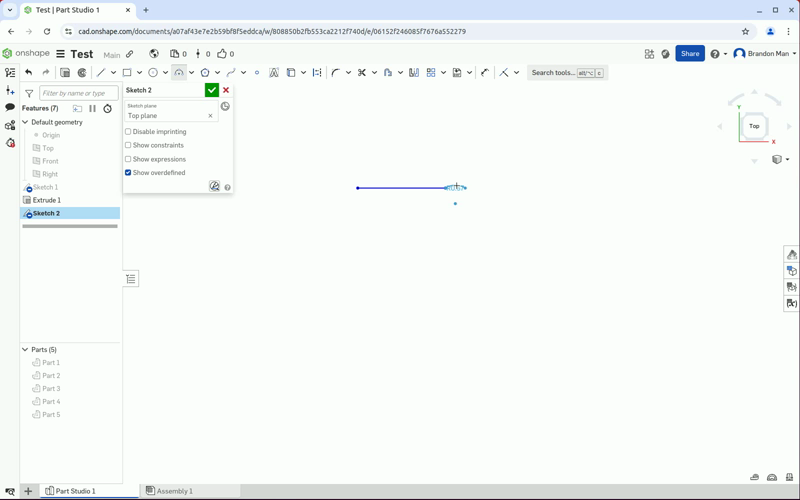
scroll(6)
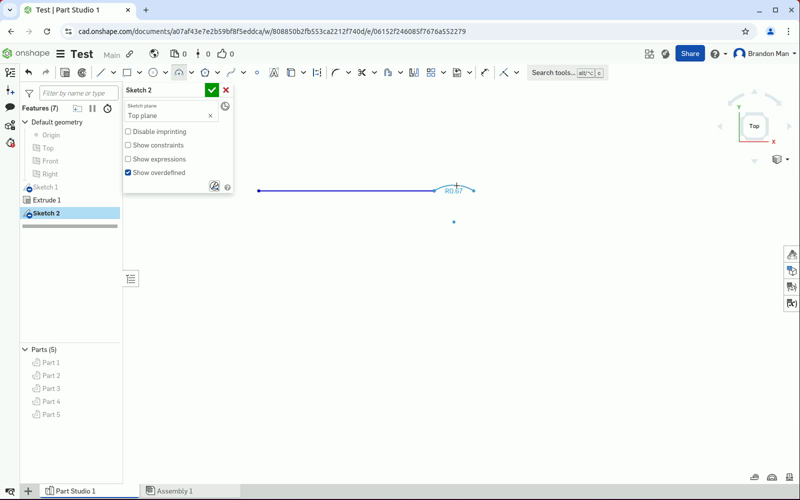
click(456, 185)
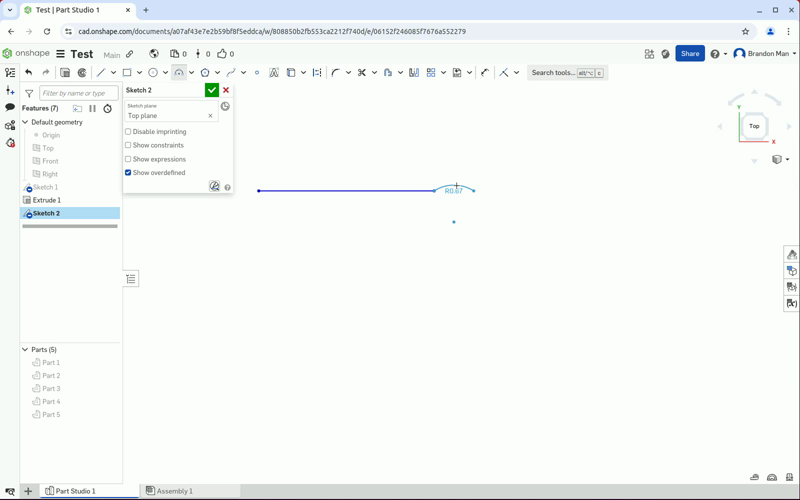
scroll(-6)
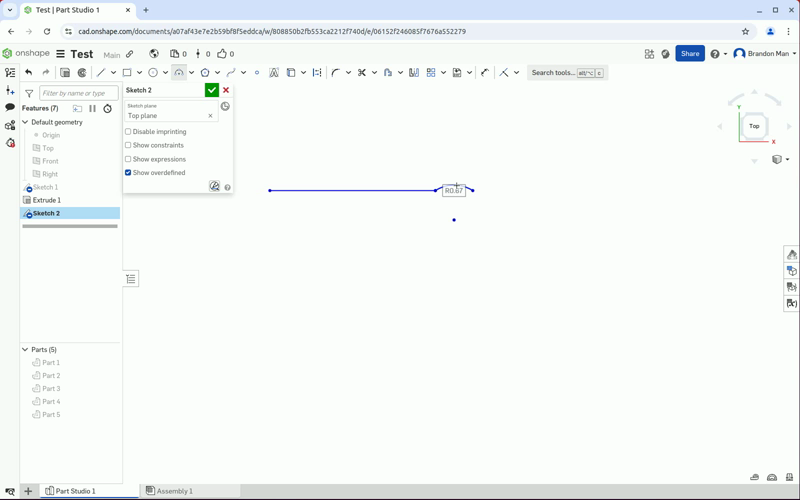
scroll(-6)
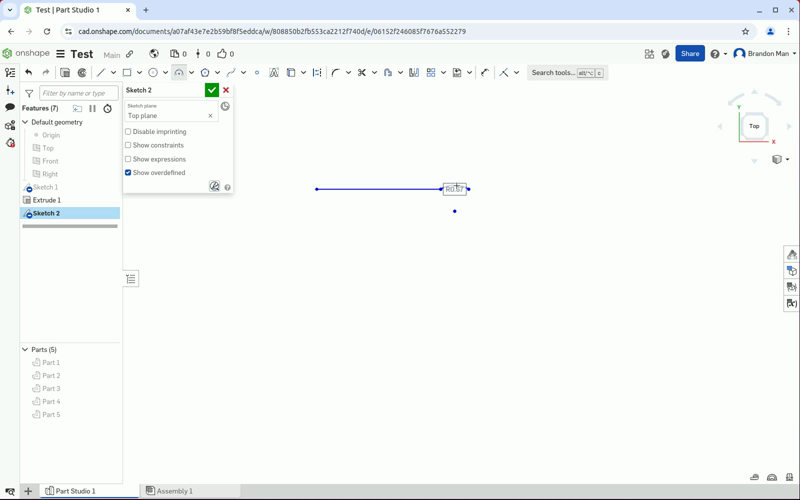
scroll(-6)
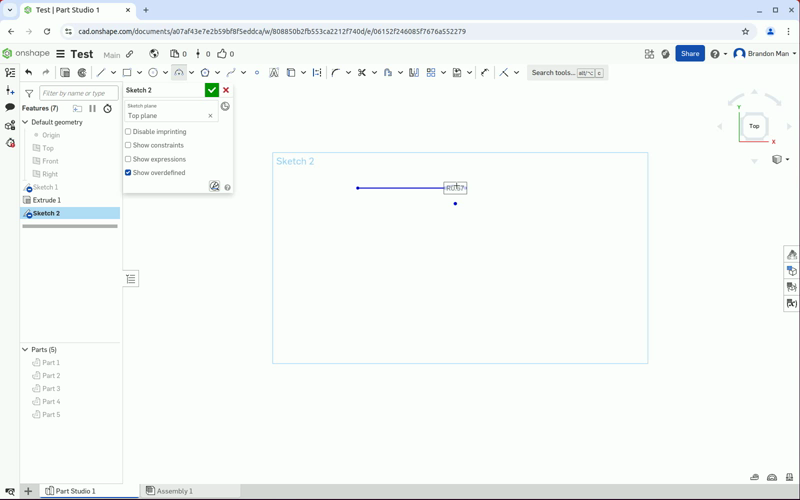
scroll(-6)
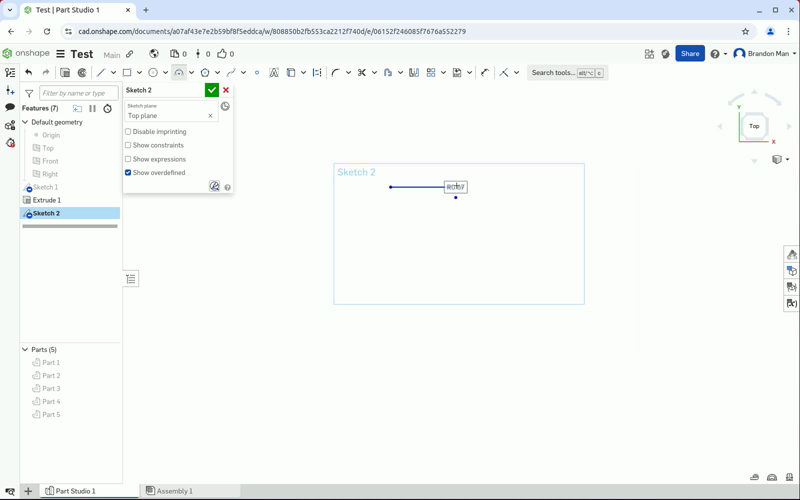
scroll(-6)
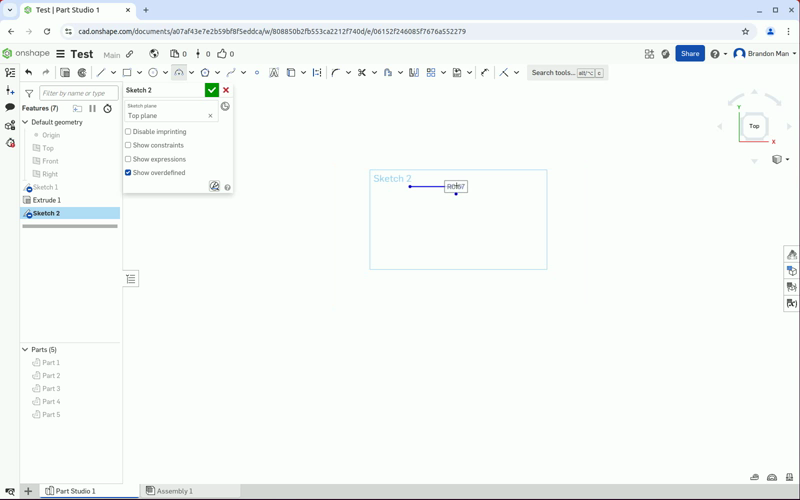
scroll(-6)
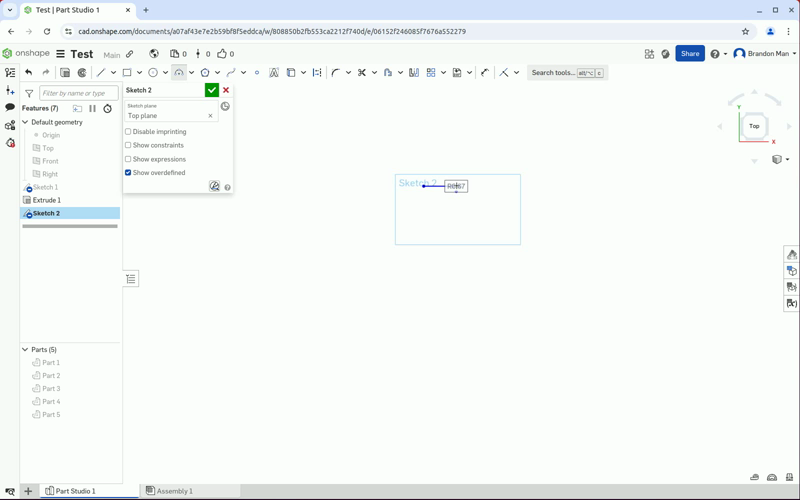
scroll(-6)
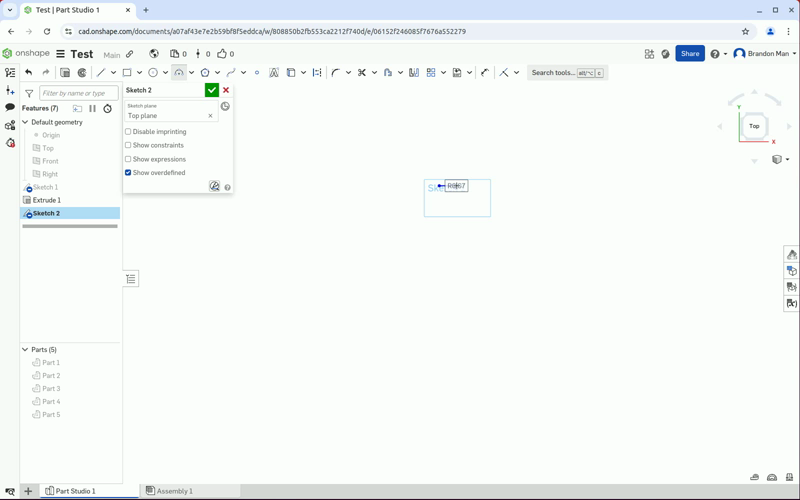
key_up(shift)
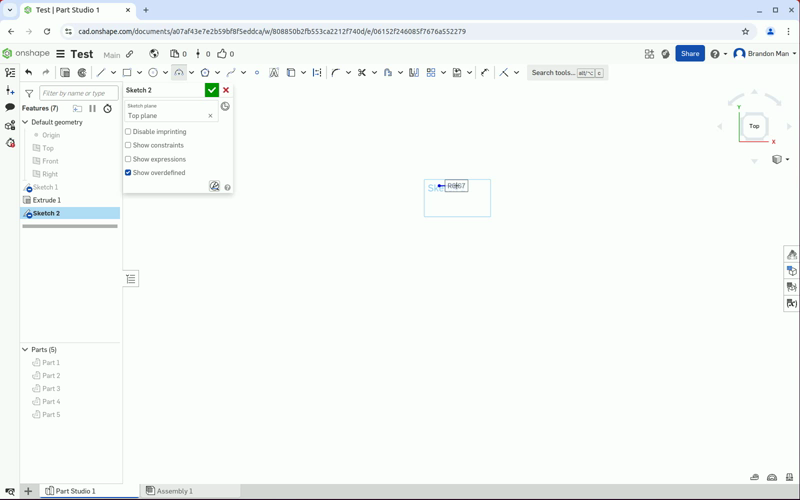
key(esc)
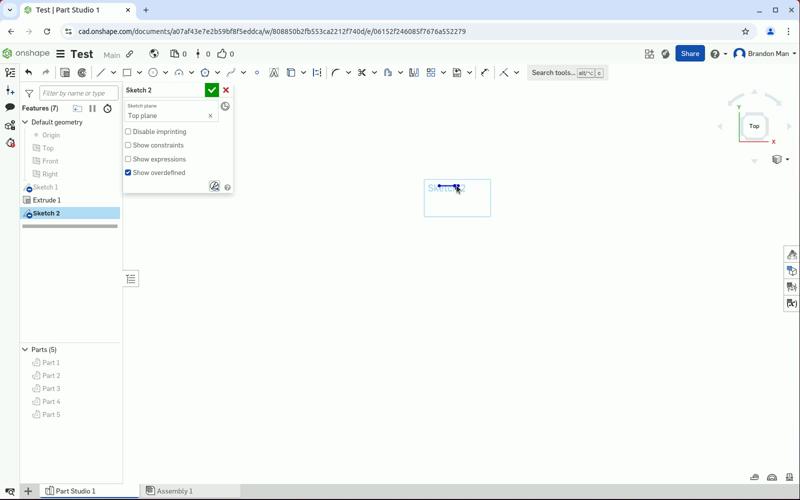
key(l)
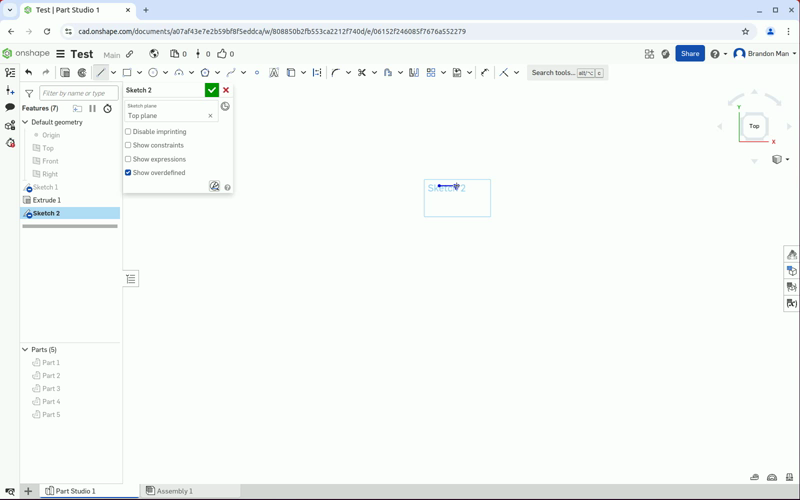
mouse_move(458, 185)
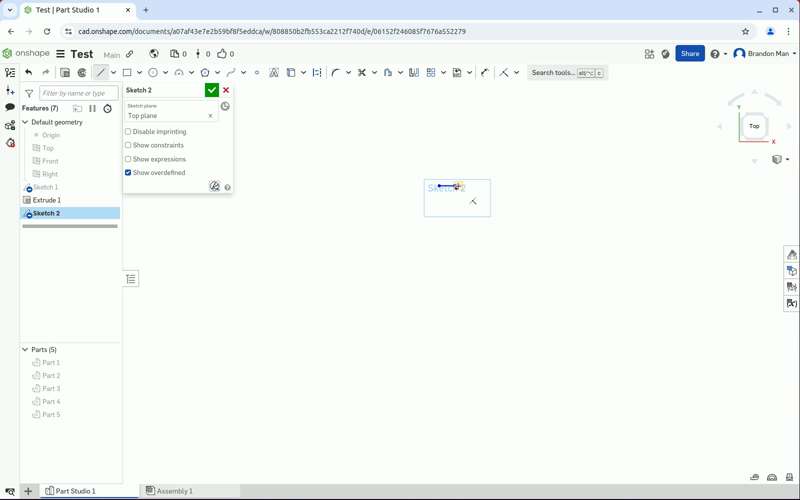
scroll(6)
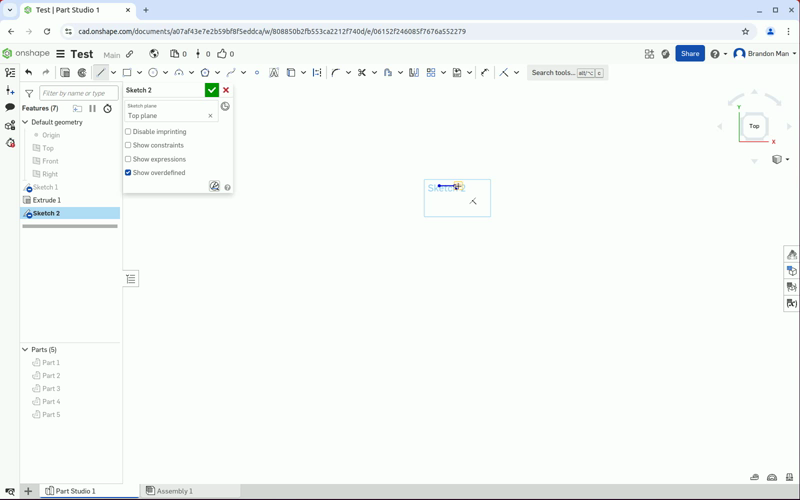
scroll(6)
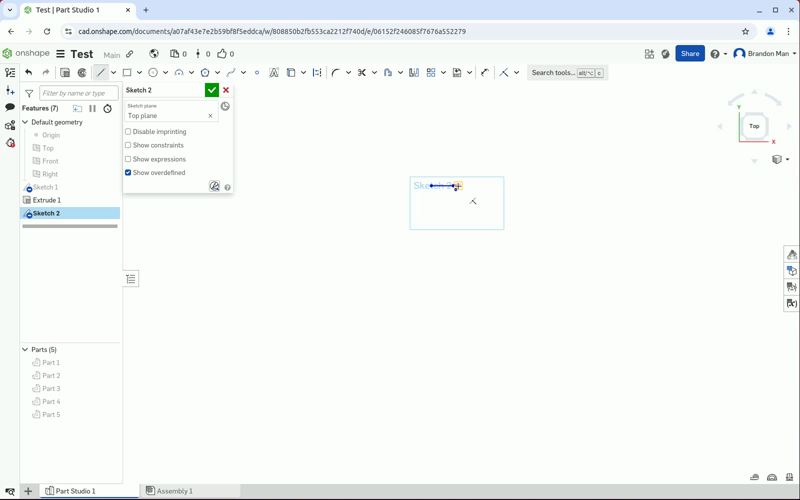
scroll(6)
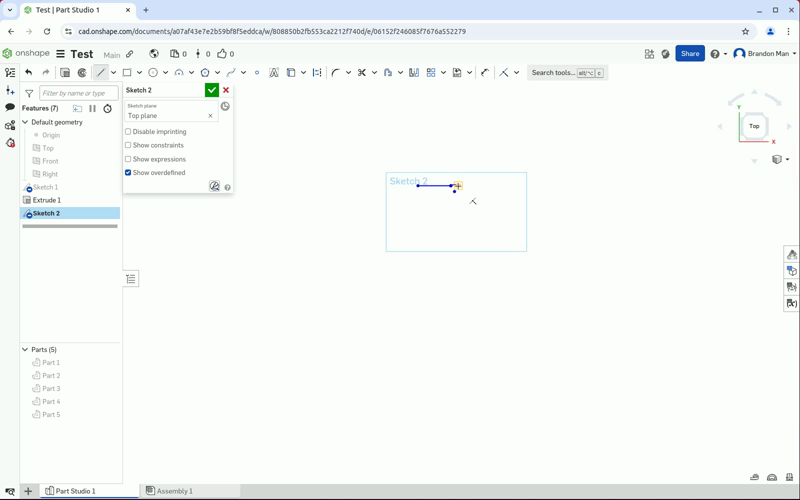
scroll(6)
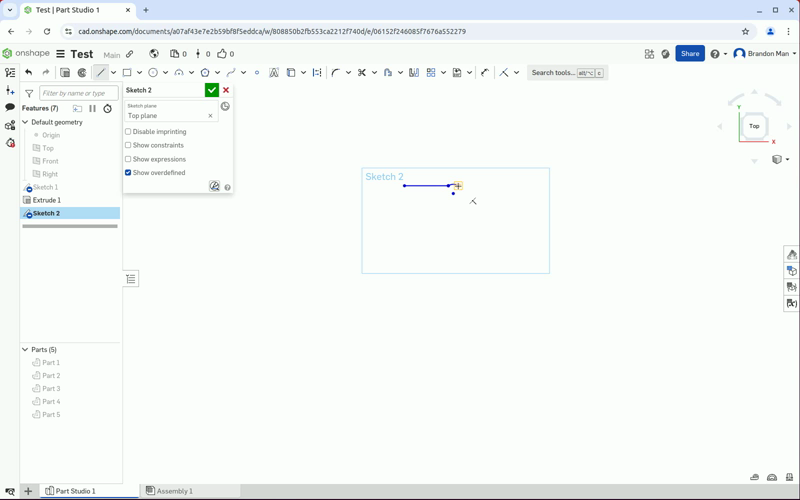
scroll(6)
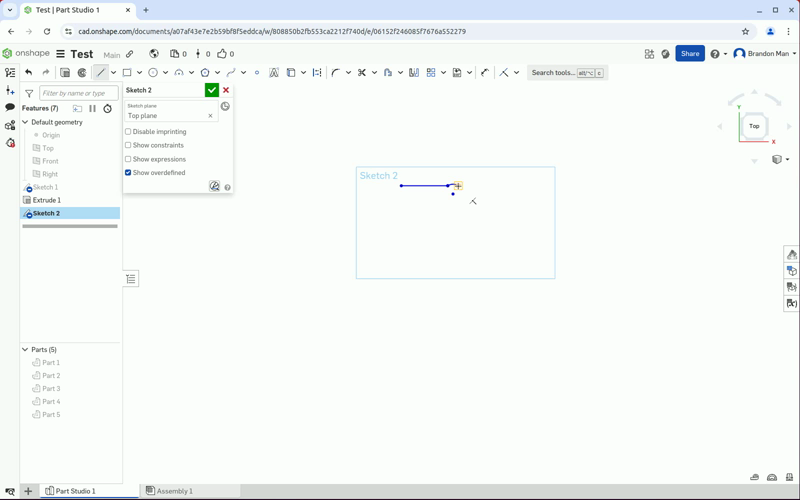
scroll(6)
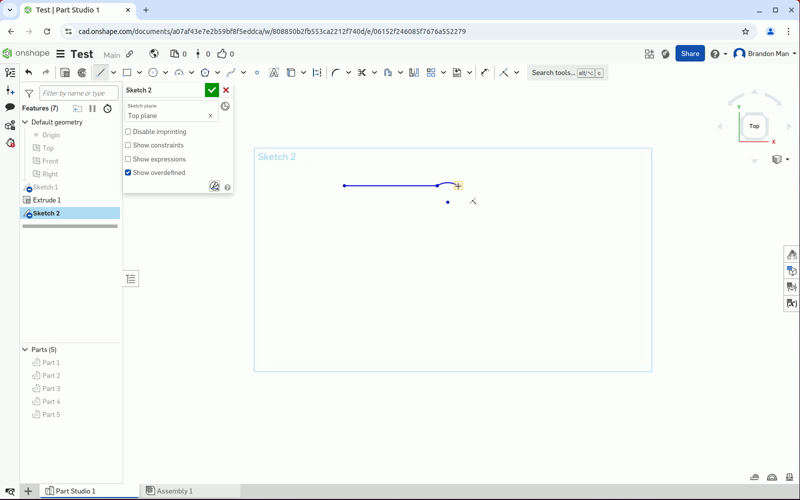
scroll(6)
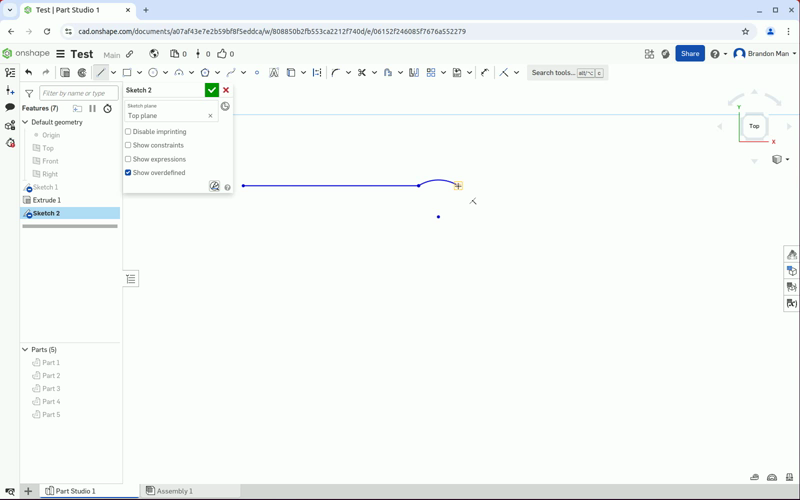
click(458, 185)
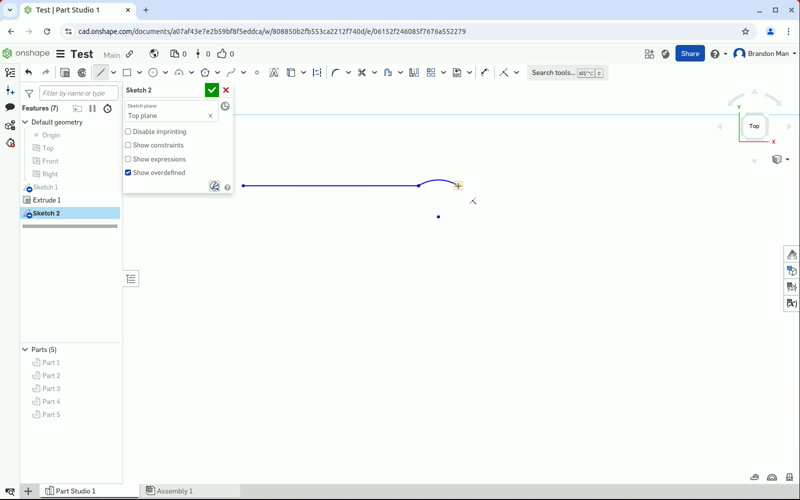
scroll(-6)
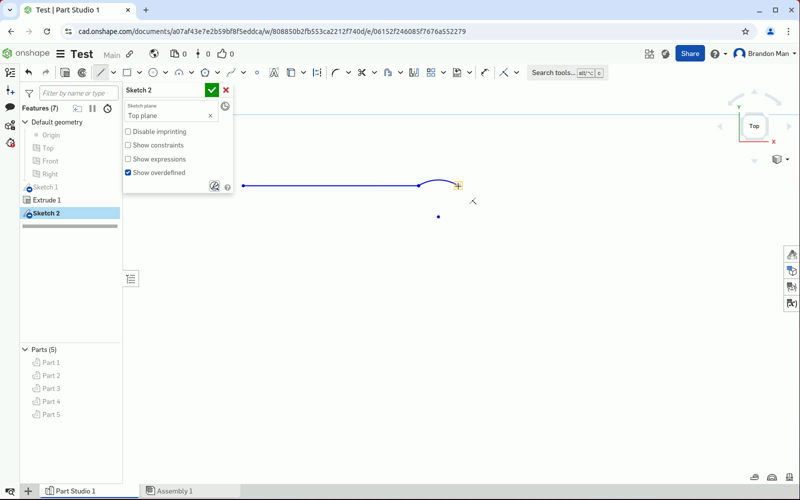
scroll(-6)
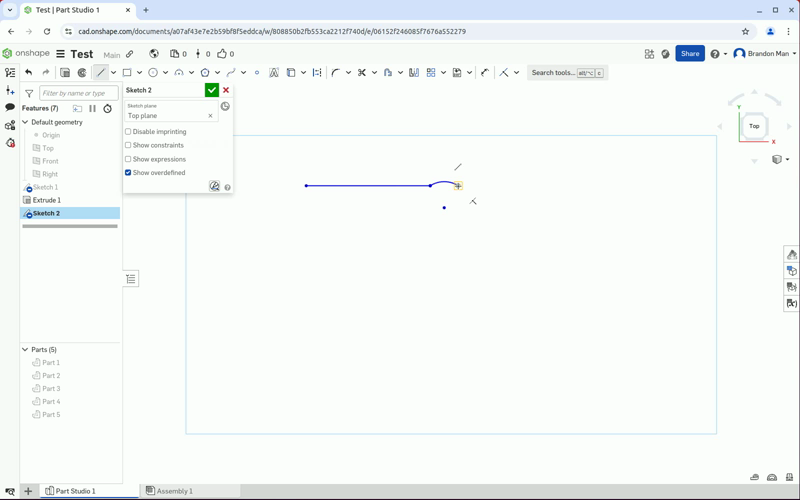
scroll(-6)
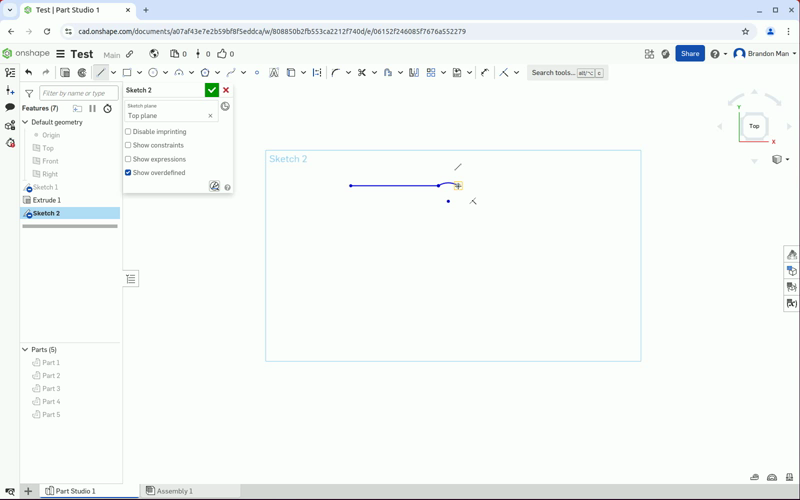
scroll(-6)
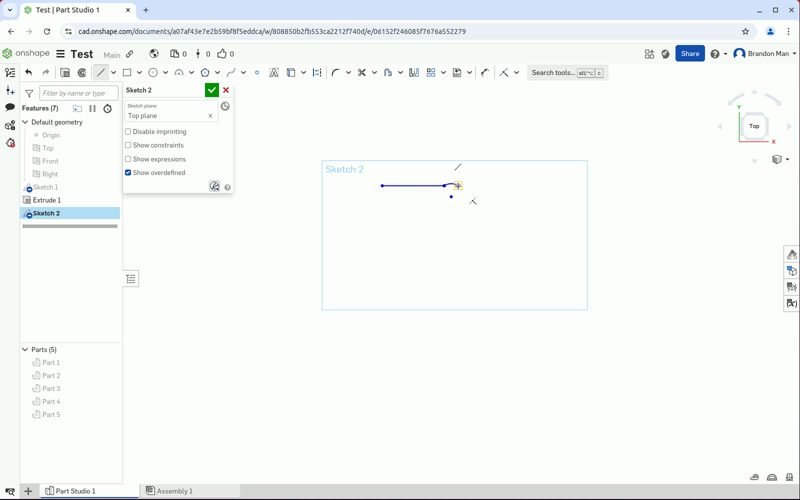
scroll(-6)
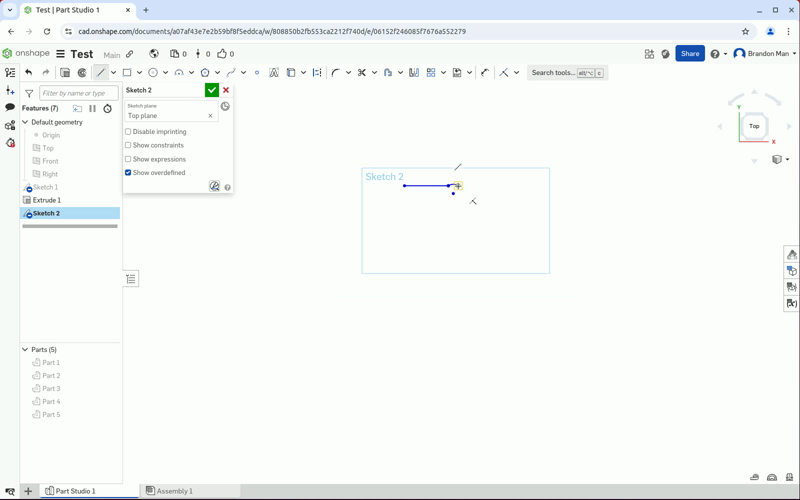
scroll(-6)
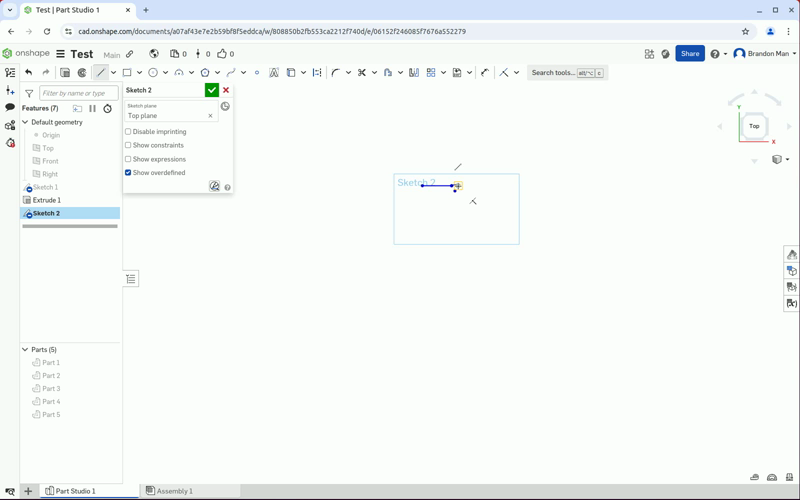
scroll(-6)
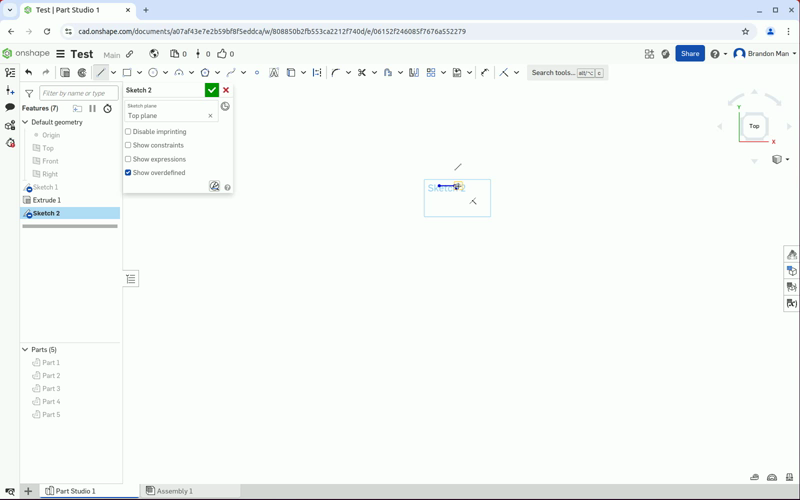
key_down(shift)
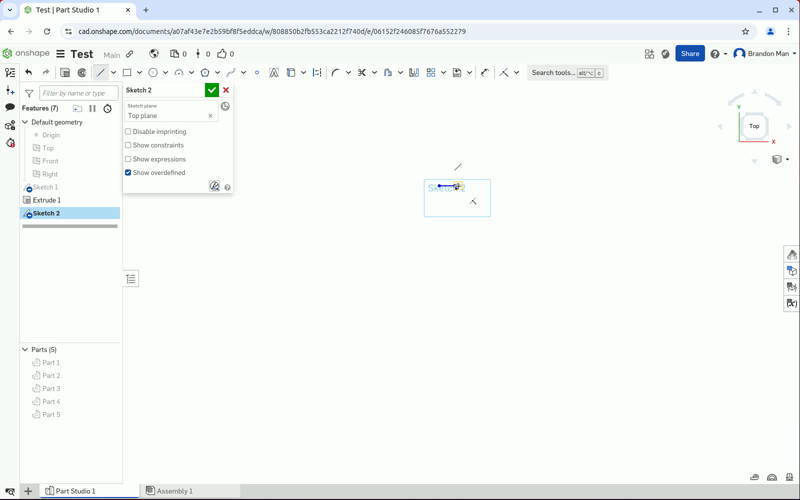
mouse_move(488, 185)
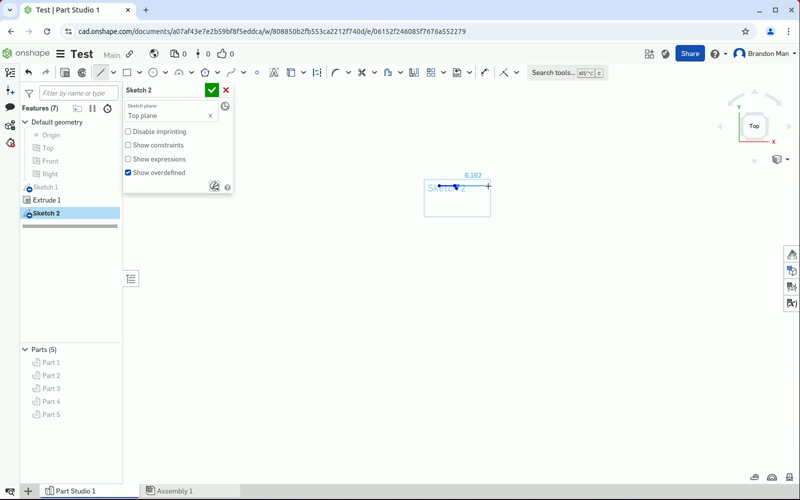
mouse_move(473, 185)
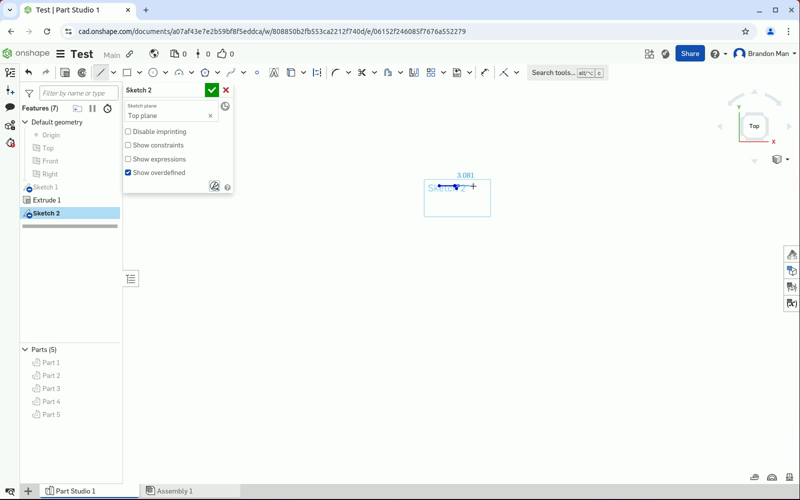
click(473, 185)
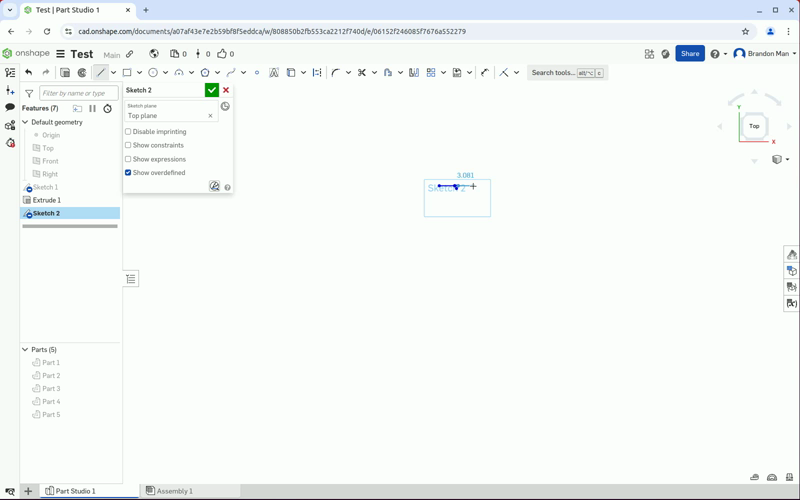
key_up(shift)
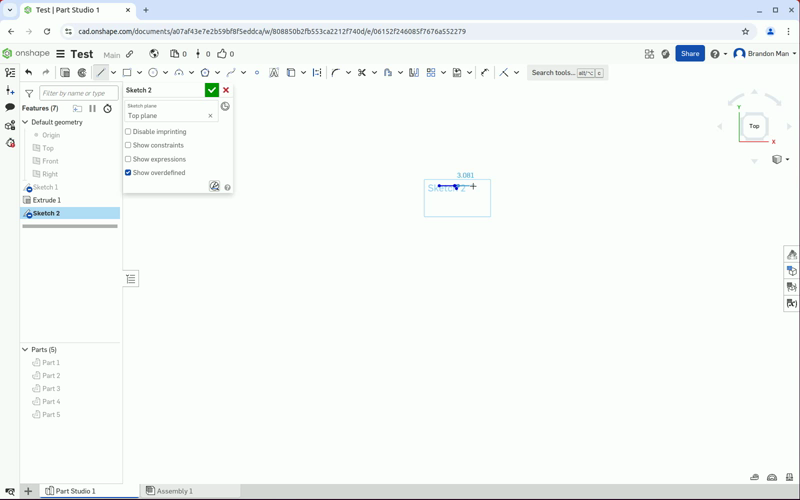
key(esc)
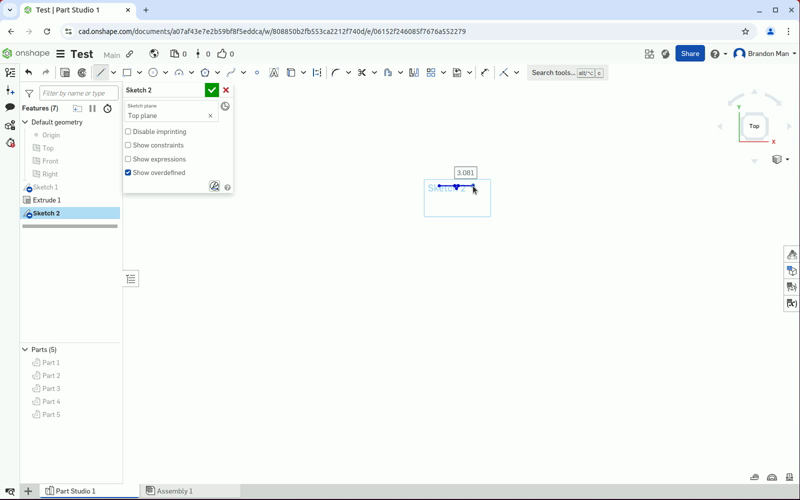
key(a)
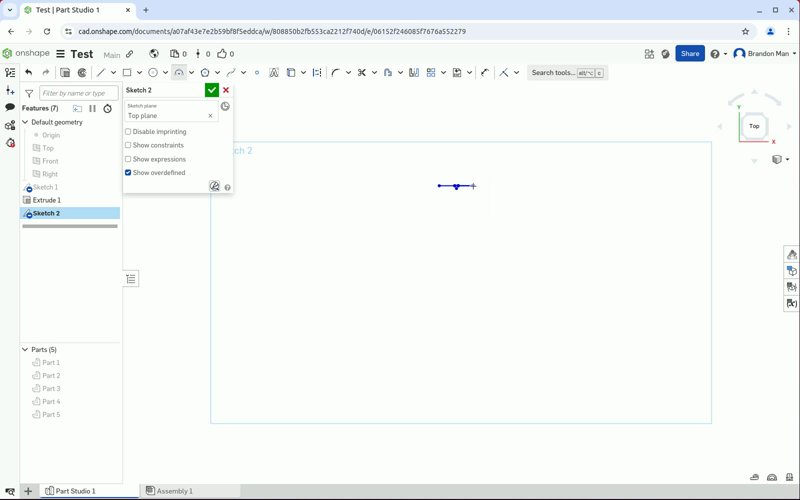
mouse_move(473, 185)
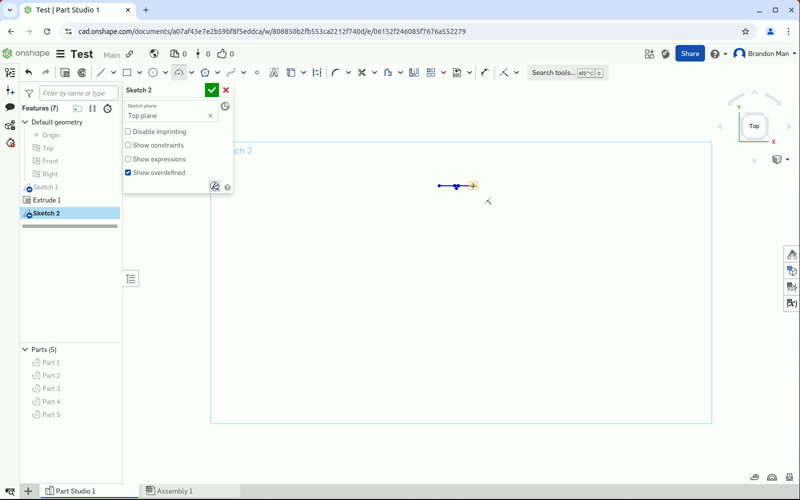
click(473, 185)
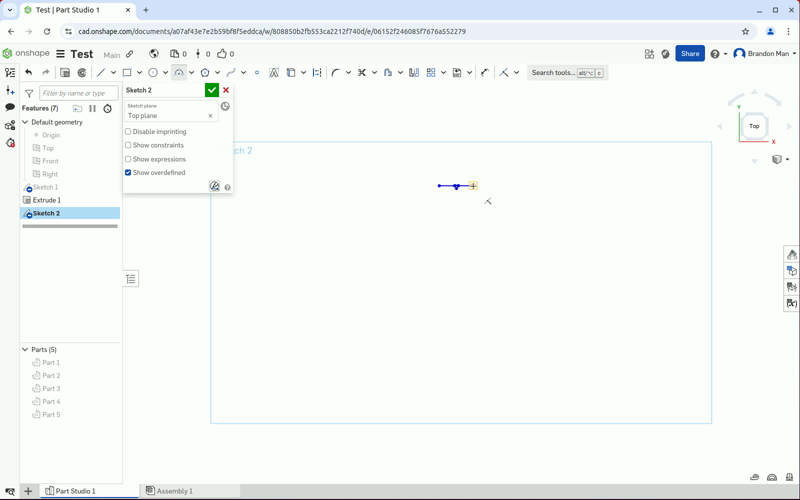
key_down(shift)
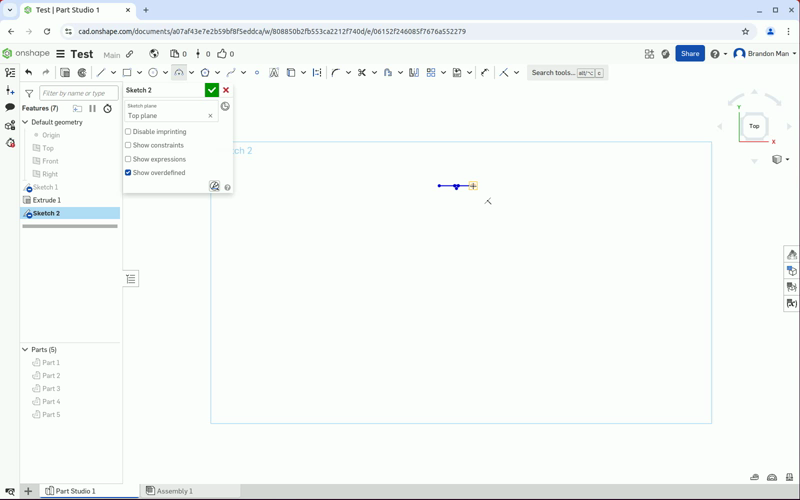
mouse_move(473, 176)
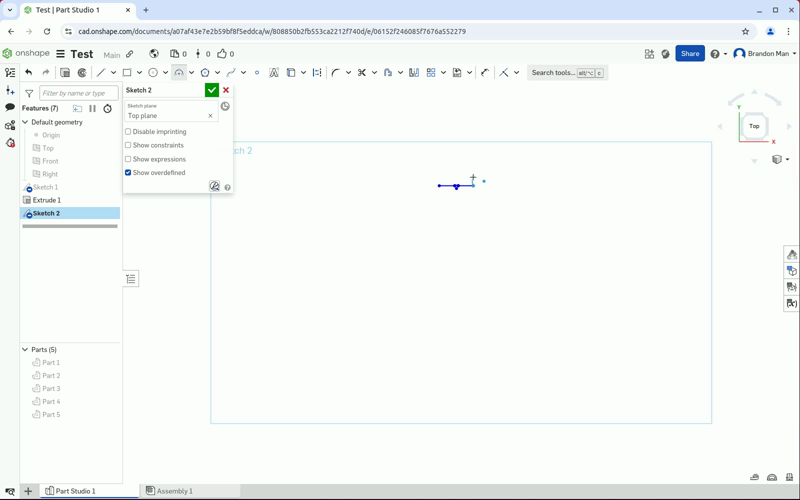
click(473, 176)
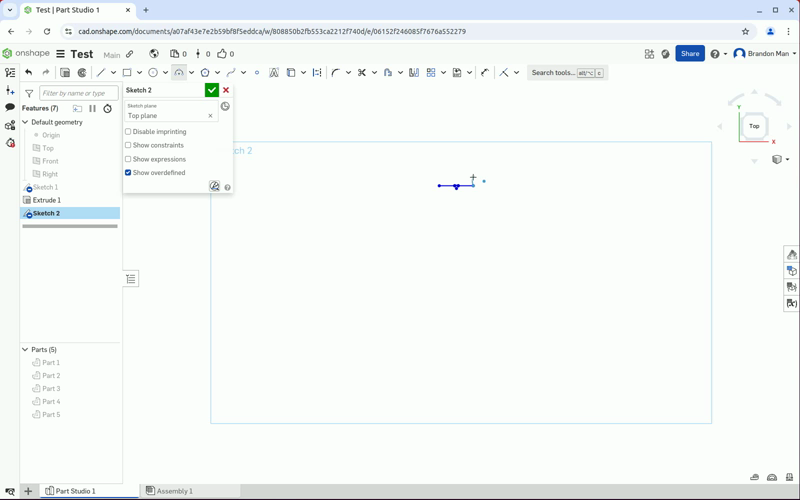
mouse_move(468, 181)
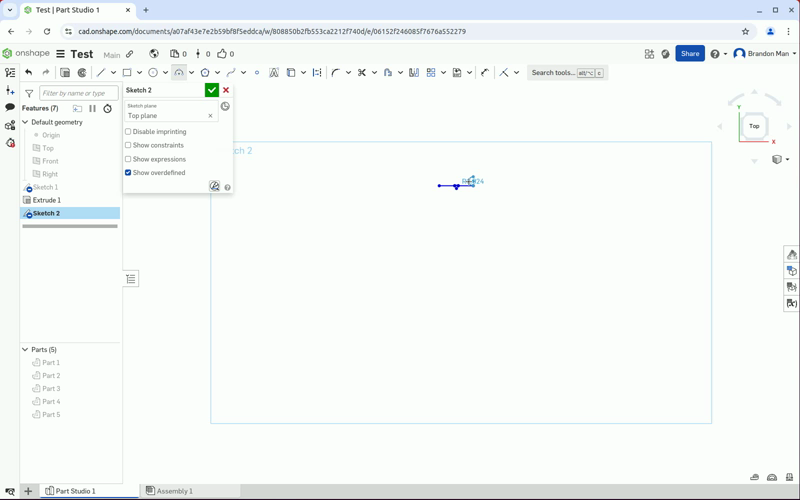
click(468, 181)
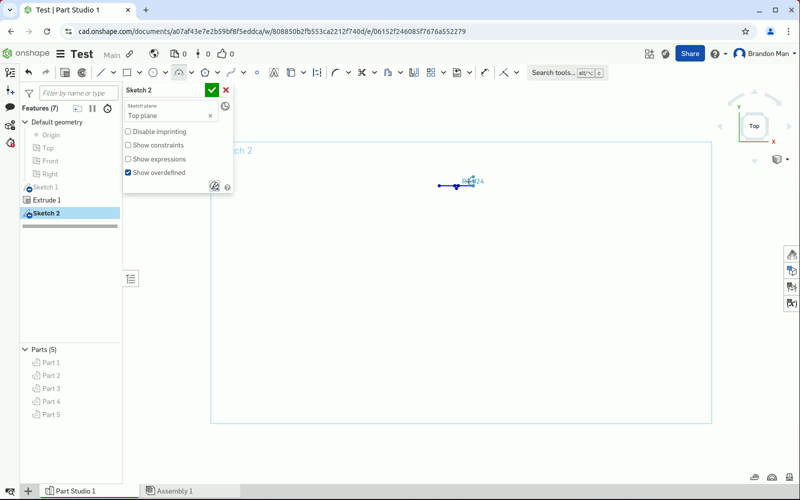
key_up(shift)
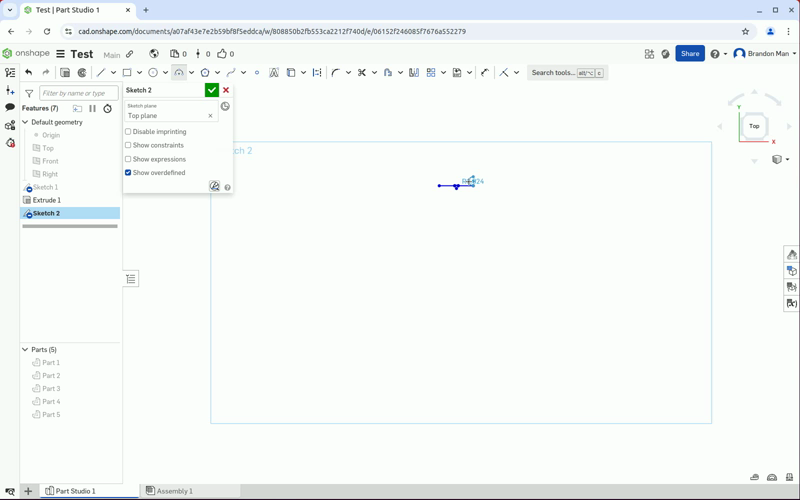
key(esc)
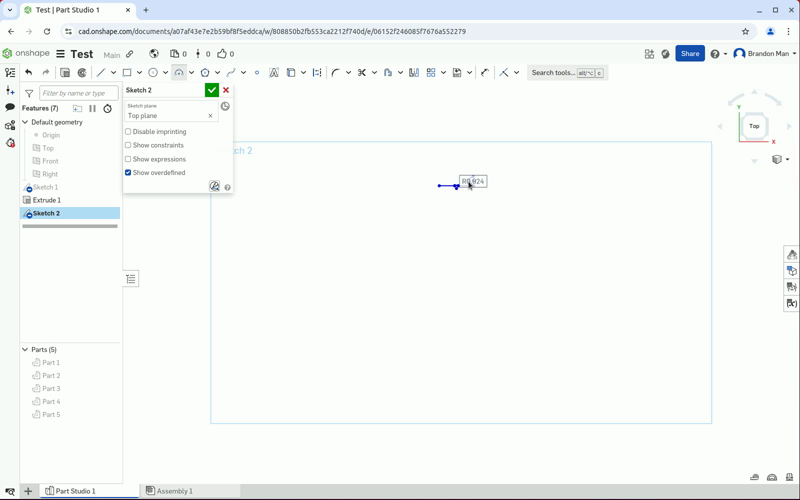
key(l)
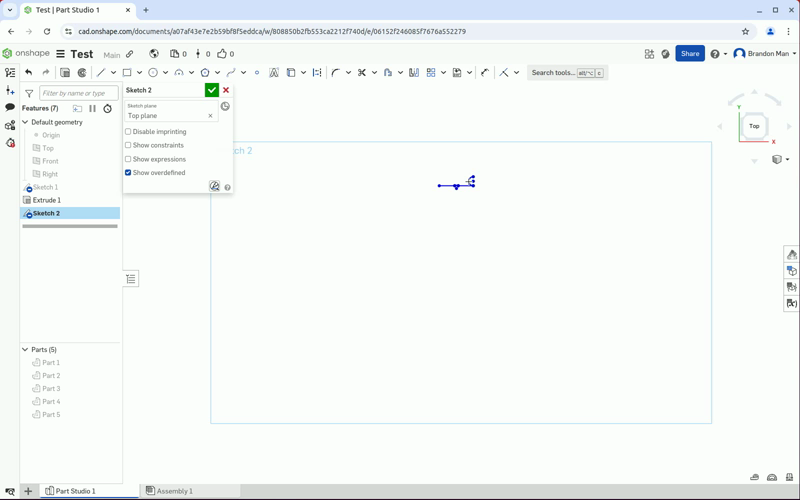
mouse_move(473, 176)
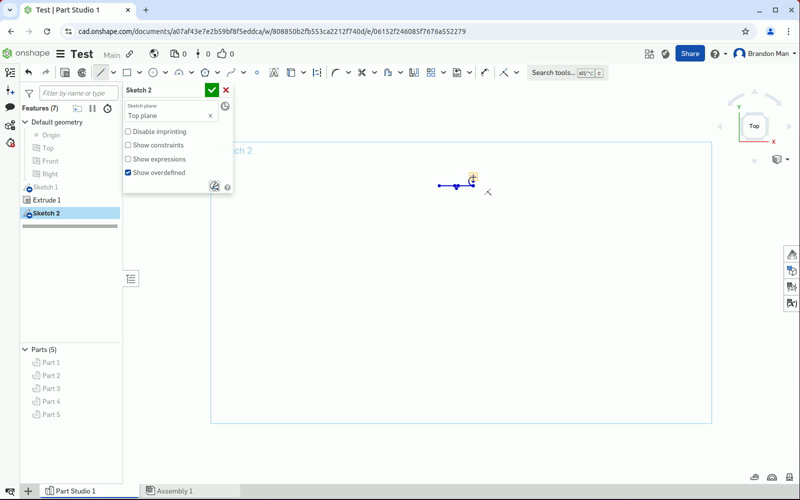
click(473, 176)
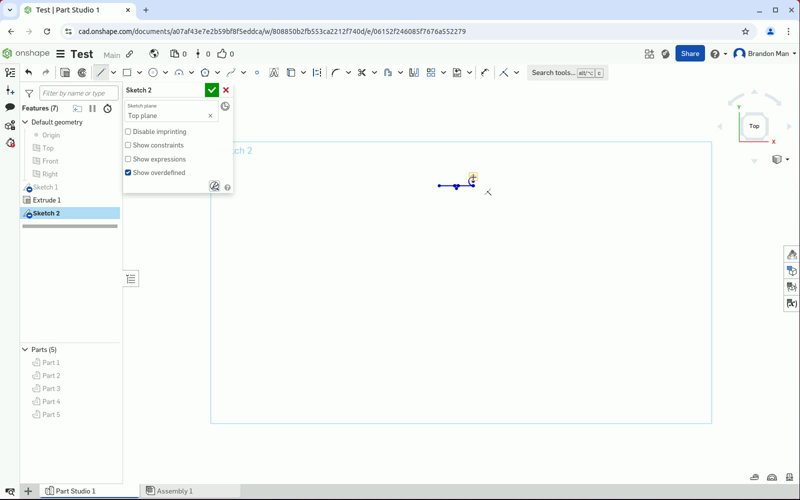
key_down(shift)
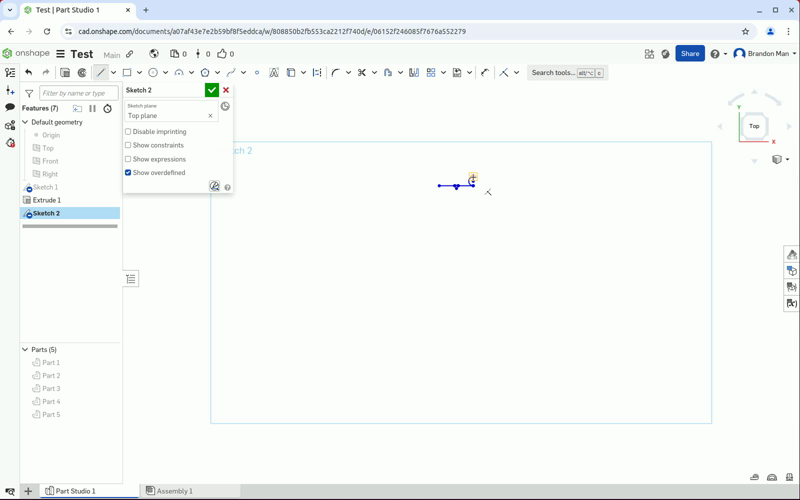
mouse_move(503, 176)
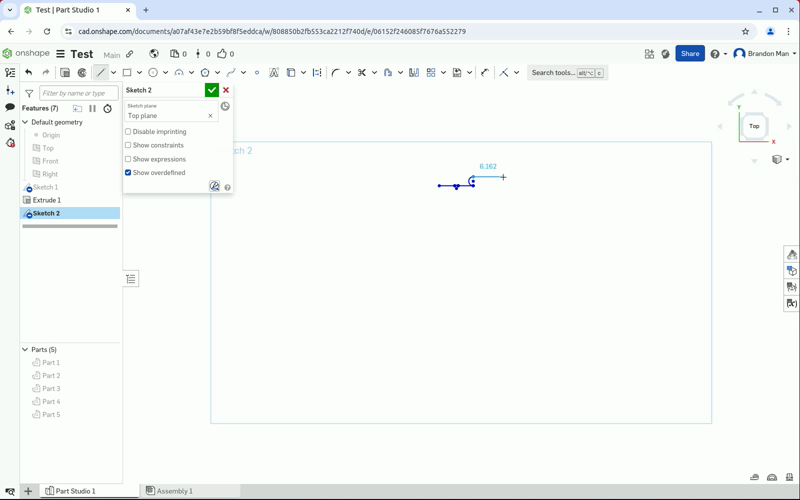
mouse_move(458, 176)
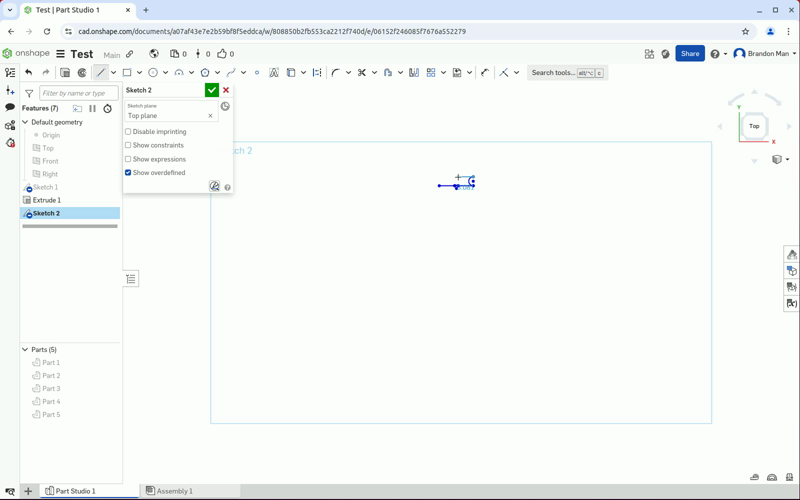
click(458, 176)
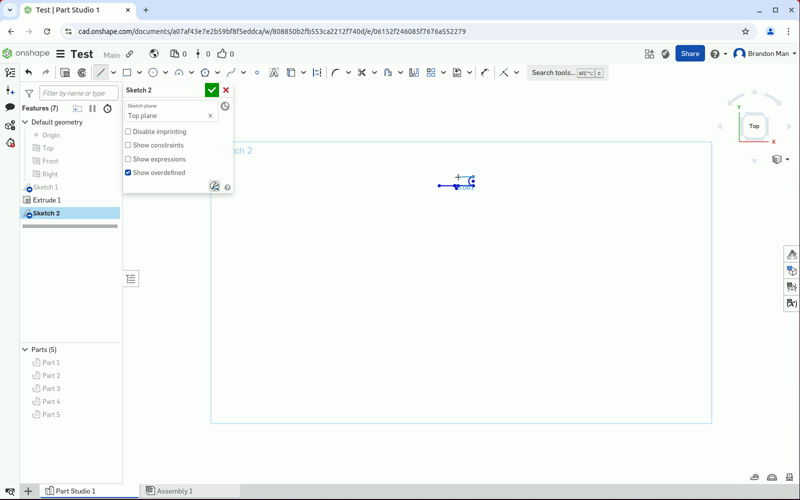
key_up(shift)
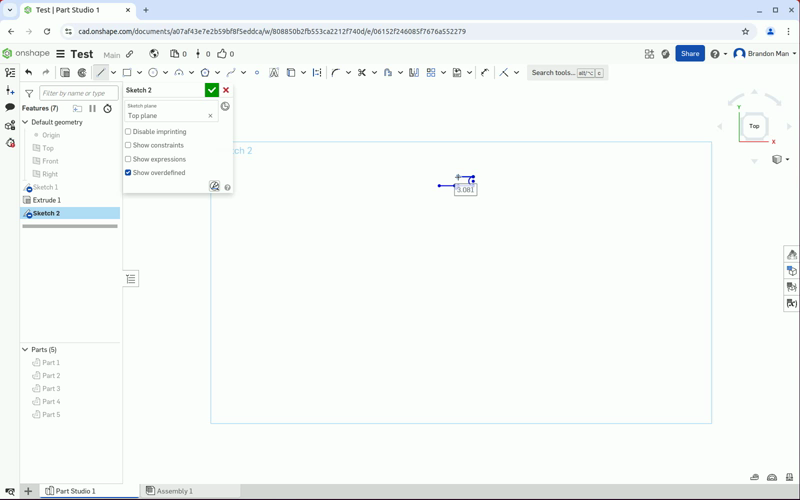
key(esc)
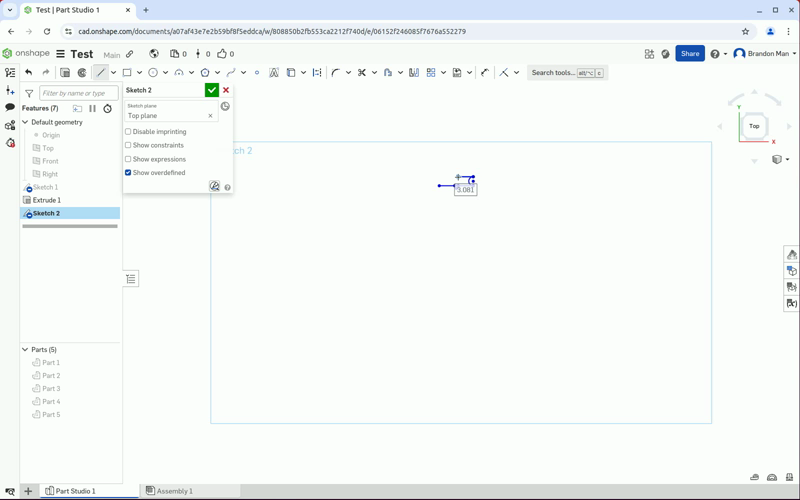
key(a)
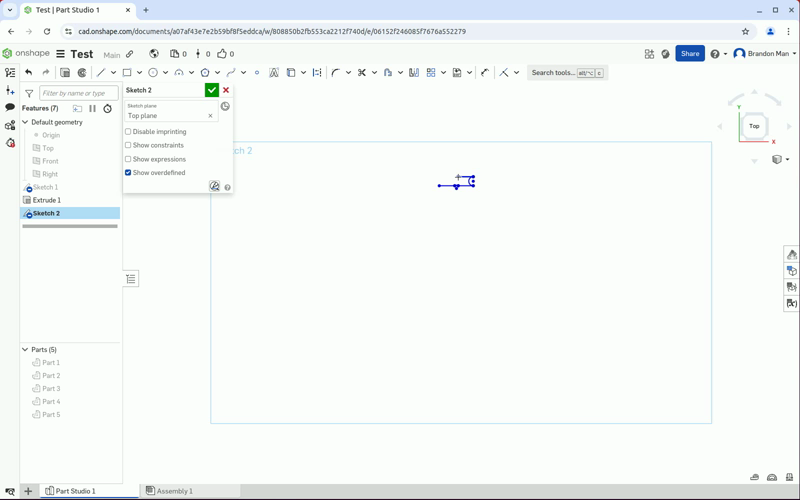
mouse_move(458, 176)
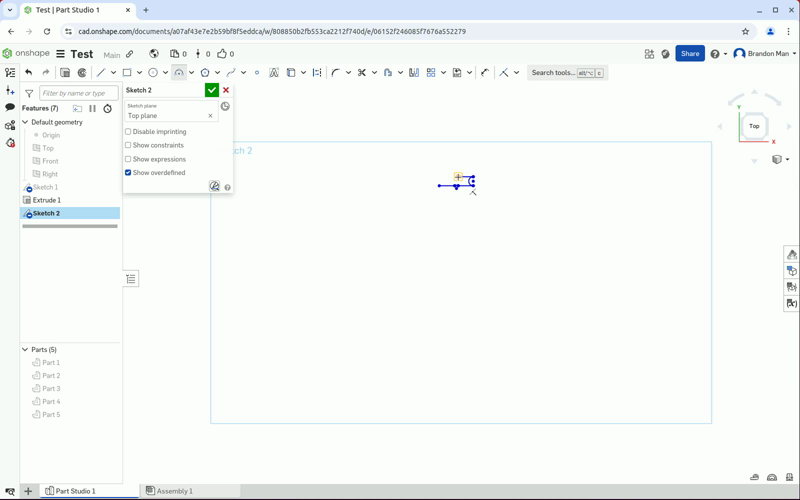
click(458, 176)
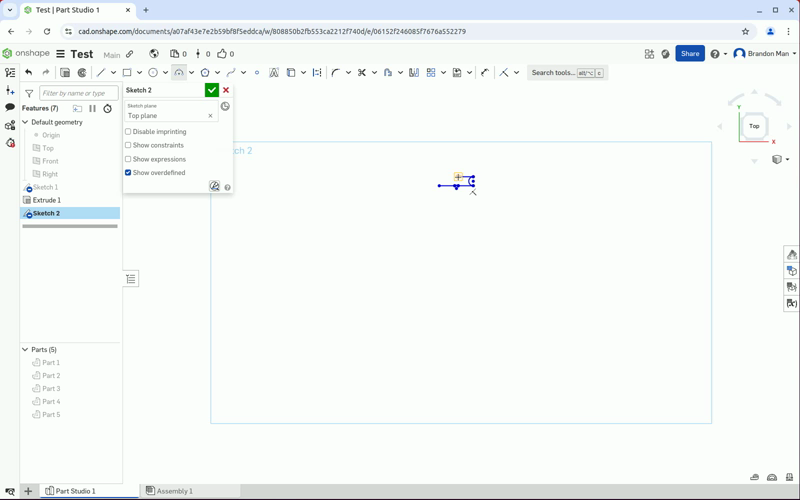
key_down(shift)
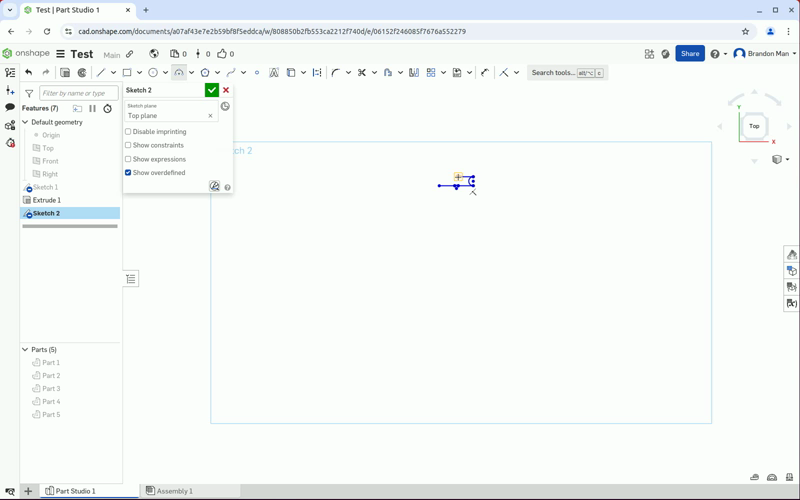
mouse_move(454, 176)
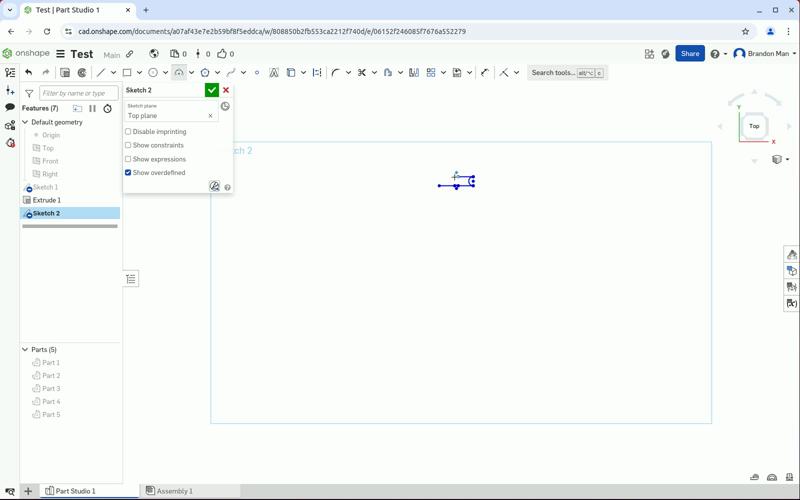
scroll(6)
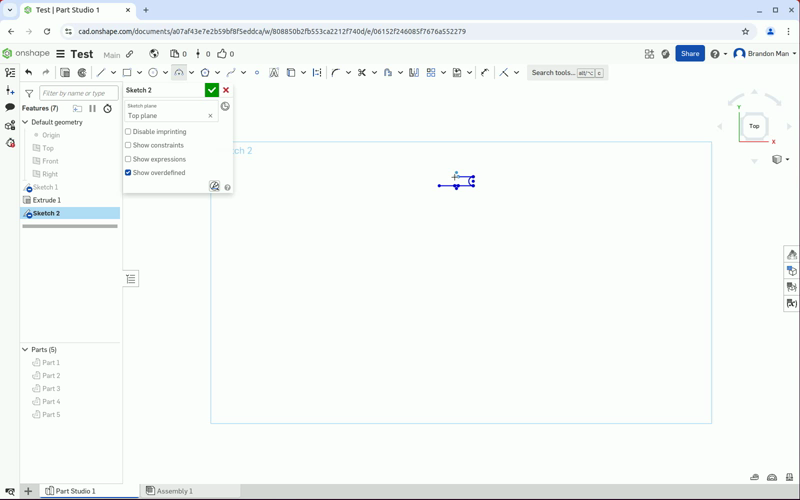
scroll(6)
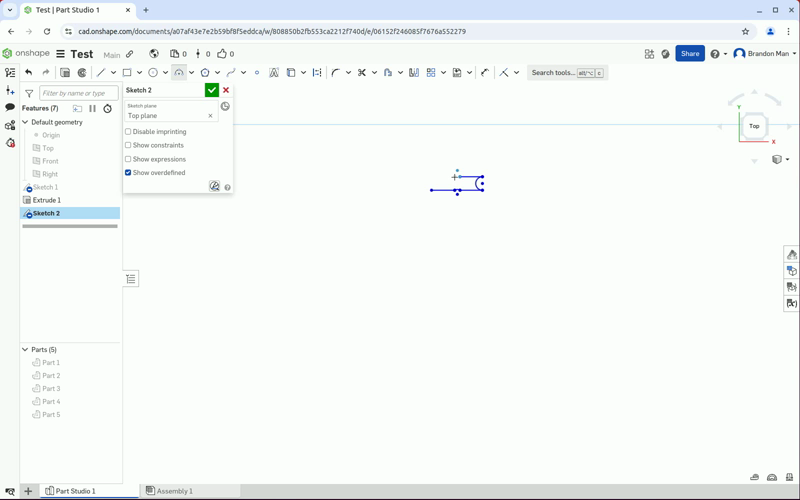
scroll(6)
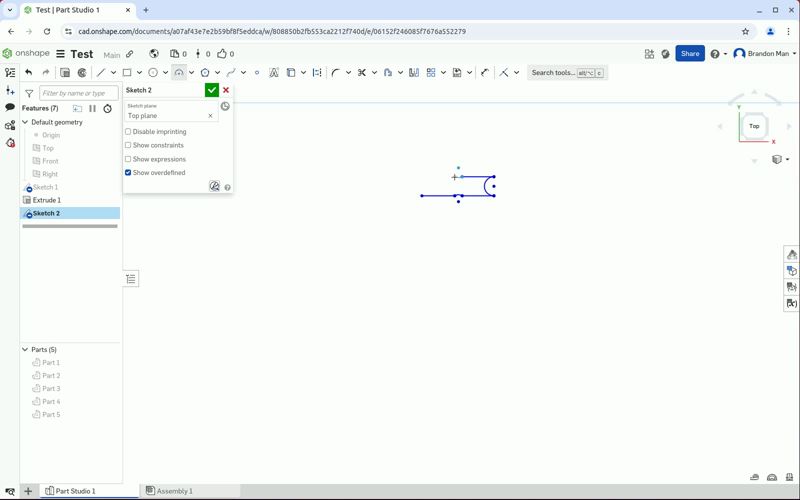
scroll(6)
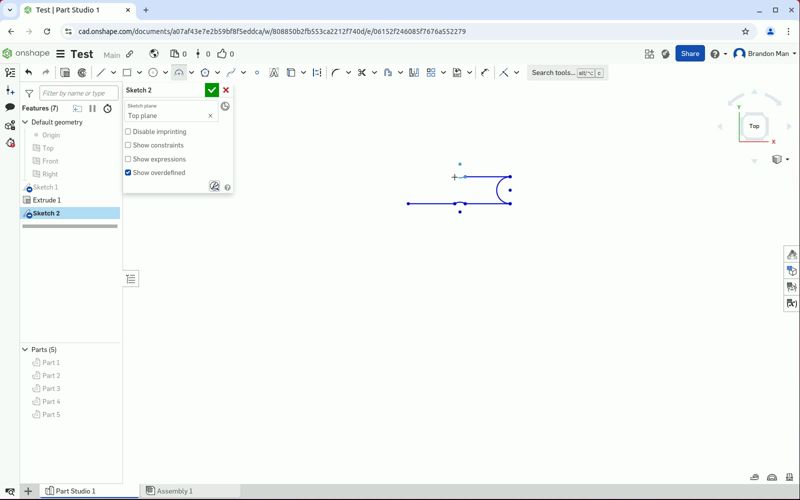
scroll(6)
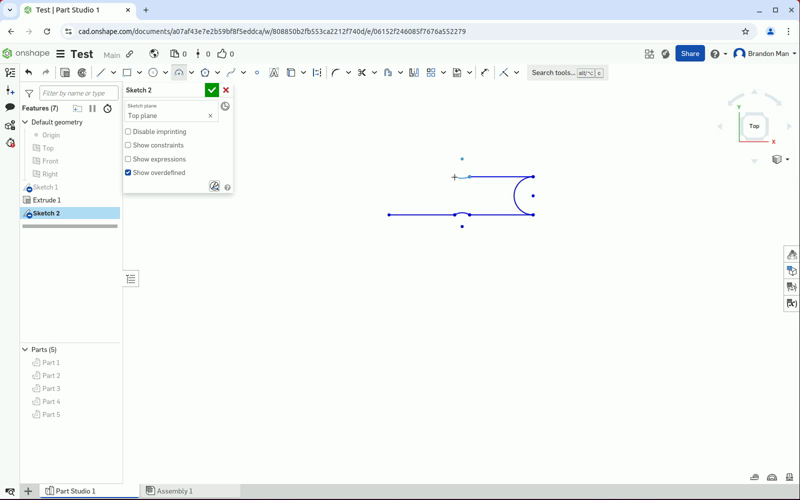
scroll(6)
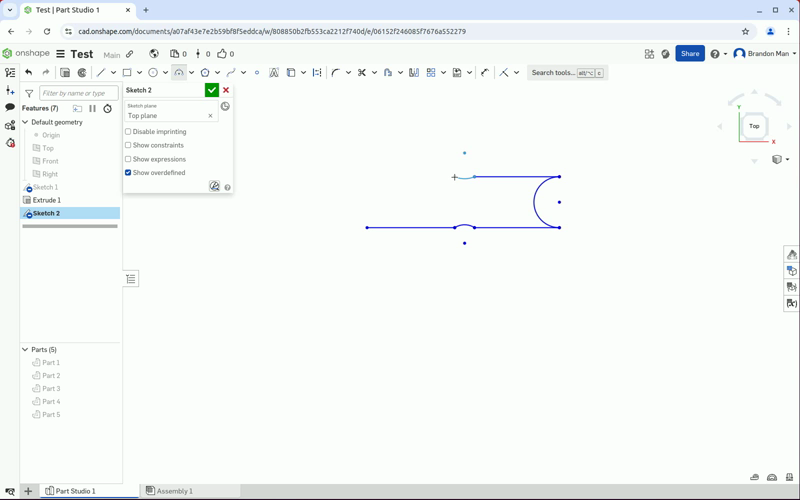
scroll(6)
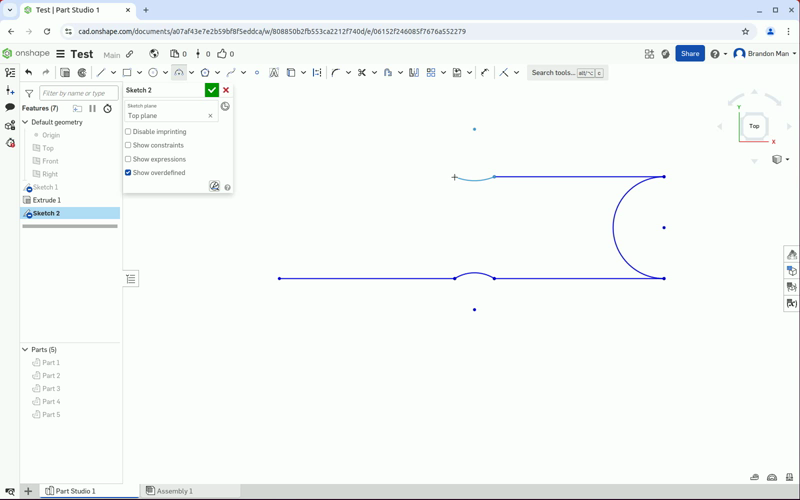
click(454, 176)
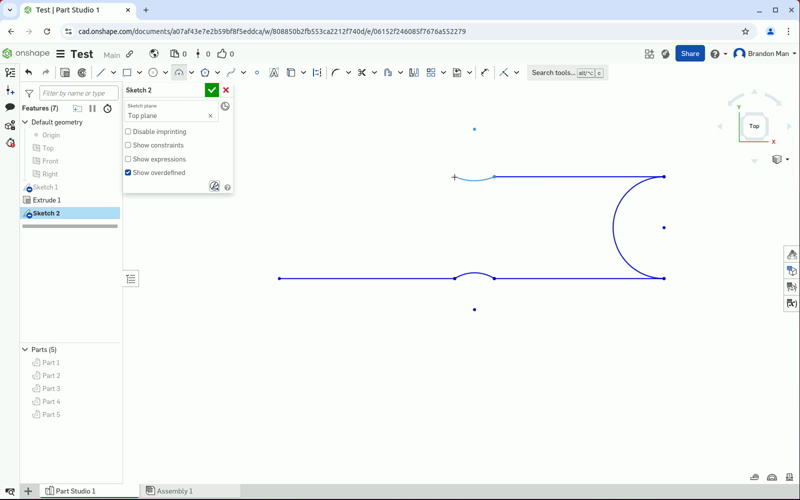
scroll(-6)
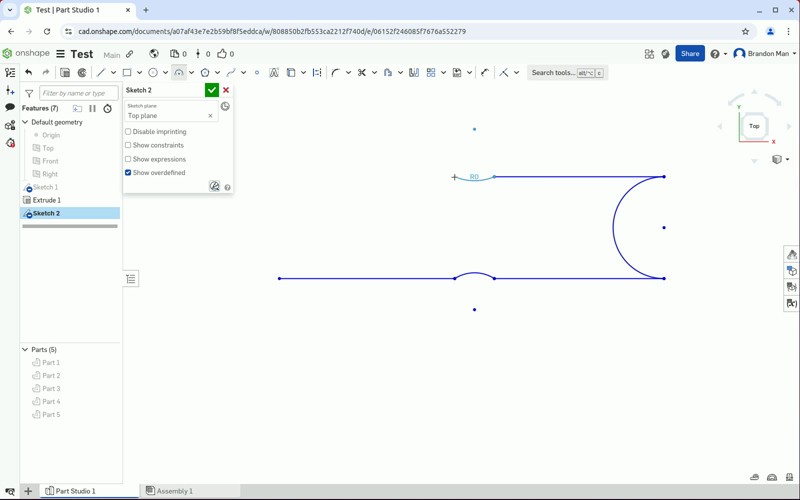
scroll(-6)
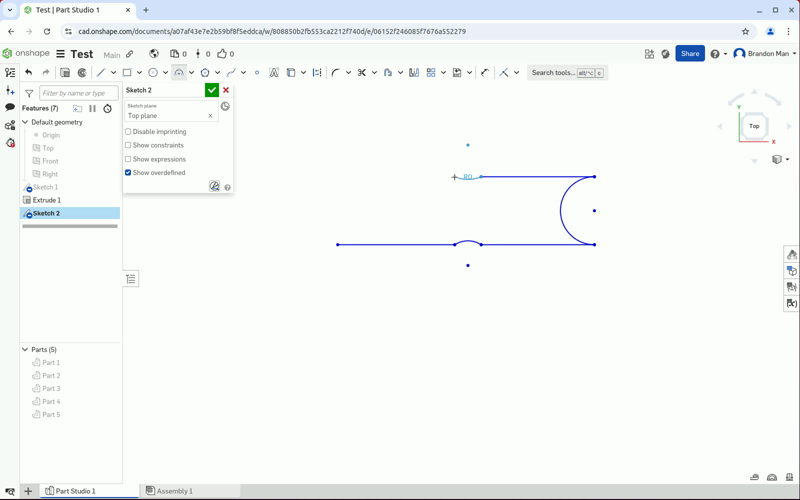
scroll(-6)
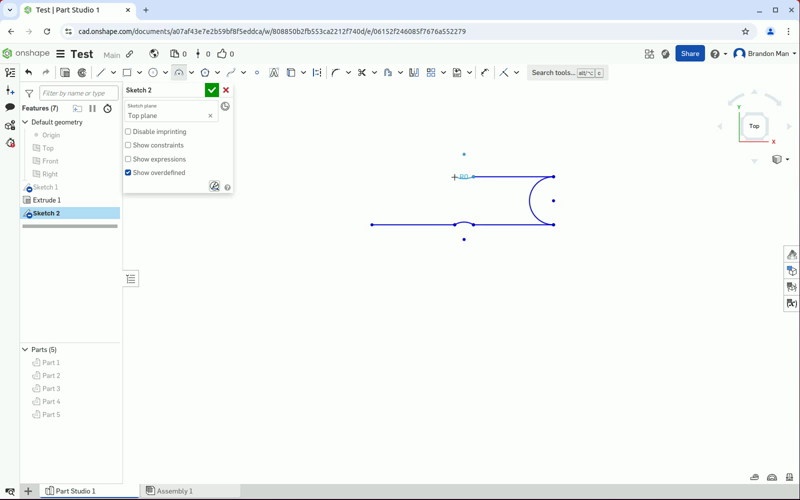
scroll(-6)
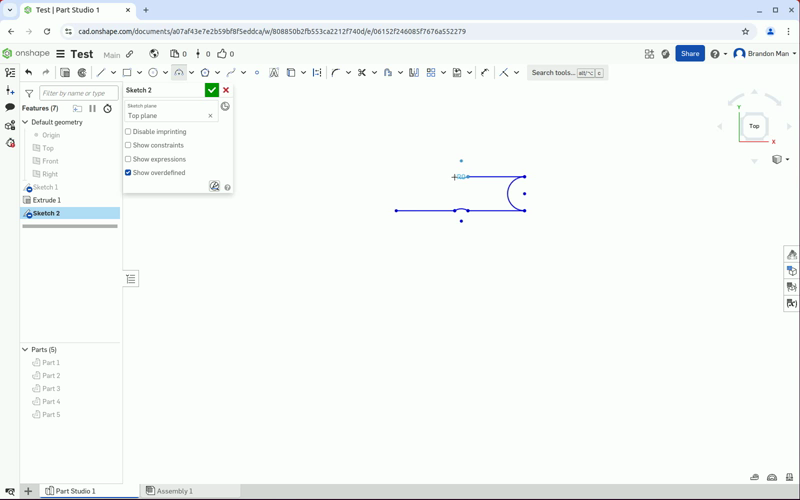
scroll(-6)
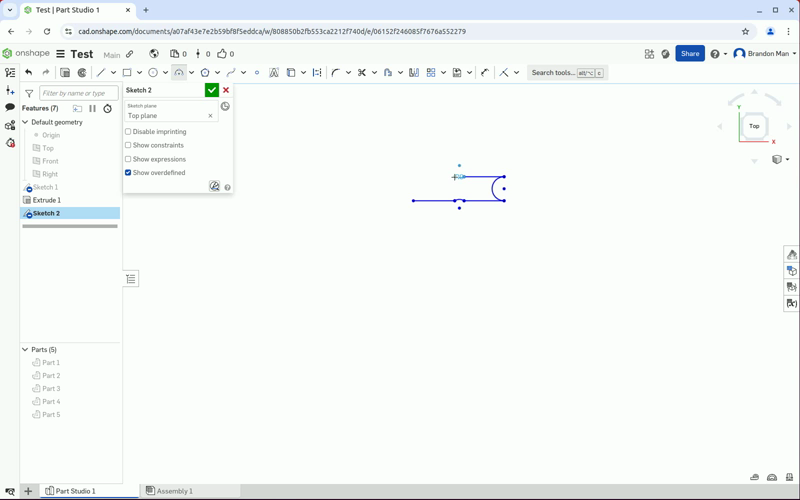
scroll(-6)
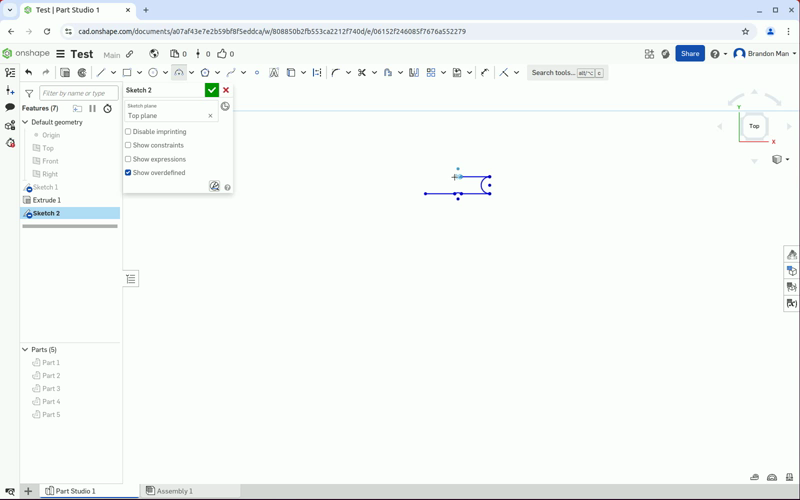
scroll(-6)
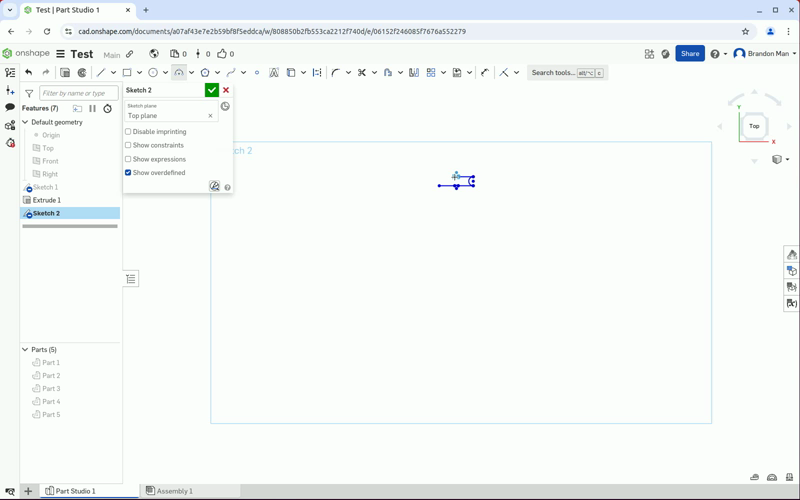
mouse_move(456, 177)
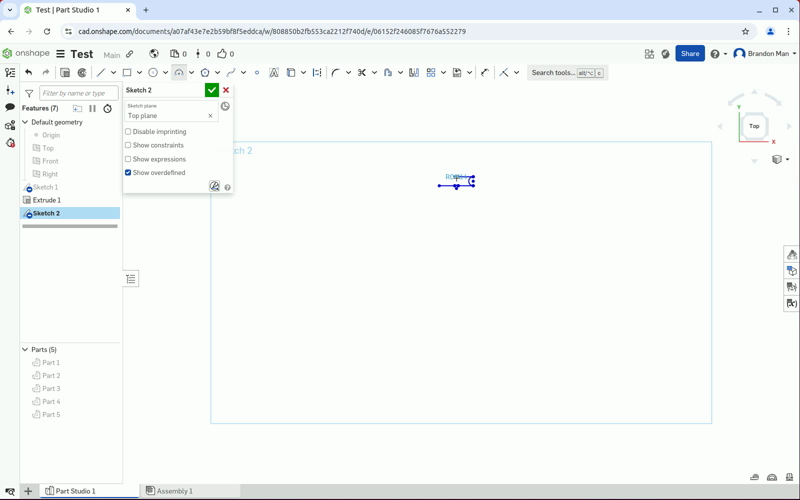
scroll(6)
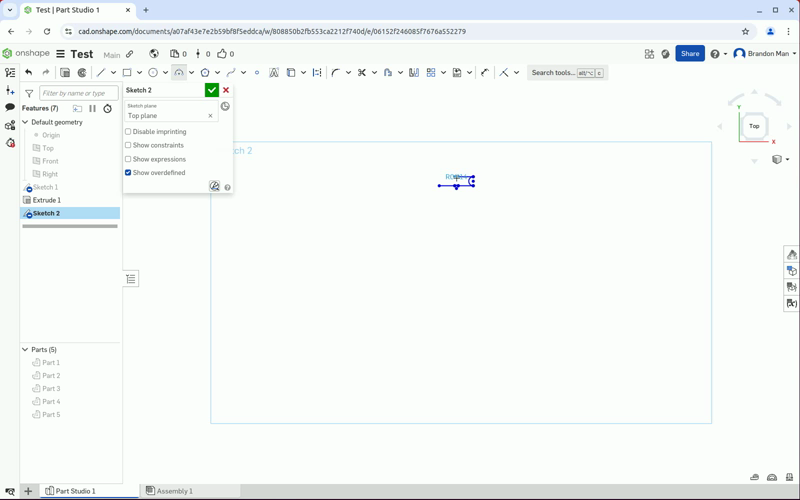
scroll(6)
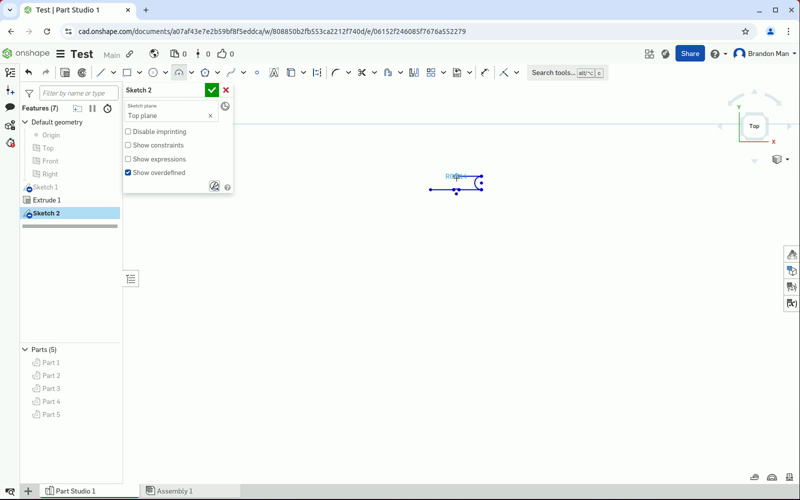
scroll(6)
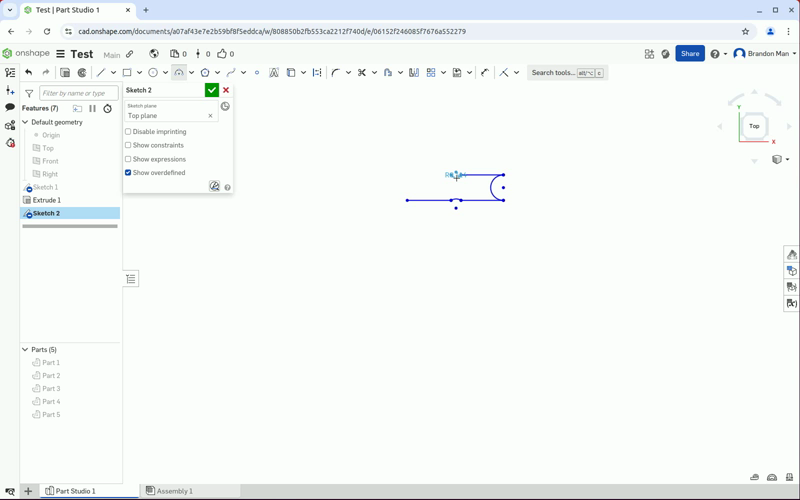
scroll(6)
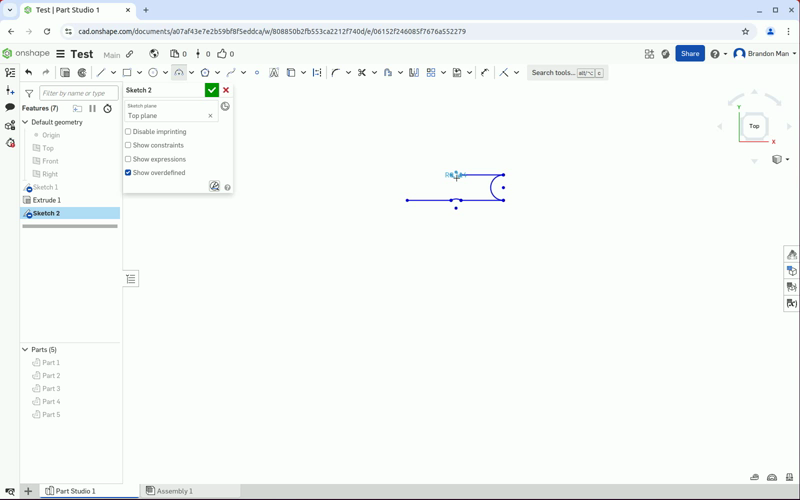
scroll(6)
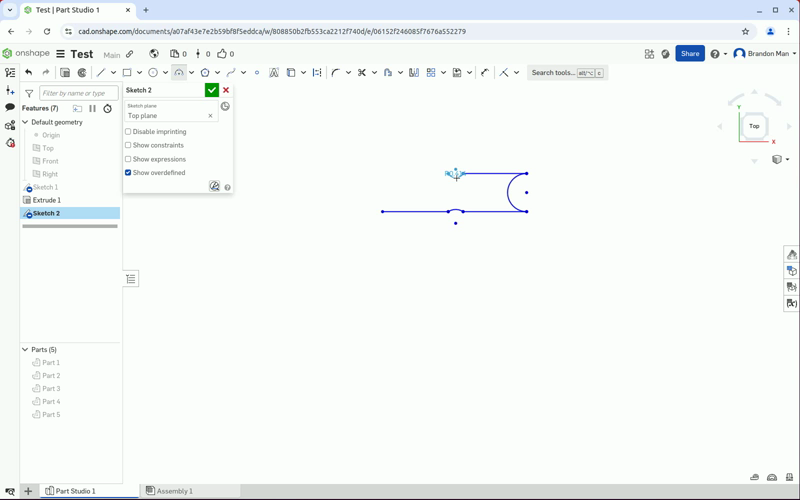
scroll(6)
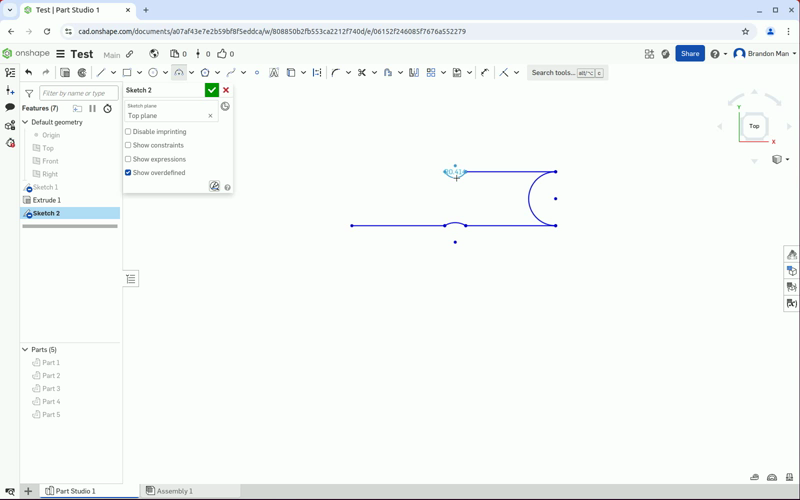
scroll(6)
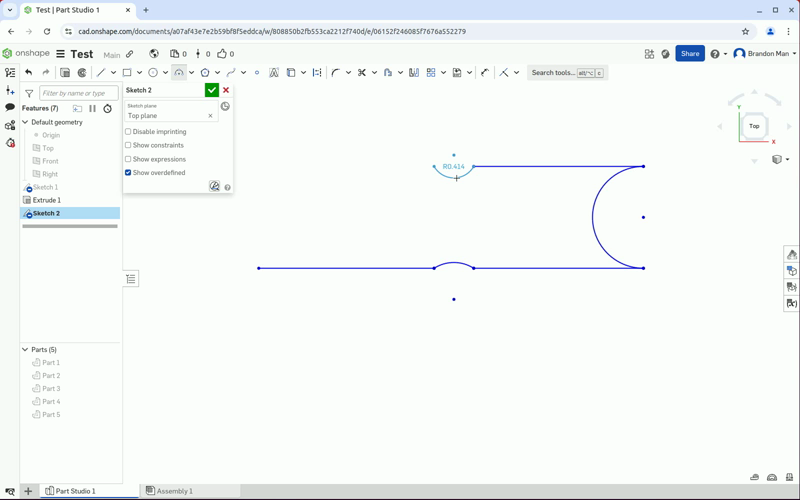
click(456, 177)
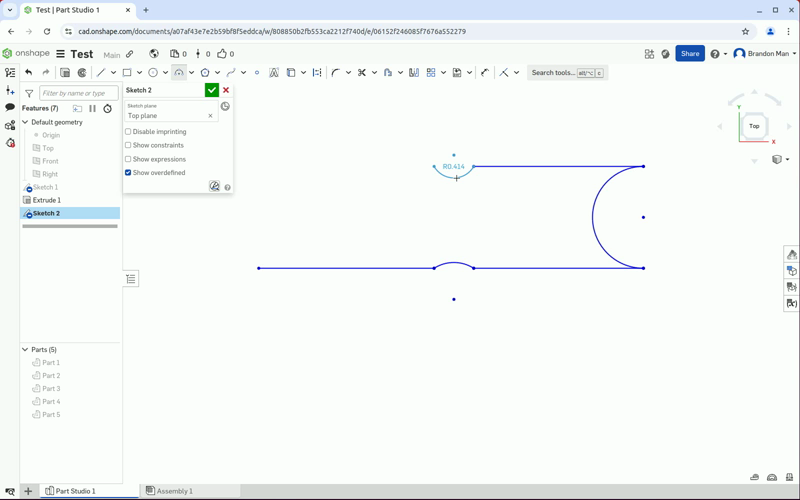
scroll(-6)
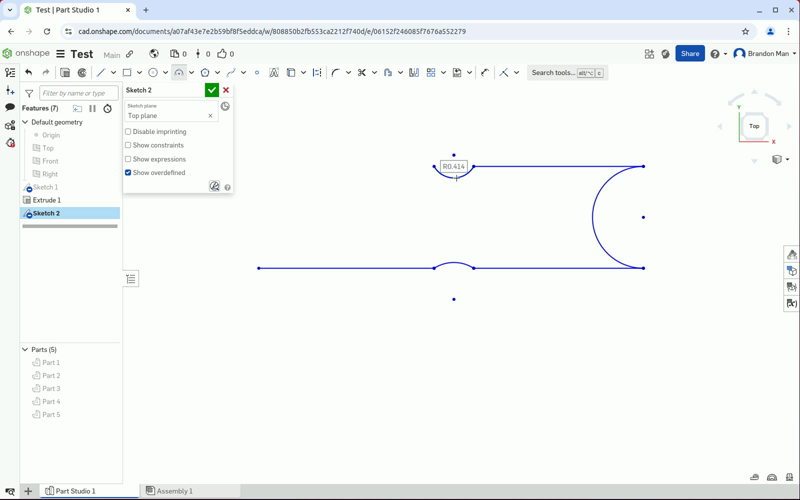
scroll(-6)
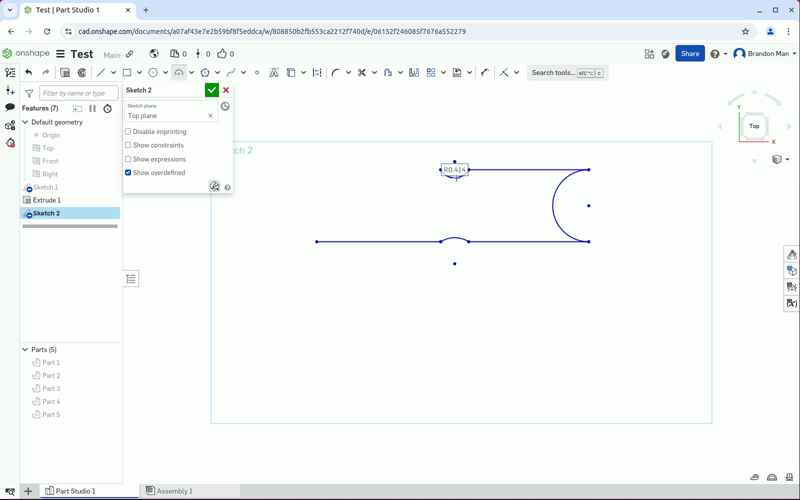
scroll(-6)
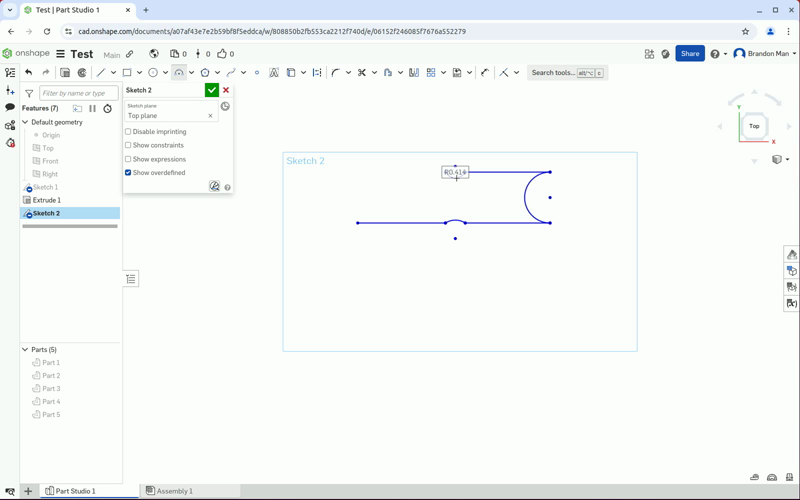
scroll(-6)
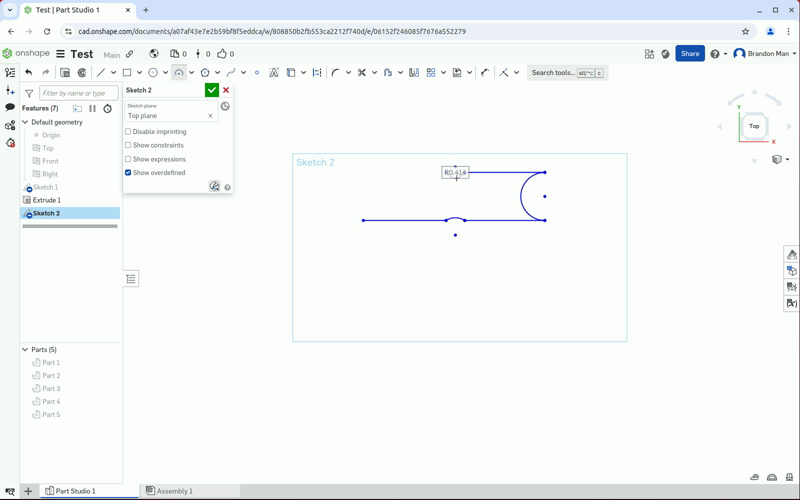
scroll(-6)
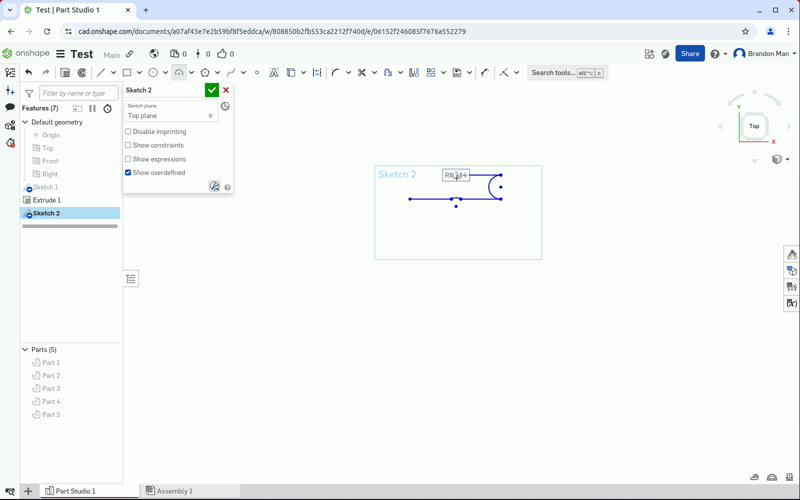
scroll(-6)
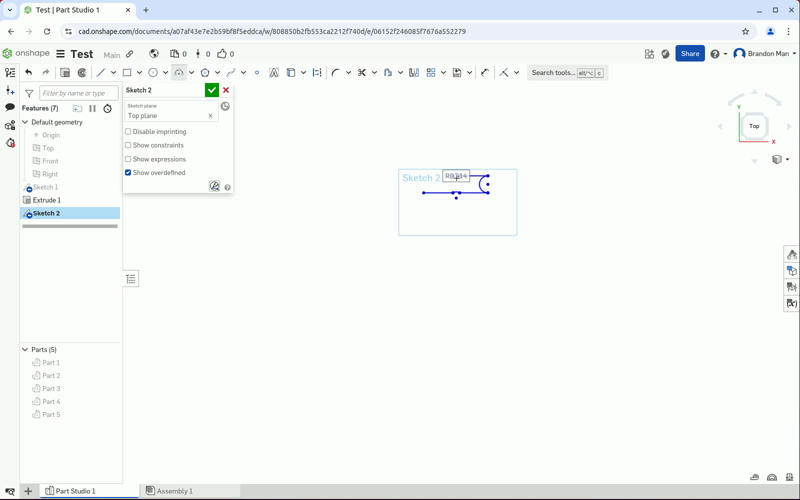
scroll(-6)
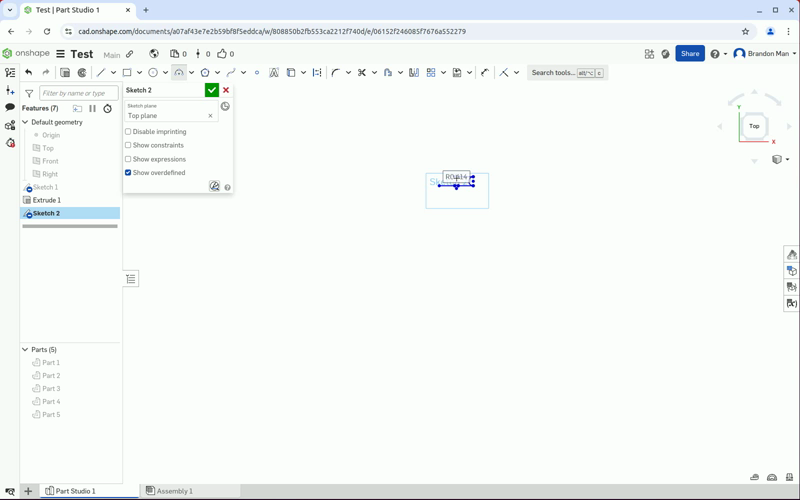
key_up(shift)
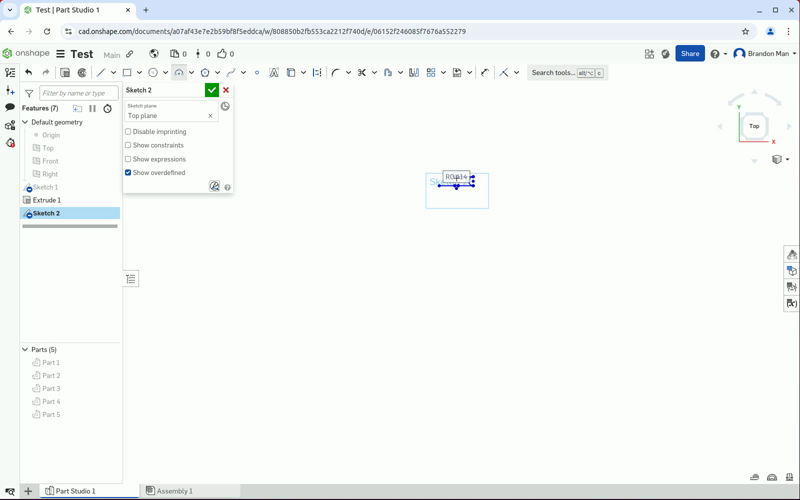
key(esc)
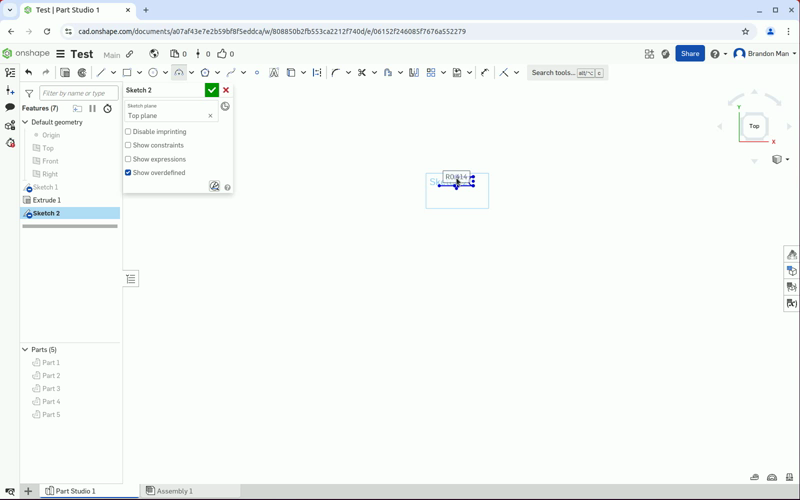
key(l)
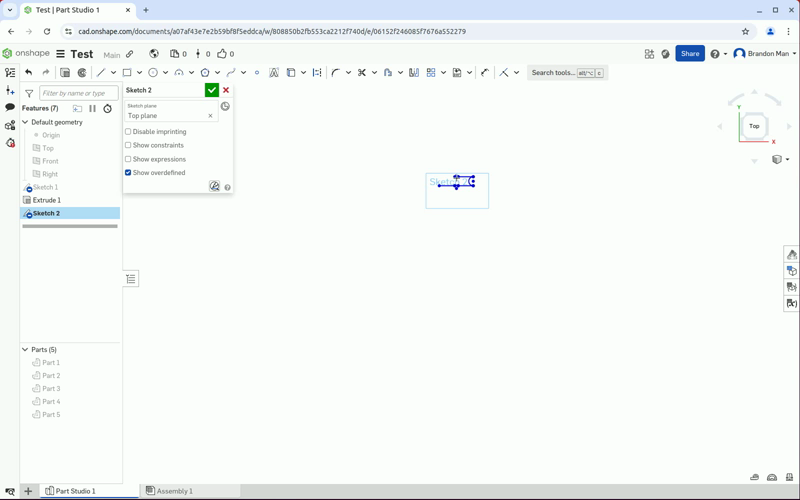
mouse_move(454, 176)
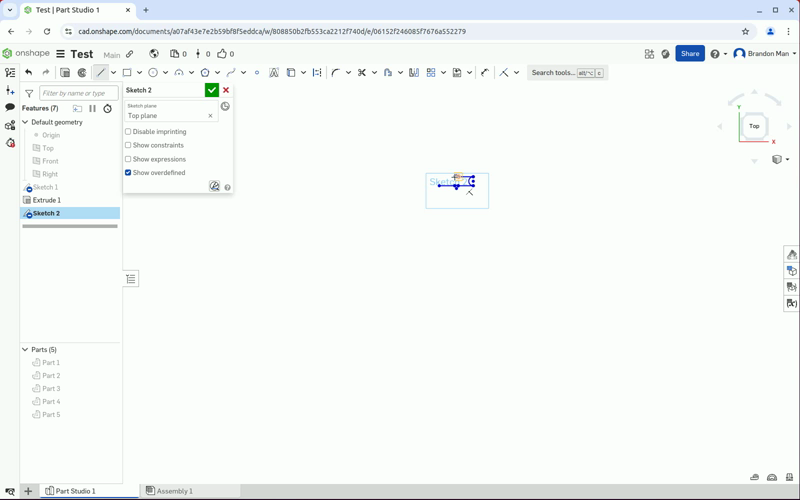
scroll(6)
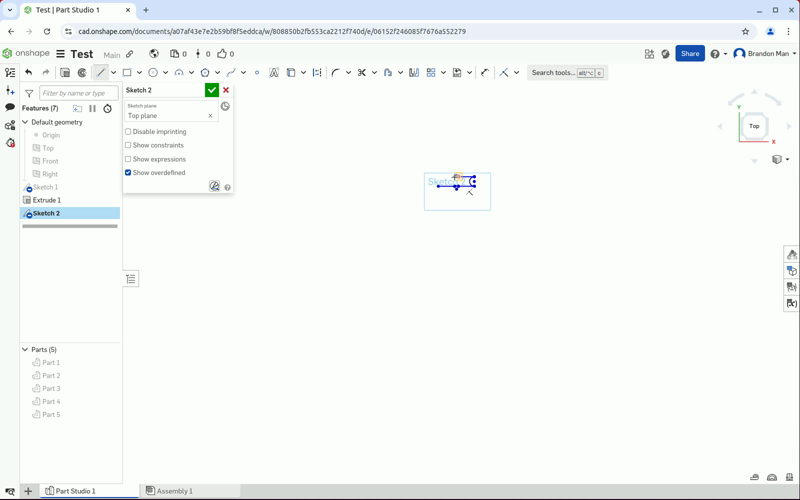
scroll(6)
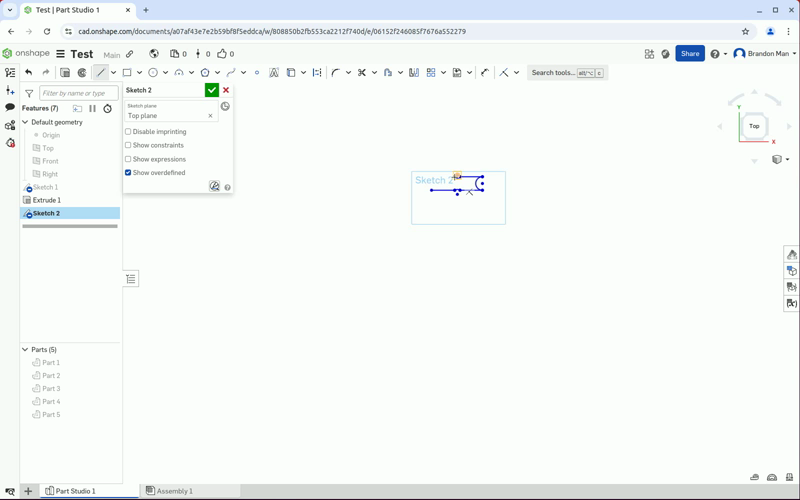
scroll(6)
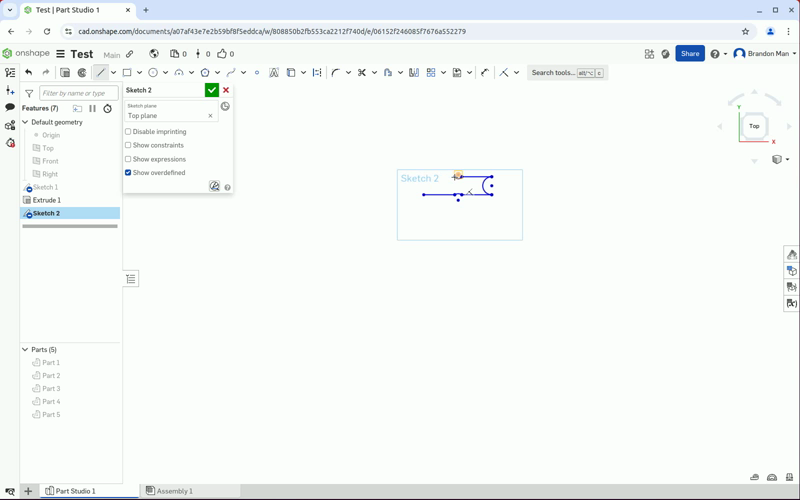
scroll(6)
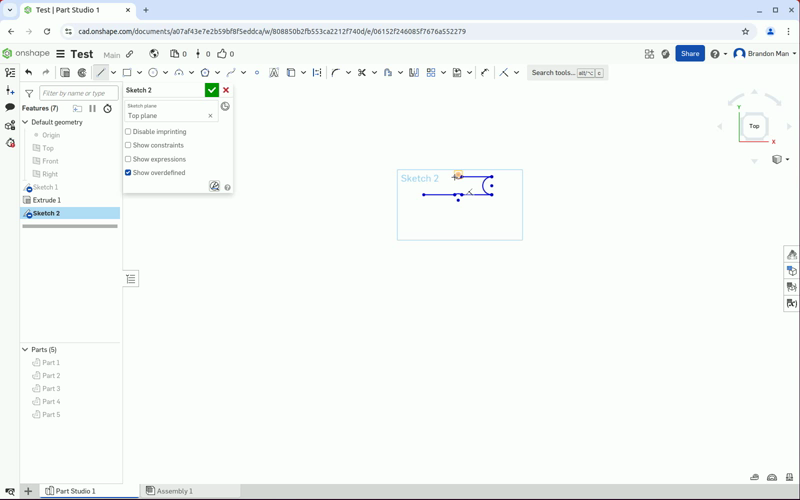
scroll(6)
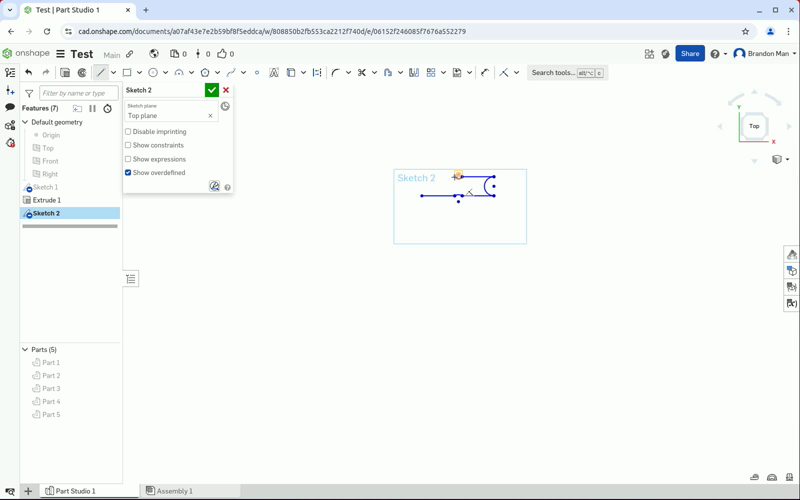
scroll(6)
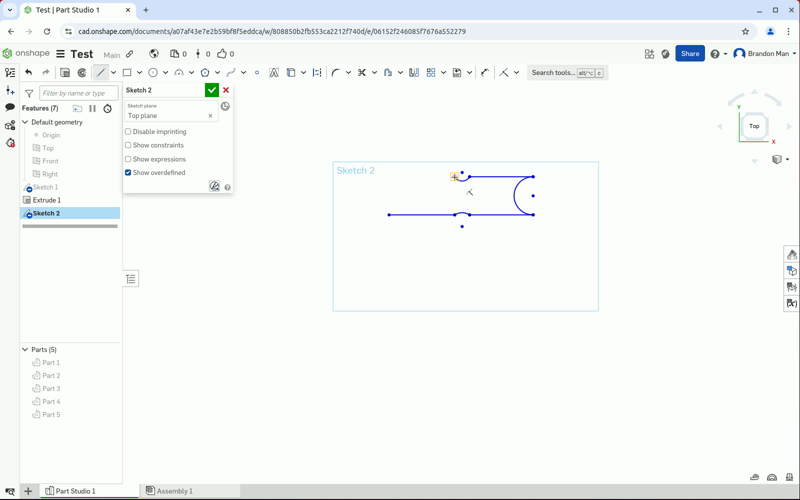
scroll(6)
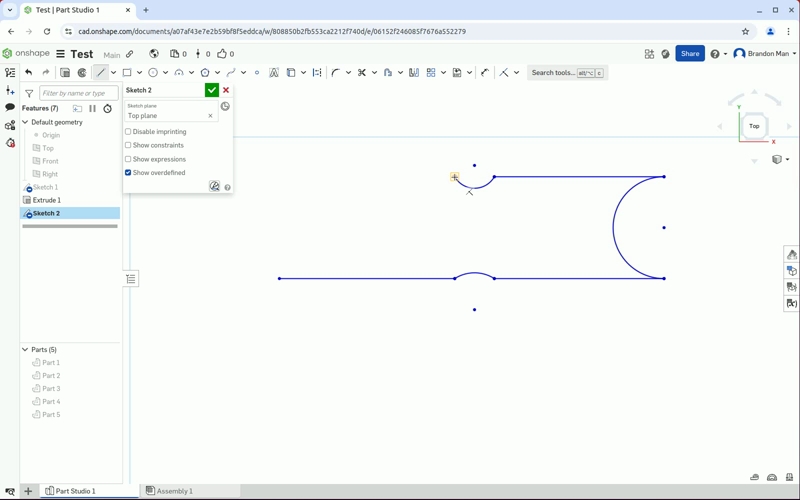
click(454, 176)
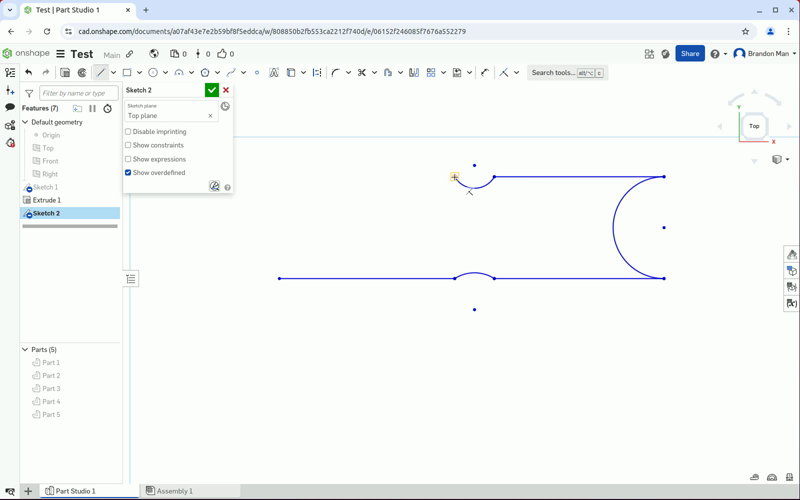
scroll(-6)
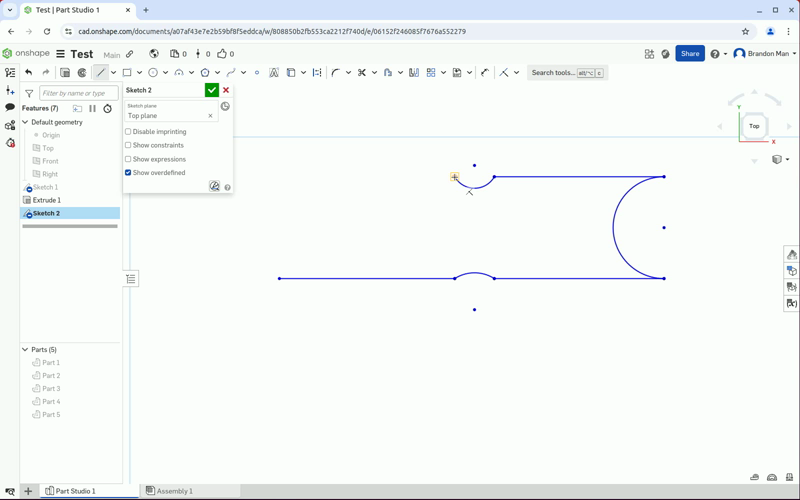
scroll(-6)
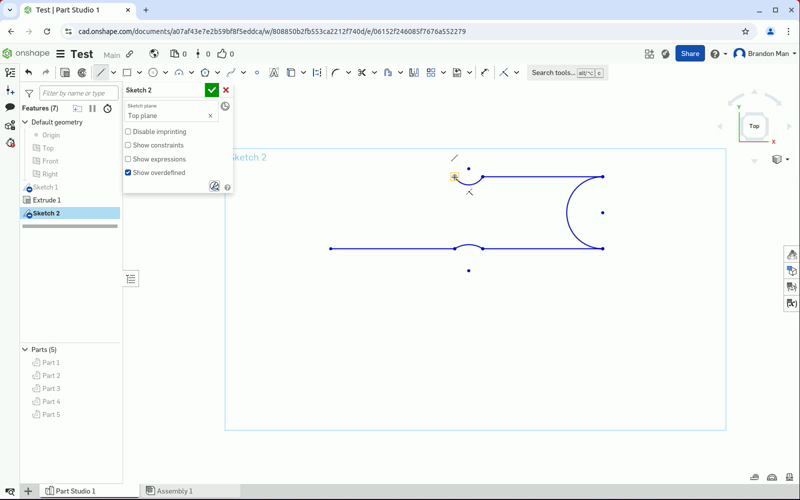
scroll(-6)
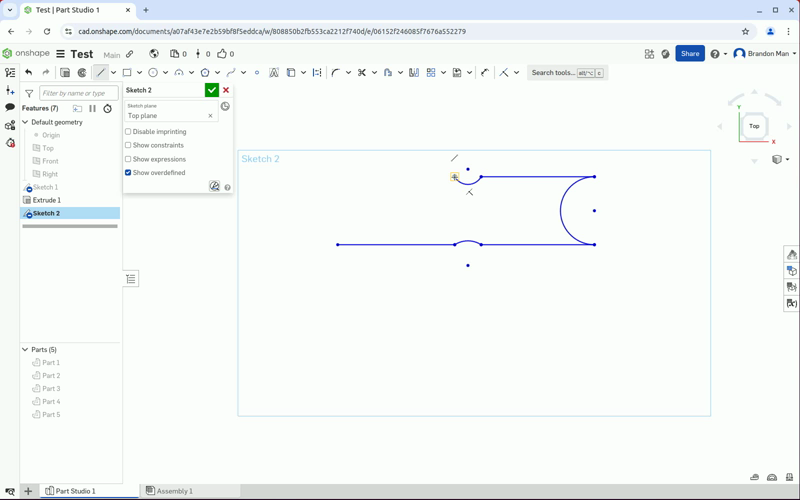
scroll(-6)
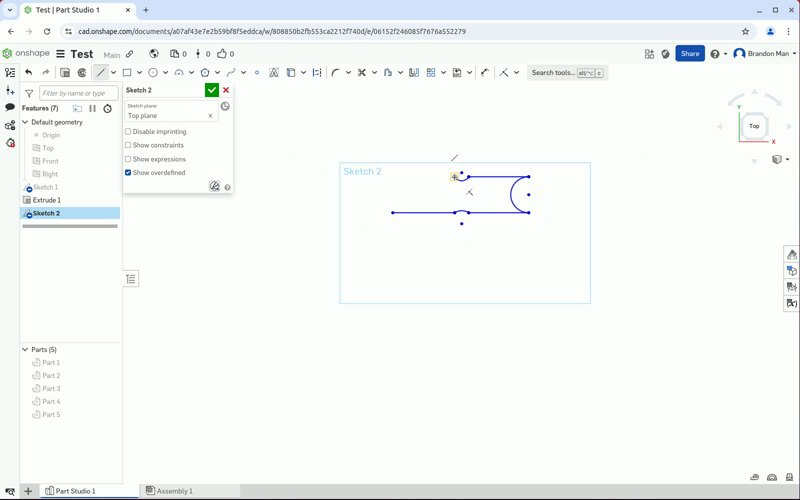
scroll(-6)
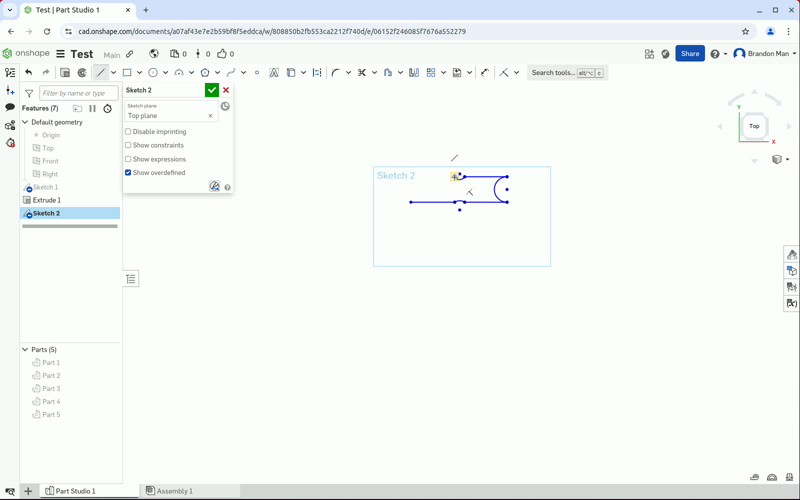
scroll(-6)
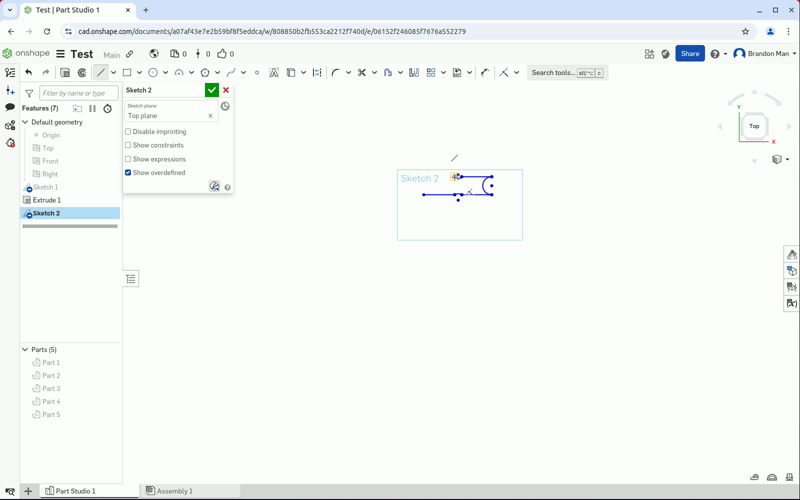
scroll(-6)
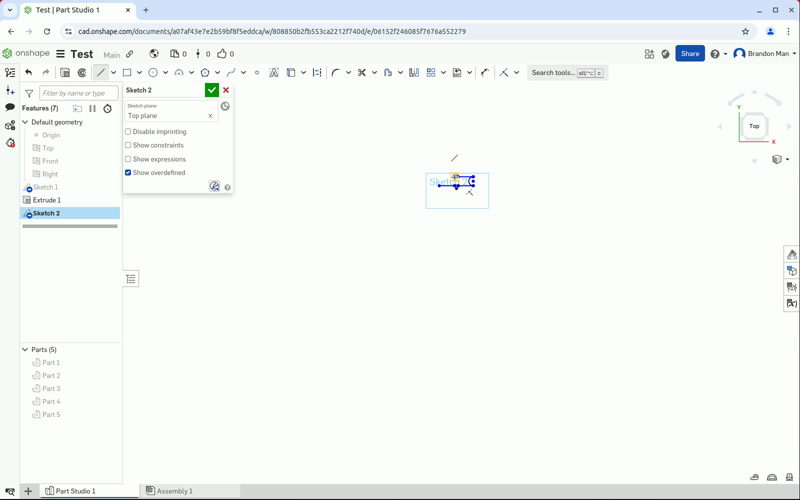
key_down(shift)
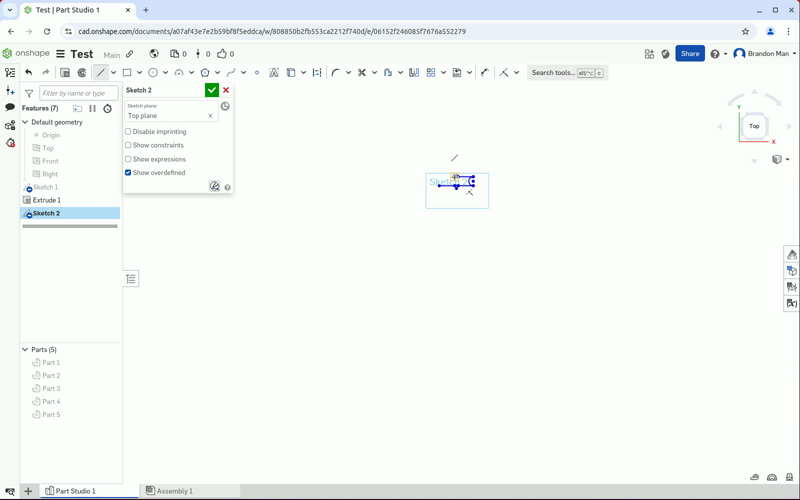
mouse_move(484, 176)
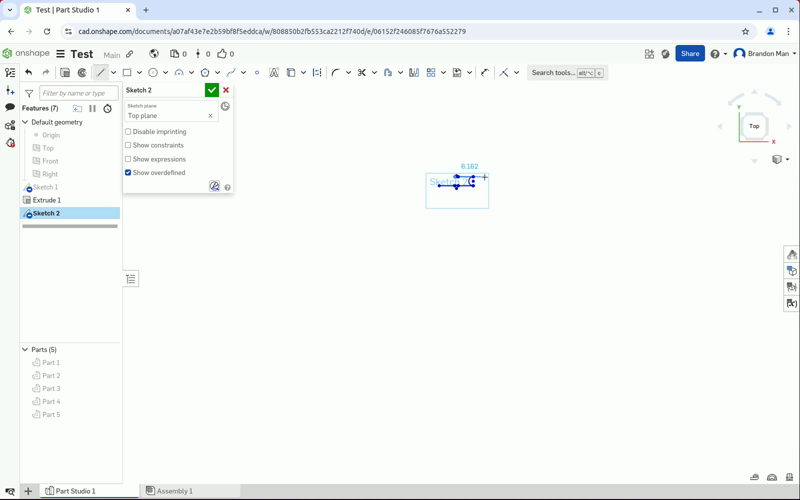
mouse_move(439, 176)
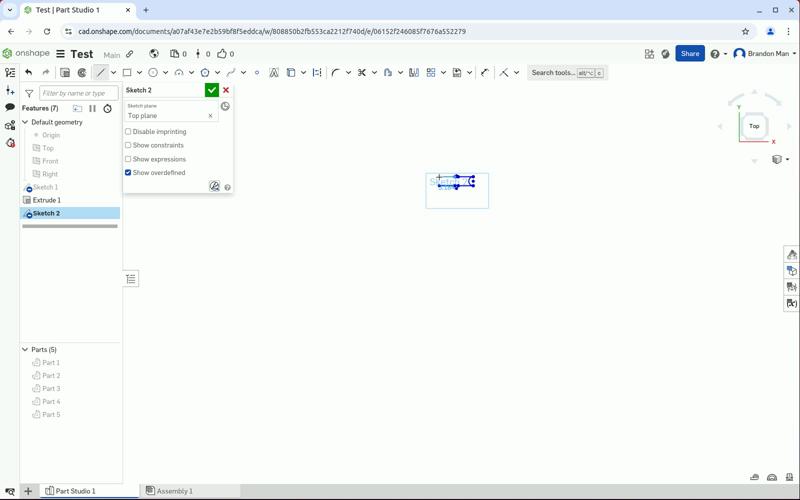
click(439, 176)
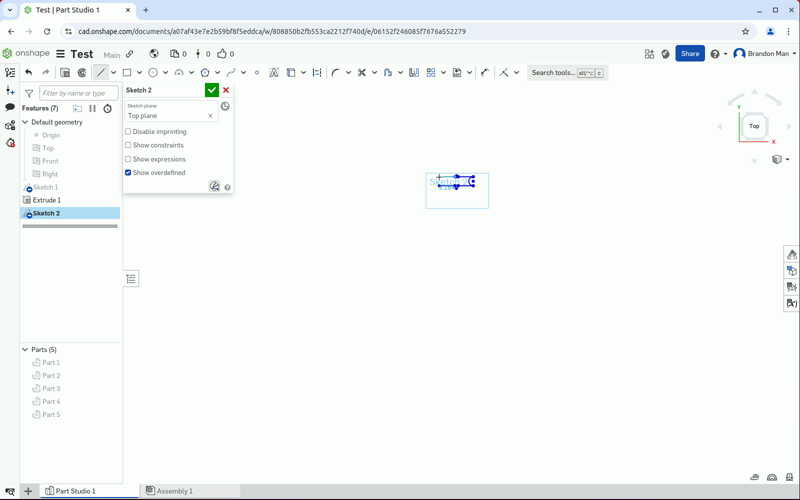
key_up(shift)
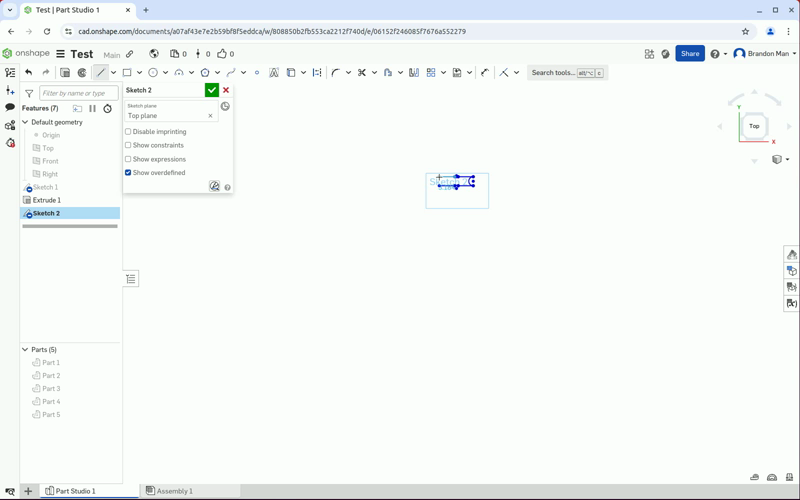
key(esc)
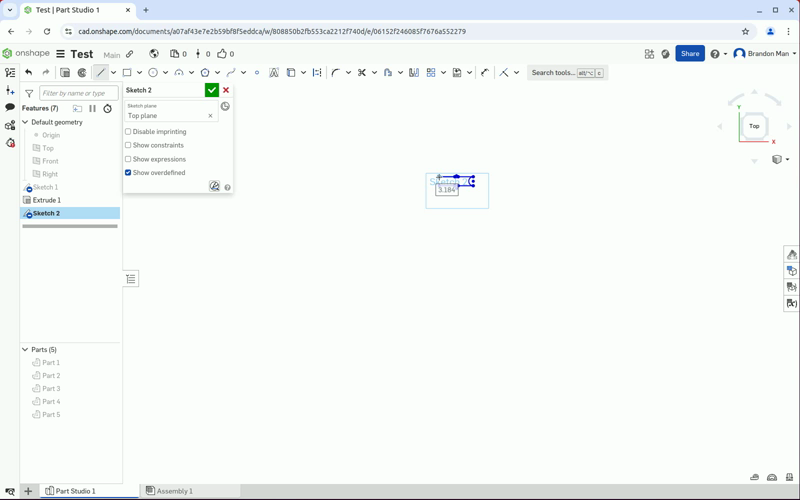
key(a)
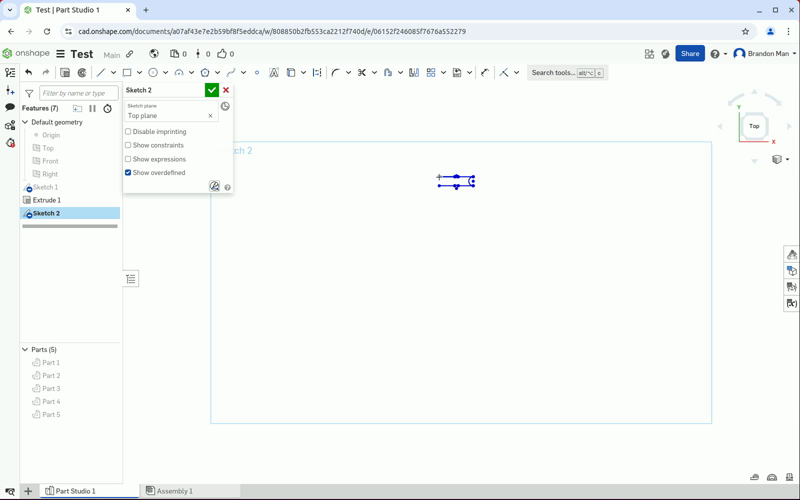
mouse_move(439, 176)
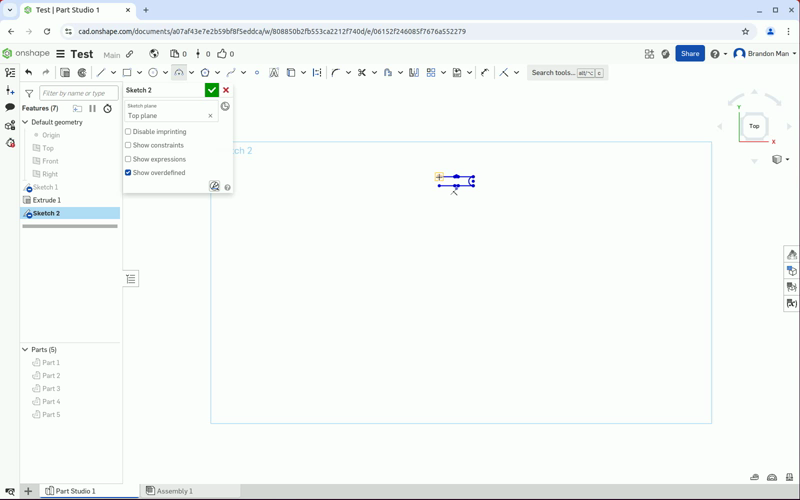
click(439, 176)
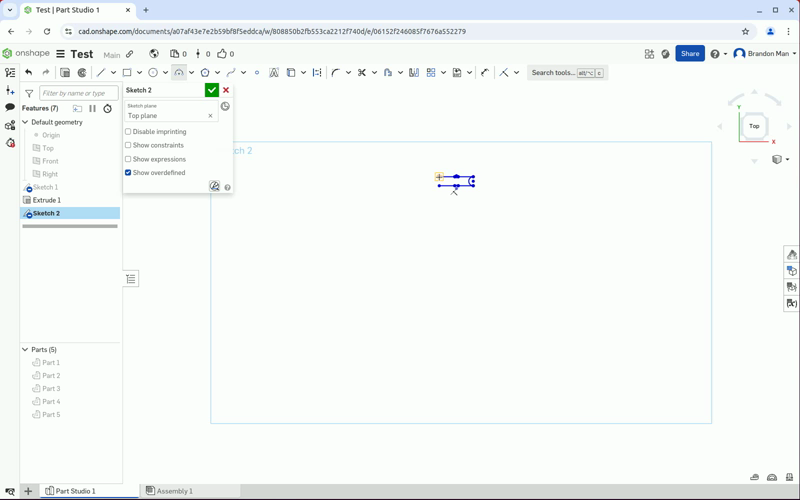
mouse_move(439, 185)
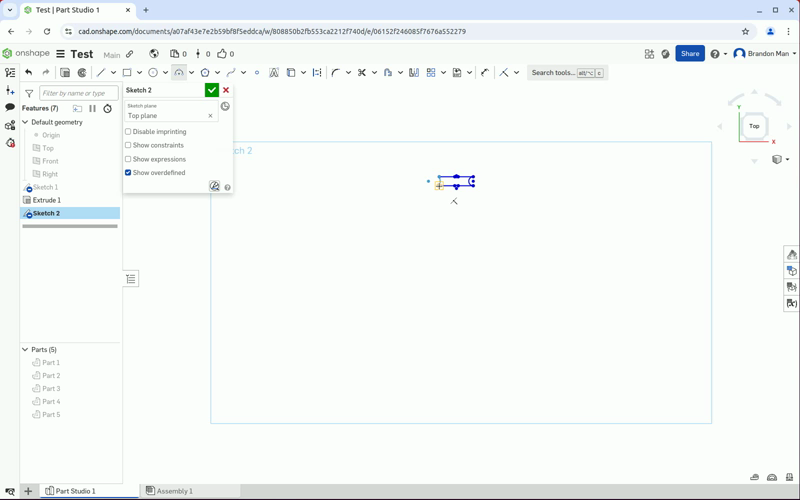
click(439, 185)
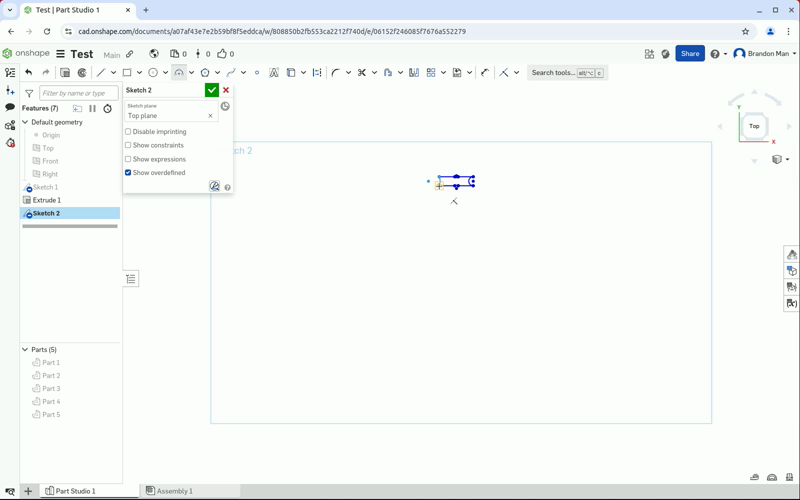
key_down(shift)
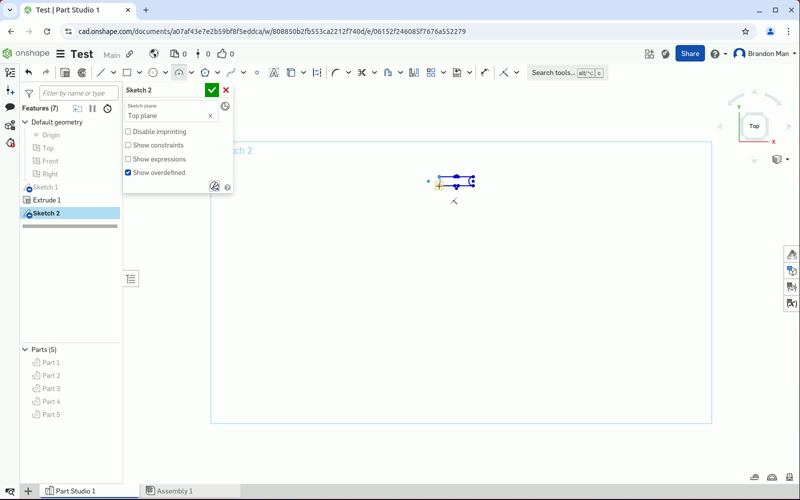
mouse_move(444, 181)
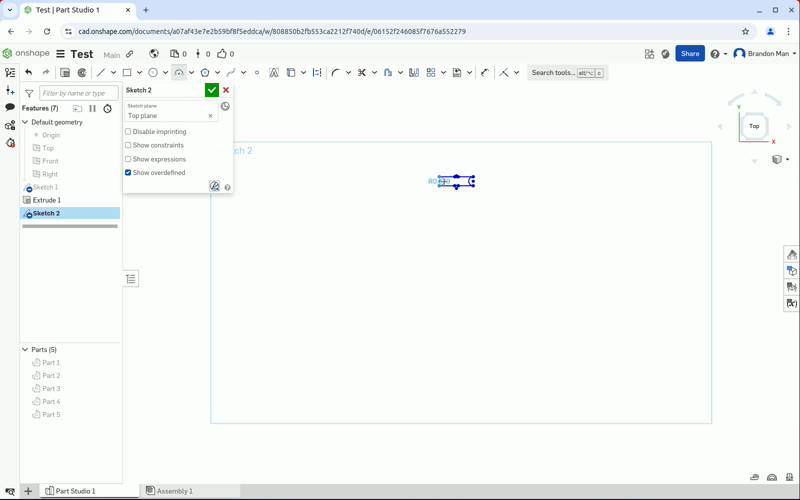
click(444, 181)
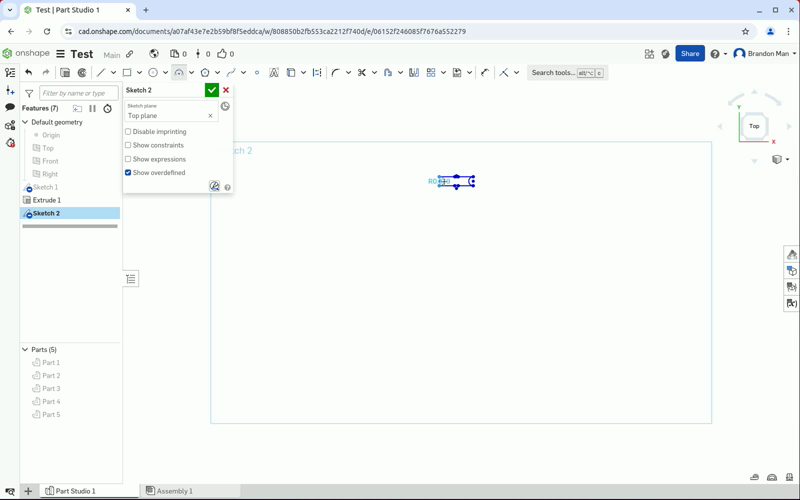
key_up(shift)
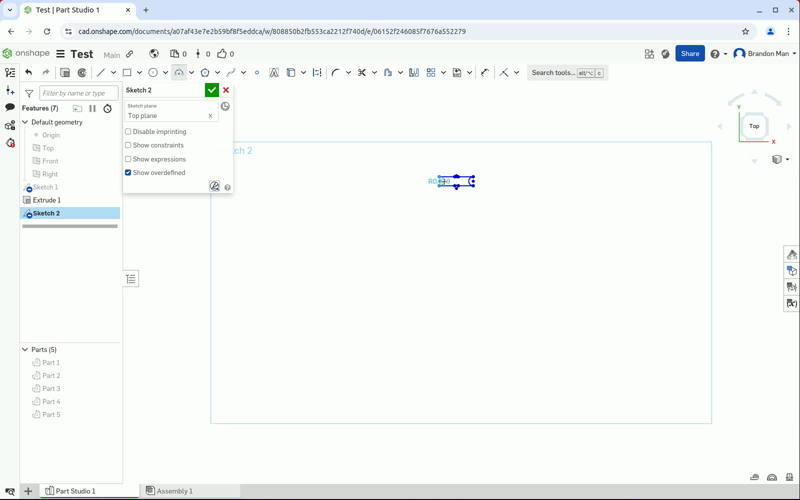
key(esc)
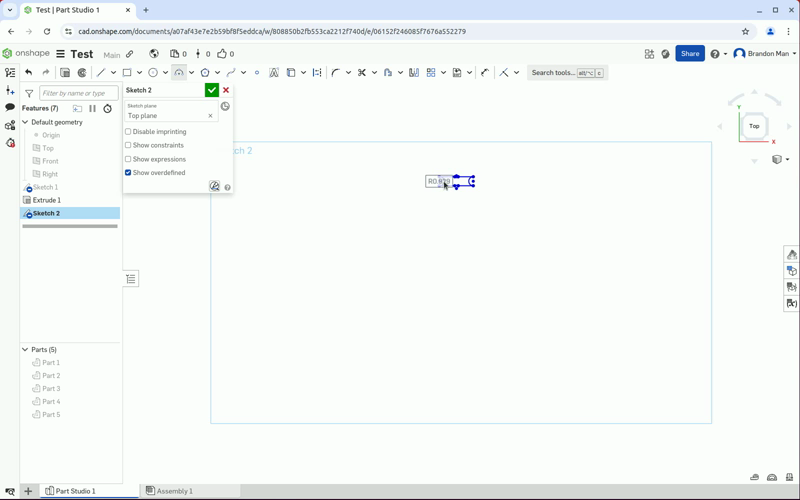
mouse_move(442, 180)
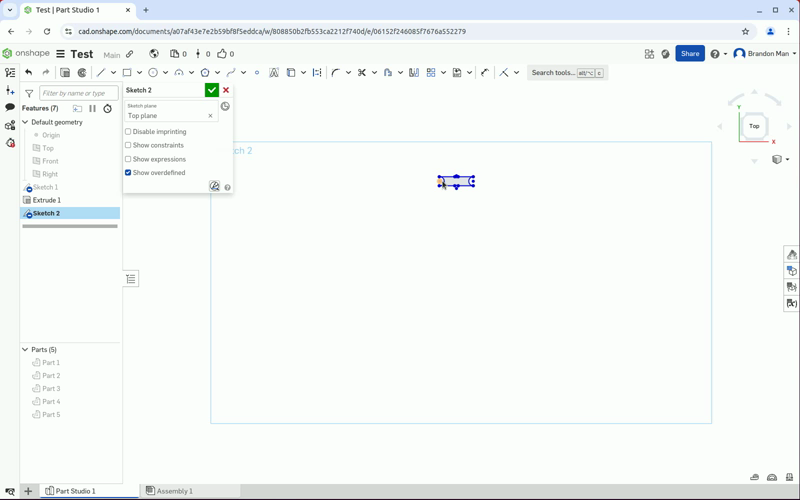
scroll(6)
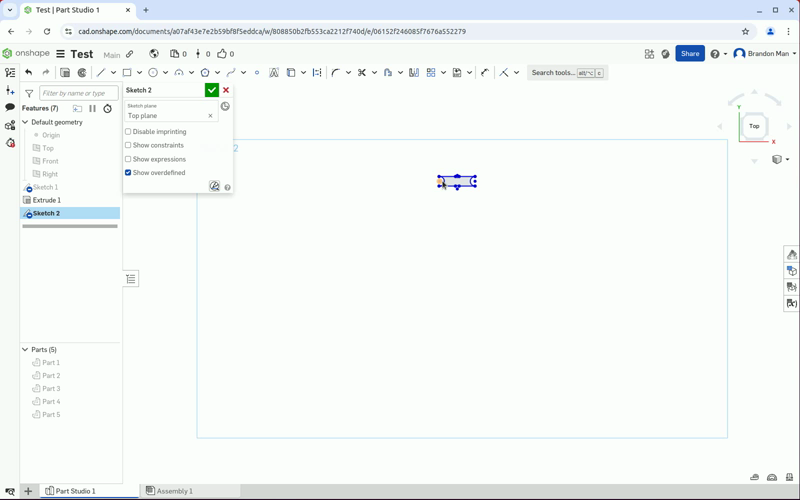
scroll(6)
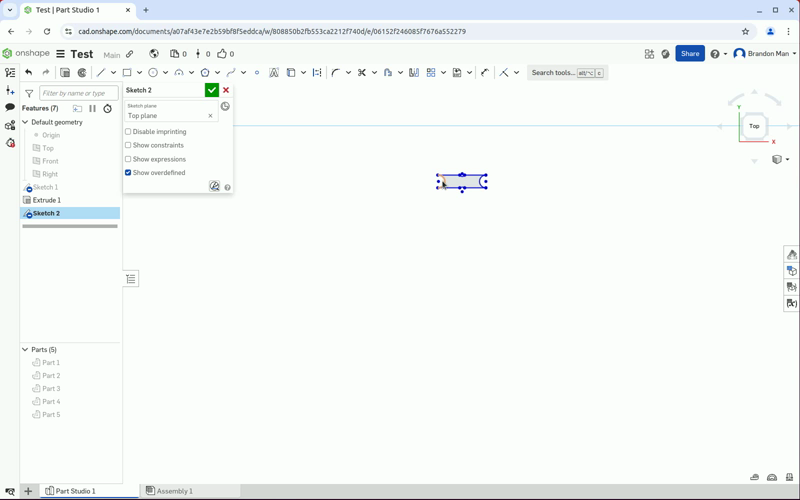
scroll(6)
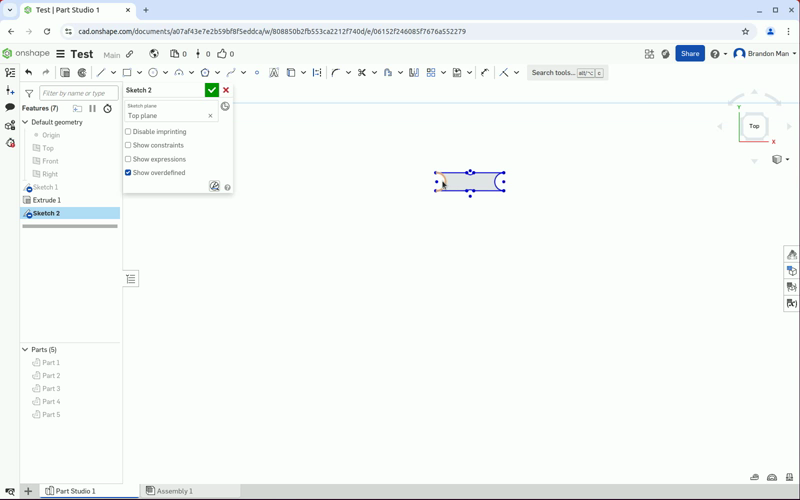
scroll(6)
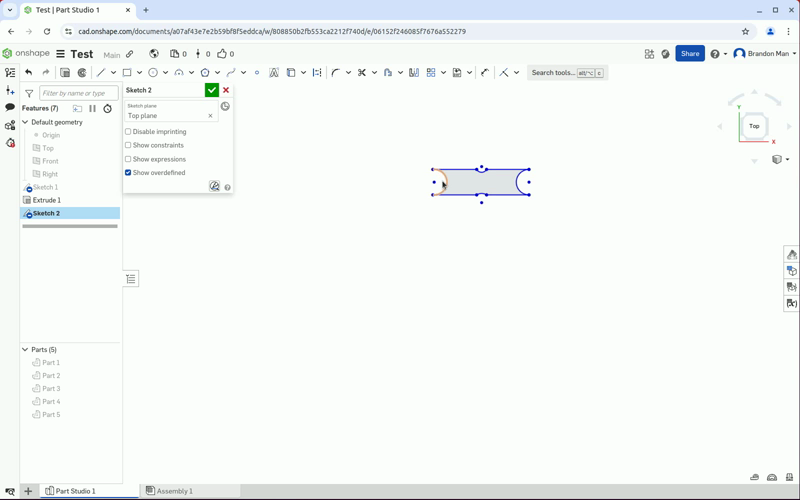
scroll(6)
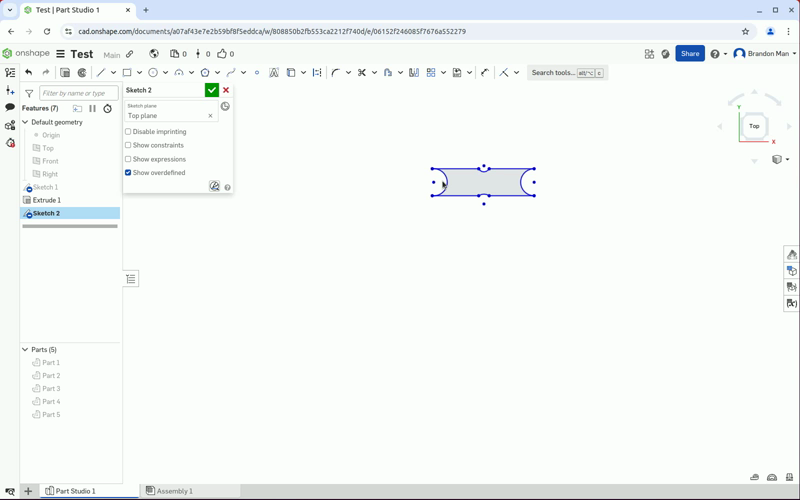
scroll(6)
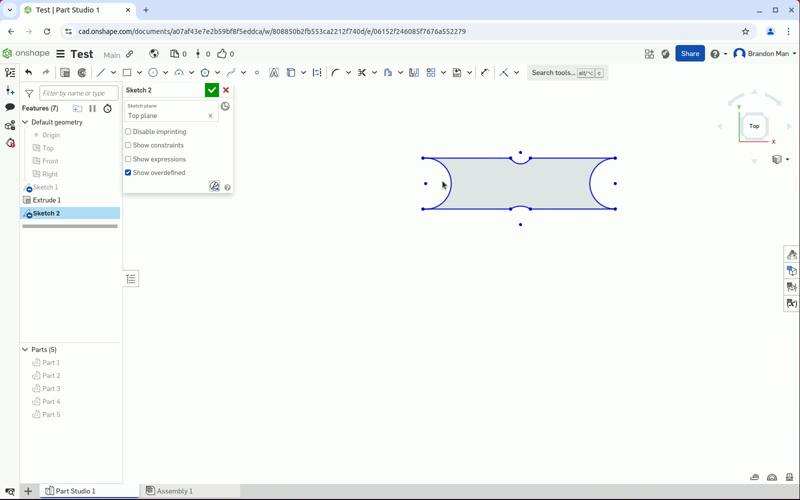
scroll(6)
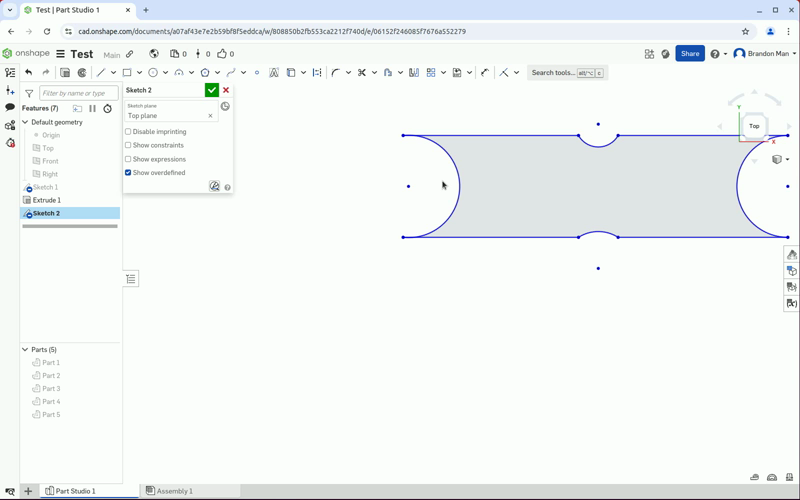
click(442, 180)
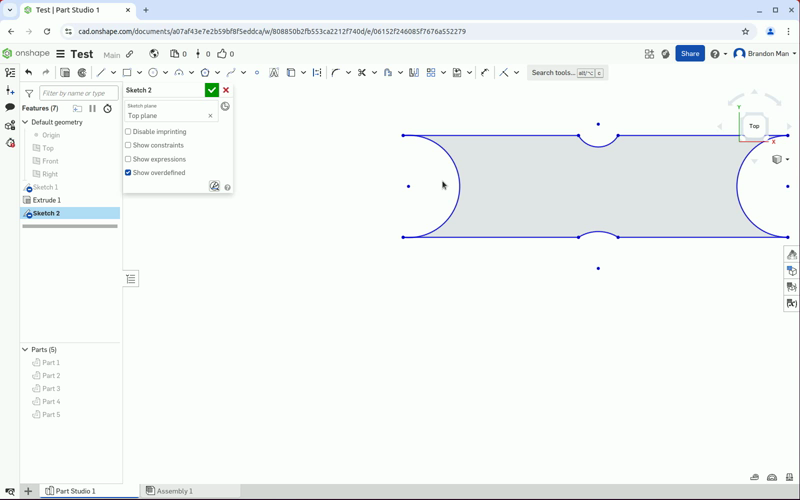
scroll(-6)
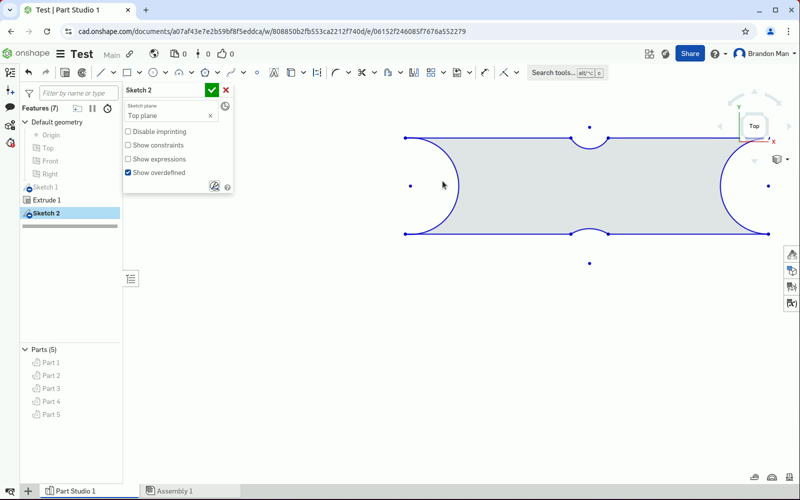
scroll(-6)
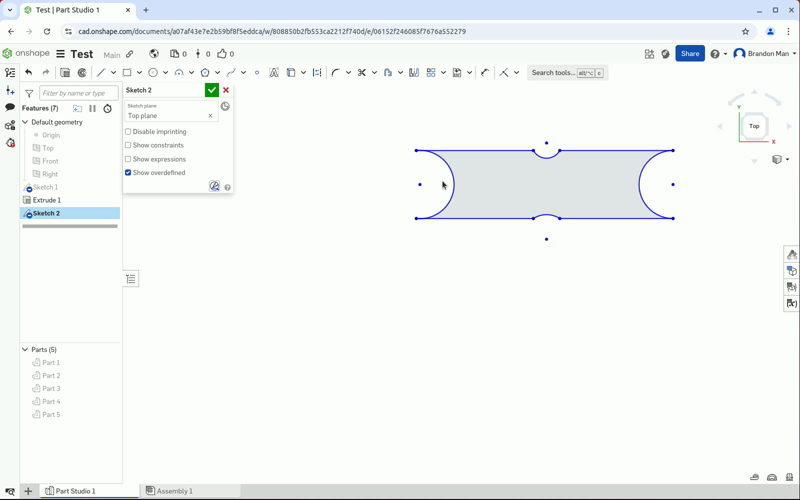
scroll(-6)
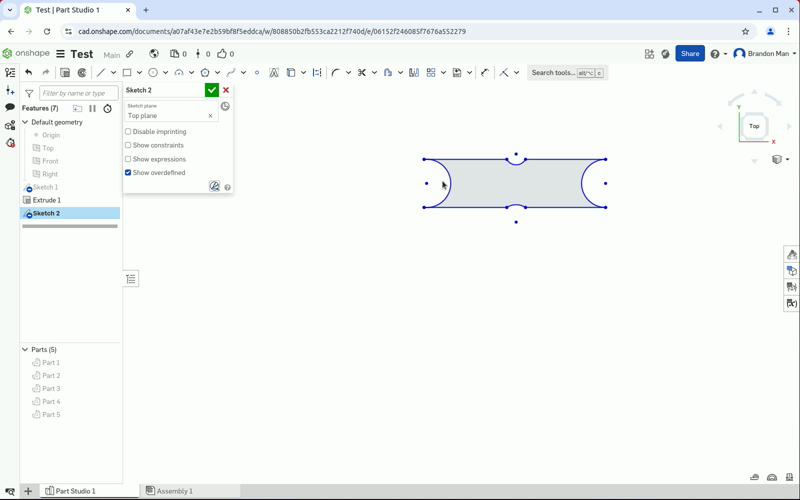
scroll(-6)
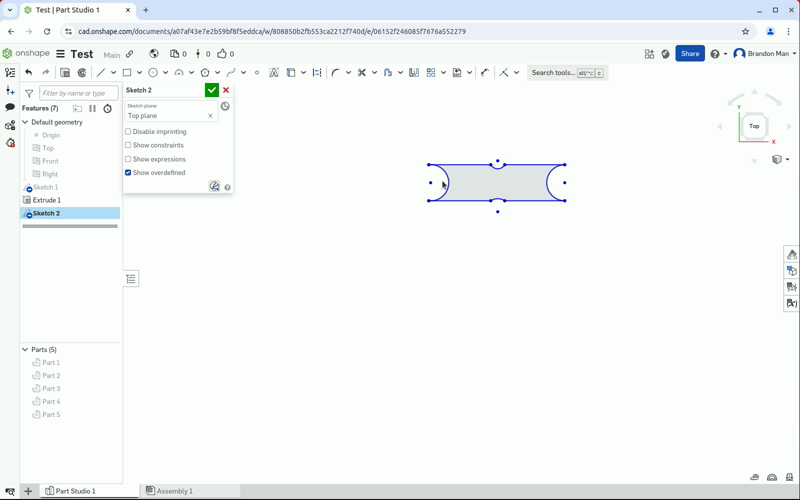
scroll(-6)
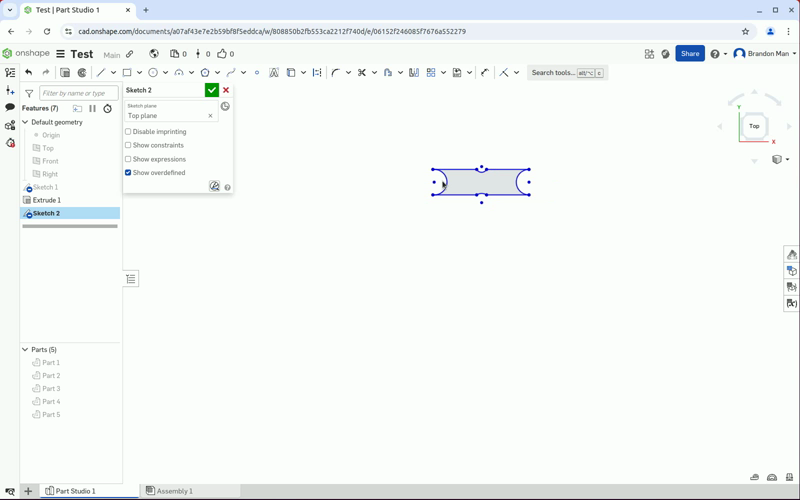
scroll(-6)
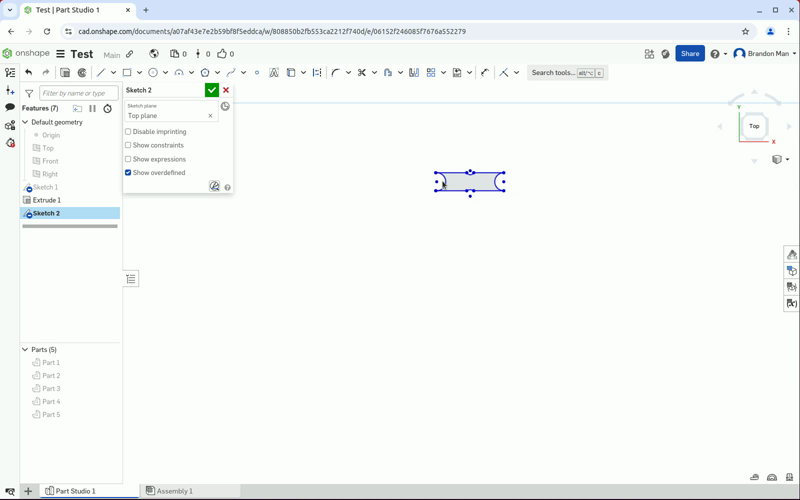
scroll(-6)
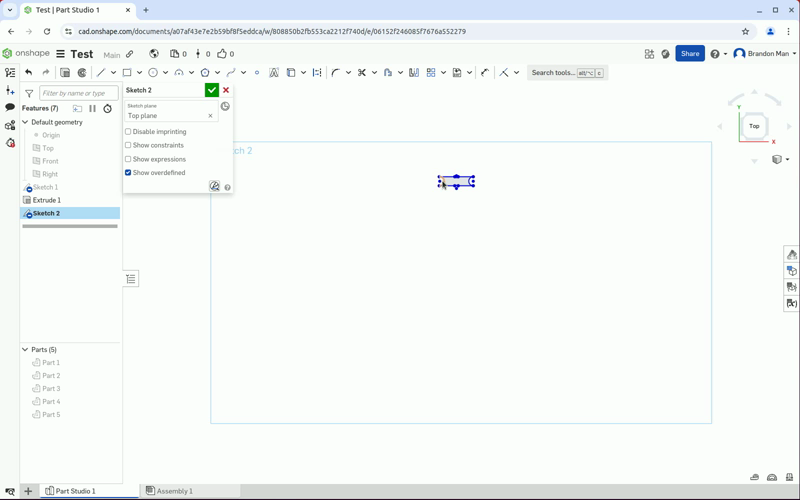
mouse_move(73, 352)
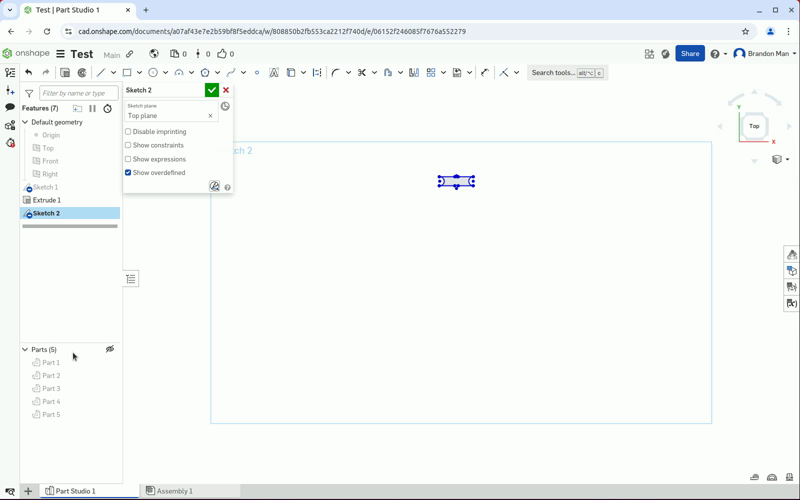
key(shift+y)
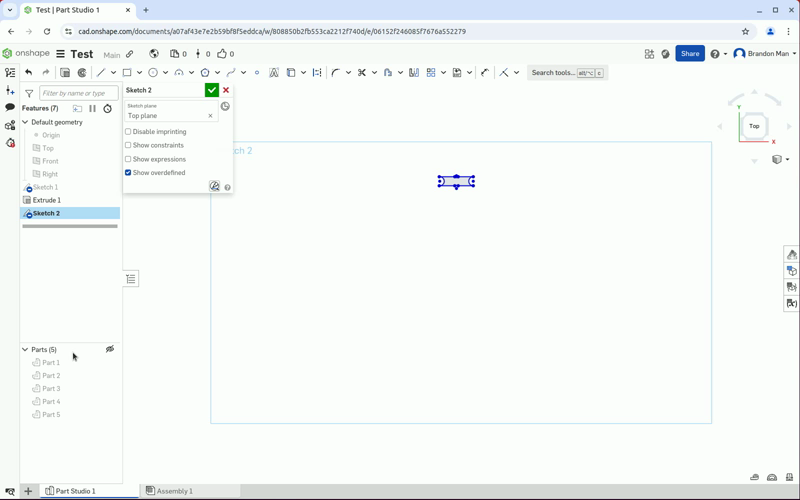
key(shift+e)
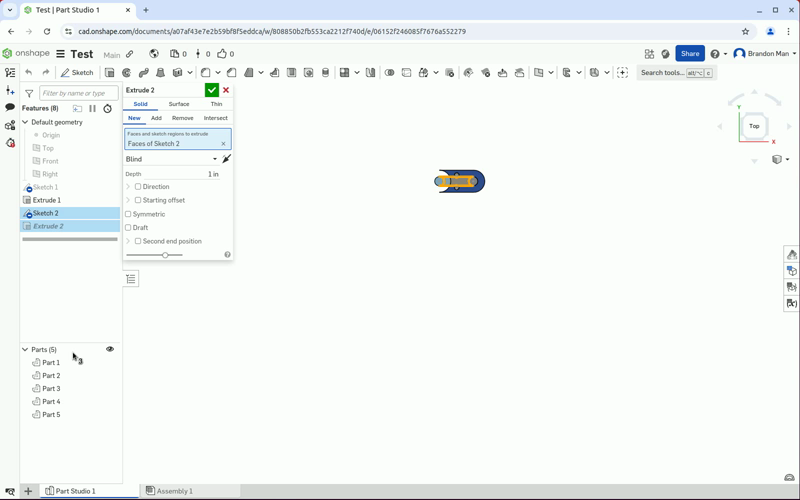
mouse_move(143, 106)
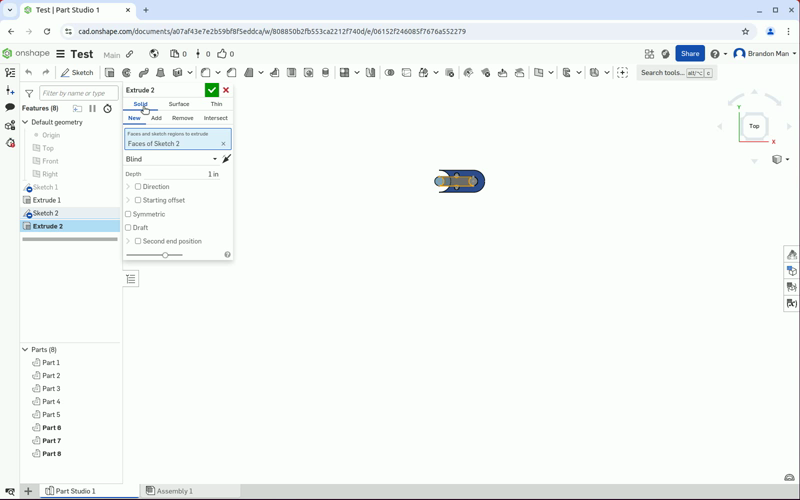
click(143, 106)
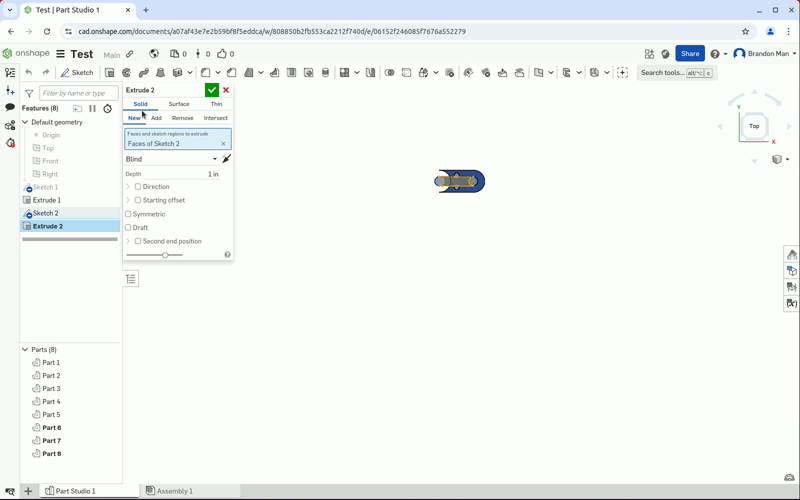
mouse_move(137, 120)
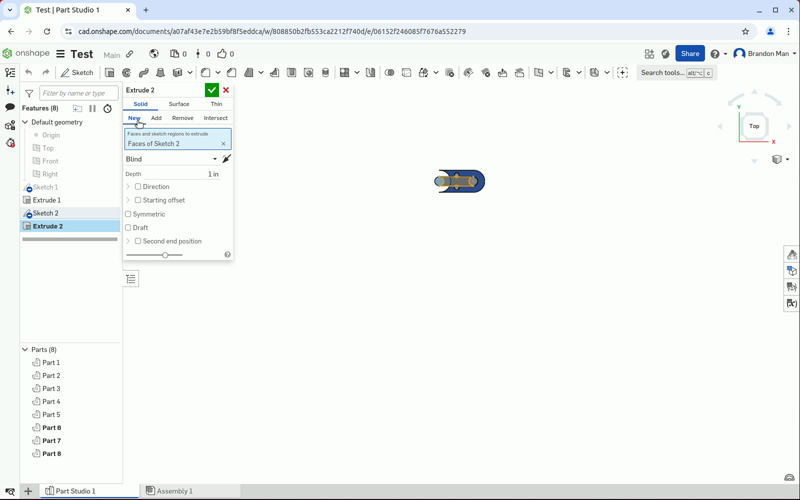
click(137, 120)
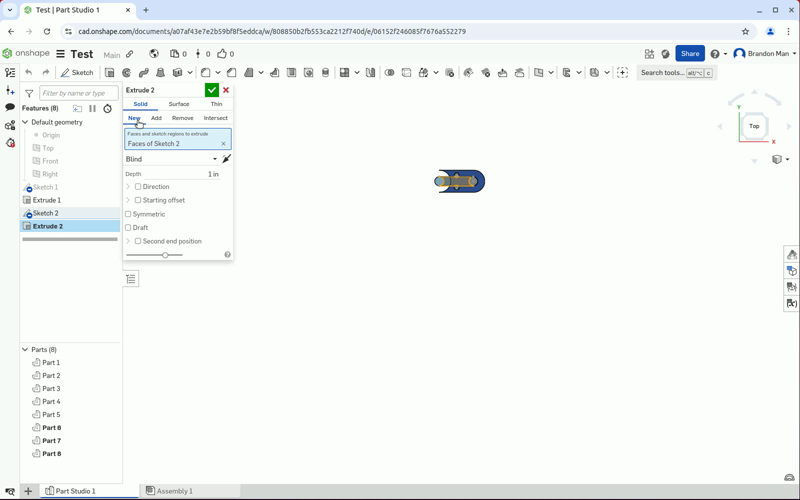
key(tab, 4)
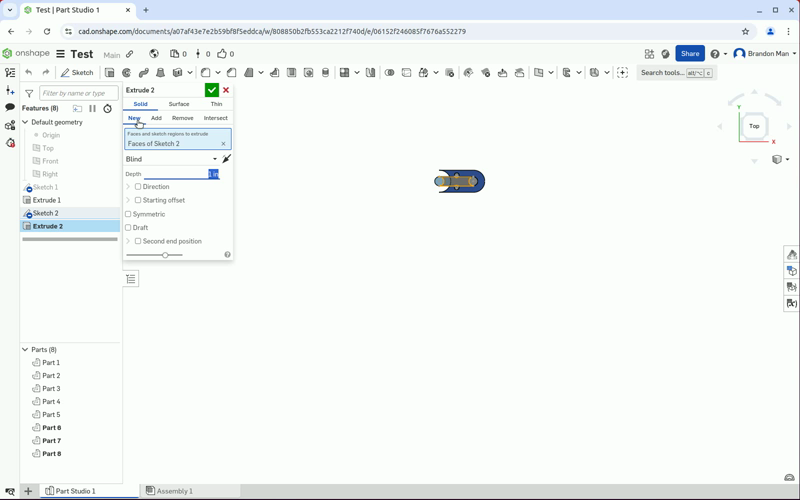
text(1.204)
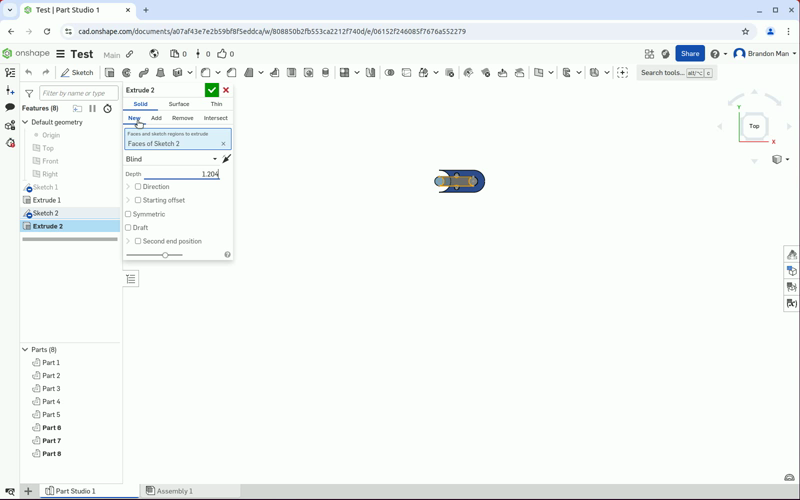
key(enter)
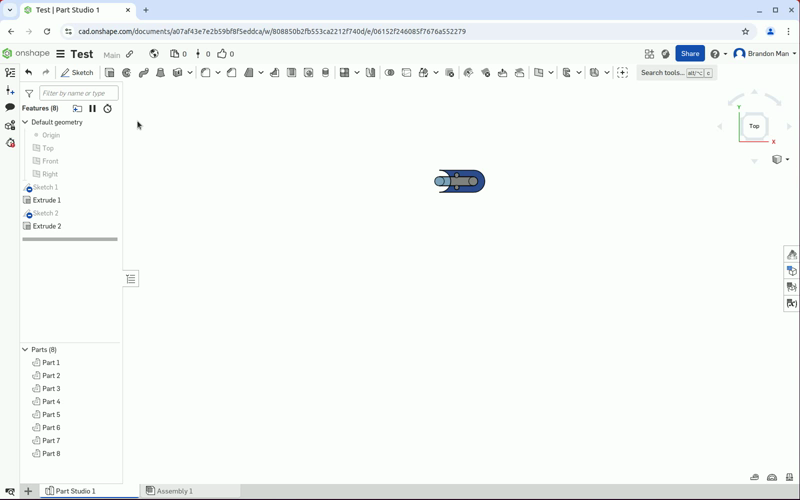
key(shift+h)
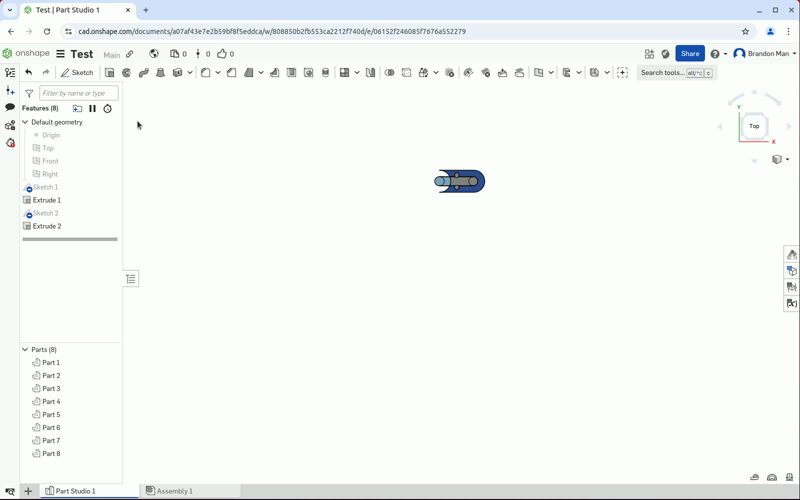
key(shift+h)
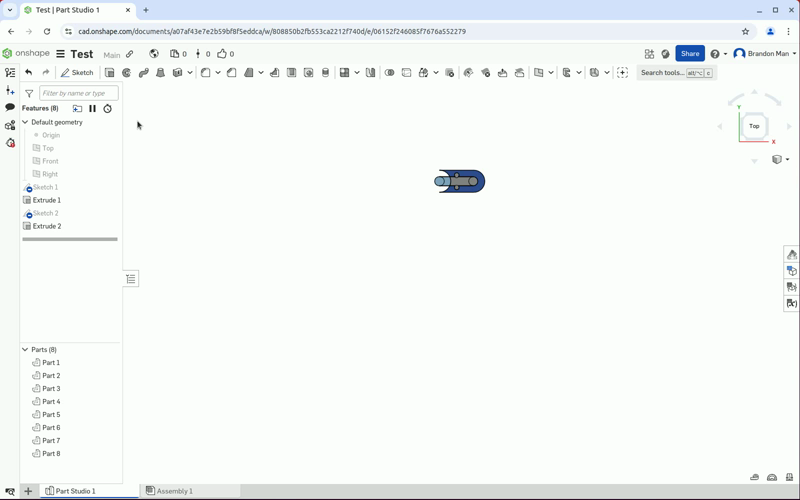
mouse_move(73, 189)
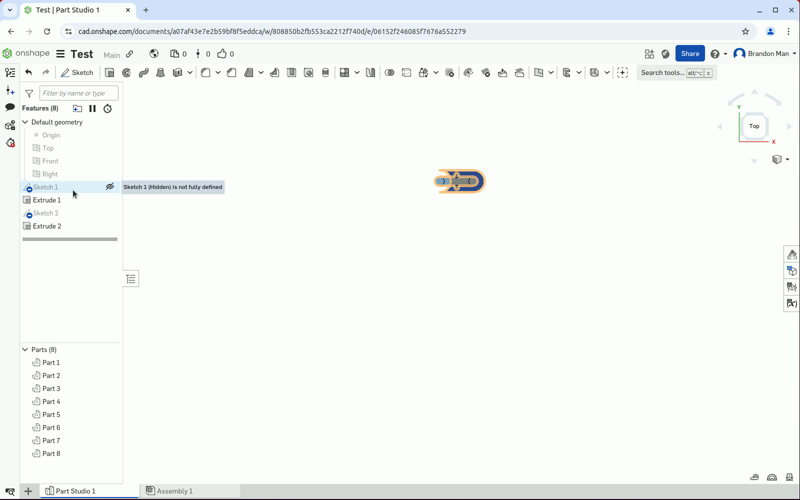
click(73, 189)
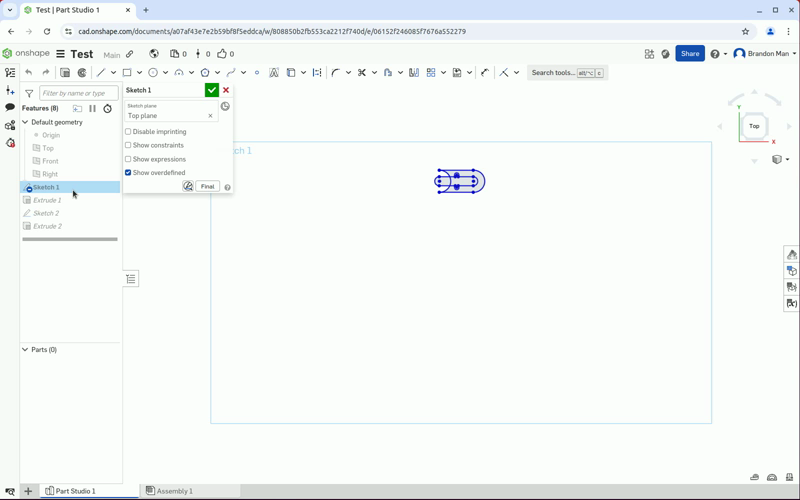
mouse_move(229, 92)
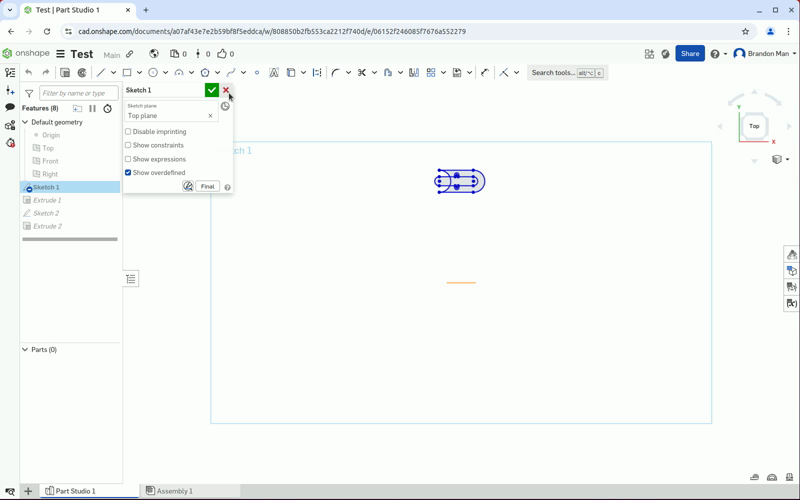
click(229, 92)
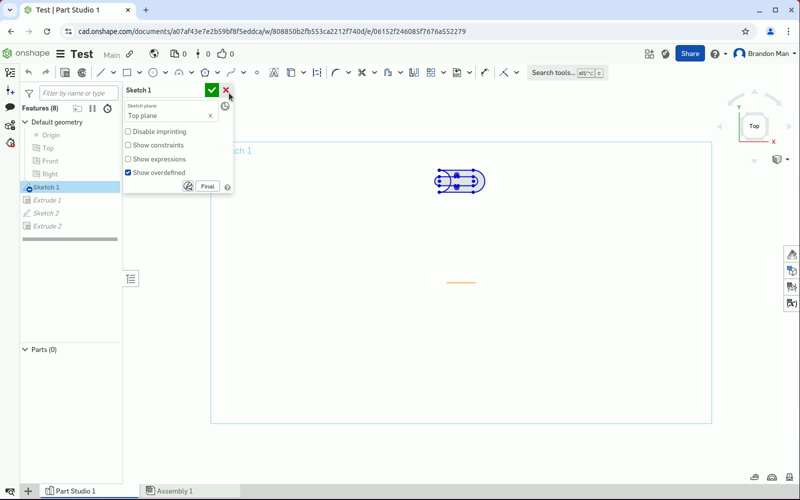
key(shift+s)
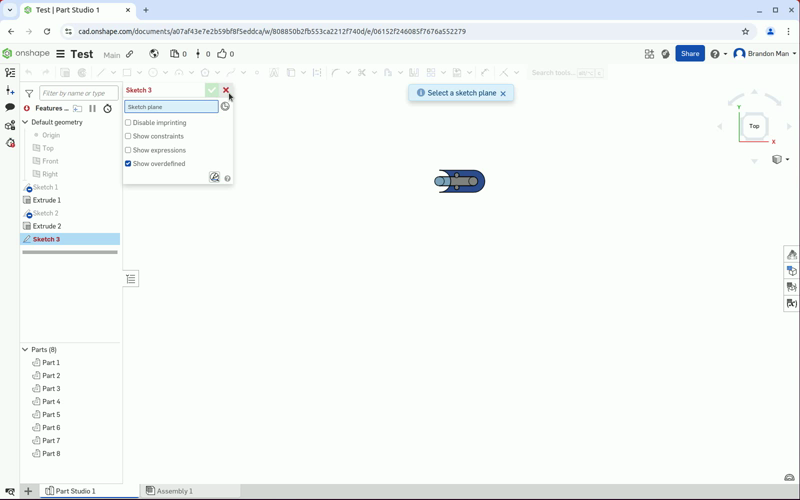
mouse_move(73, 150)
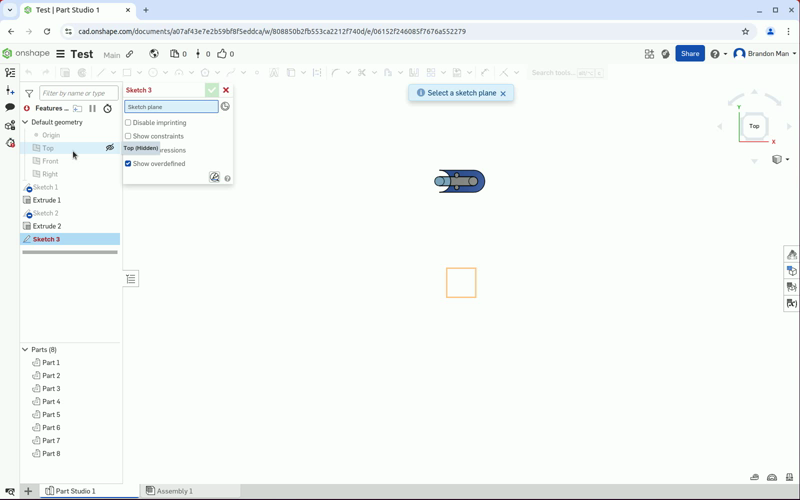
click(73, 150)
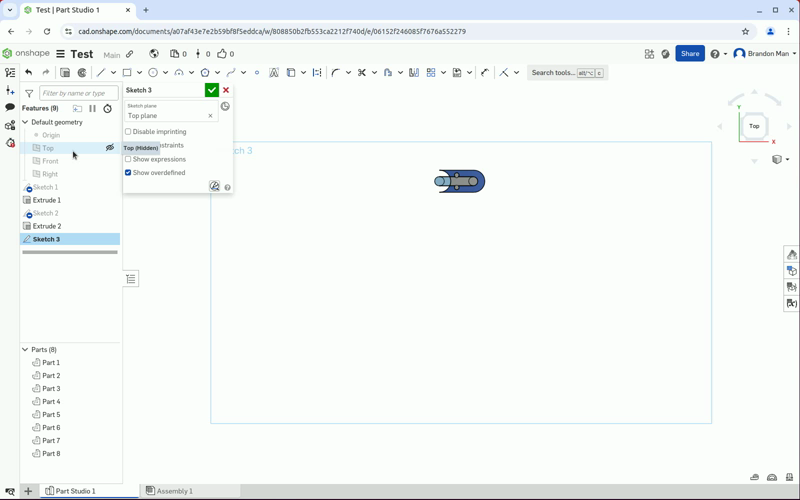
mouse_move(73, 352)
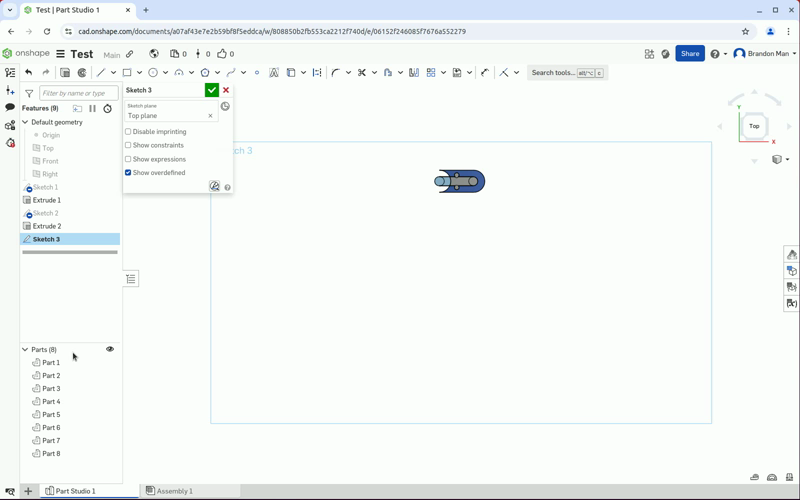
key(y)
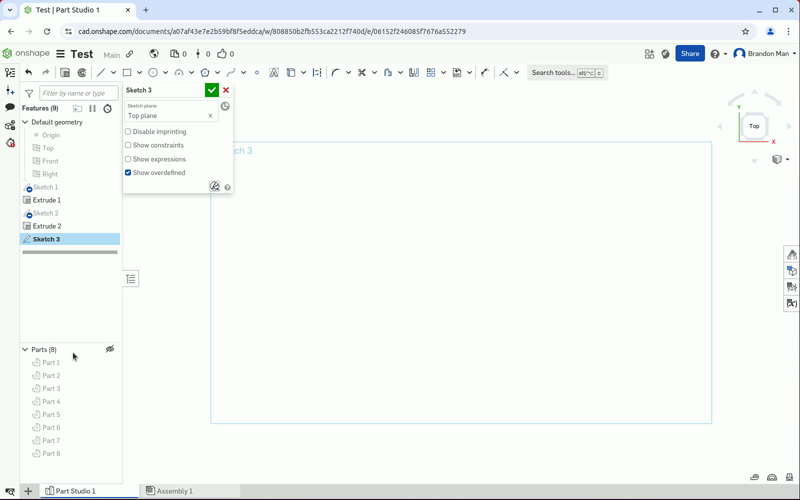
key(l)
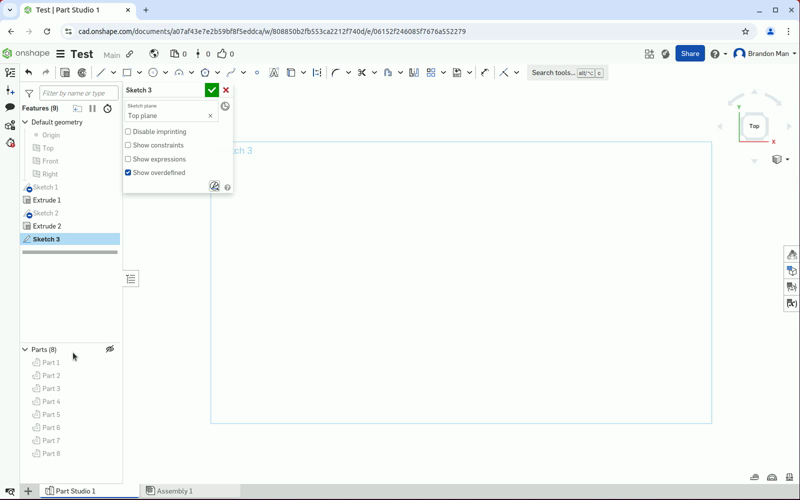
key_down(shift)
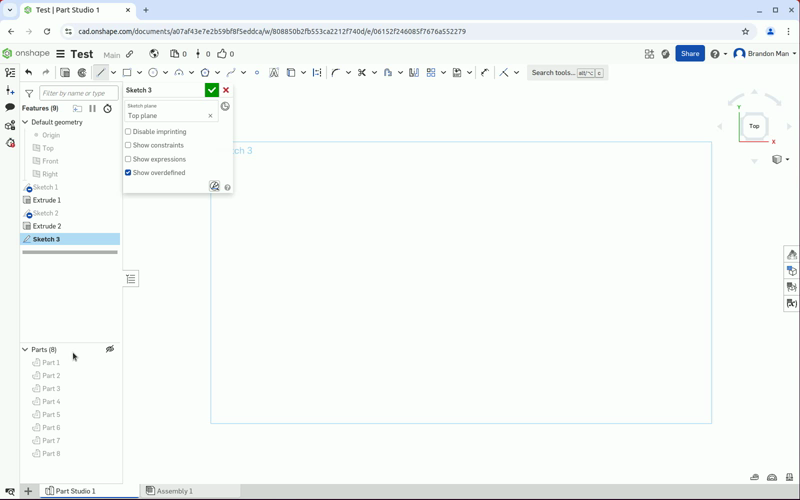
mouse_move(453, 254)
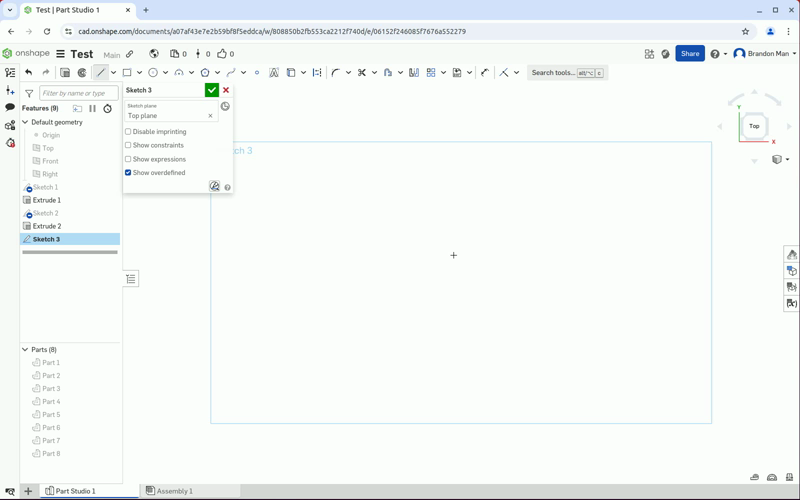
click(453, 254)
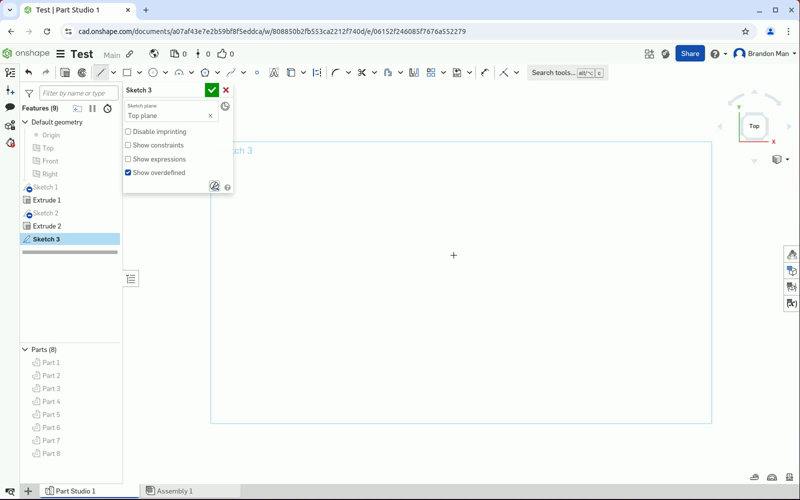
key_up(shift)
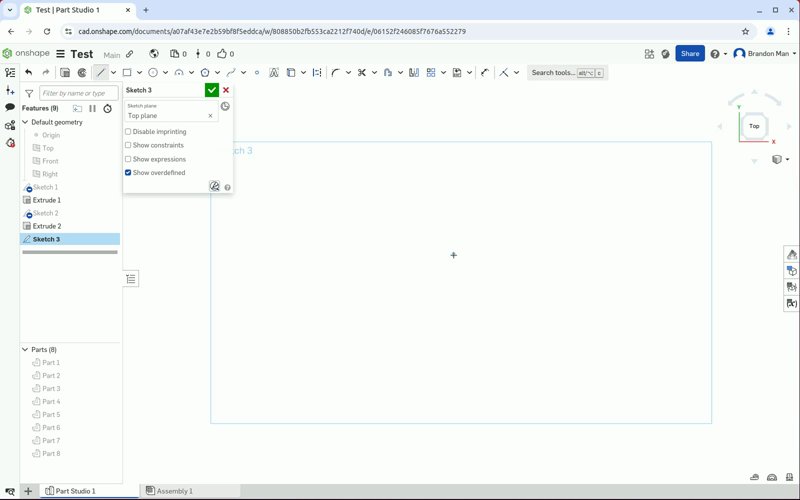
key_down(shift)
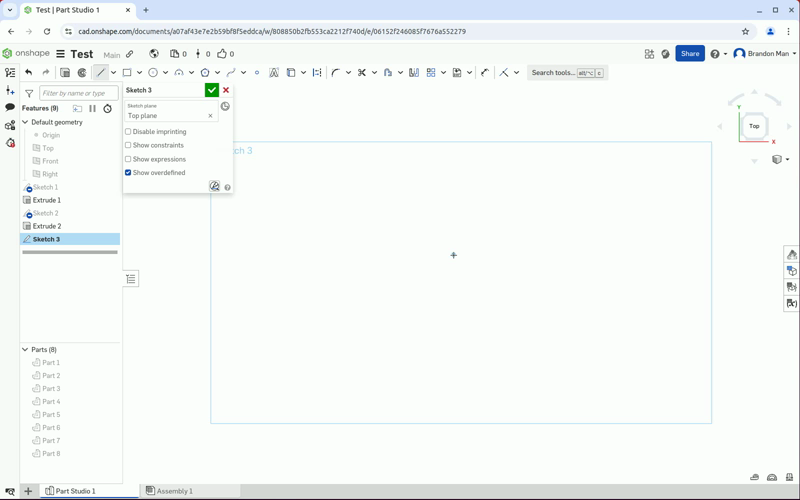
mouse_move(483, 254)
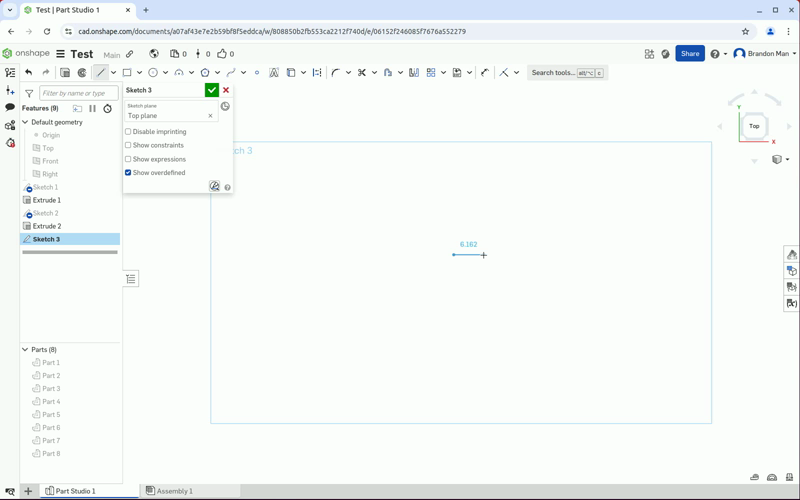
mouse_move(465, 254)
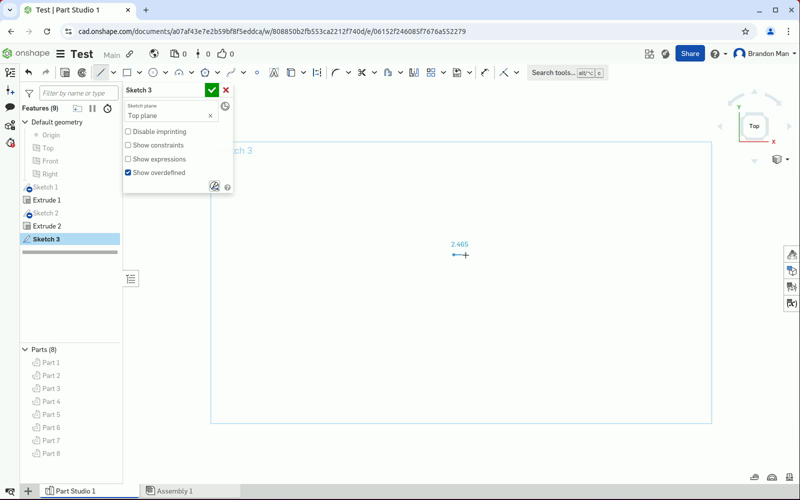
click(465, 254)
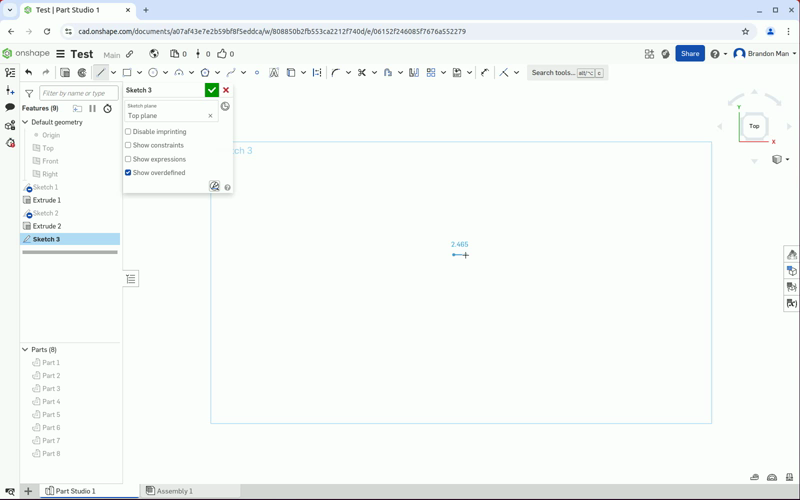
key_up(shift)
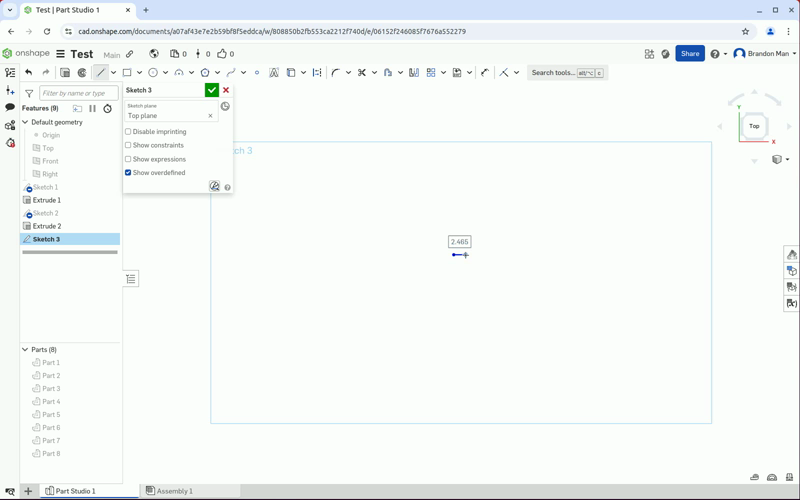
key_down(shift)
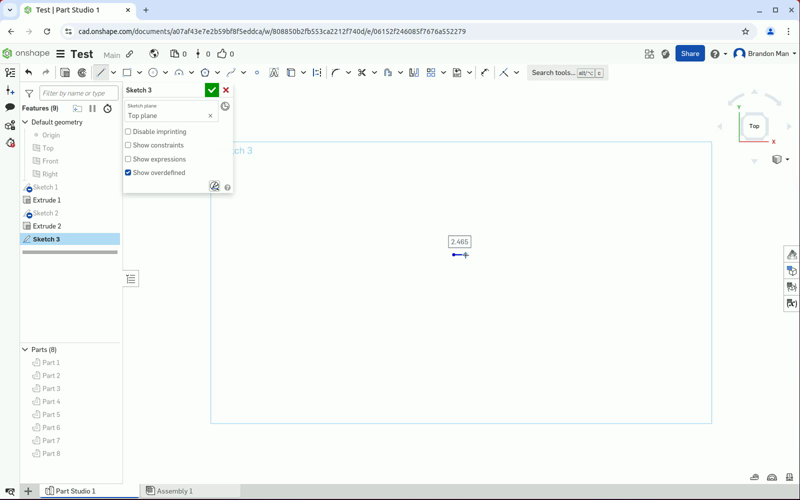
mouse_move(495, 254)
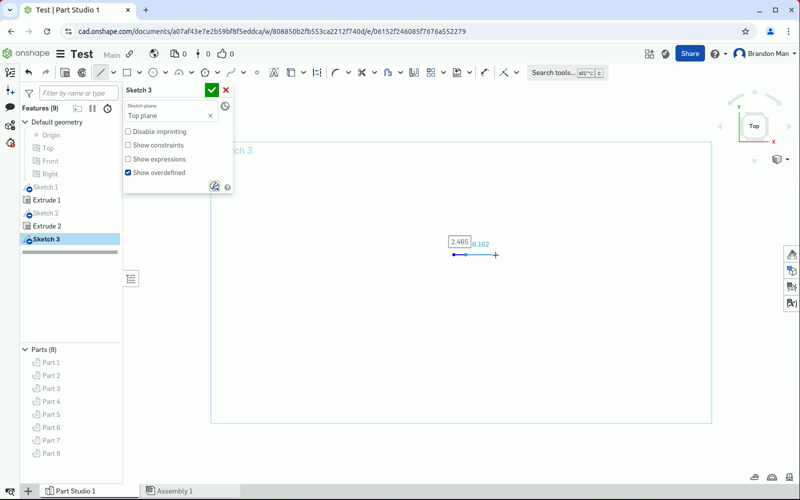
mouse_move(465, 231)
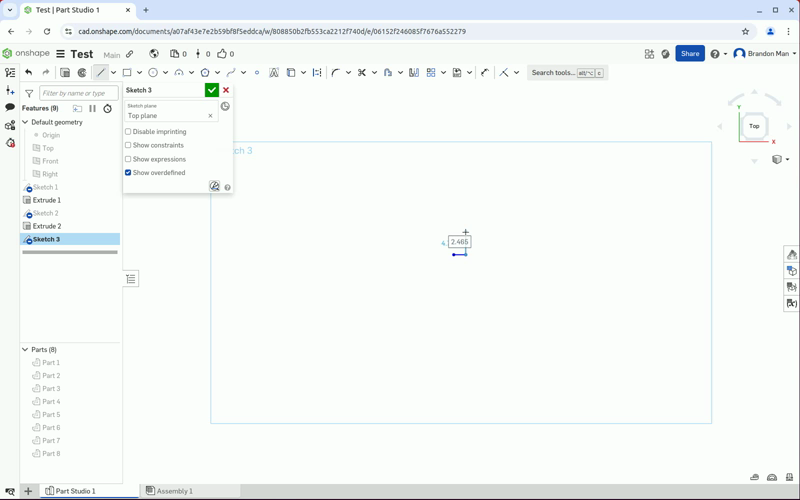
click(465, 231)
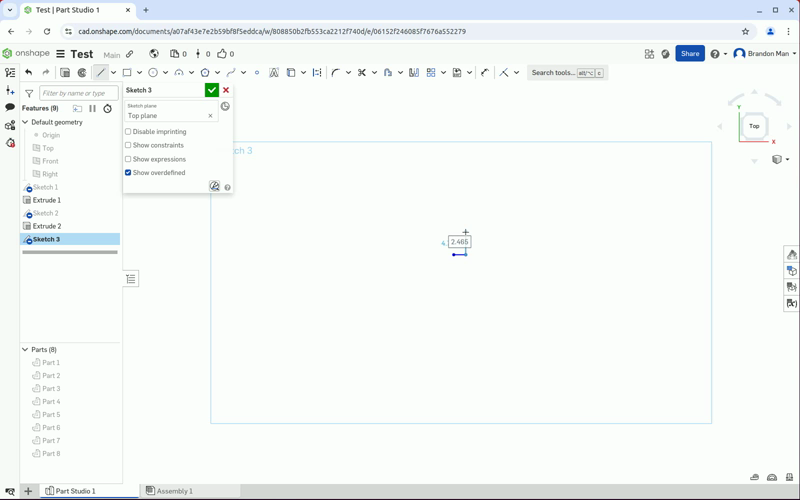
key_up(shift)
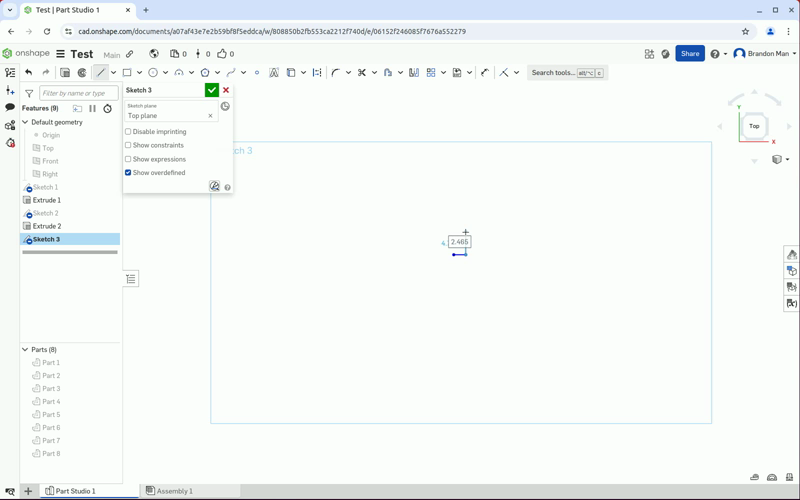
key_down(shift)
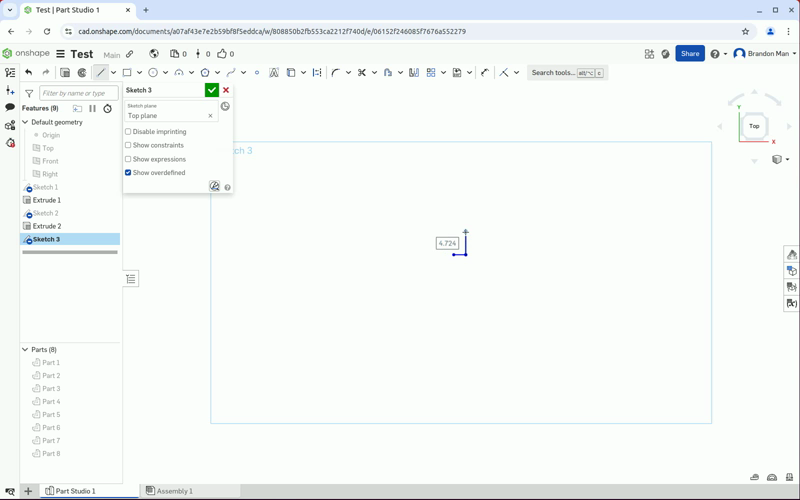
mouse_move(495, 231)
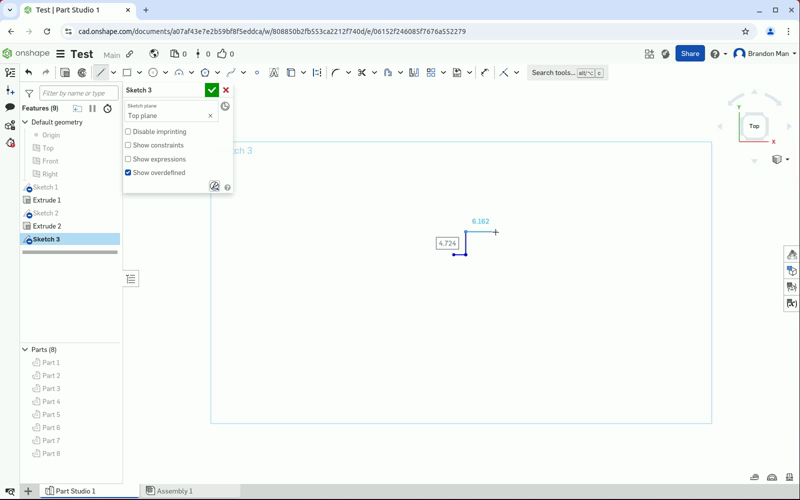
mouse_move(453, 231)
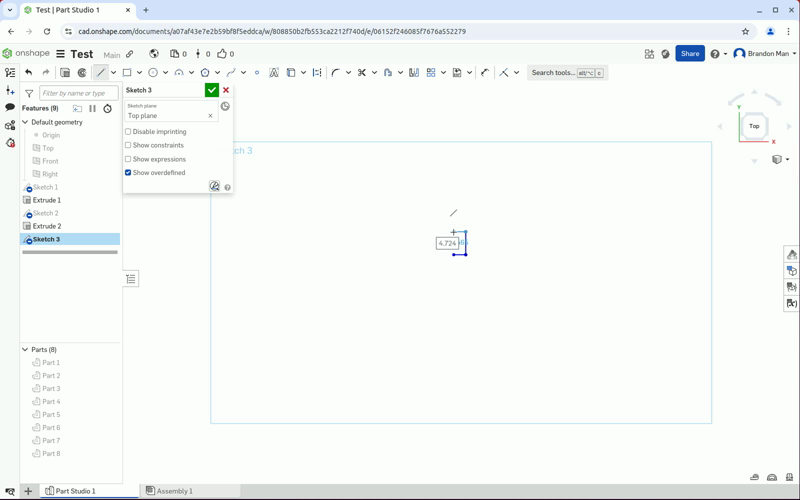
click(453, 231)
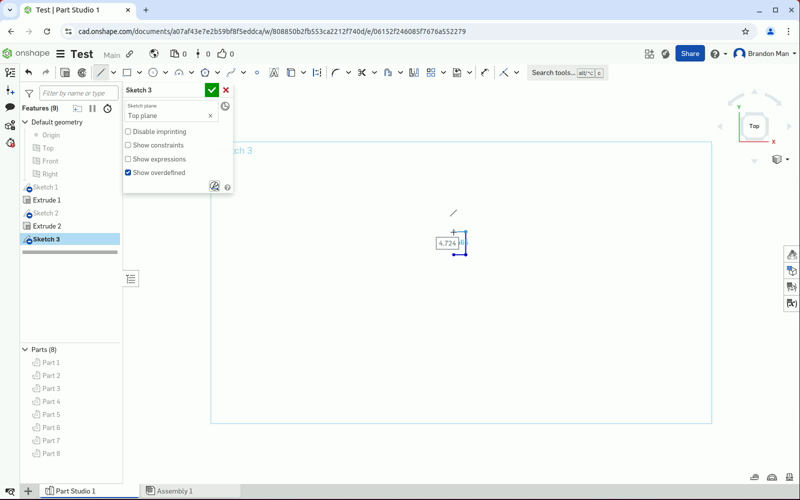
key_up(shift)
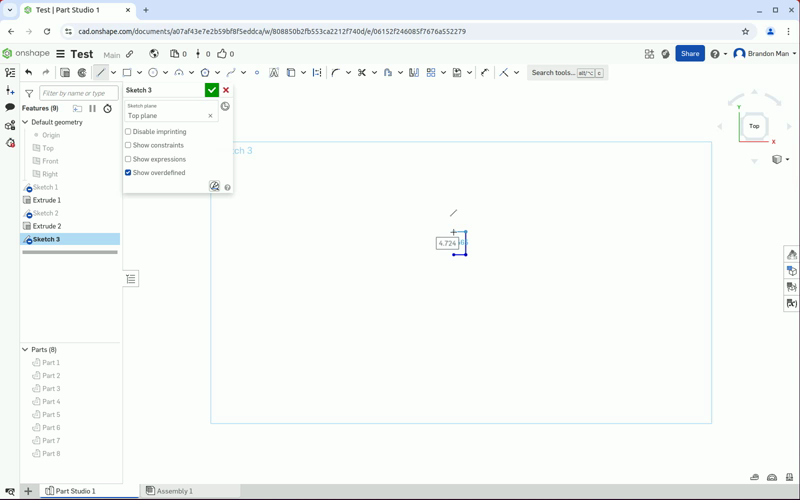
mouse_move(483, 231)
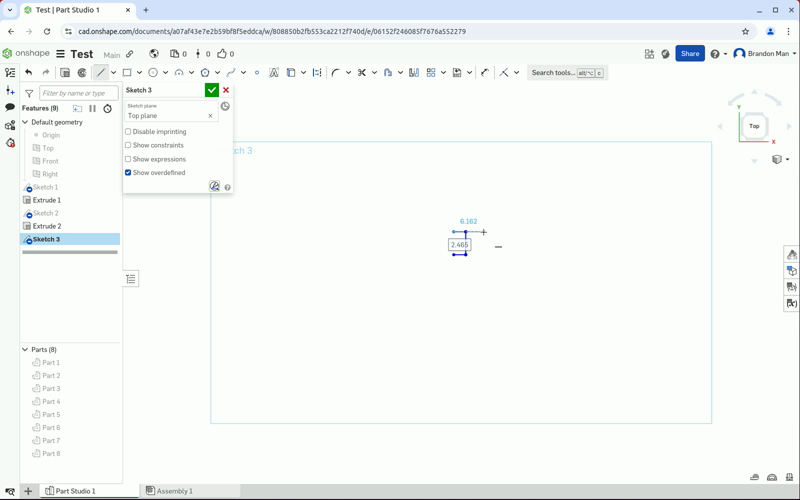
key_down(shift)
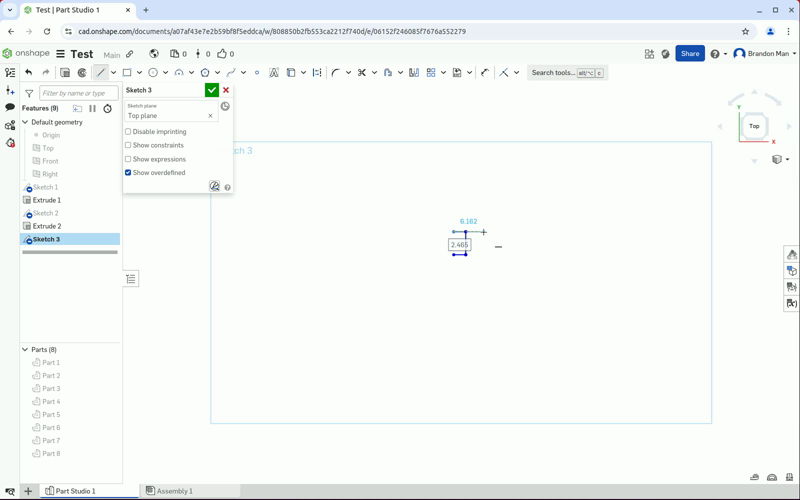
mouse_move(453, 254)
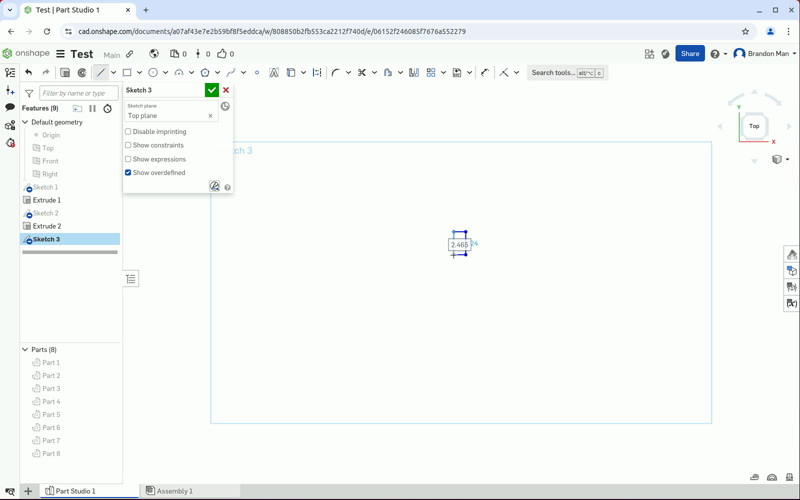
key_up(shift)
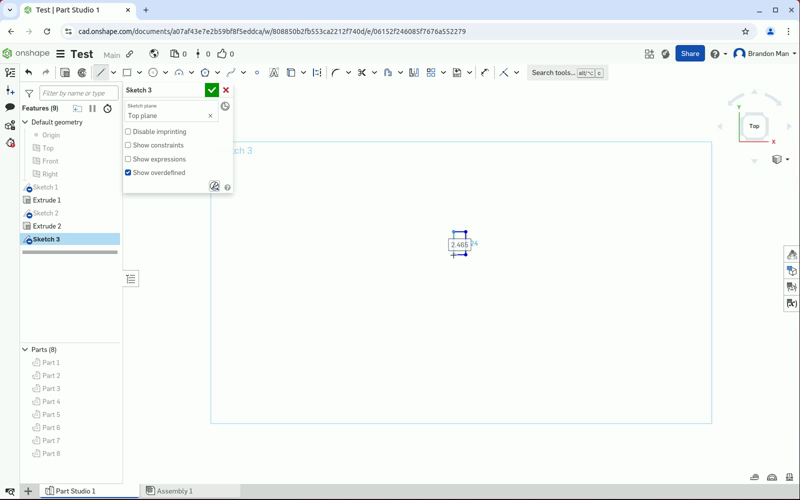
click(453, 254)
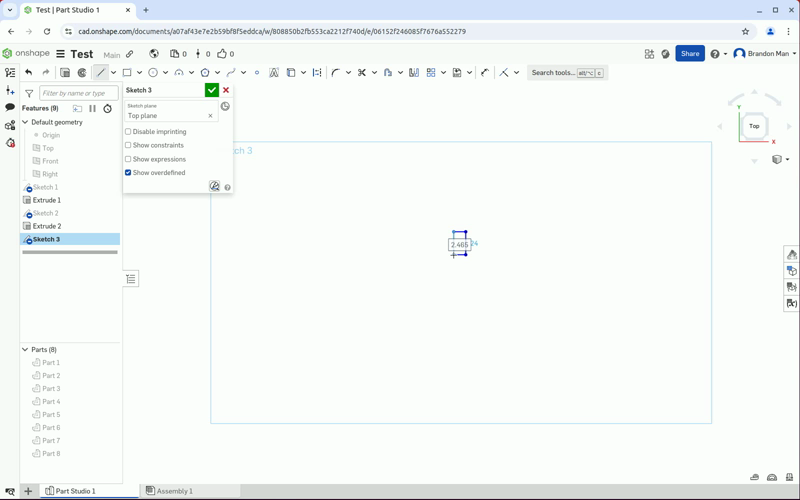
key(esc)
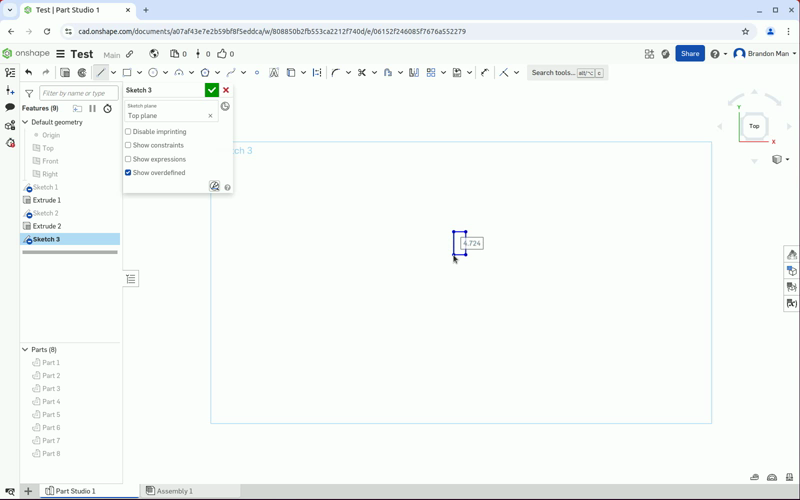
key(c)
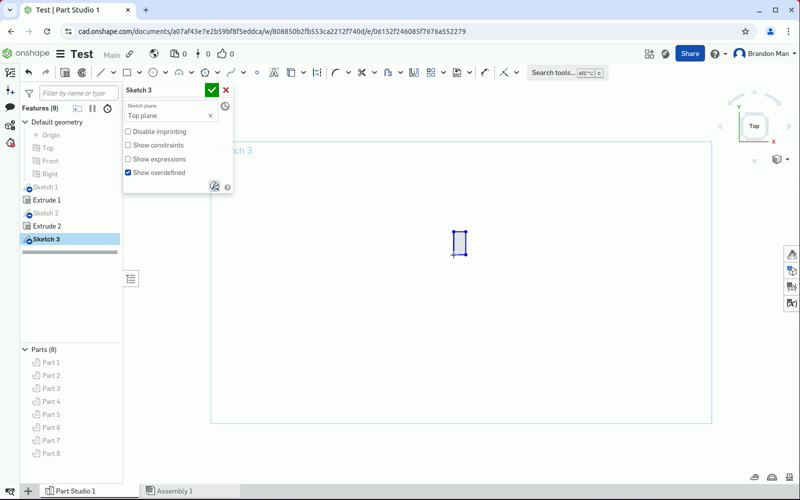
key_down(shift)
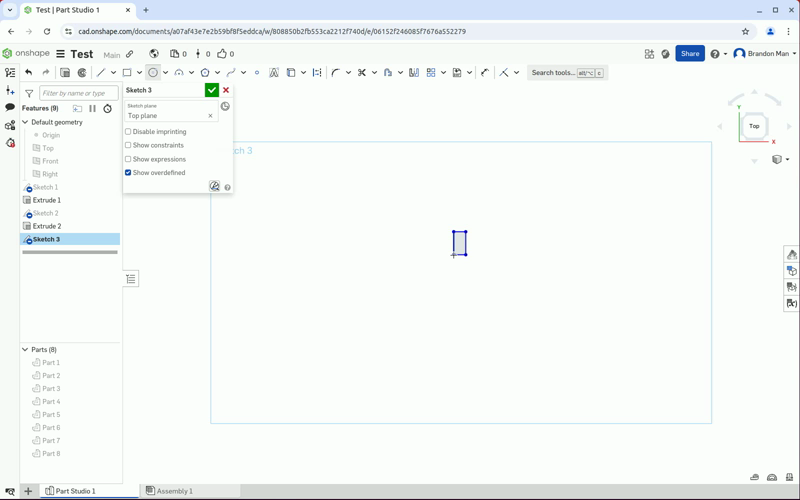
mouse_move(459, 243)
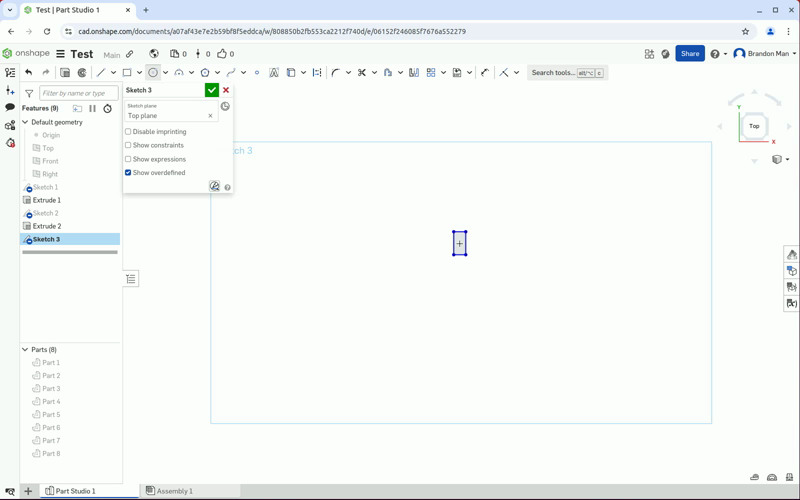
click(459, 243)
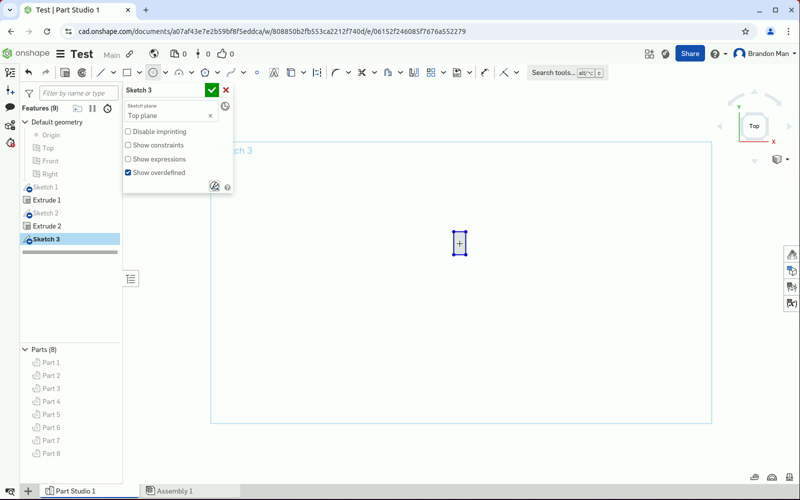
key_up(shift)
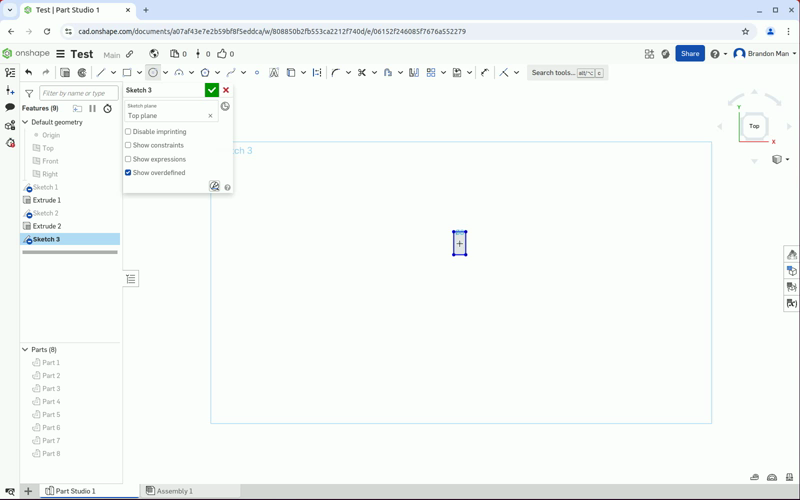
mouse_move(464, 243)
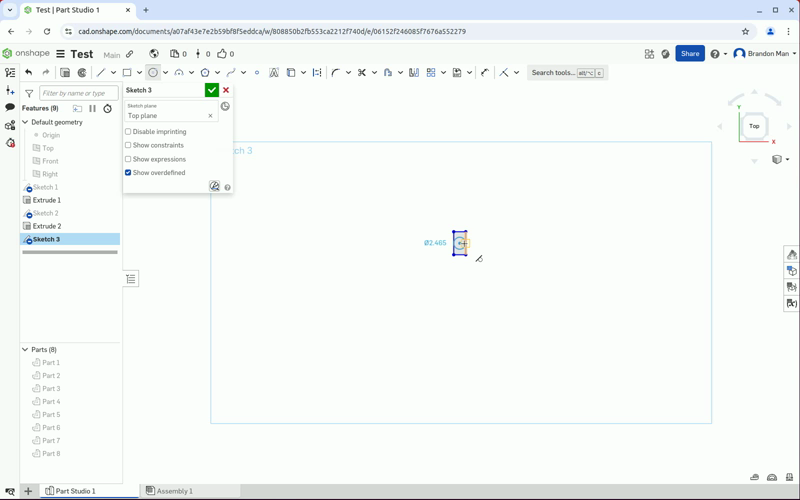
click(464, 243)
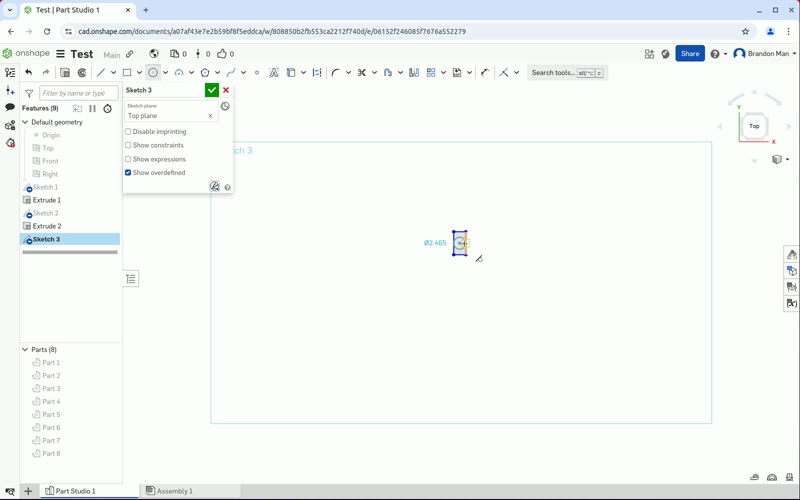
key(esc)
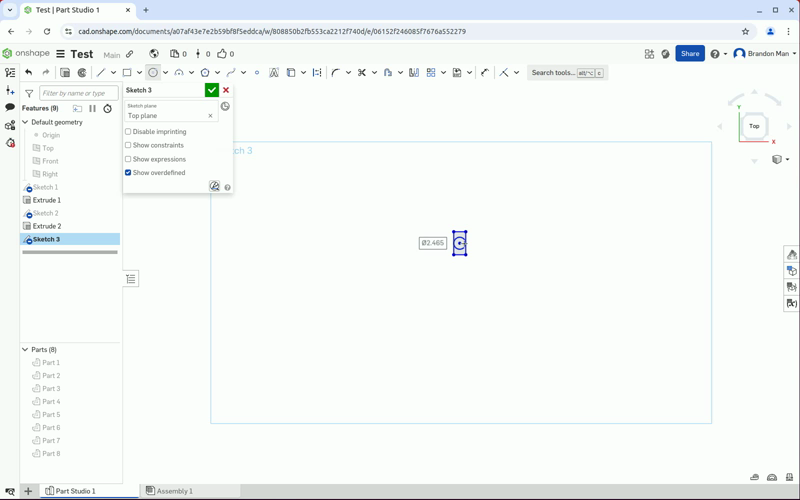
mouse_move(462, 234)
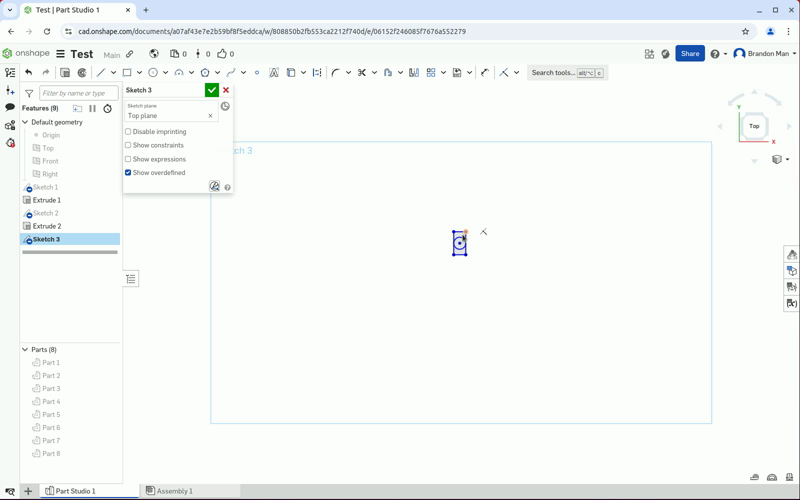
scroll(6)
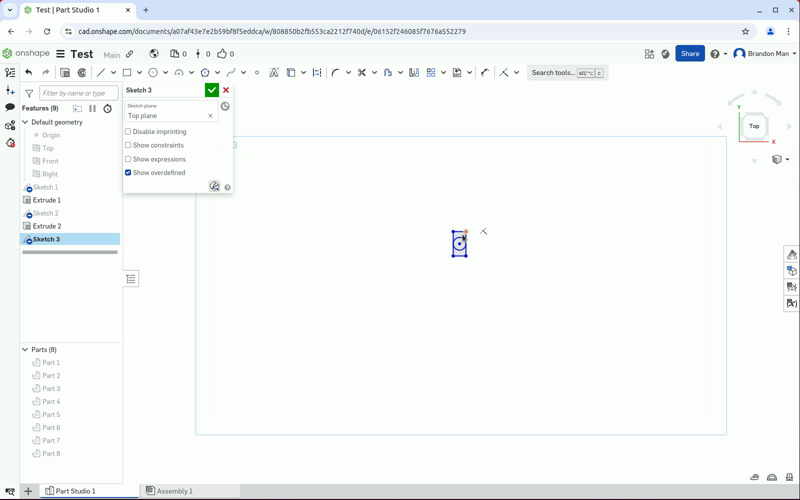
scroll(6)
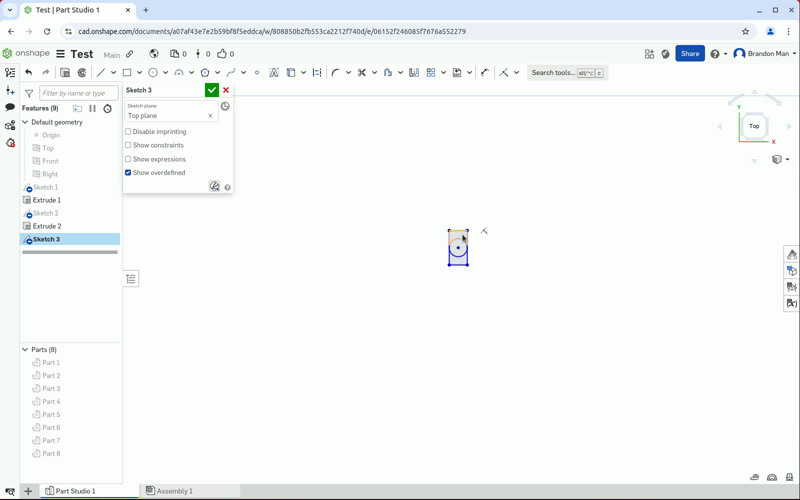
scroll(6)
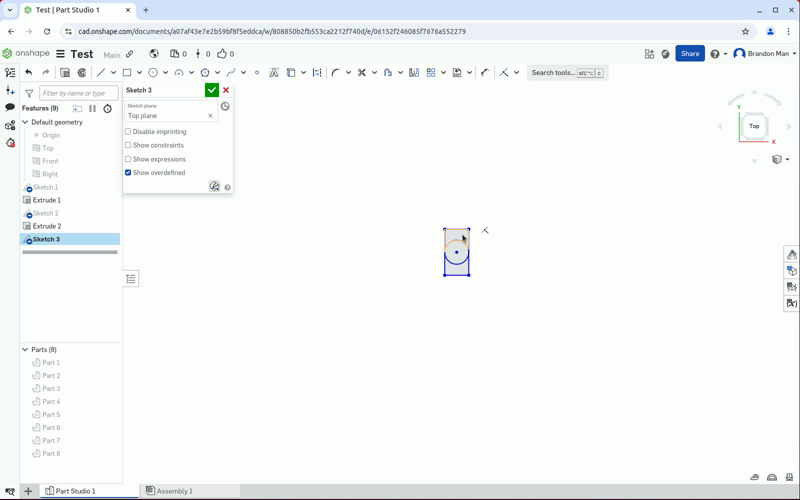
scroll(6)
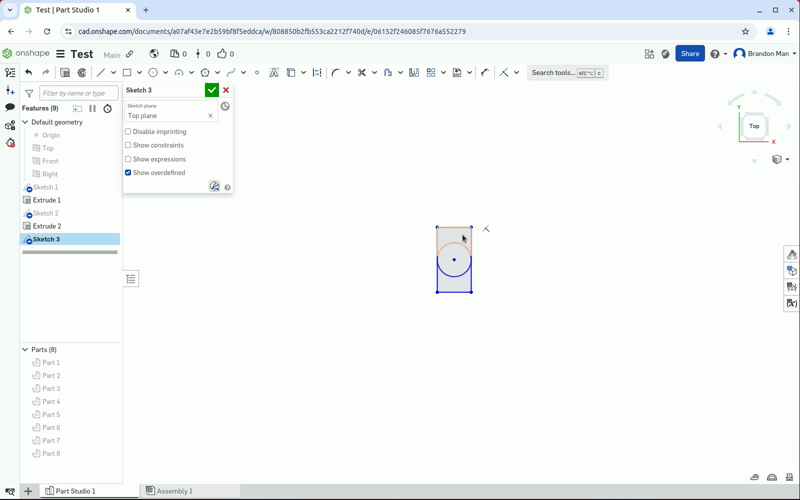
scroll(6)
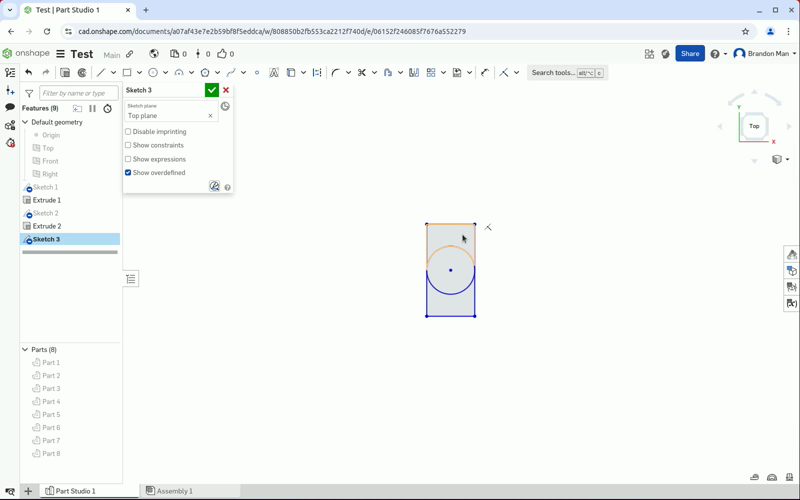
scroll(6)
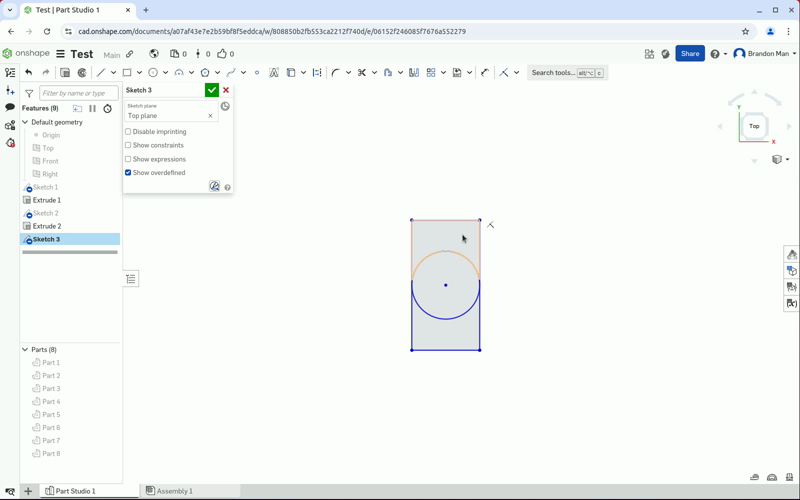
scroll(6)
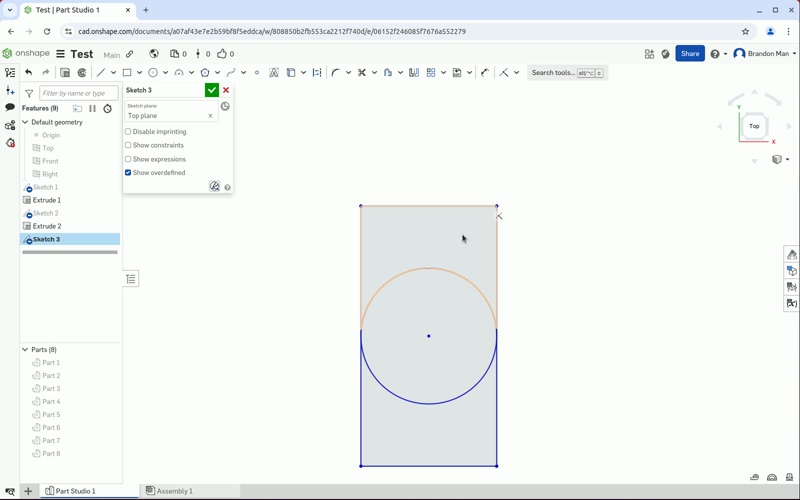
click(462, 234)
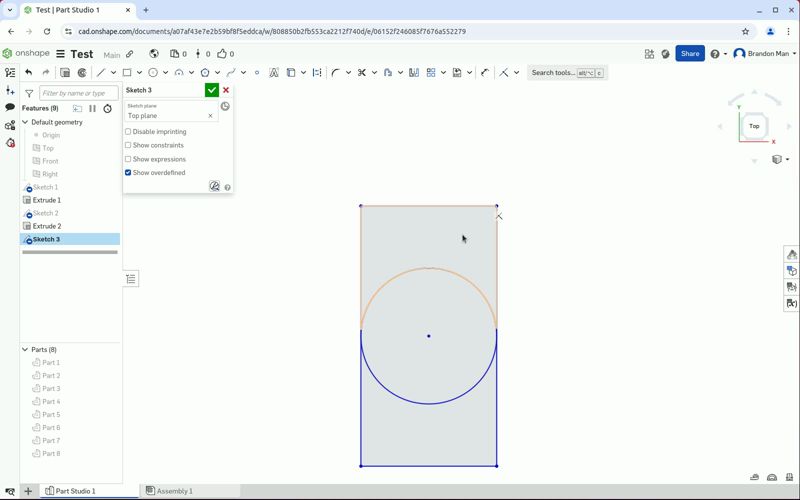
scroll(-6)
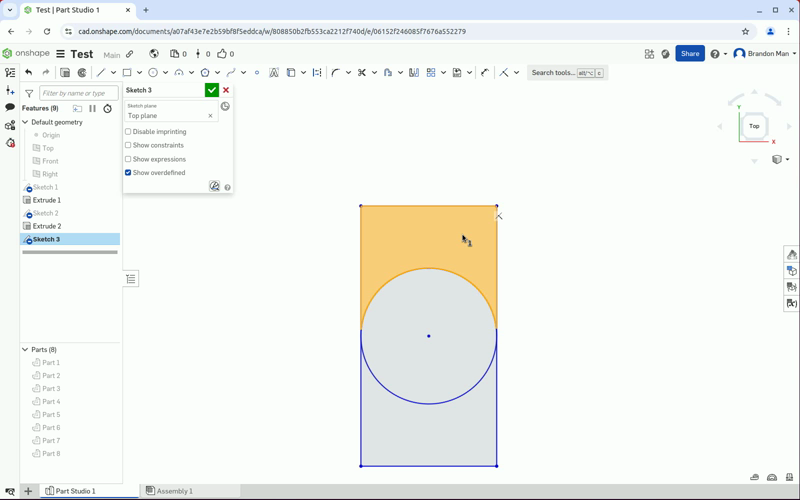
scroll(-6)
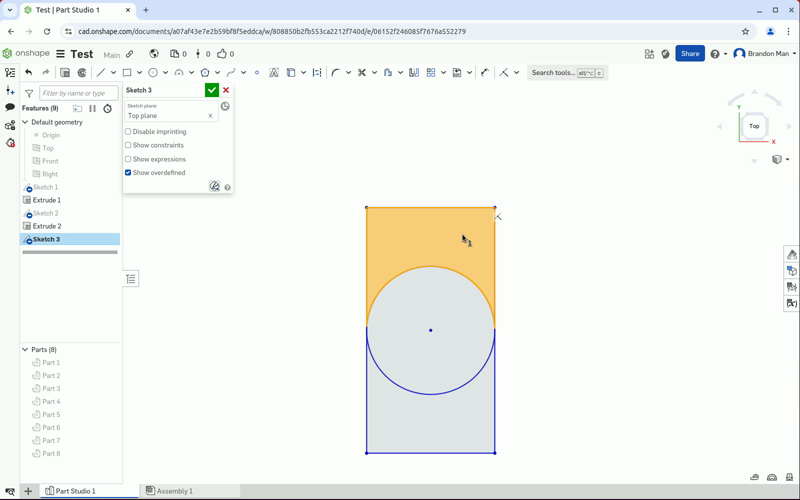
scroll(-6)
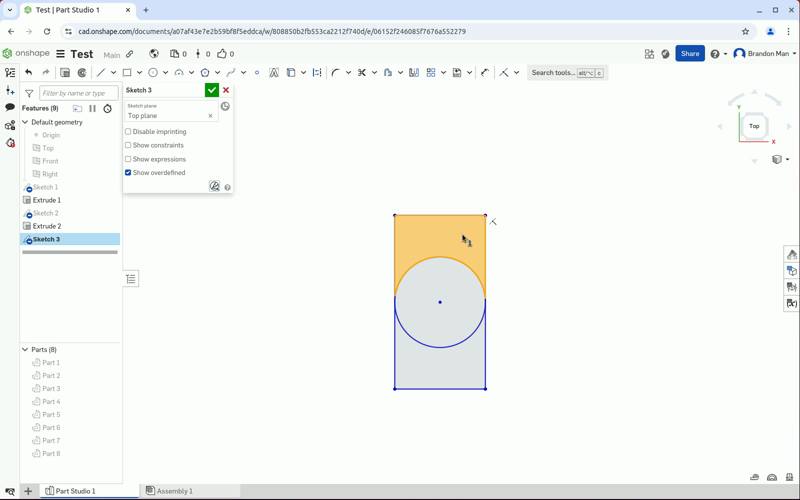
scroll(-6)
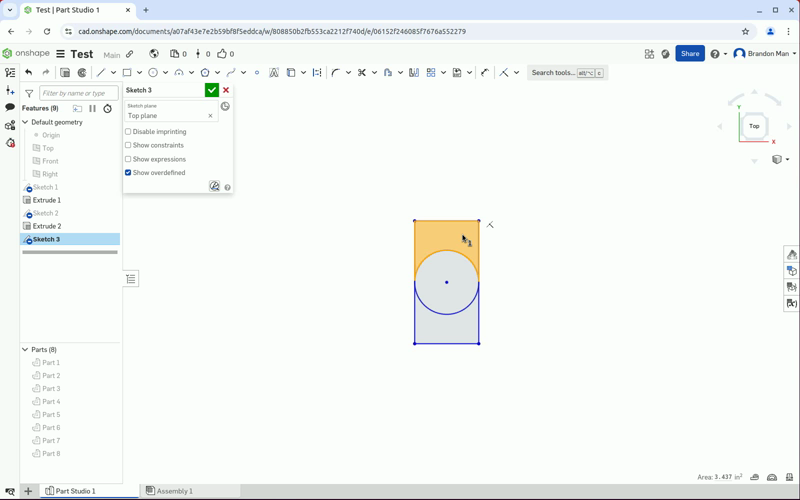
scroll(-6)
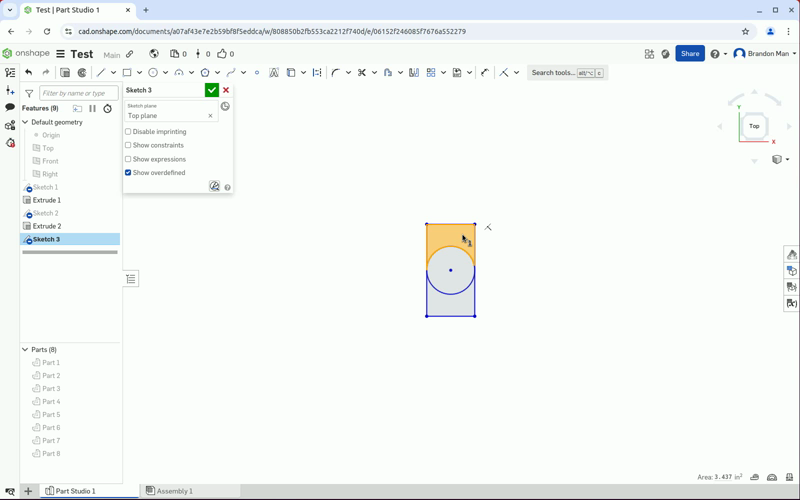
scroll(-6)
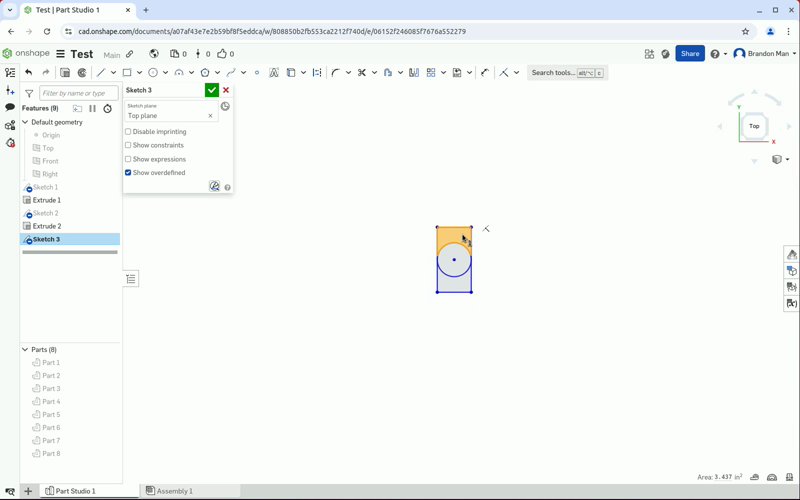
scroll(-6)
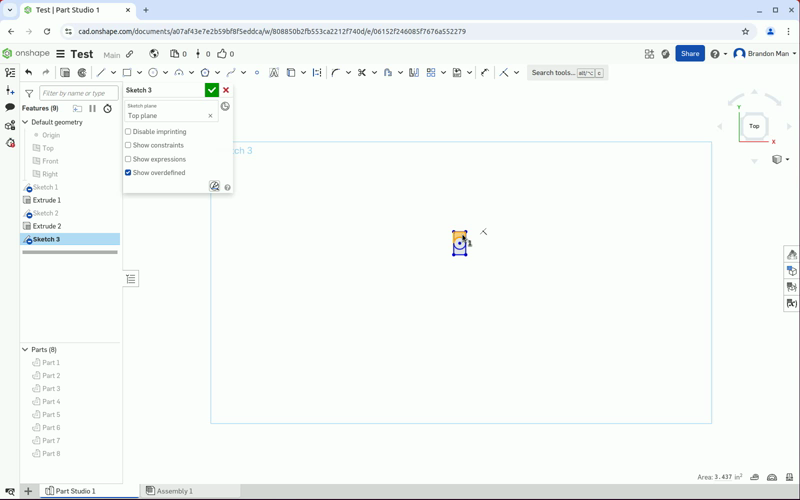
mouse_move(73, 352)
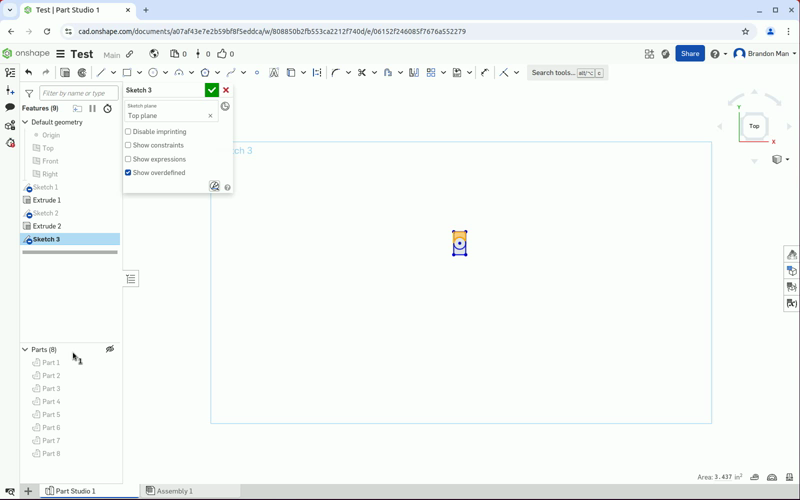
key(shift+y)
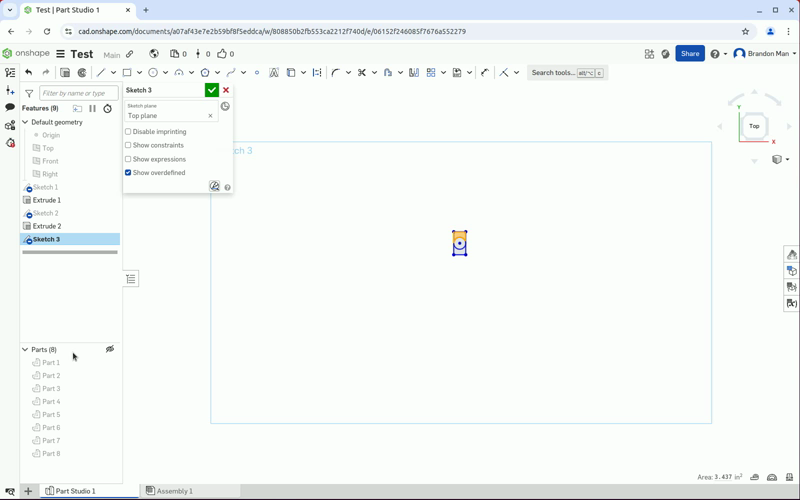
key(shift+e)
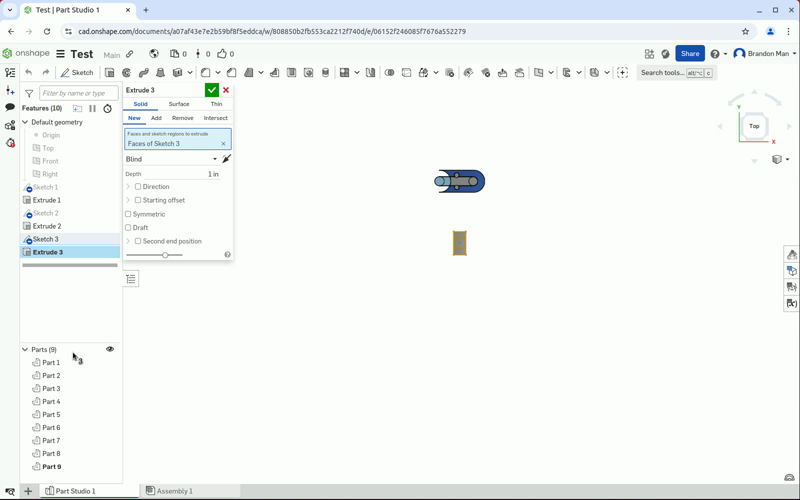
mouse_move(143, 106)
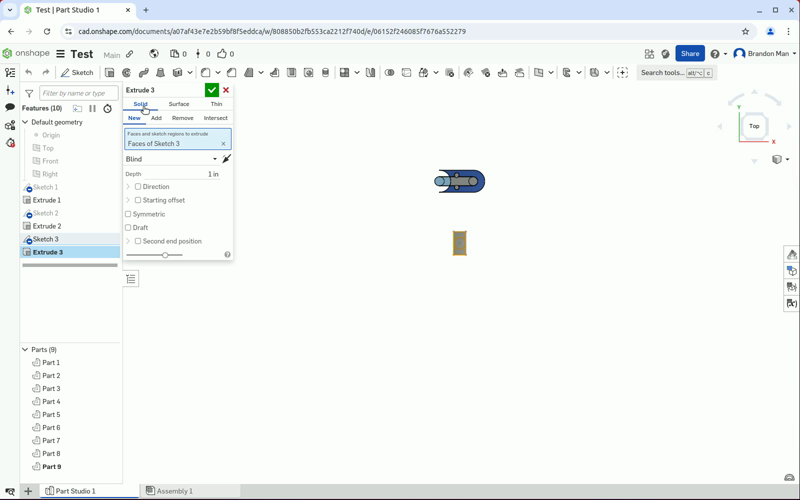
click(143, 106)
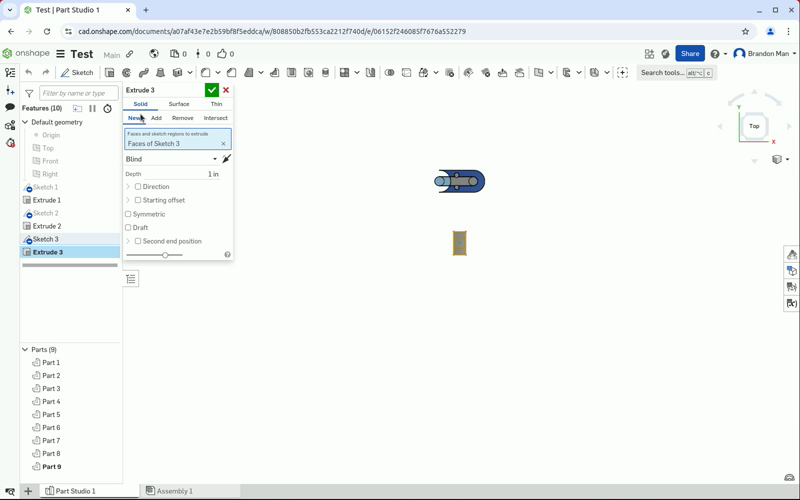
mouse_move(137, 120)
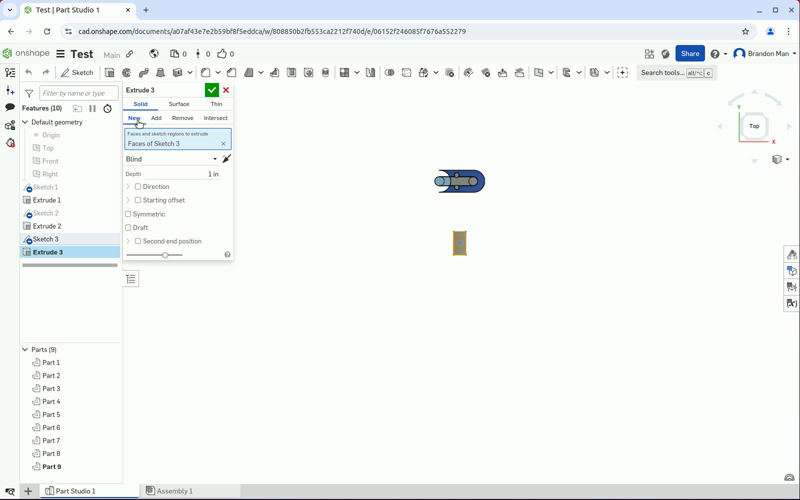
click(137, 120)
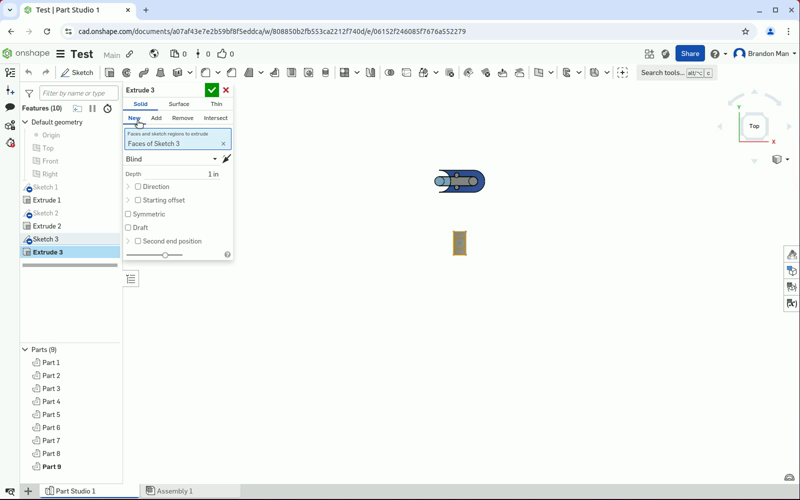
key(tab, 4)
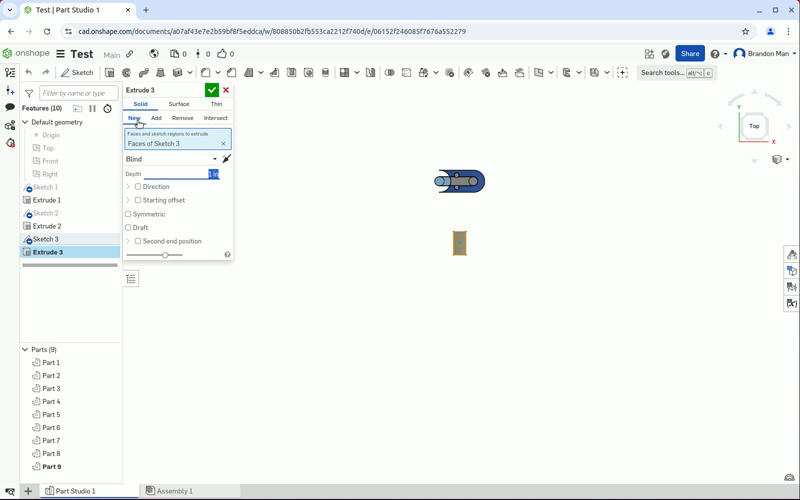
text(2.166)
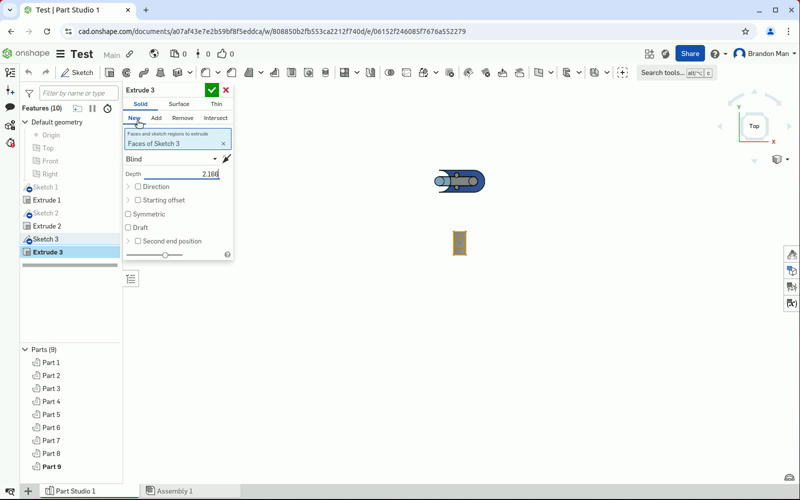
key(enter)
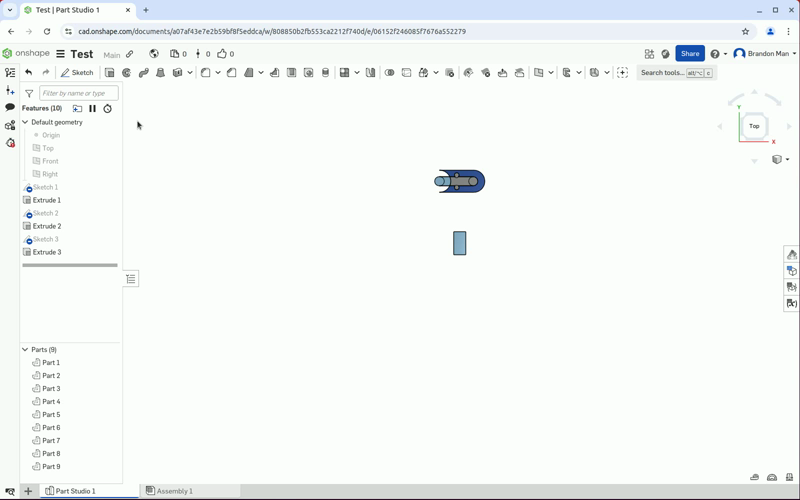
key(shift+h)
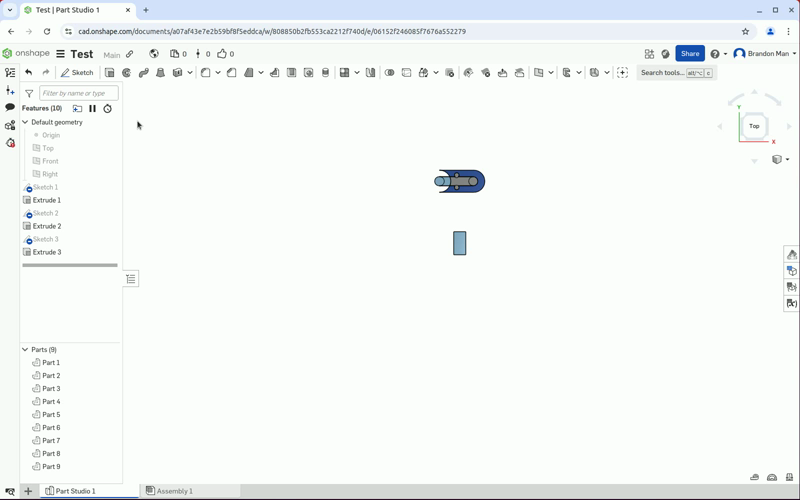
key(shift+h)
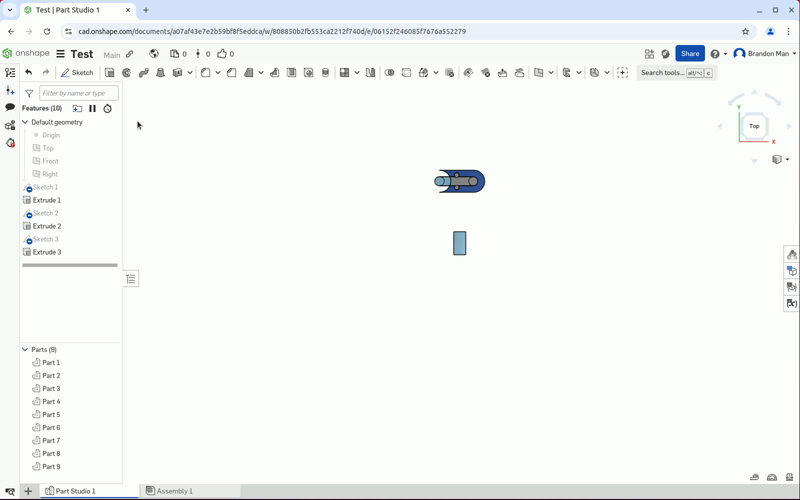
mouse_move(73, 189)
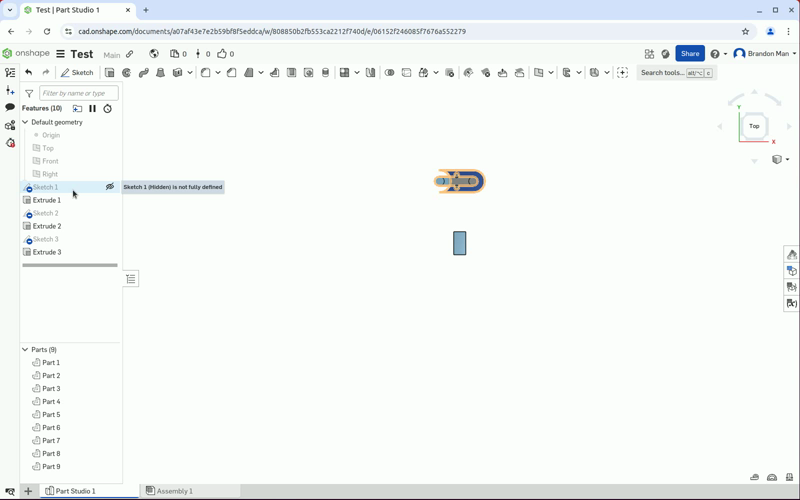
click(73, 189)
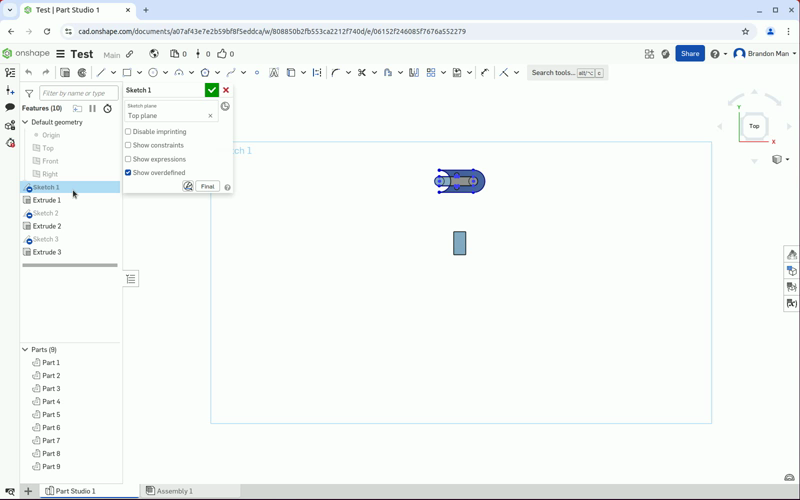
mouse_move(229, 92)
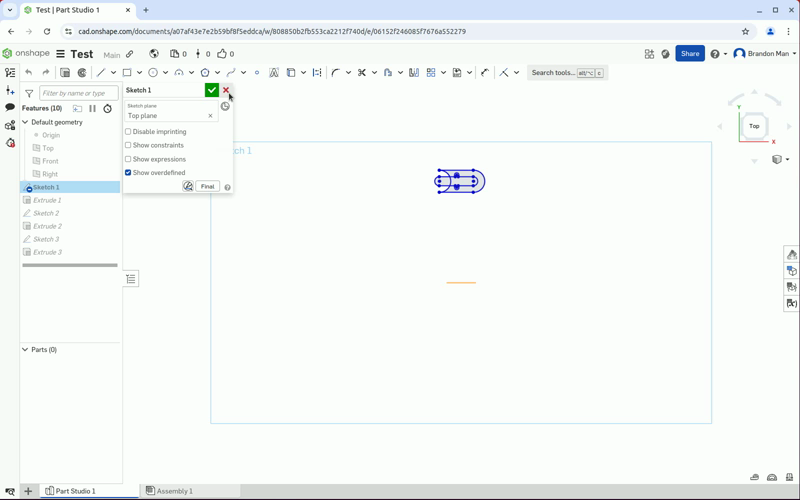
click(229, 92)
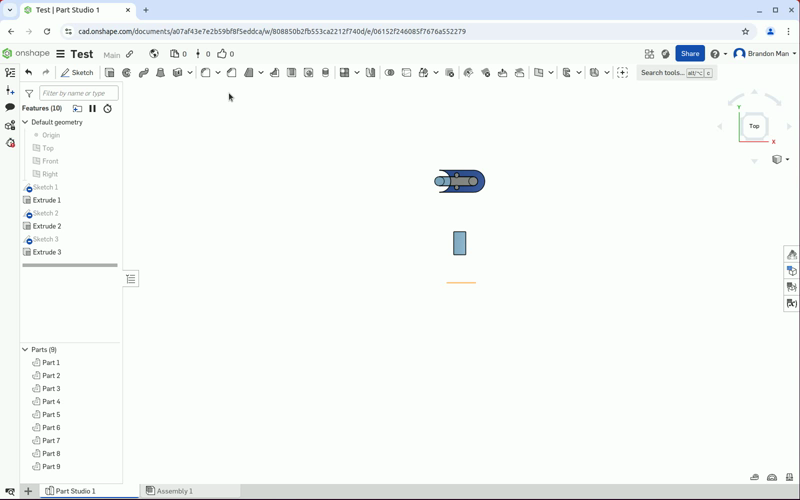
mouse_move(73, 352)
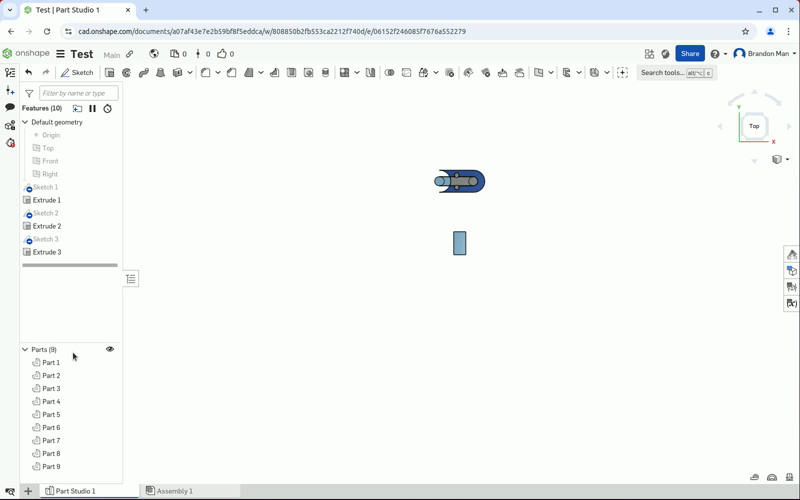
key(y)
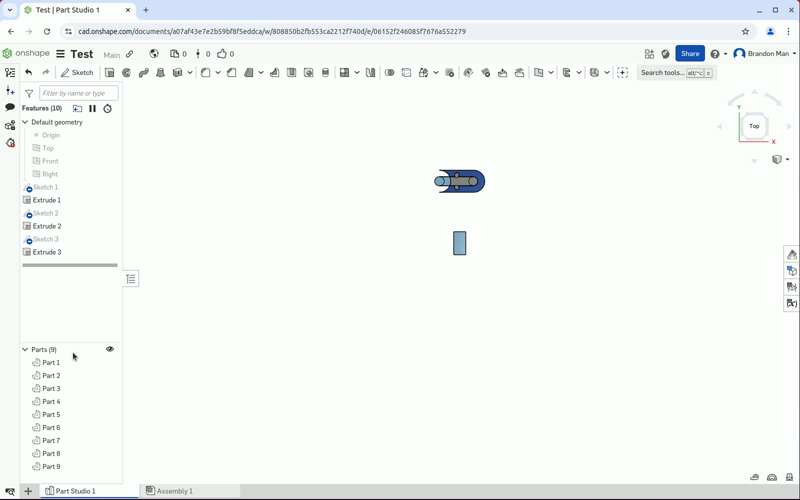
key(shift+p)
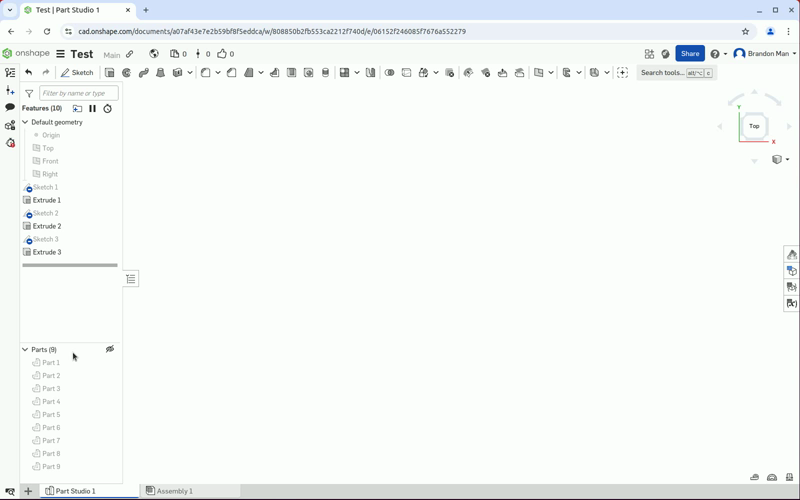
key(space)
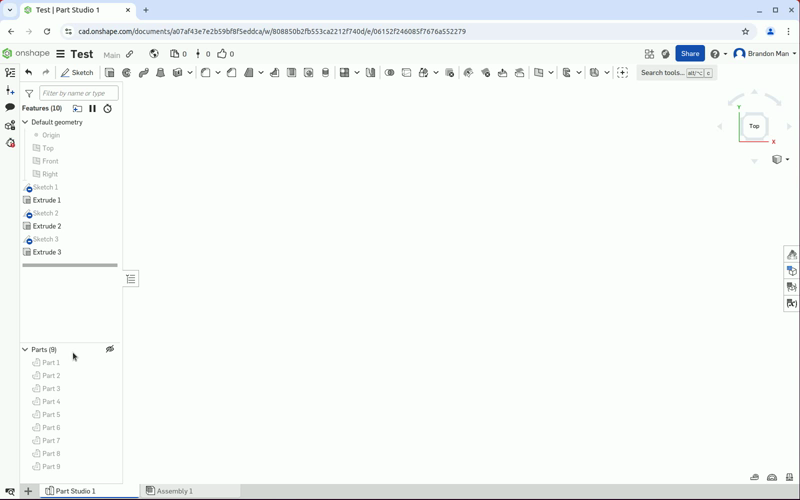
key_down(shift)
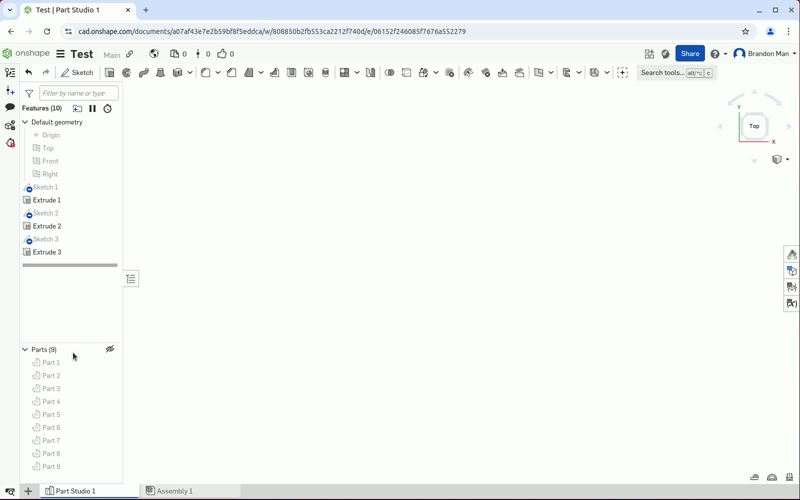
key(up)
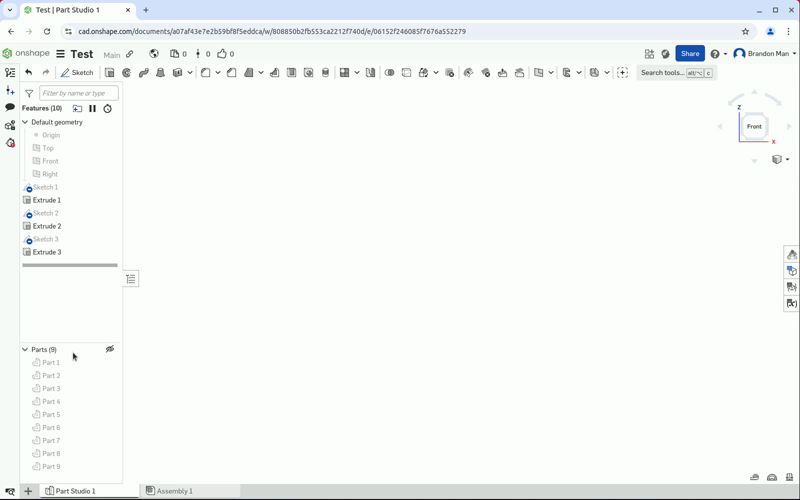
key_up(shift)
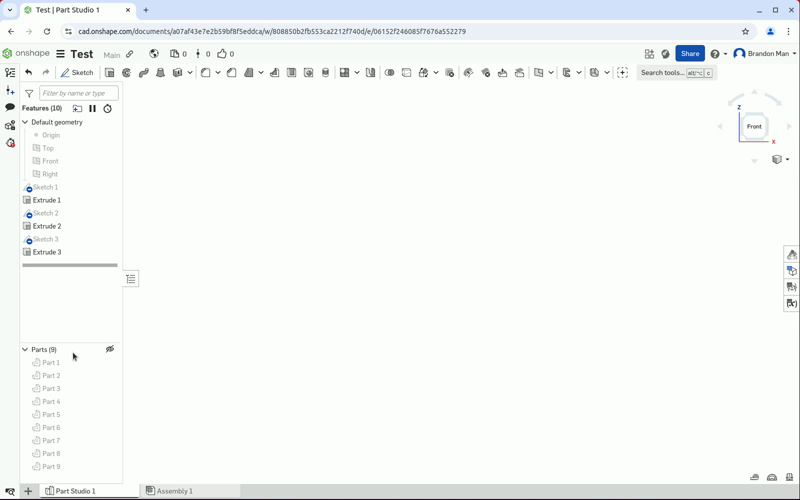
key(space)
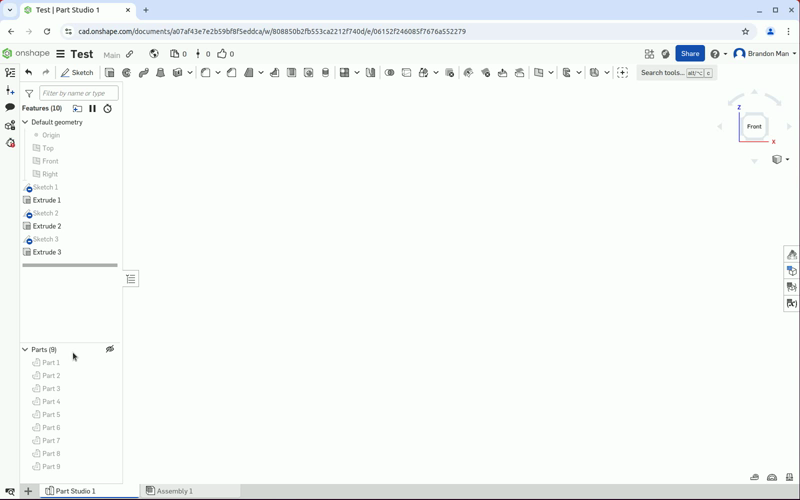
key_down(shift)
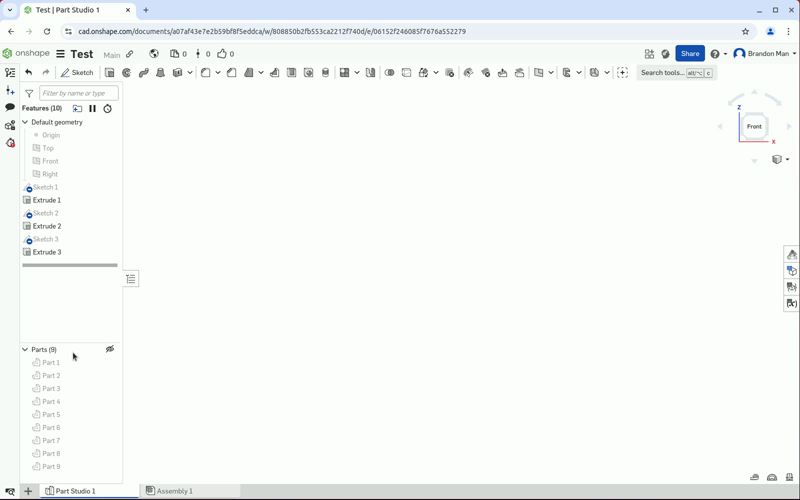
key(left)
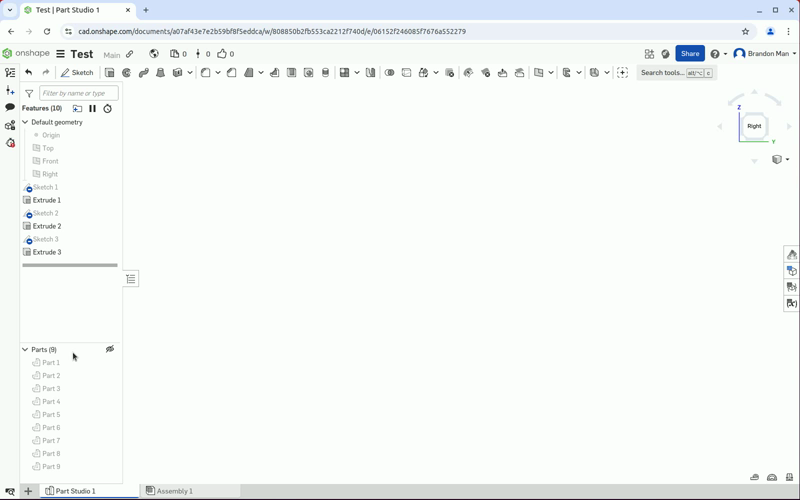
key_up(shift)
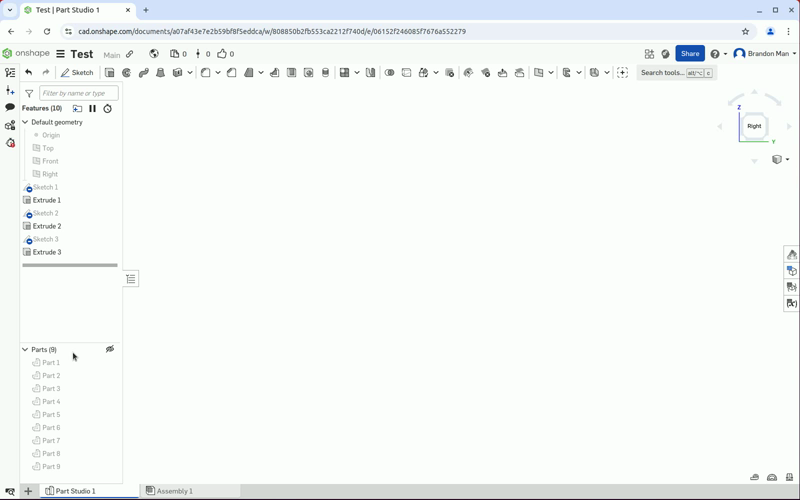
mouse_move(73, 352)
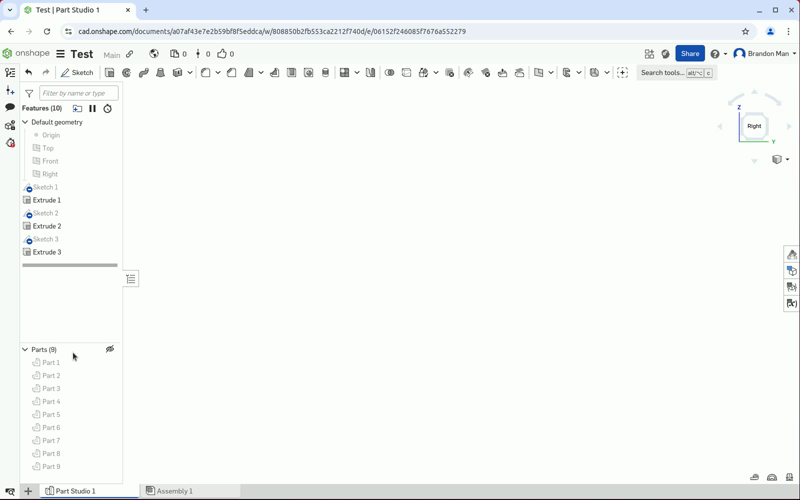
key(shift+y)
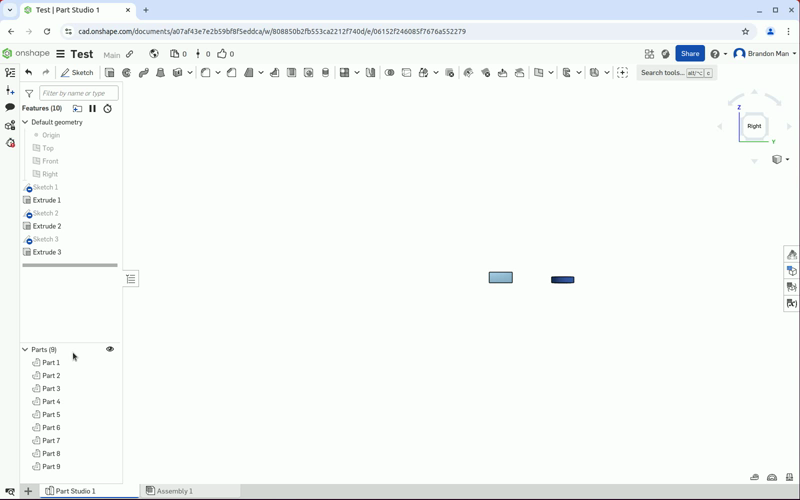
mouse_move(541, 75)
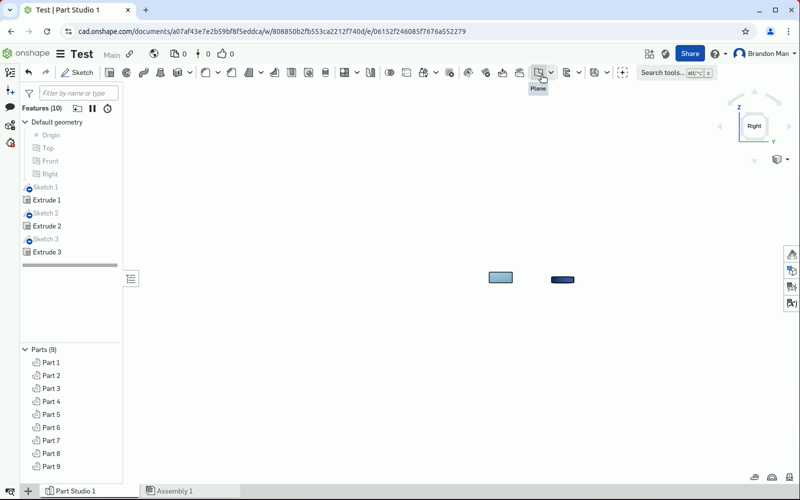
click(541, 75)
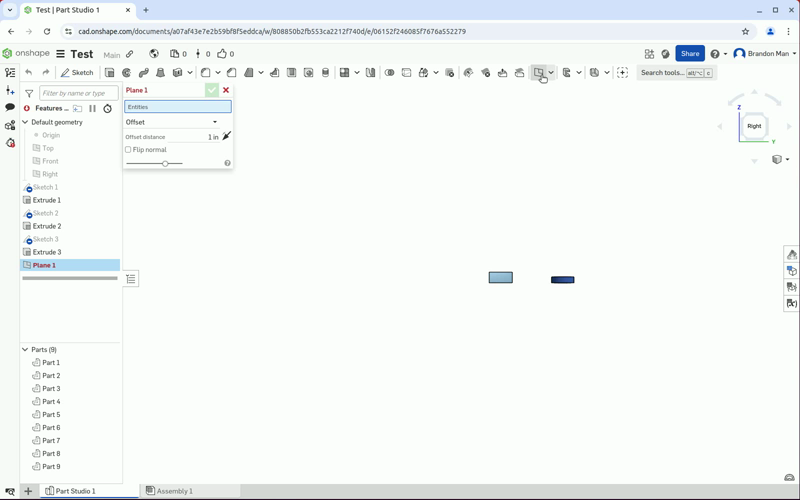
mouse_move(73, 176)
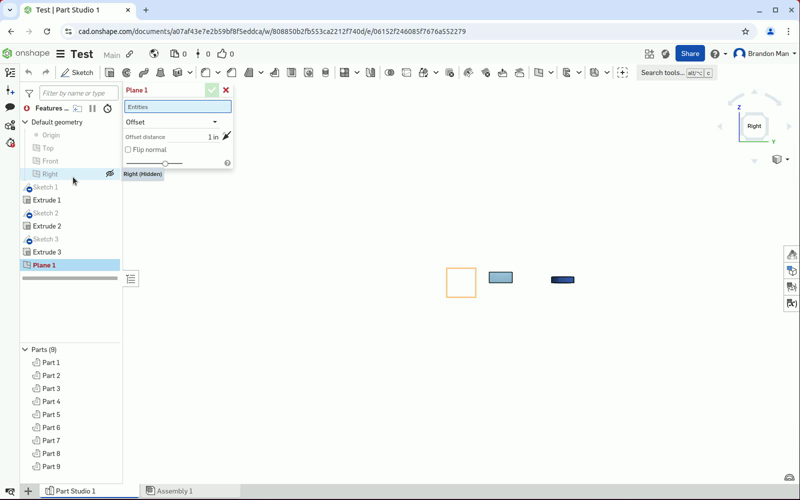
click(73, 176)
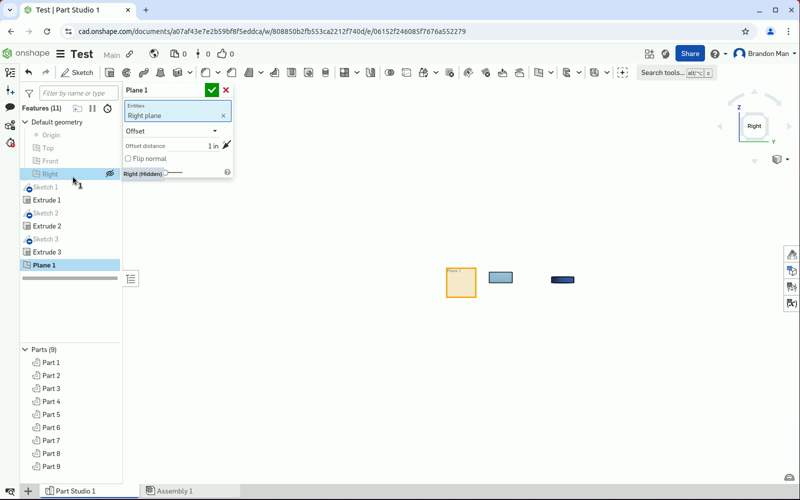
key(tab, 2)
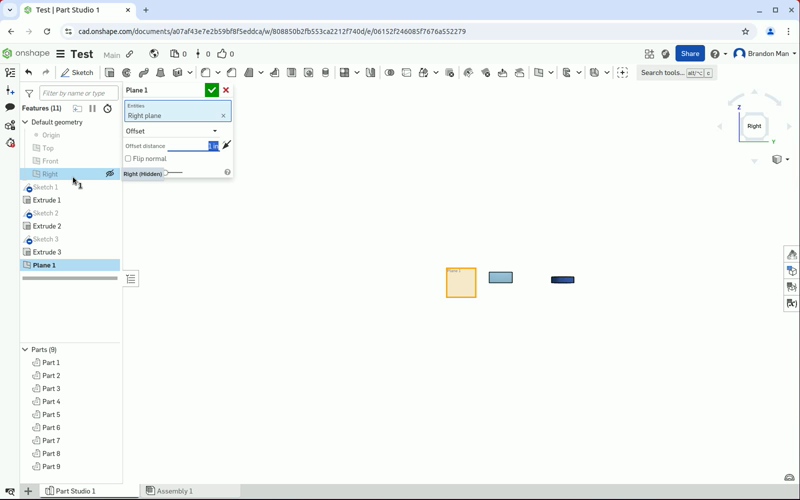
text(0.955)
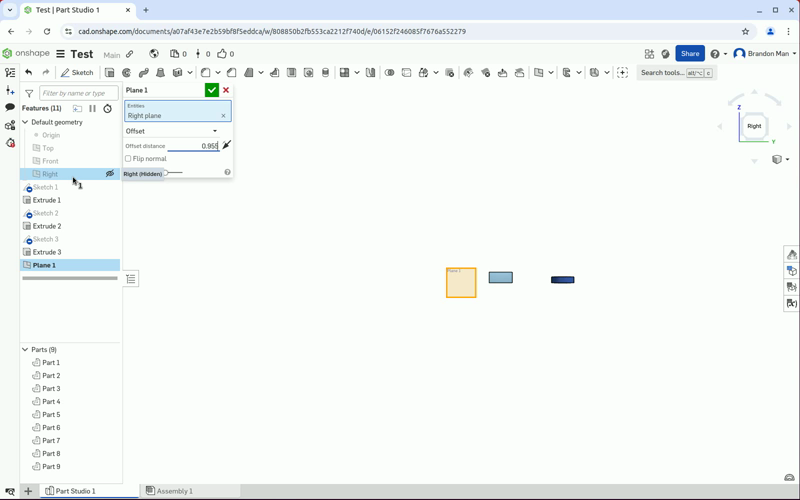
key(enter, 2)
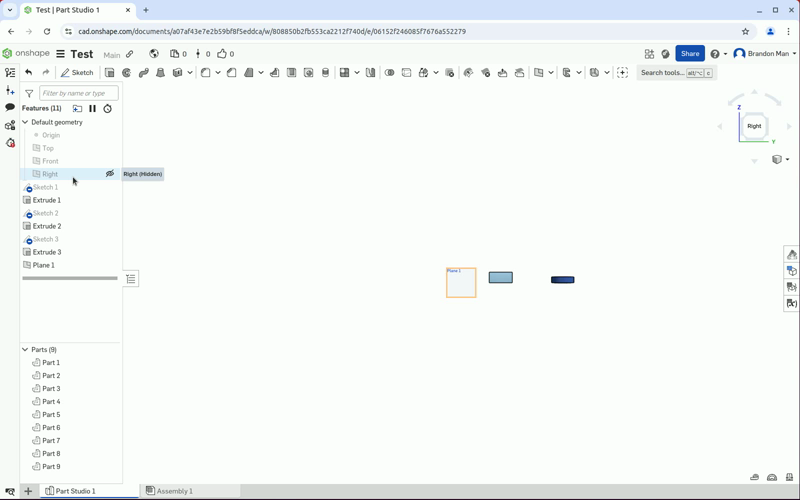
key(shift+s)
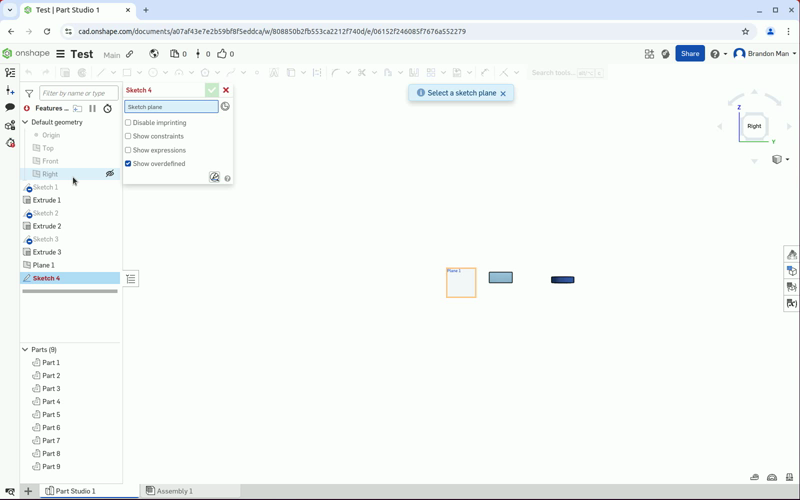
mouse_move(73, 267)
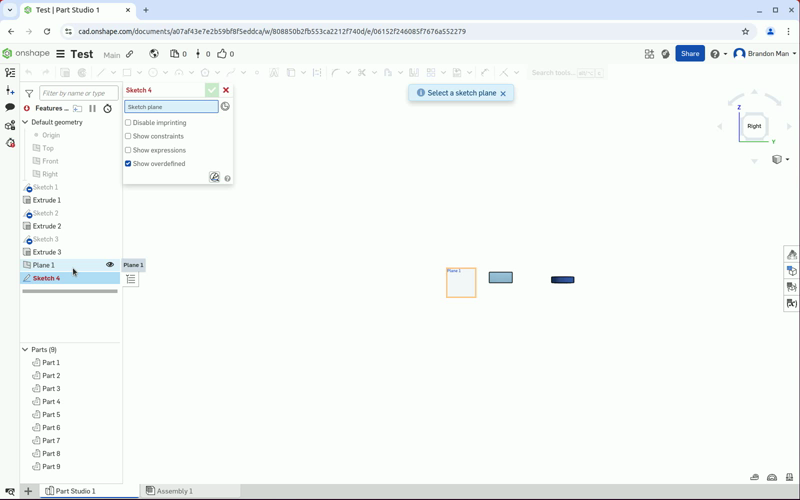
click(73, 267)
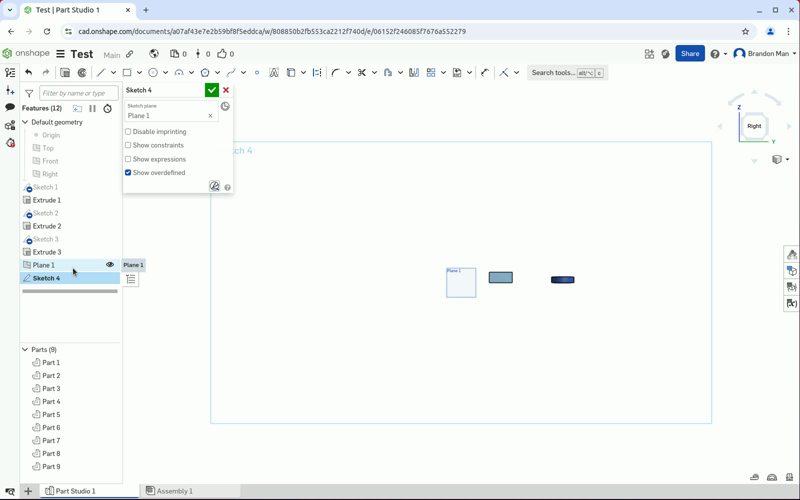
mouse_move(73, 352)
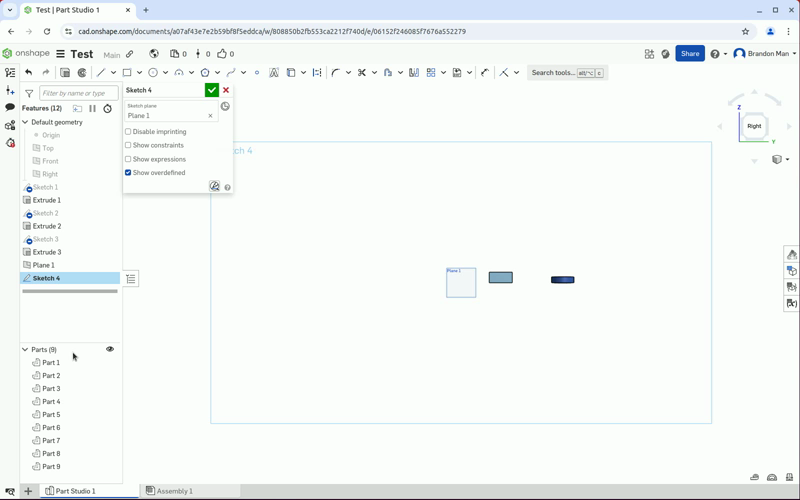
key(y)
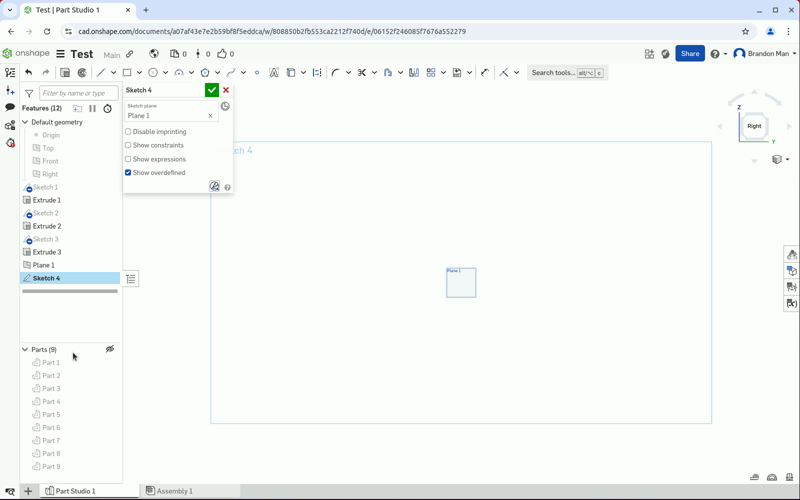
key(c)
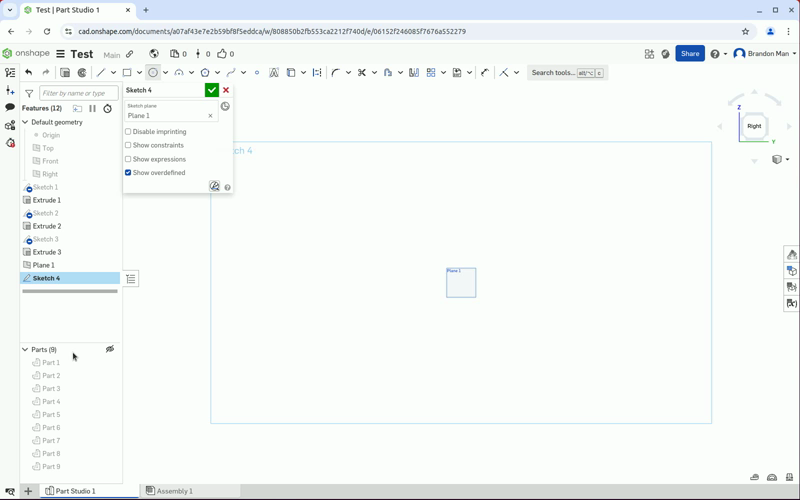
key_down(shift)
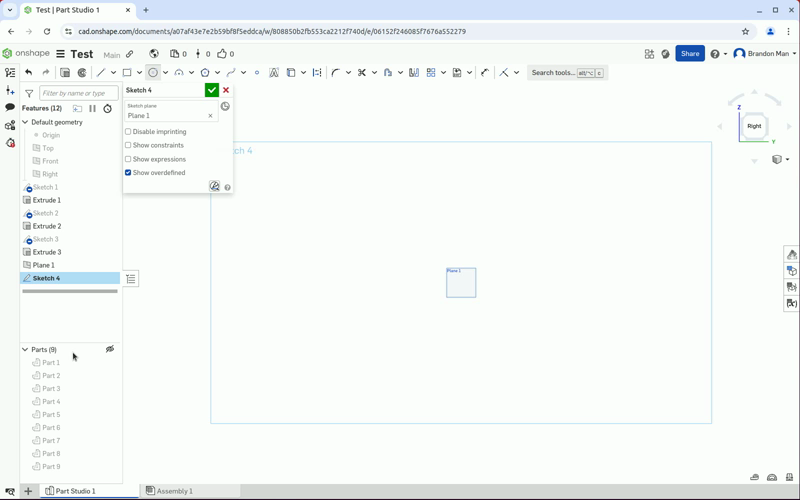
mouse_move(500, 276)
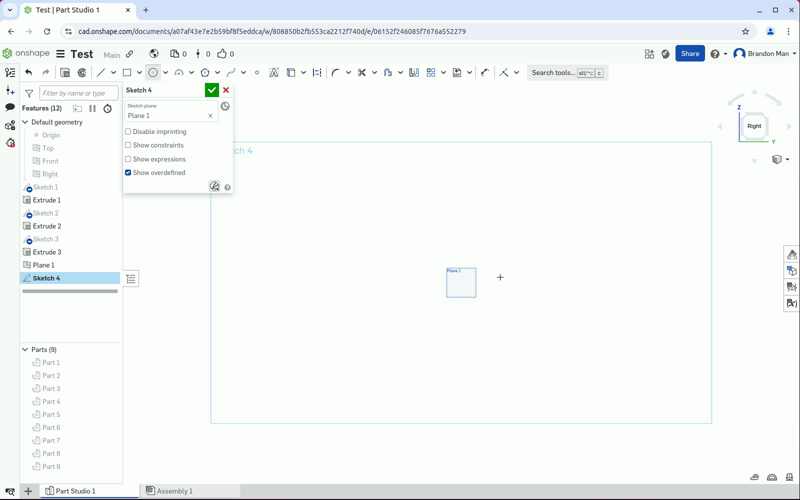
click(500, 276)
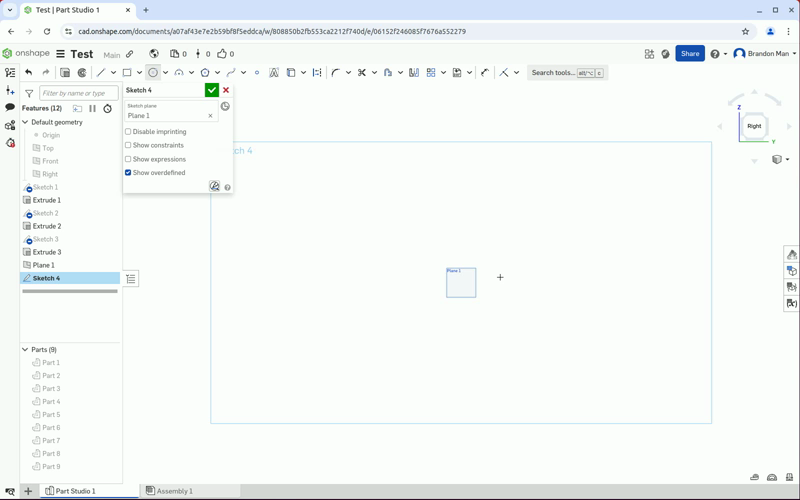
key_up(shift)
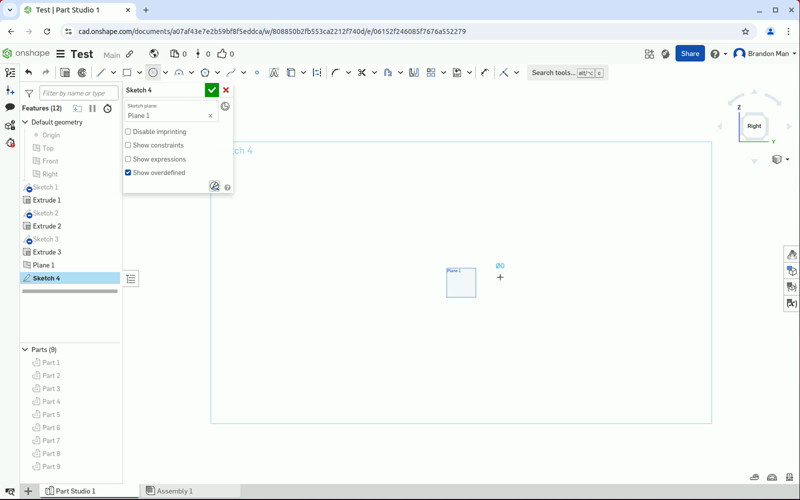
mouse_move(505, 276)
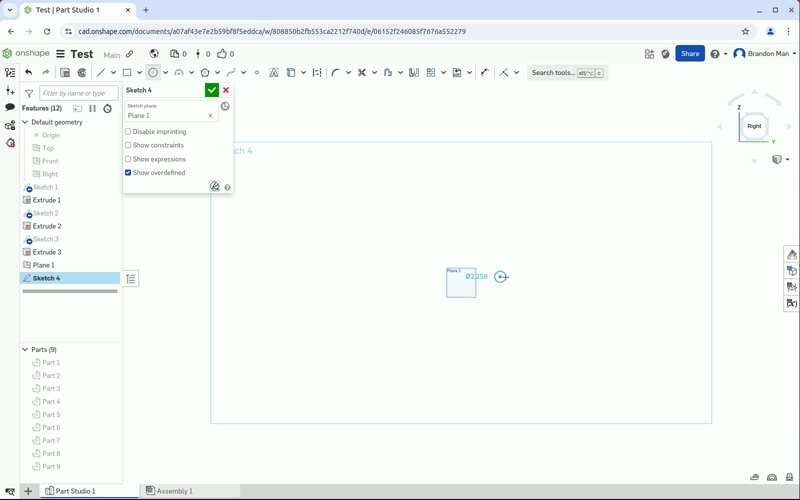
click(505, 276)
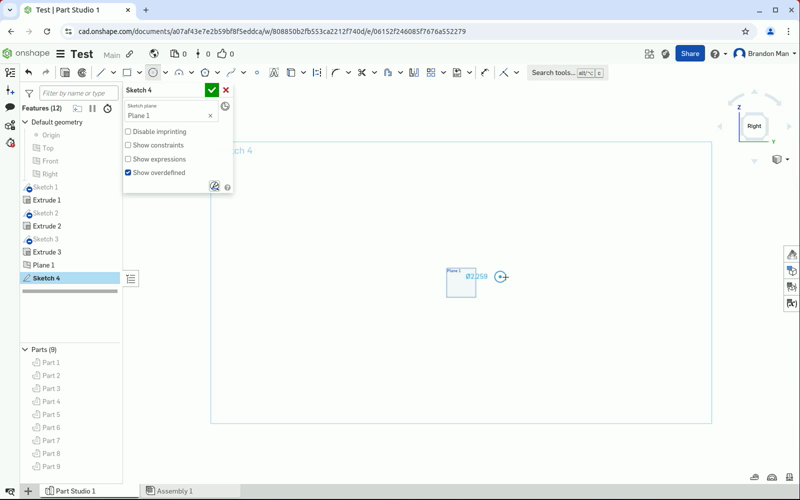
key(esc)
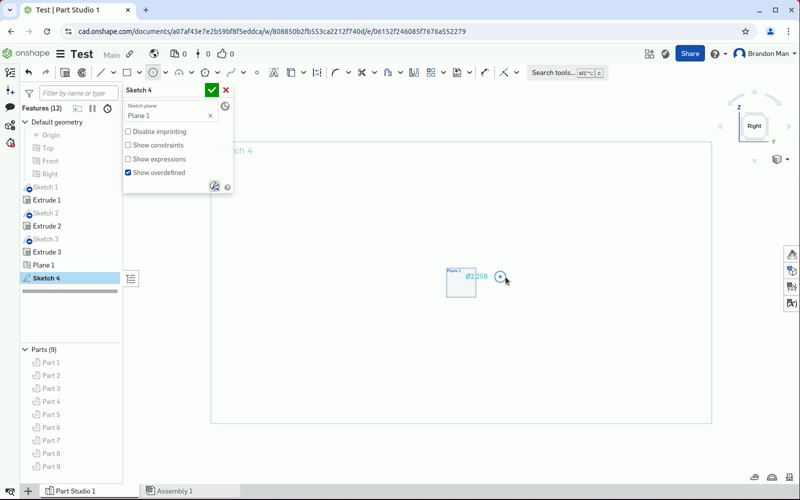
mouse_move(503, 280)
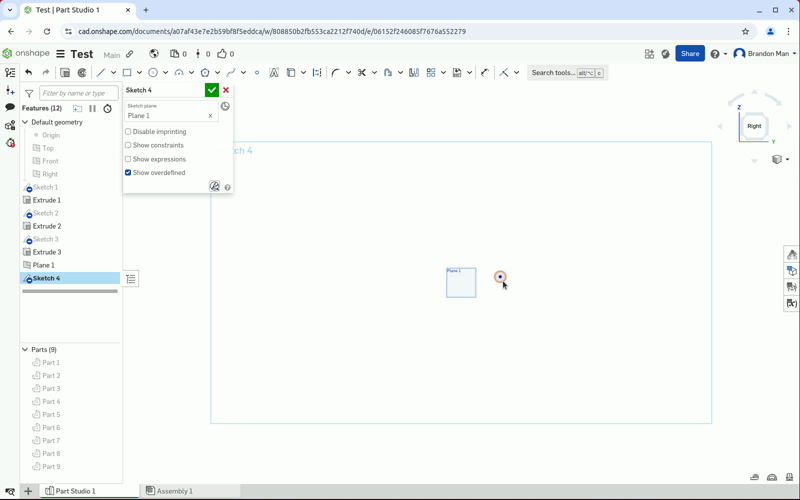
scroll(6)
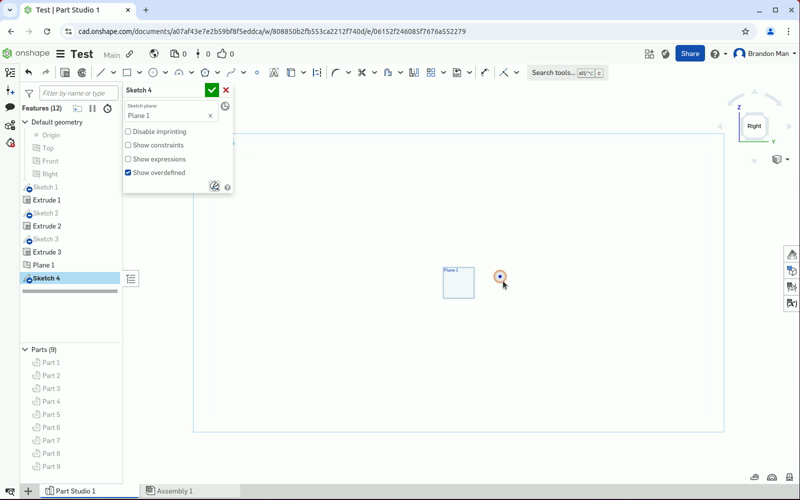
scroll(6)
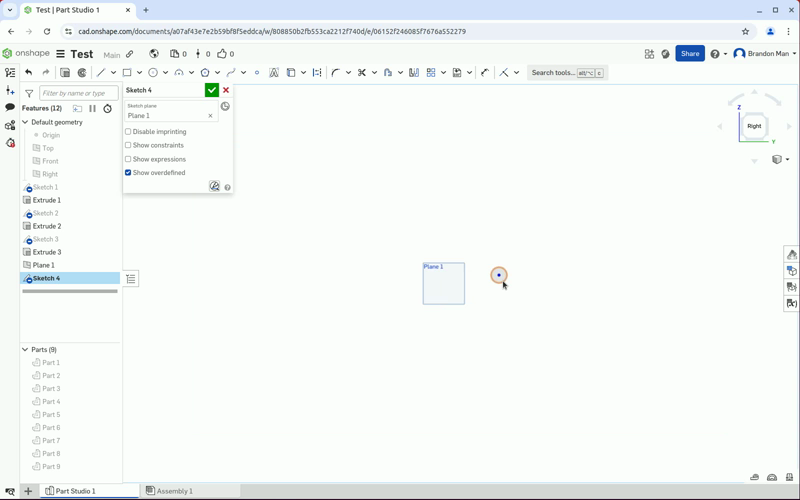
scroll(6)
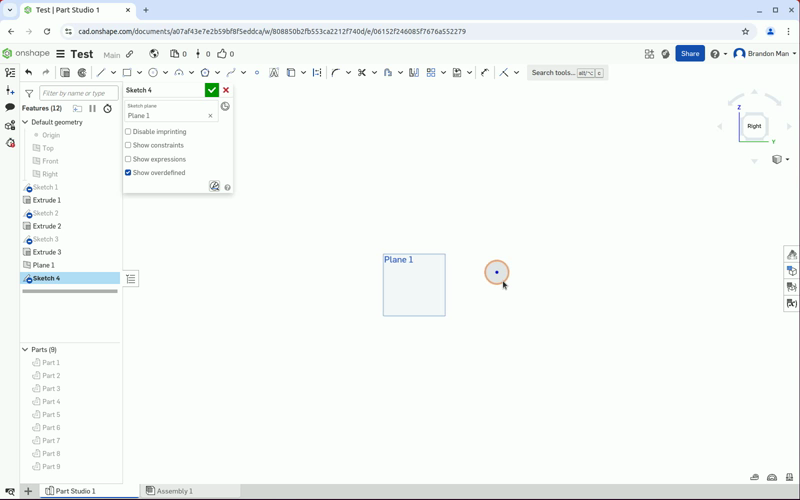
scroll(6)
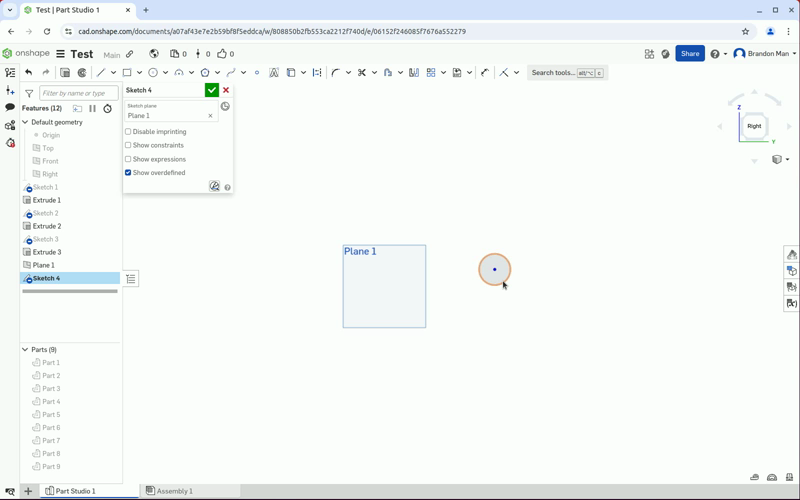
scroll(6)
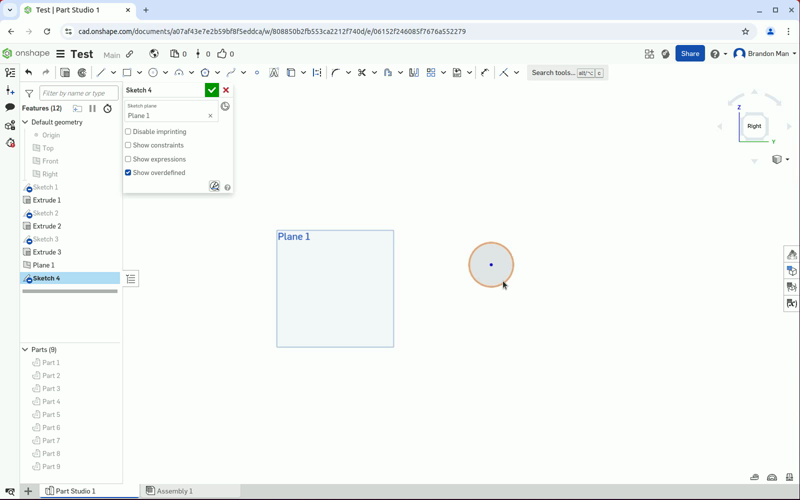
scroll(6)
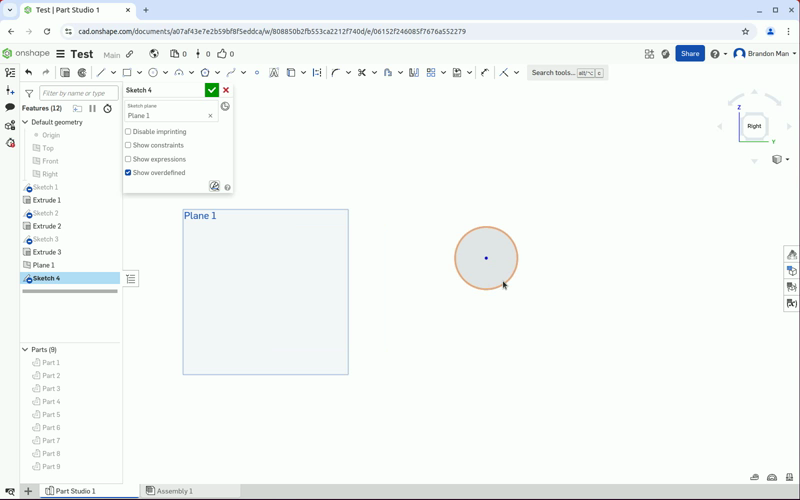
scroll(6)
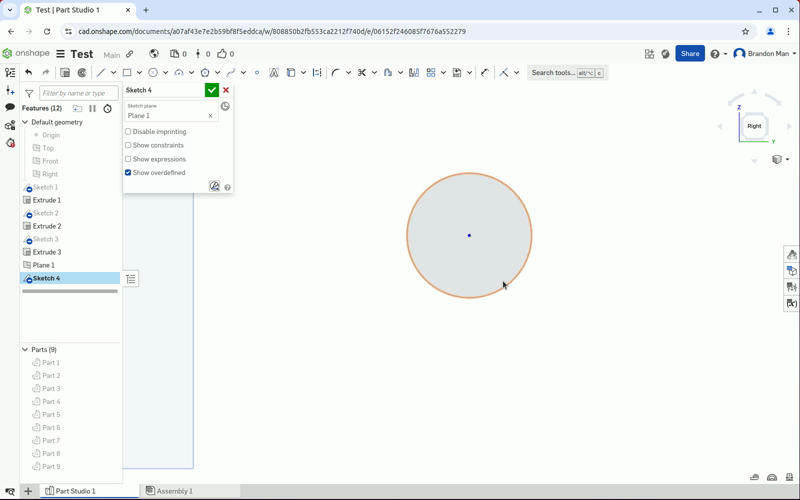
click(503, 280)
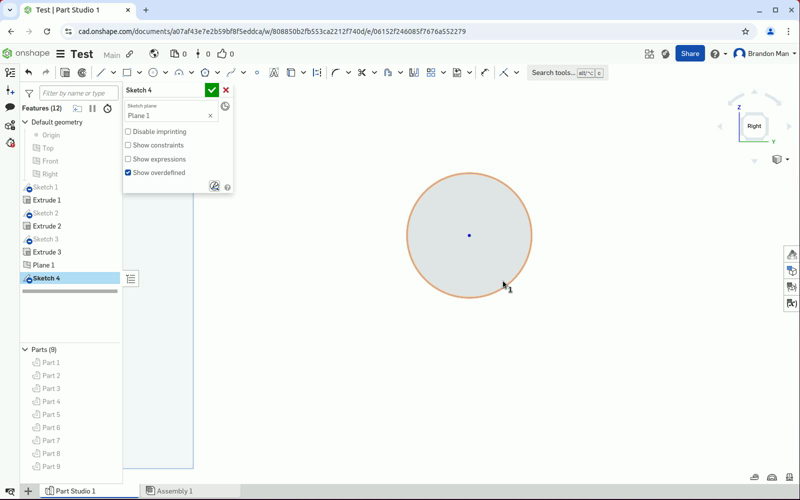
scroll(-6)
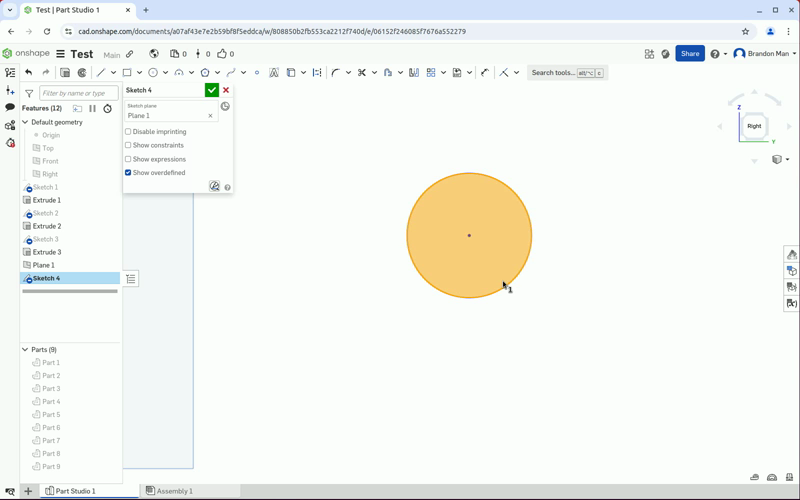
scroll(-6)
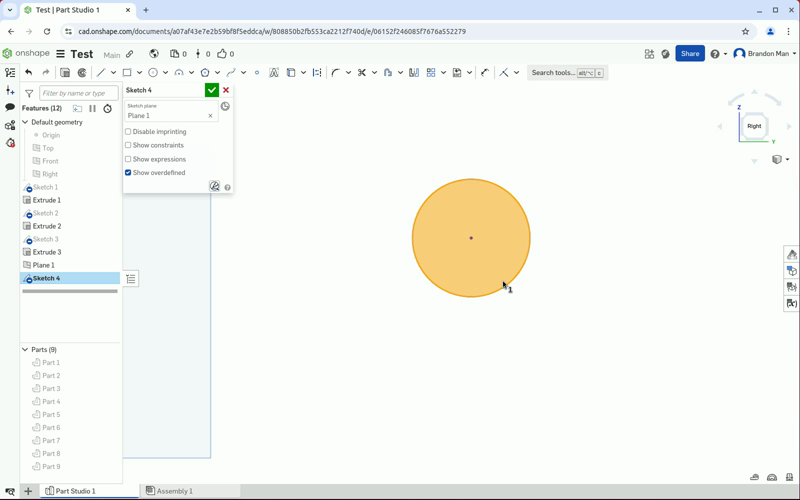
scroll(-6)
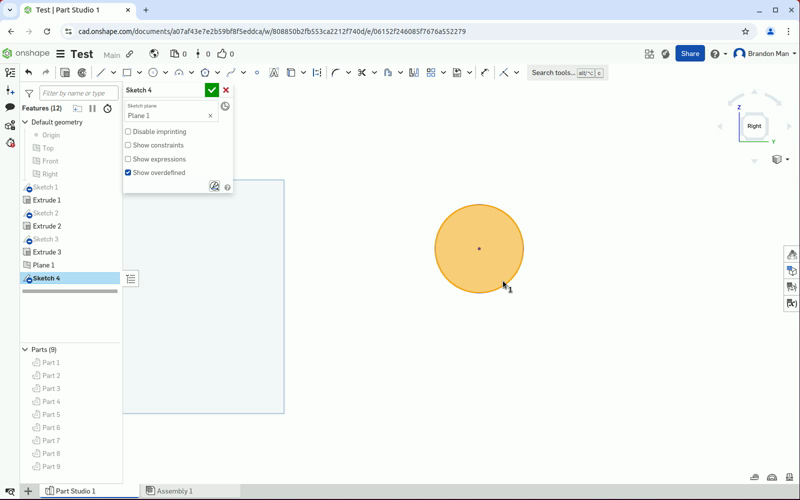
scroll(-6)
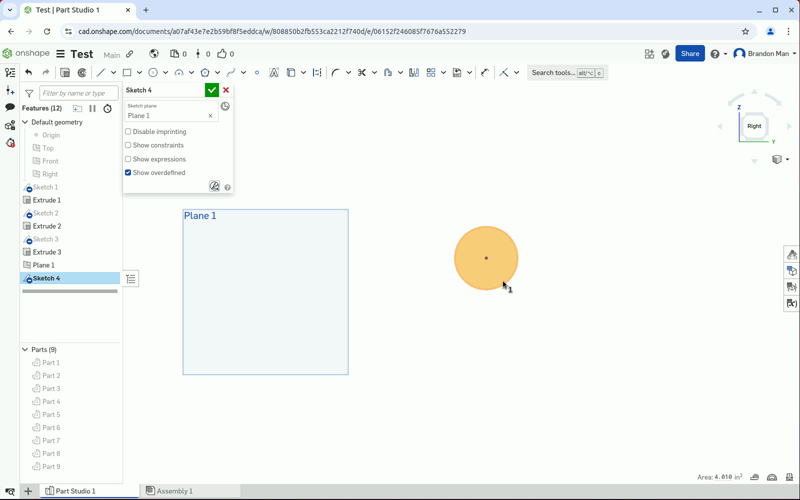
scroll(-6)
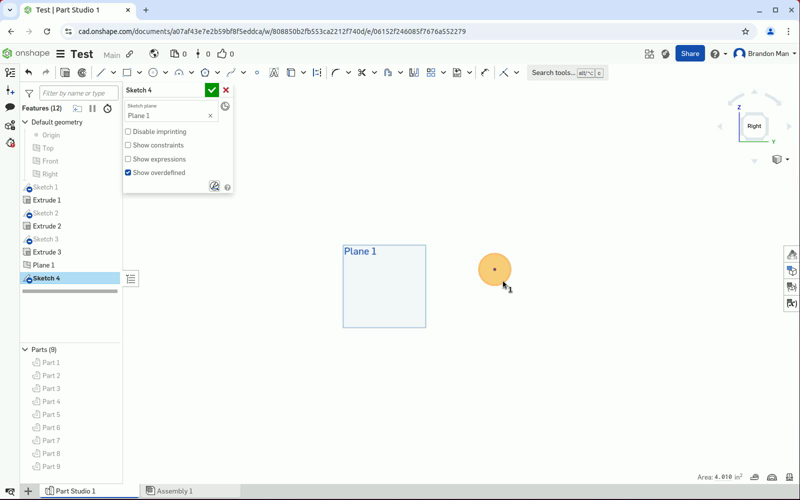
scroll(-6)
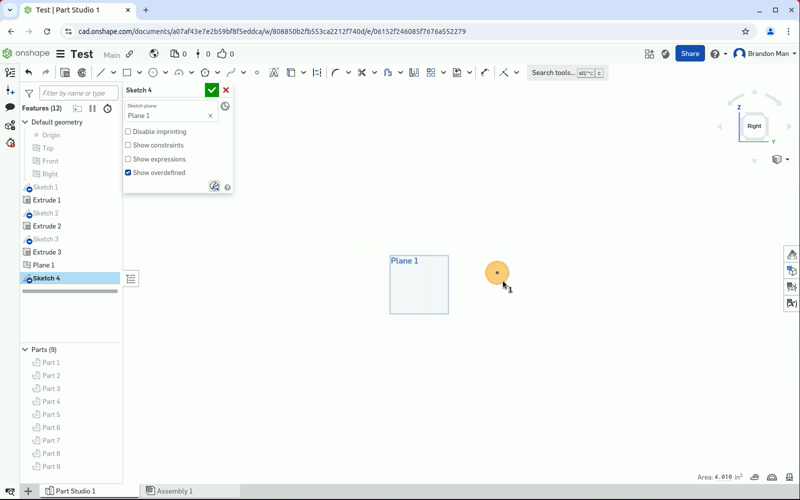
scroll(-6)
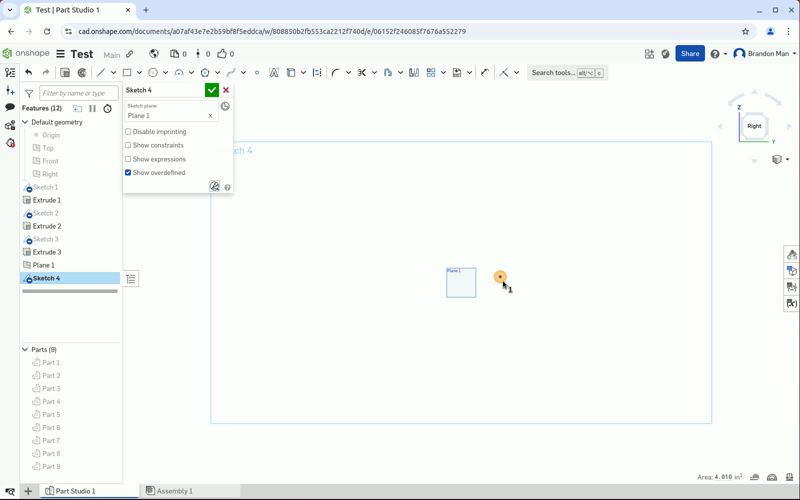
mouse_move(73, 352)
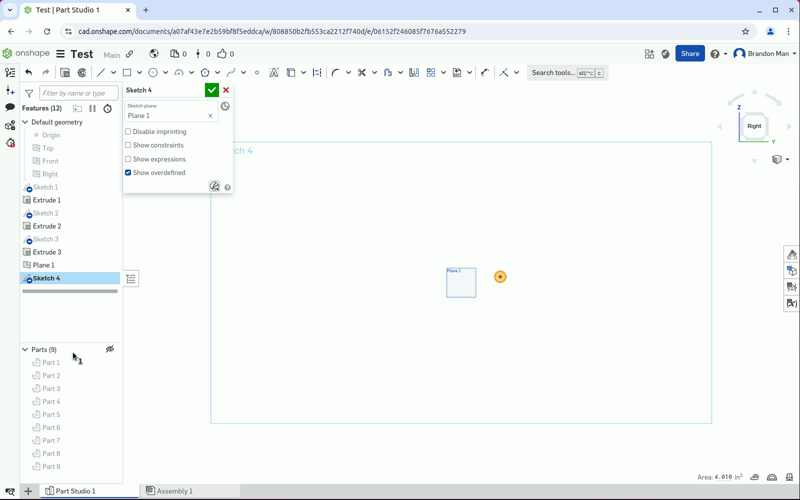
key(shift+y)
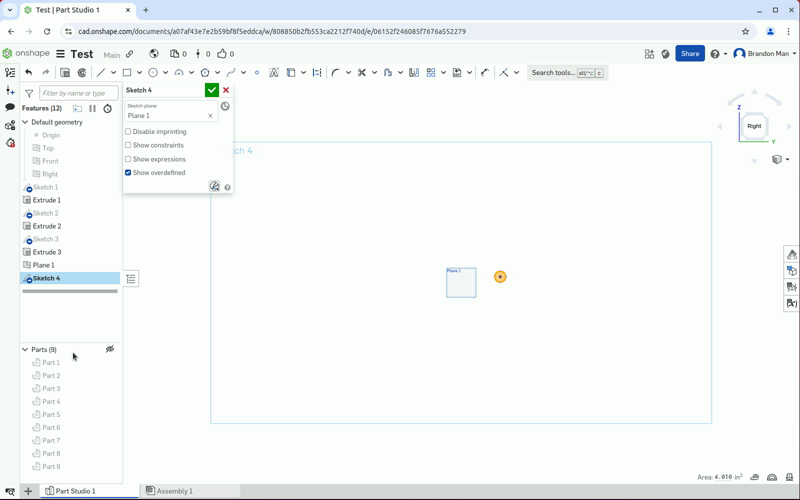
key(shift+e)
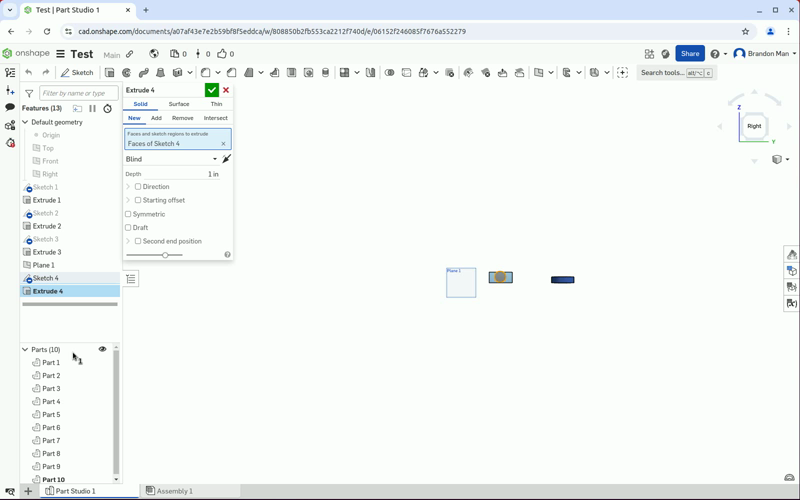
mouse_move(143, 106)
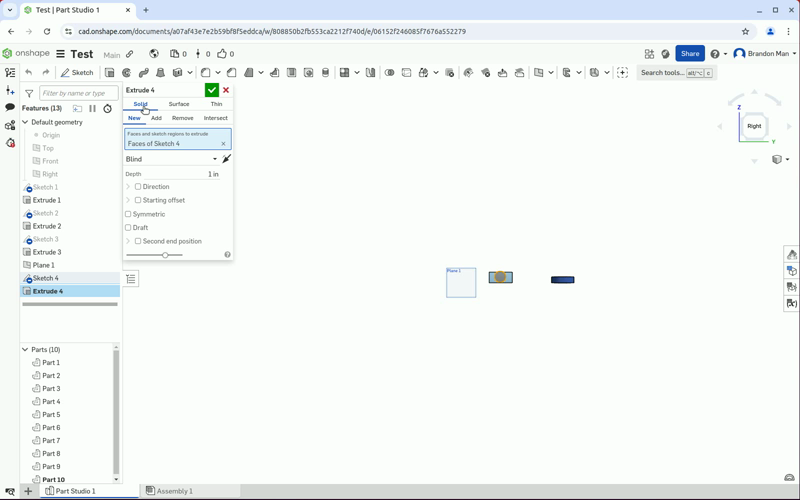
click(143, 106)
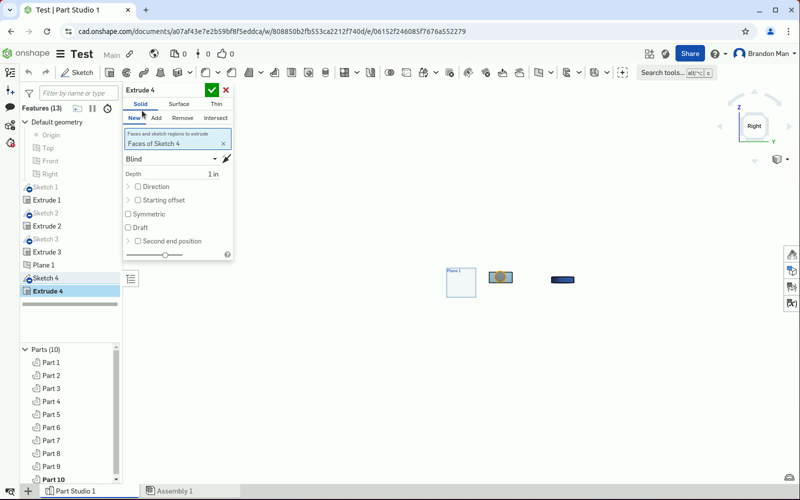
mouse_move(137, 120)
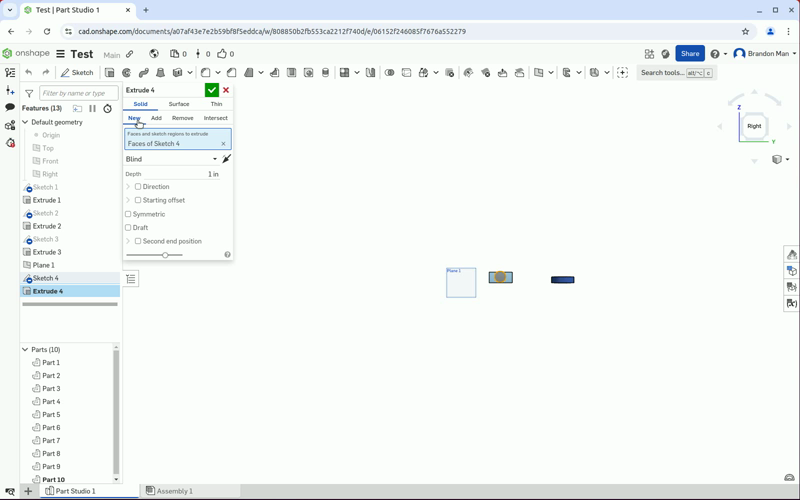
click(137, 120)
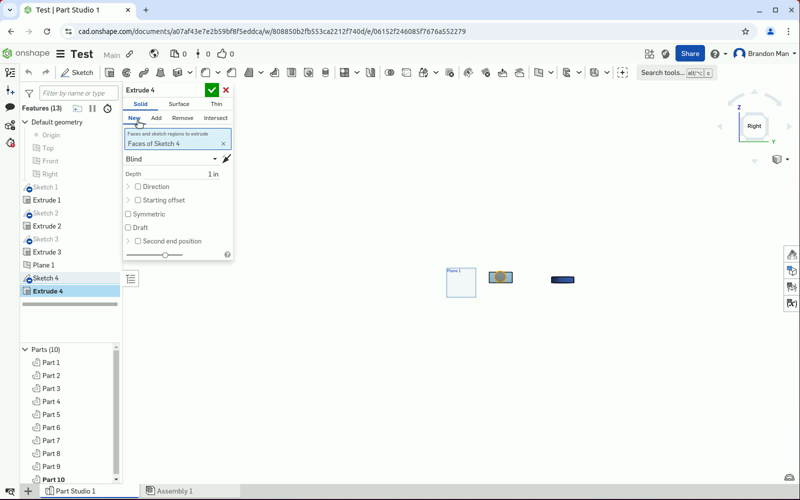
key(tab, 4)
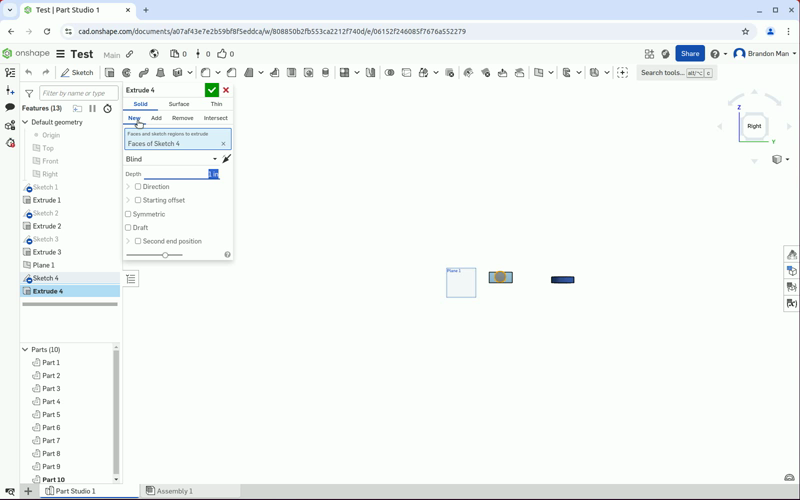
text(1.204)
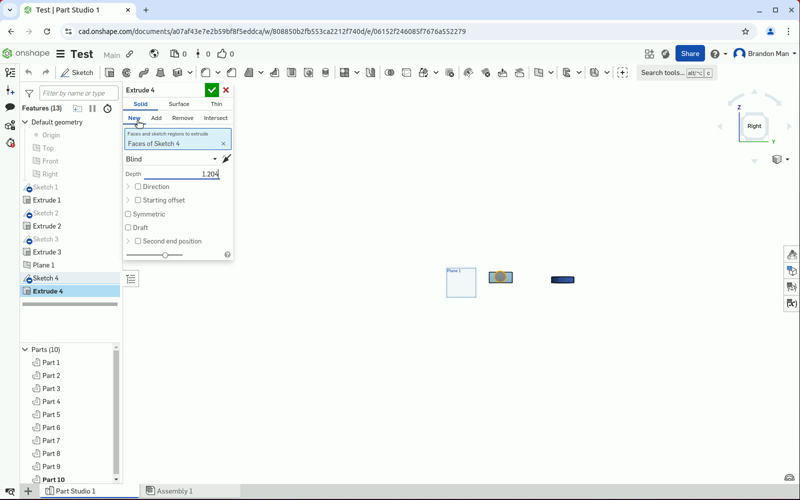
key(enter)
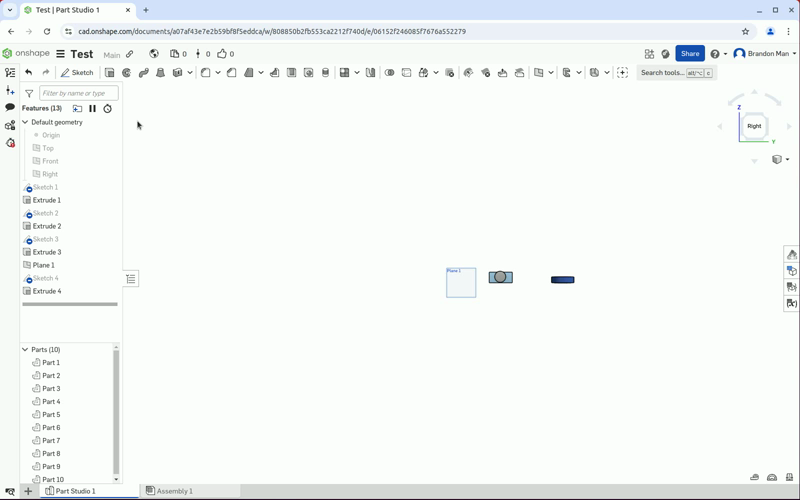
key(shift+h)
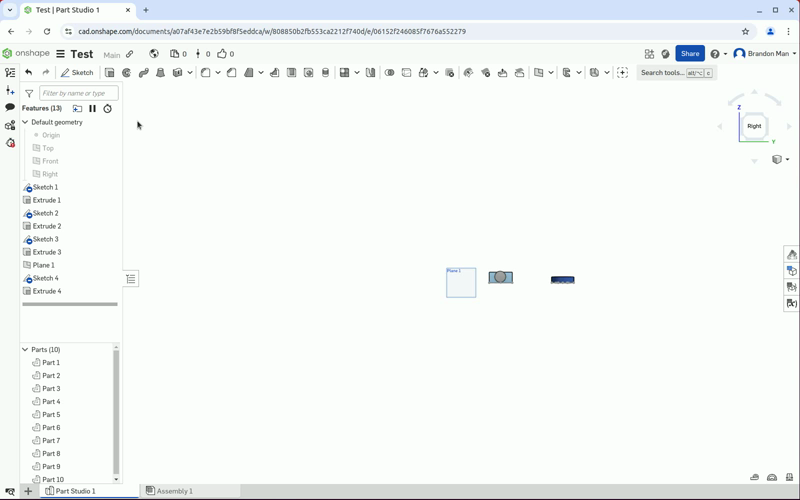
key(shift+h)
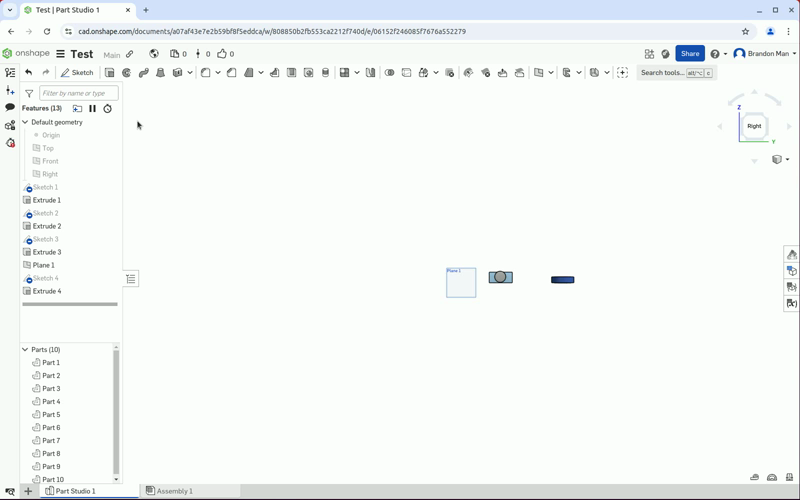
mouse_move(73, 189)
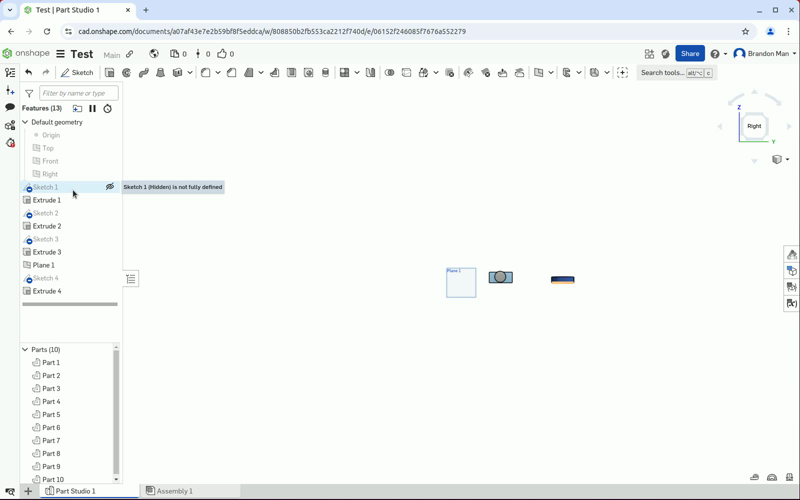
click(73, 189)
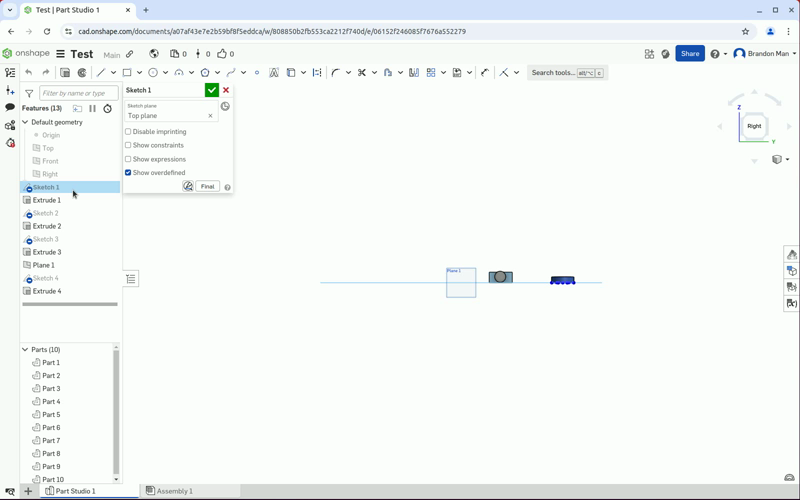
mouse_move(229, 92)
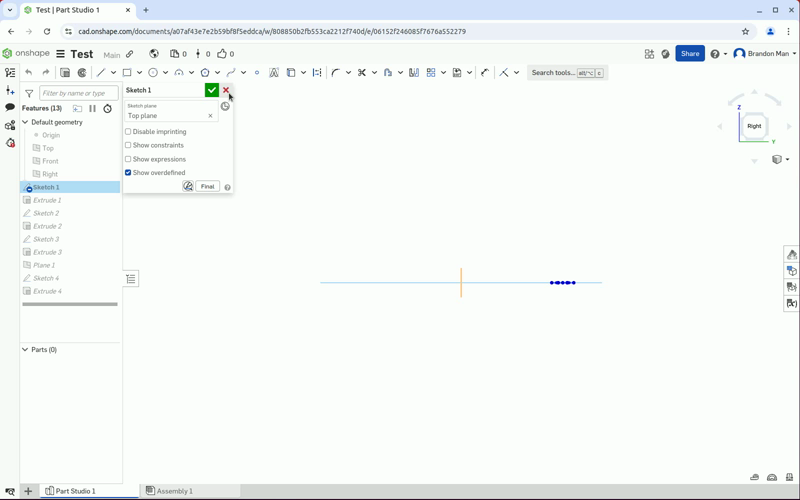
click(229, 92)
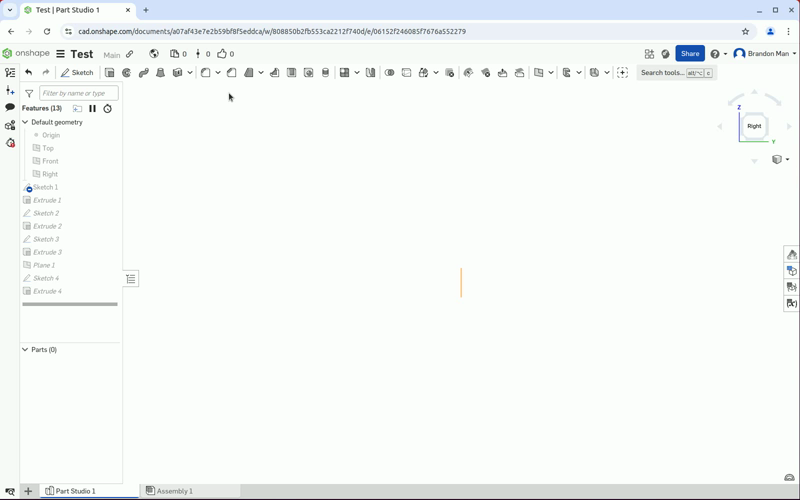
mouse_move(541, 75)
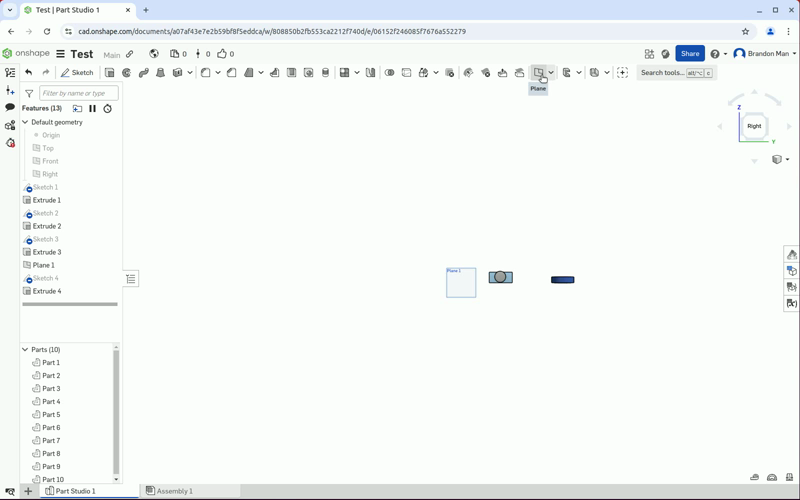
click(541, 75)
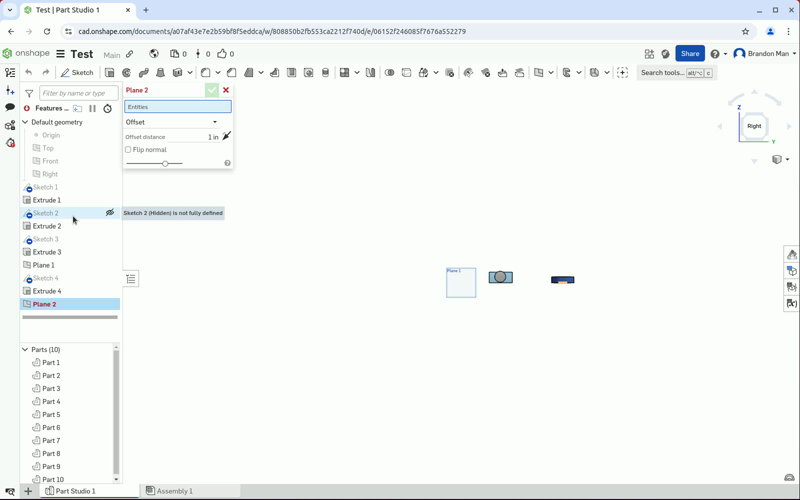
scroll(3)
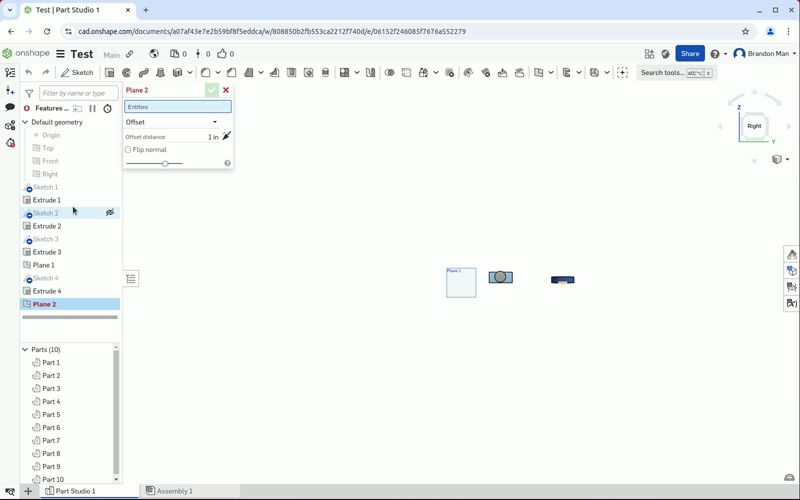
mouse_move(73, 176)
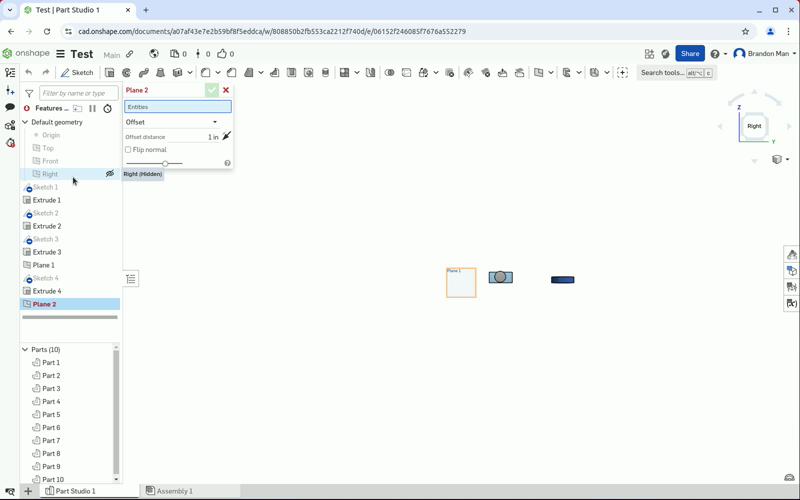
click(73, 176)
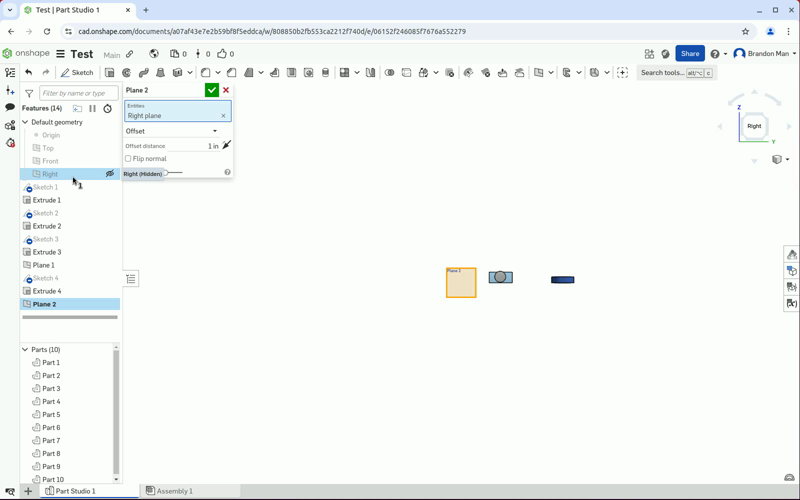
key(tab, 2)
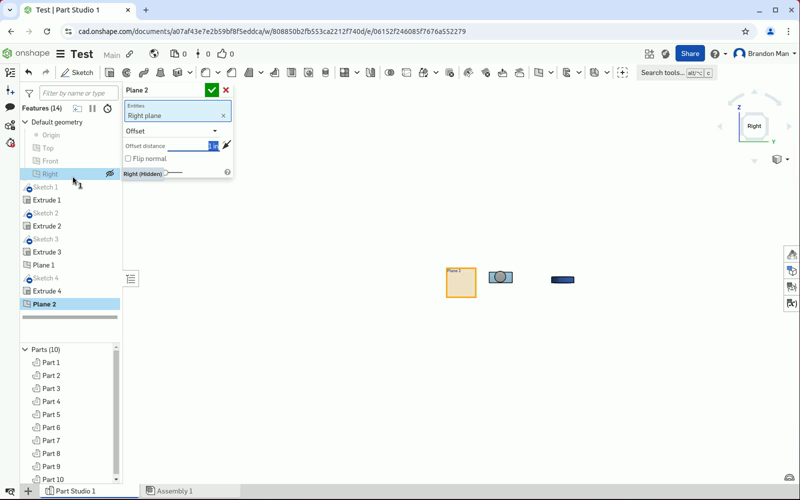
text(1.448)
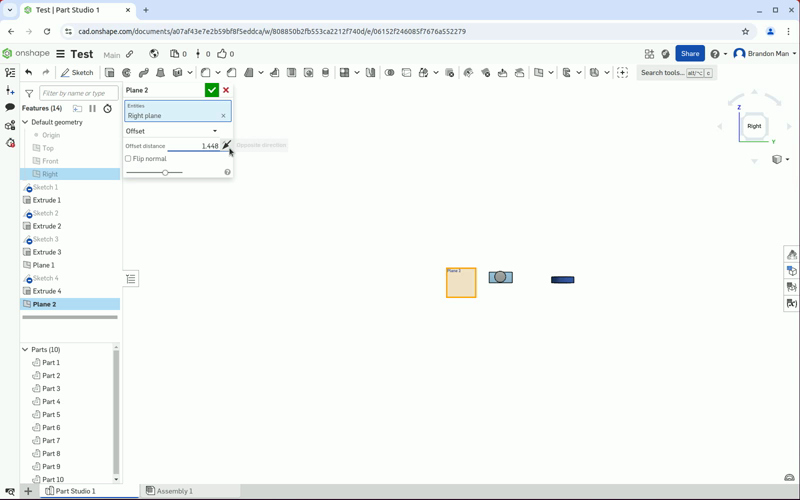
mouse_move(229, 147)
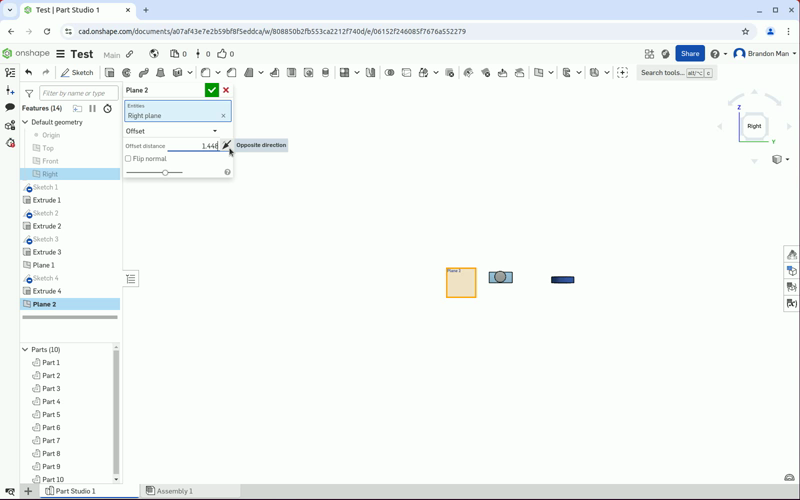
click(229, 147)
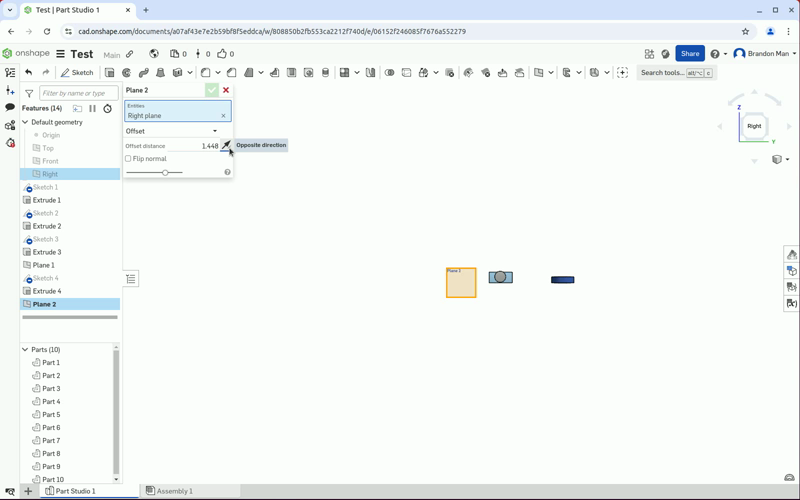
key(enter, 2)
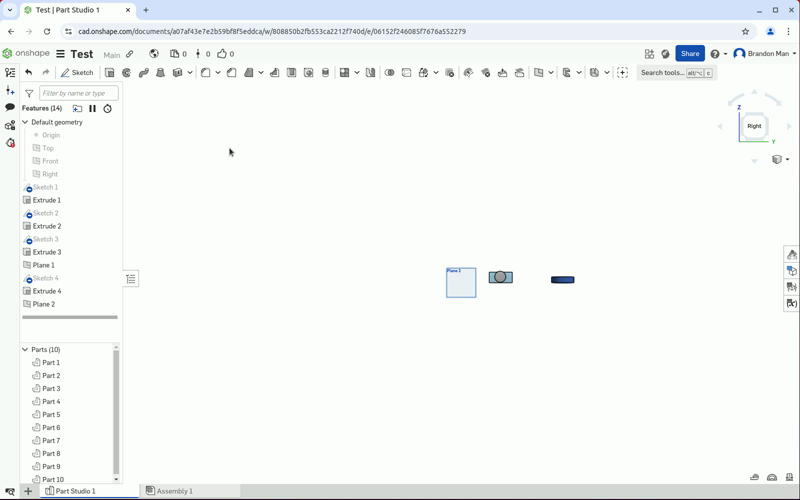
key(shift+s)
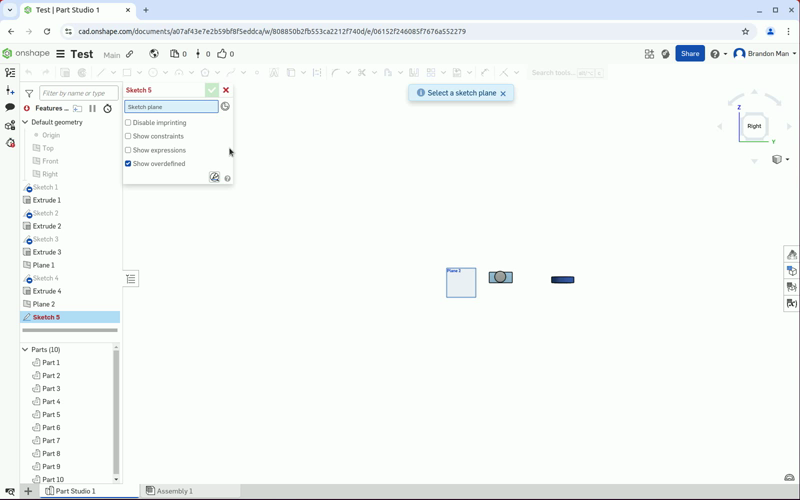
mouse_move(73, 306)
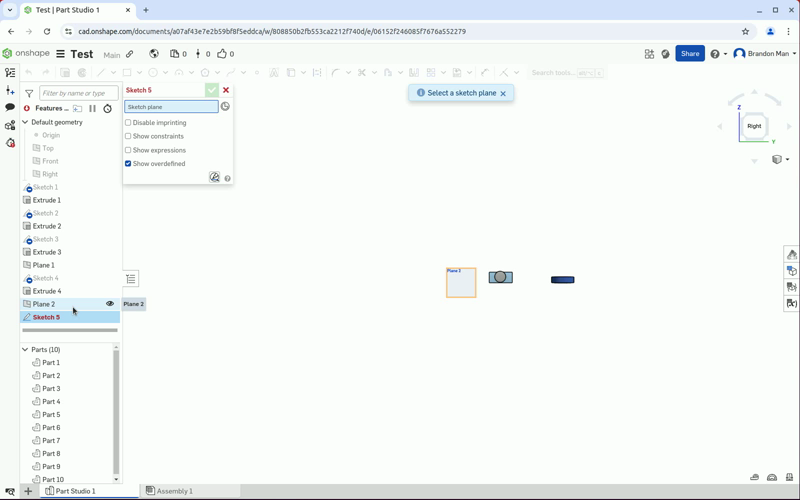
click(73, 306)
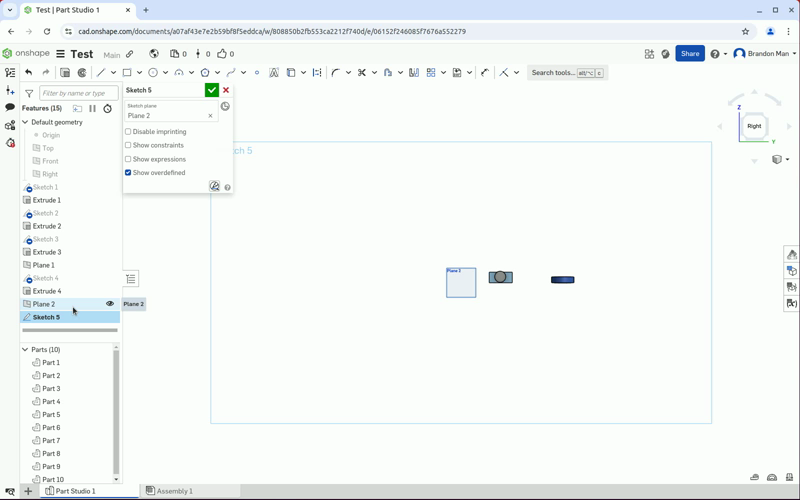
mouse_move(69, 352)
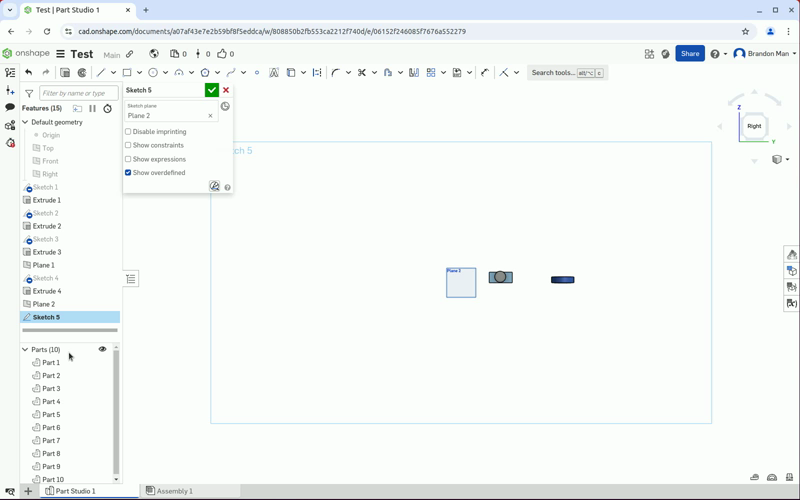
key(y)
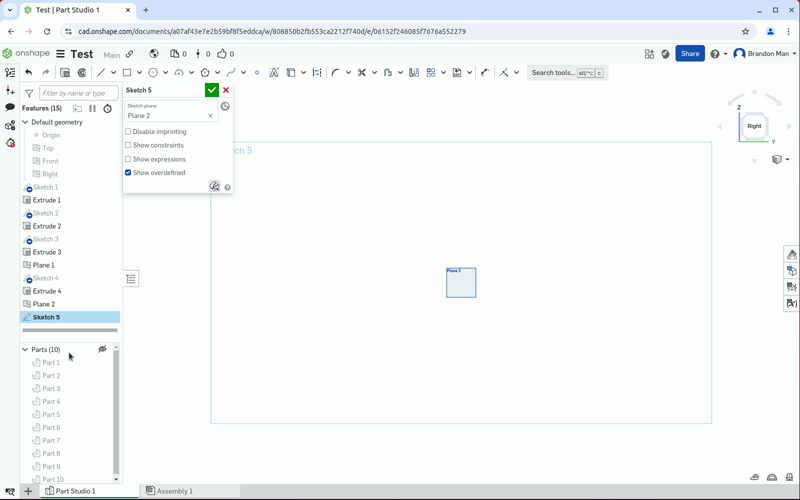
key(c)
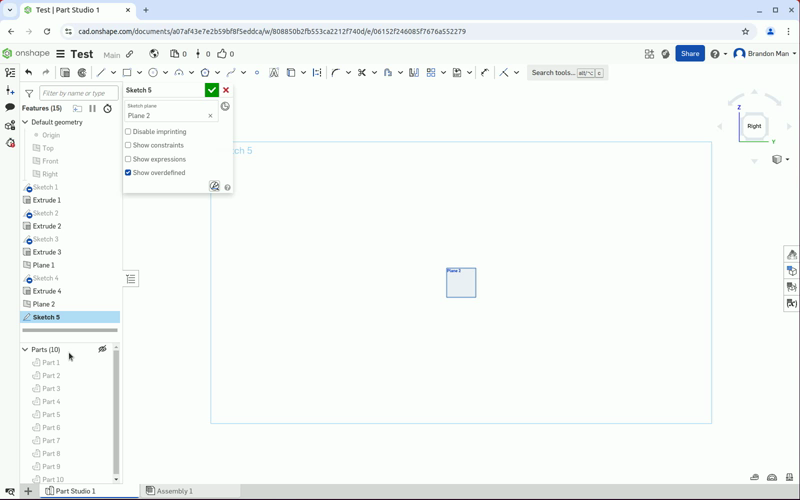
key_down(shift)
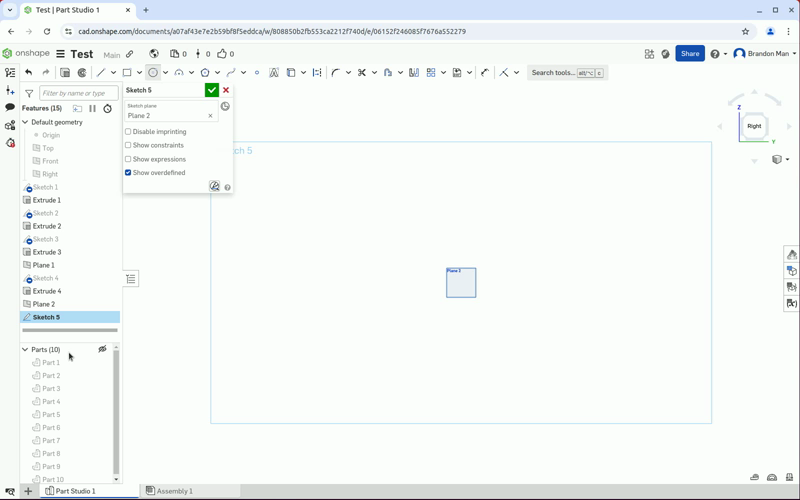
mouse_move(500, 276)
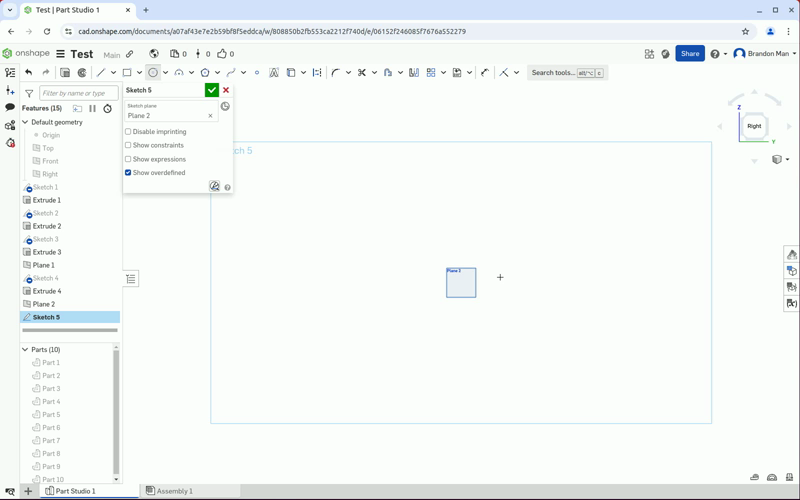
click(500, 276)
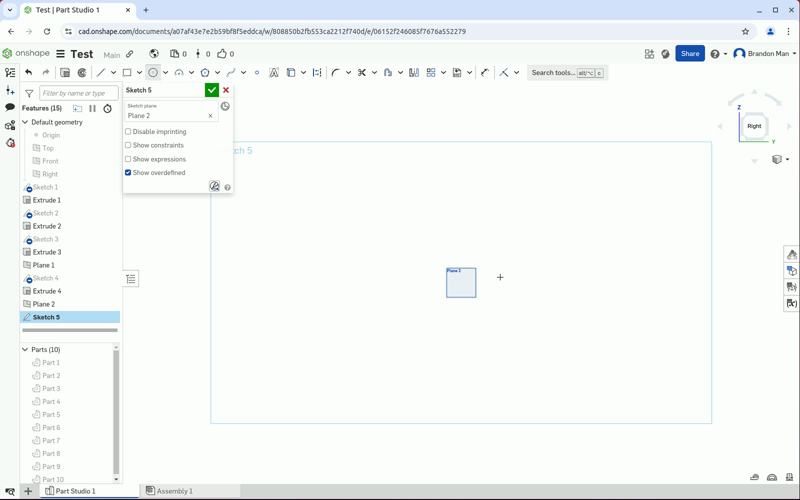
key_up(shift)
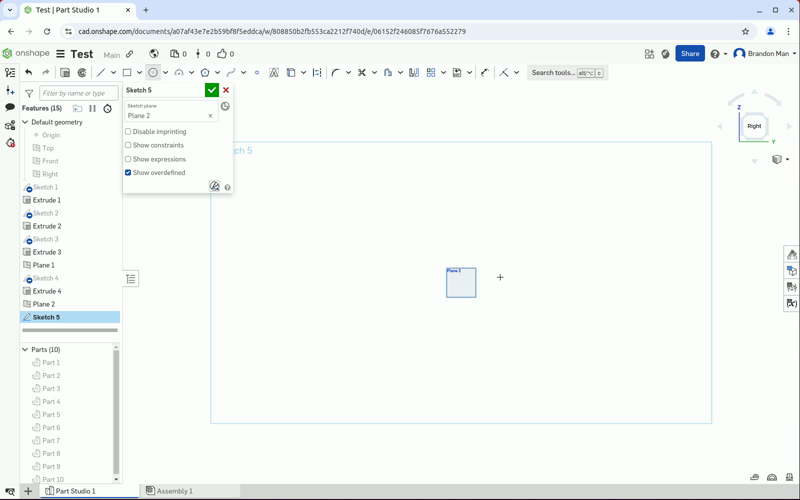
mouse_move(505, 276)
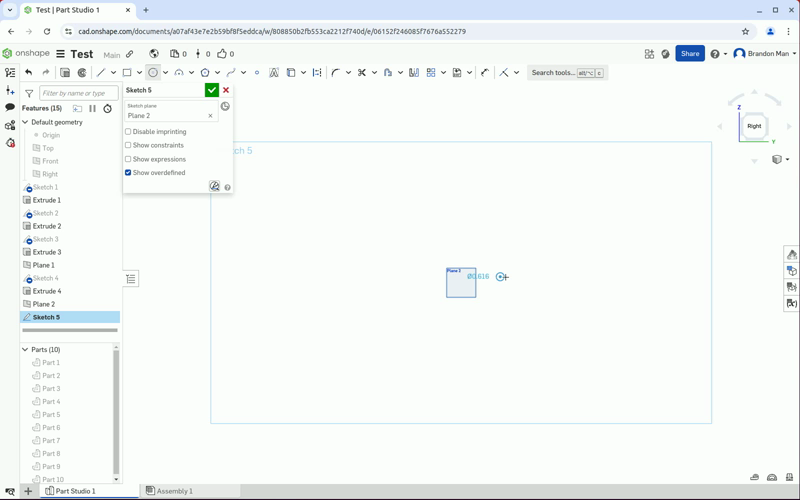
click(505, 276)
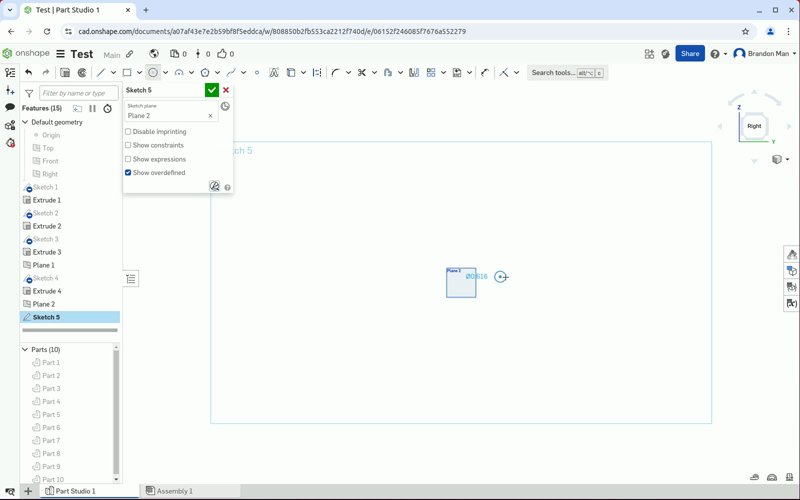
key(esc)
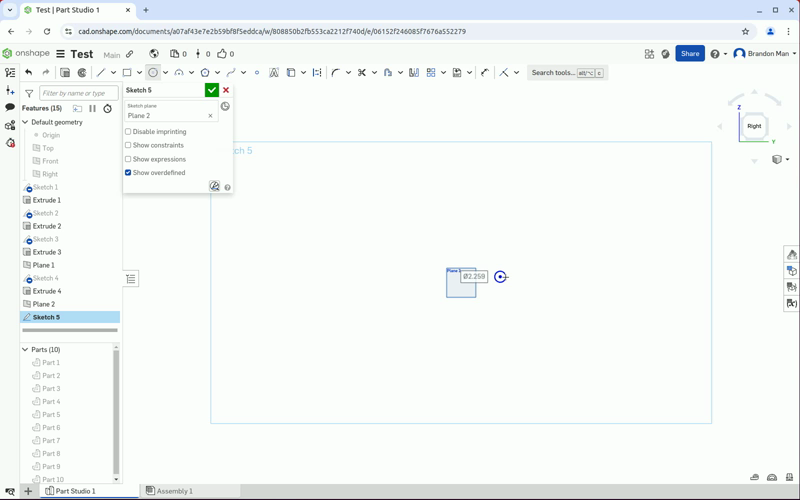
mouse_move(497, 280)
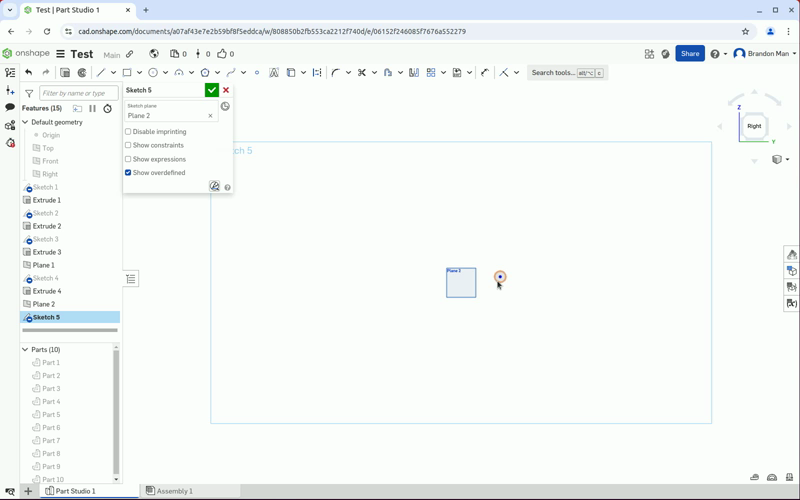
scroll(6)
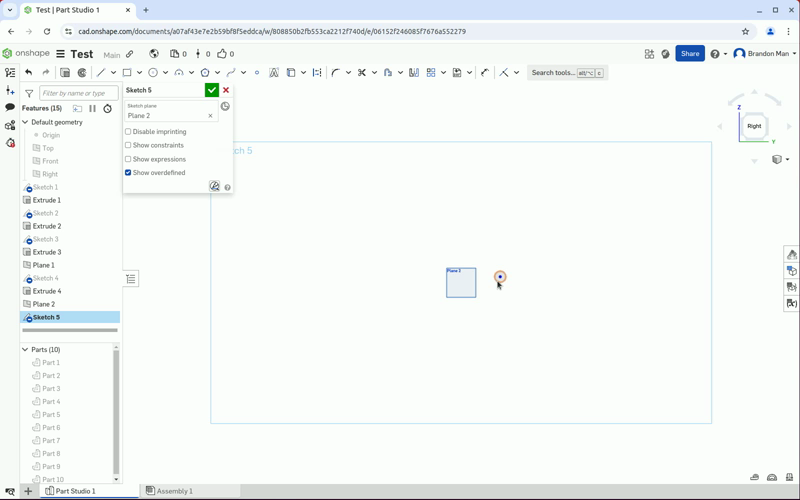
scroll(6)
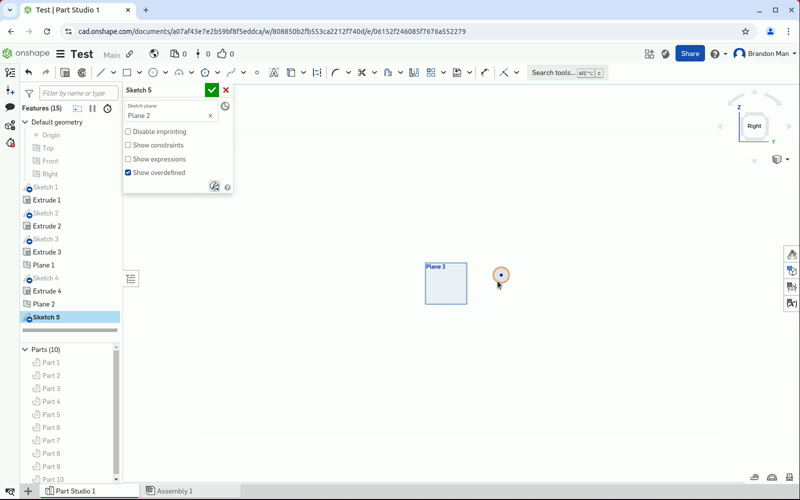
scroll(6)
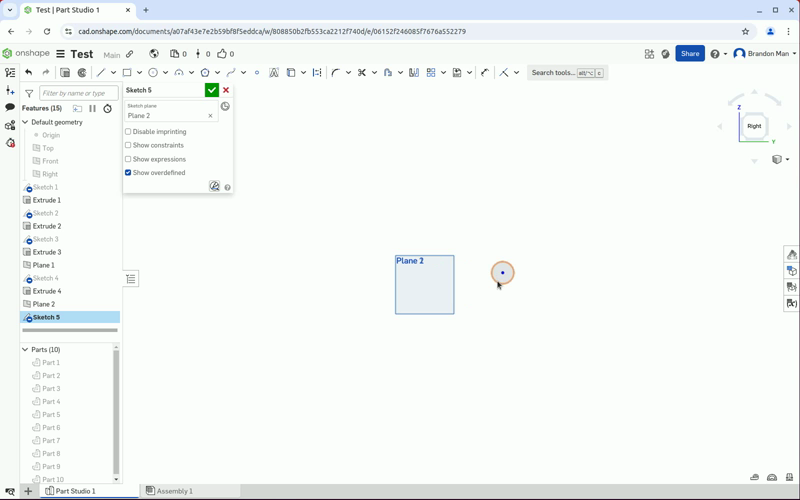
scroll(6)
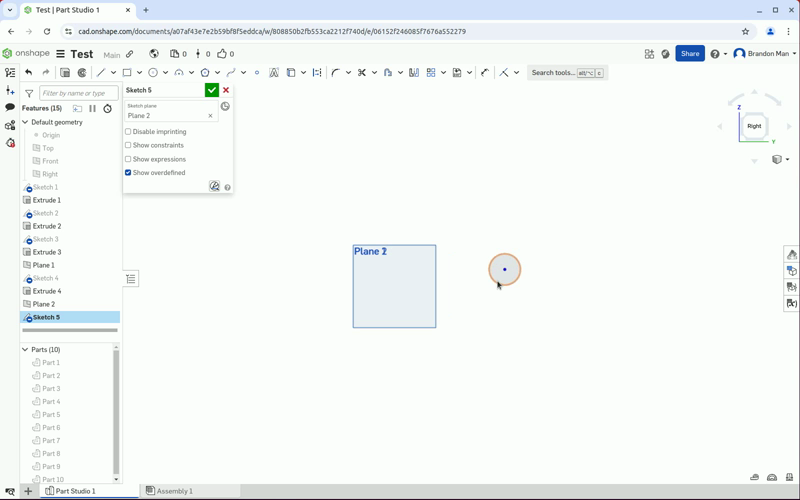
scroll(6)
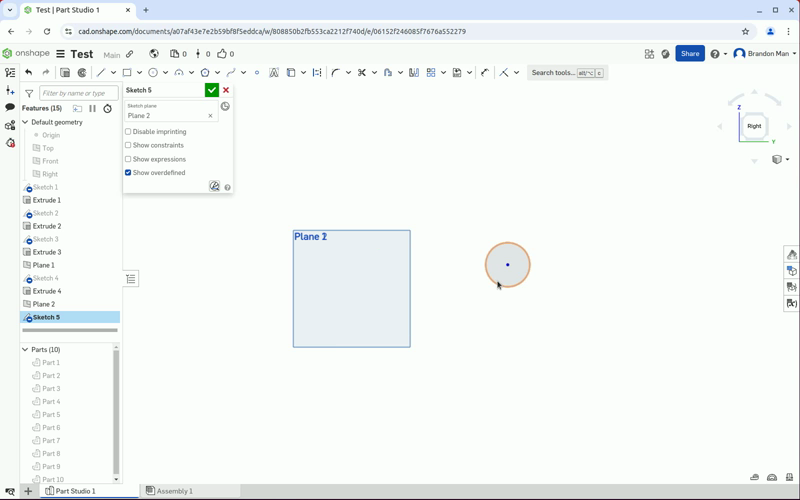
scroll(6)
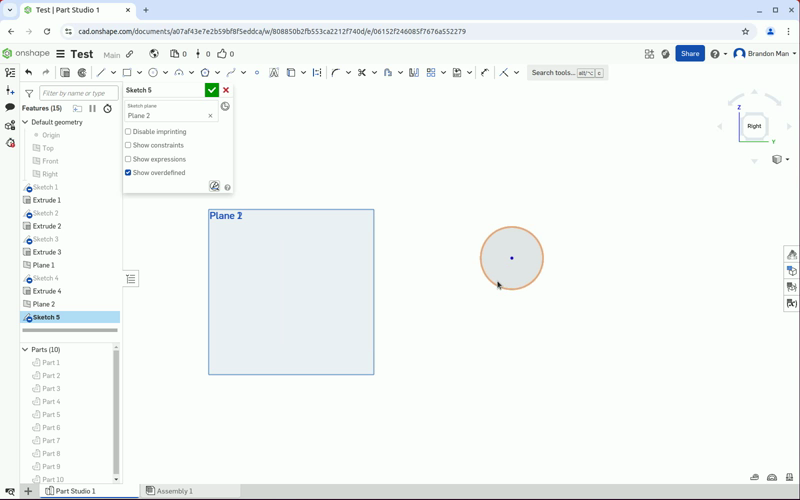
scroll(6)
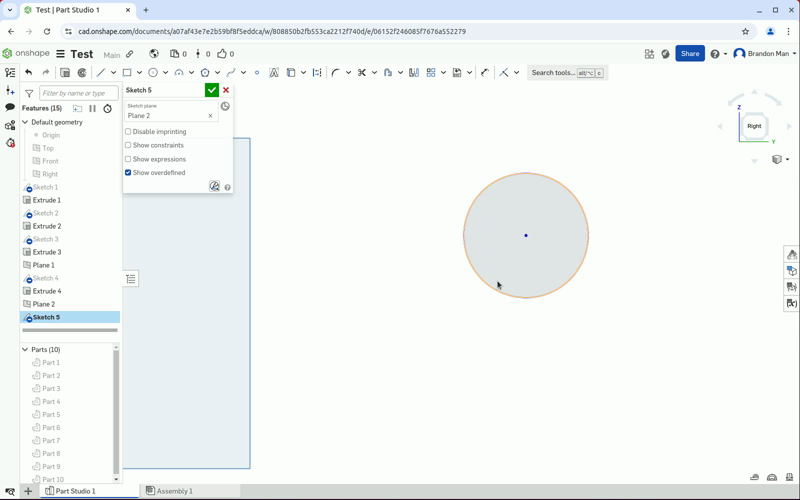
click(497, 280)
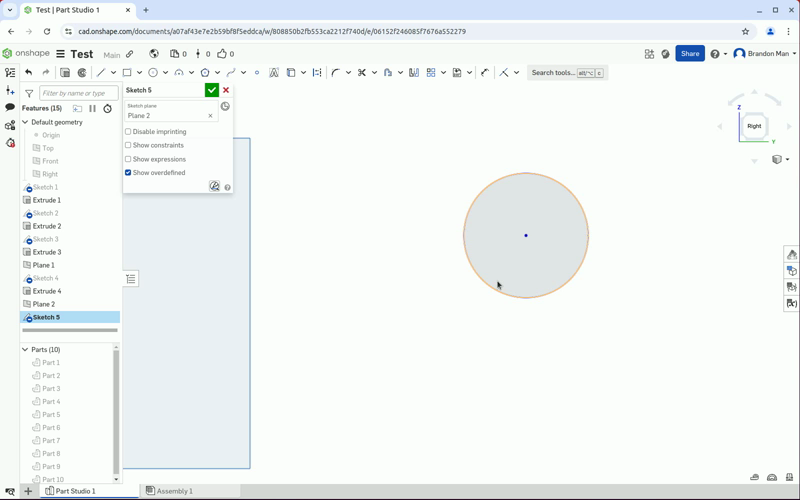
scroll(-6)
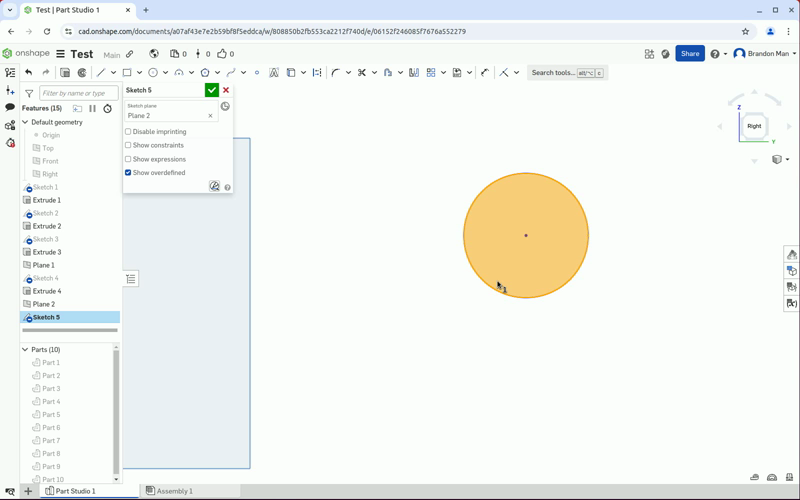
scroll(-6)
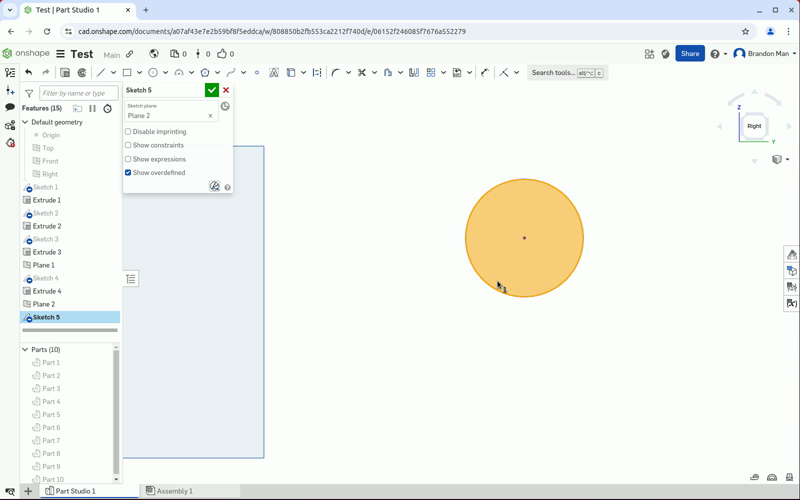
scroll(-6)
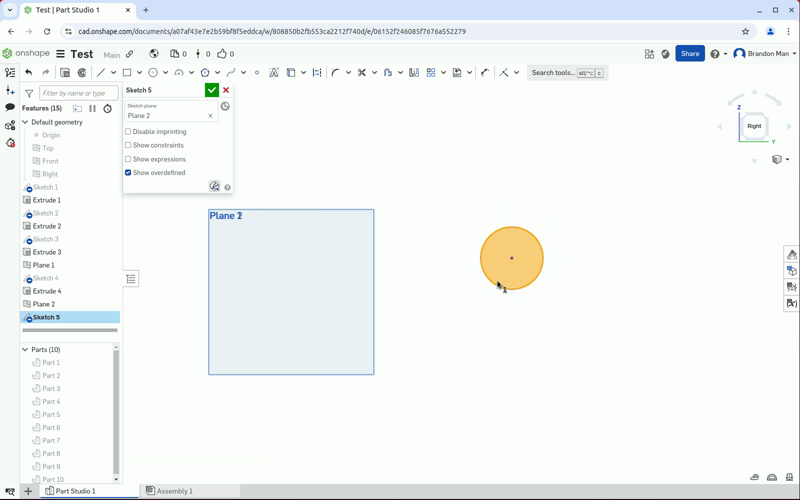
scroll(-6)
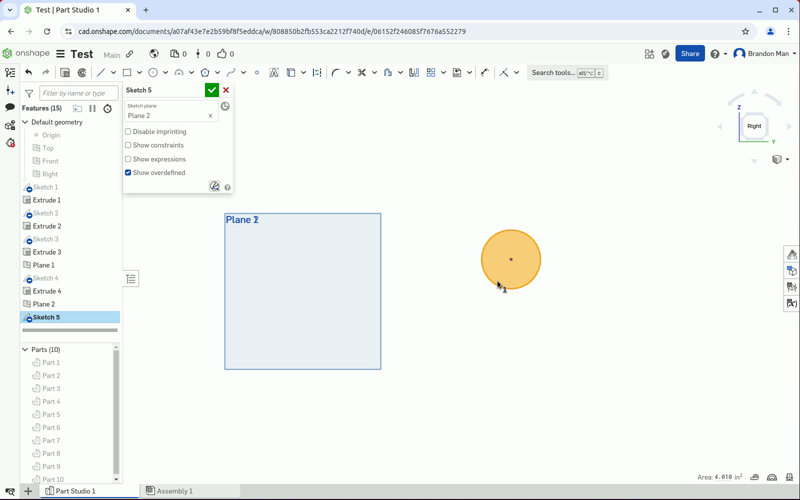
scroll(-6)
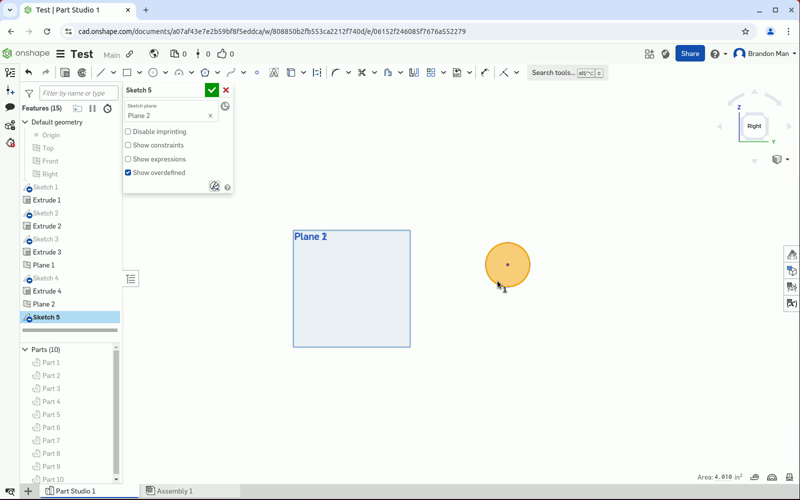
scroll(-6)
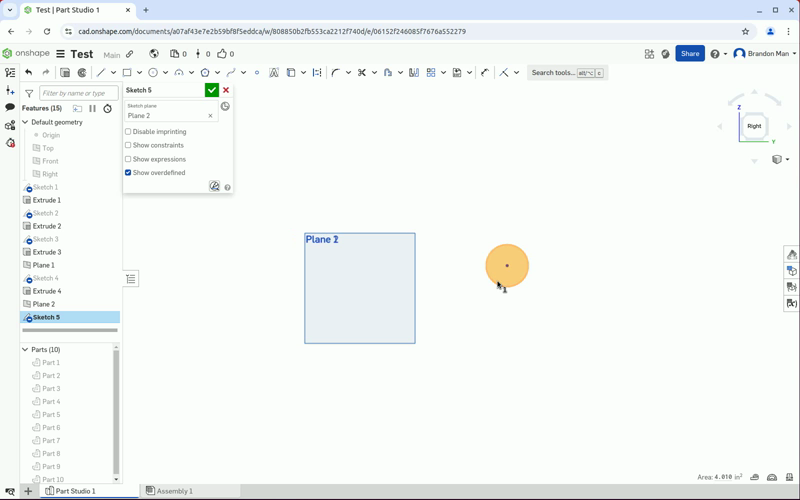
scroll(-6)
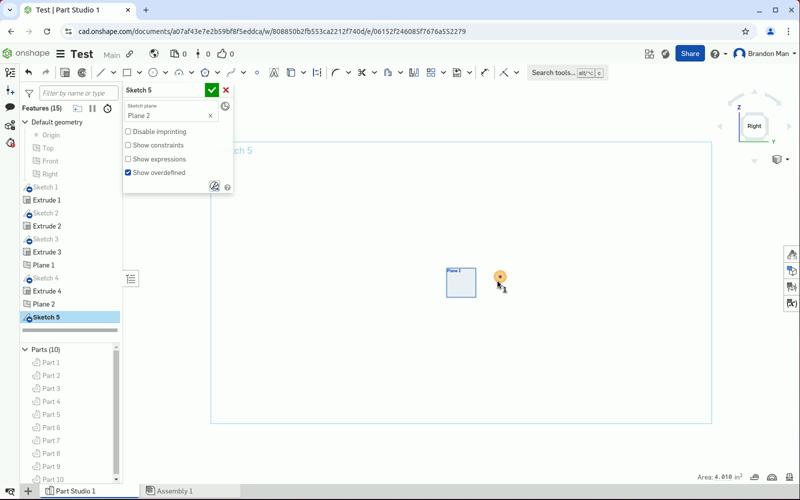
mouse_move(69, 352)
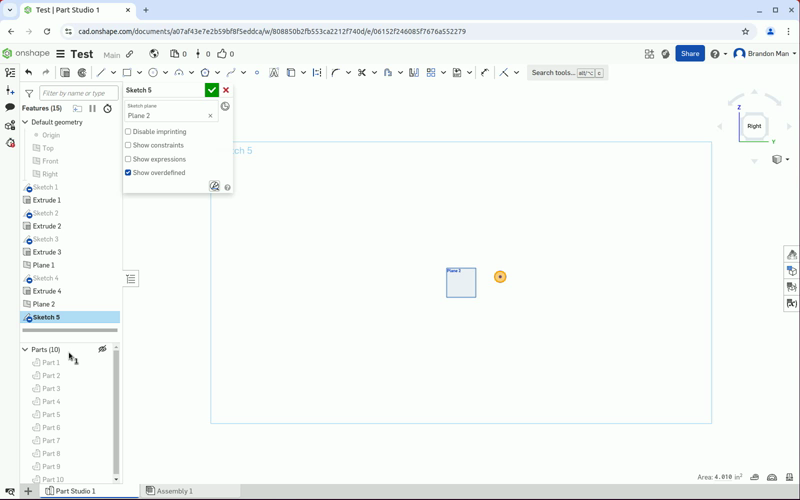
key(shift+y)
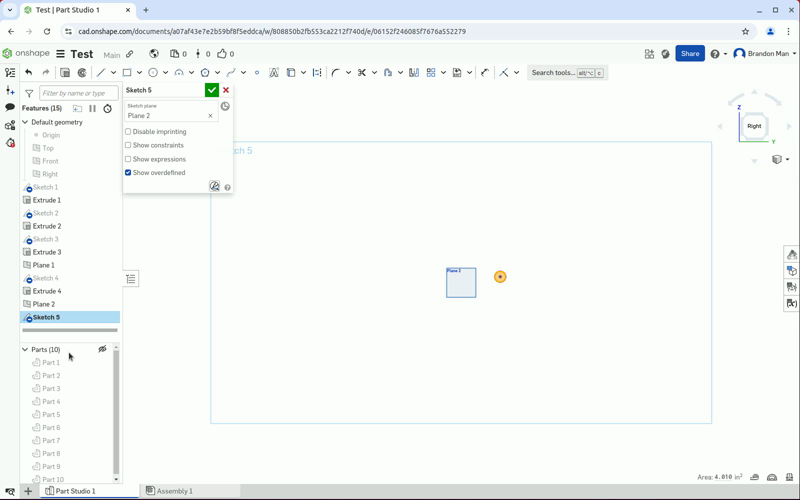
key(shift+e)
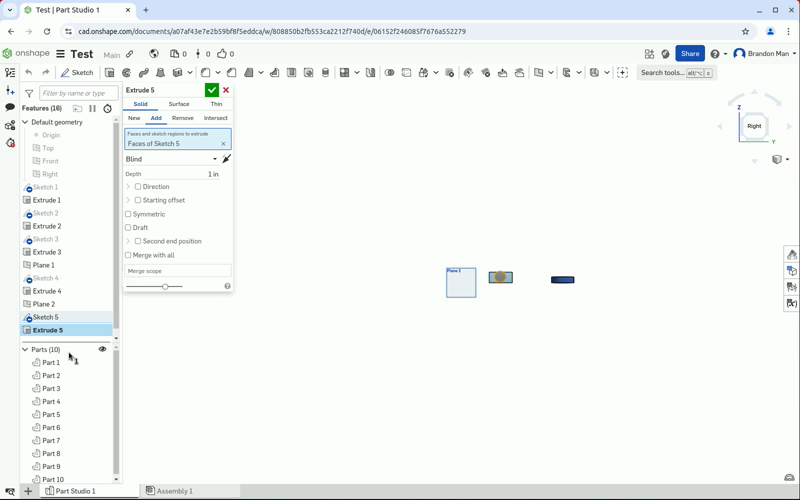
mouse_move(143, 106)
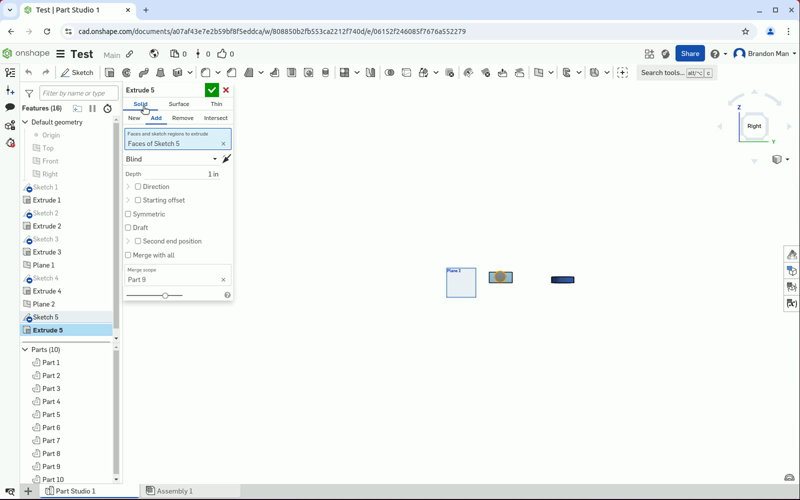
click(143, 106)
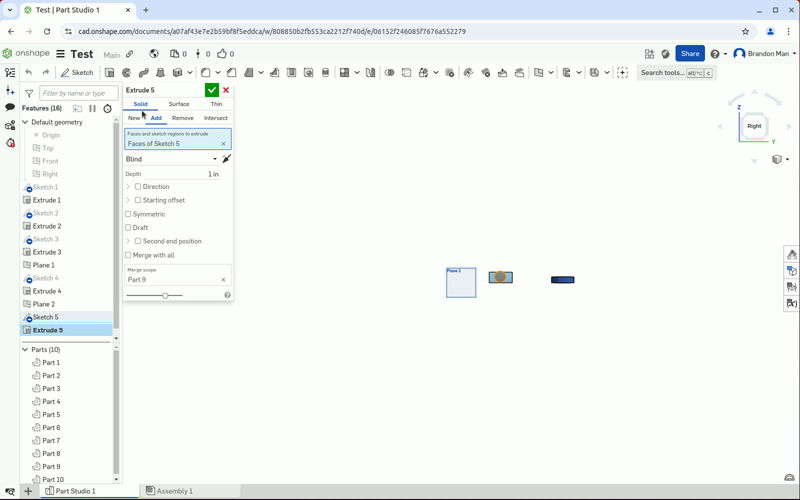
mouse_move(137, 120)
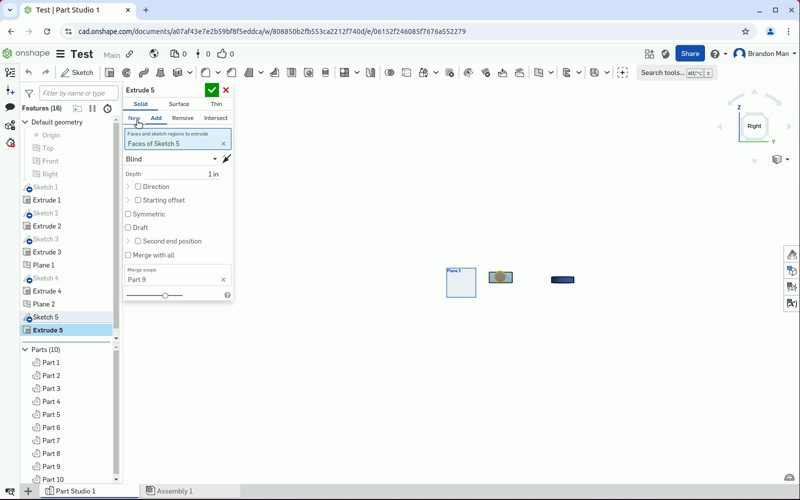
click(137, 120)
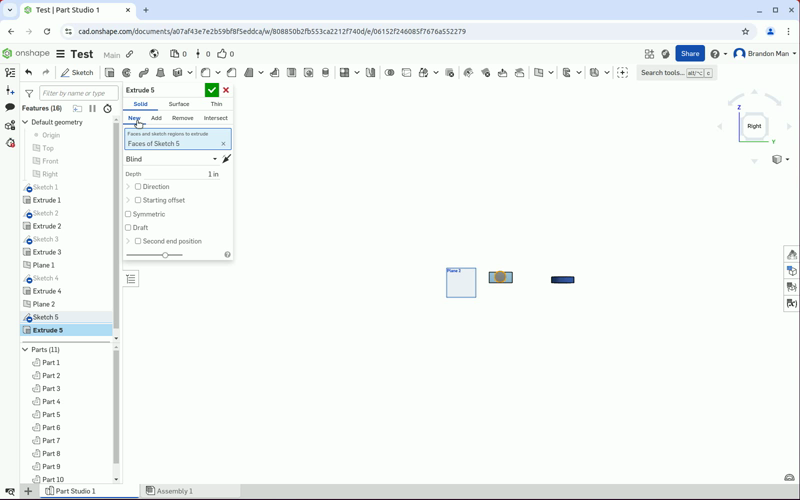
key(tab, 4)
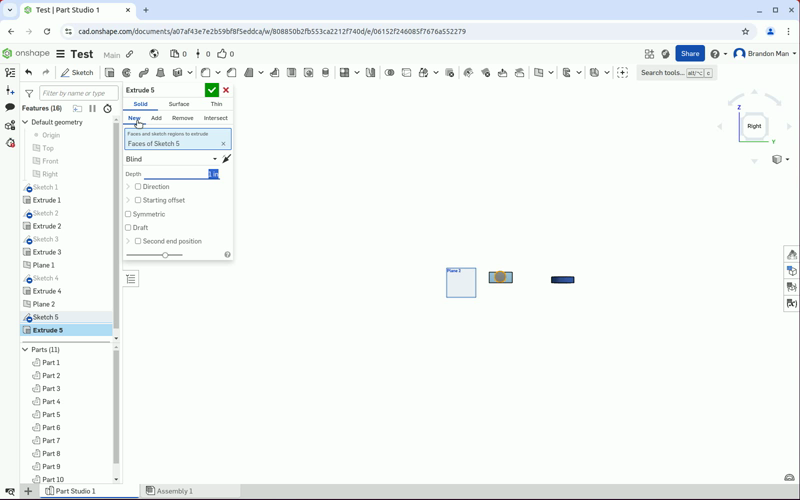
text(1.204)
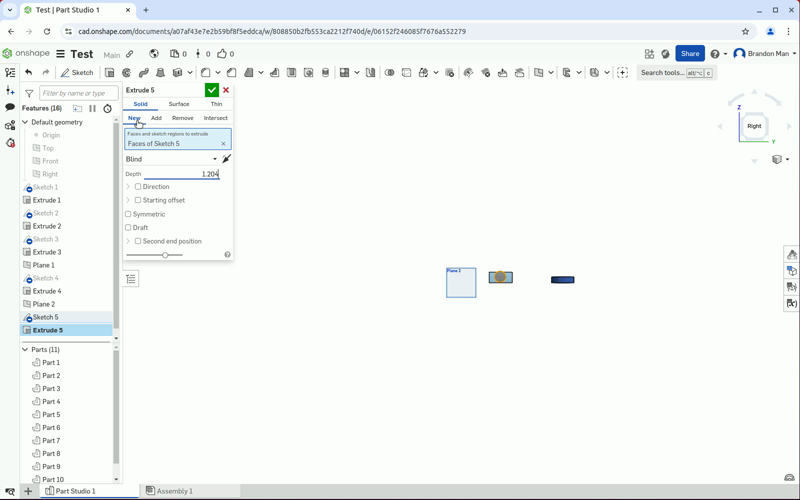
key(enter)
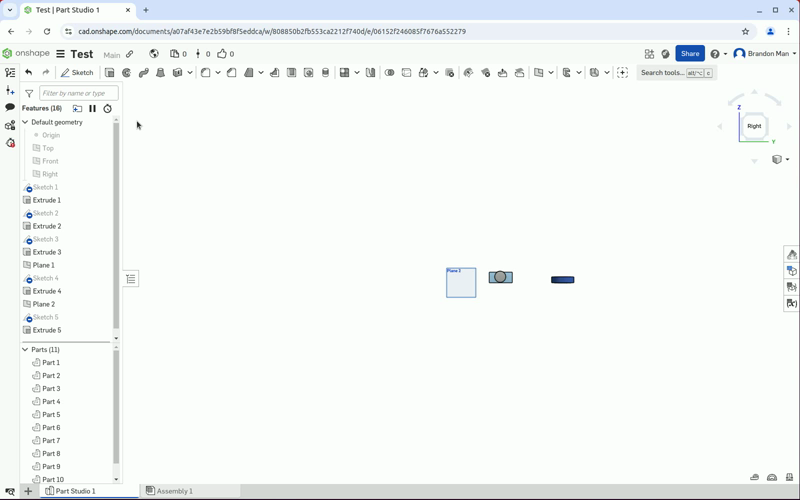
key(shift+h)
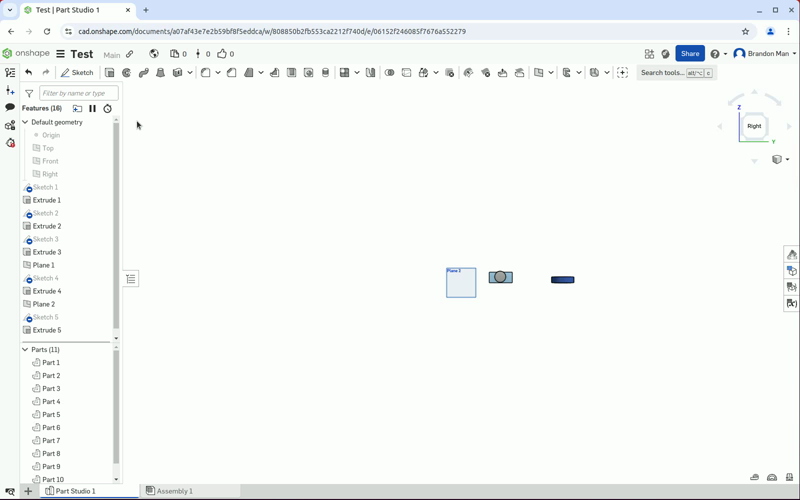
key(shift+h)
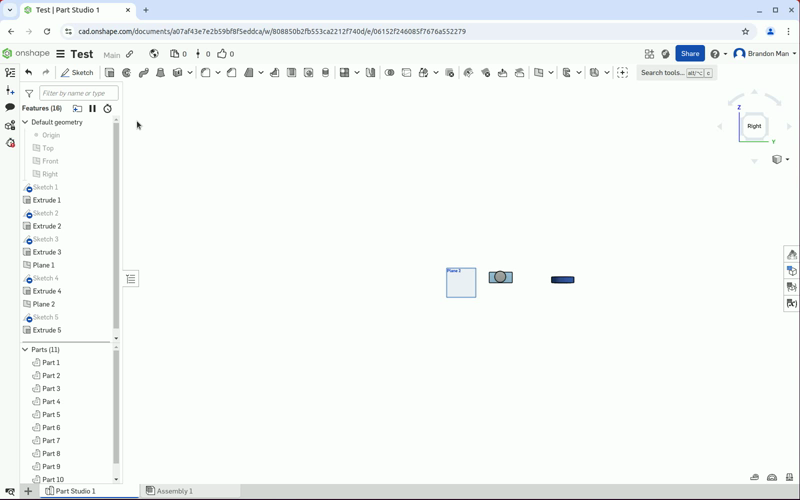
key(shift+7)
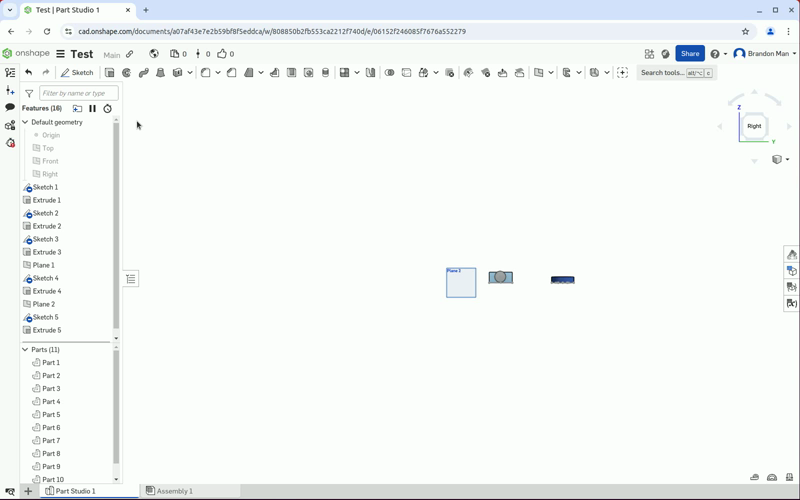
key(right, 2)
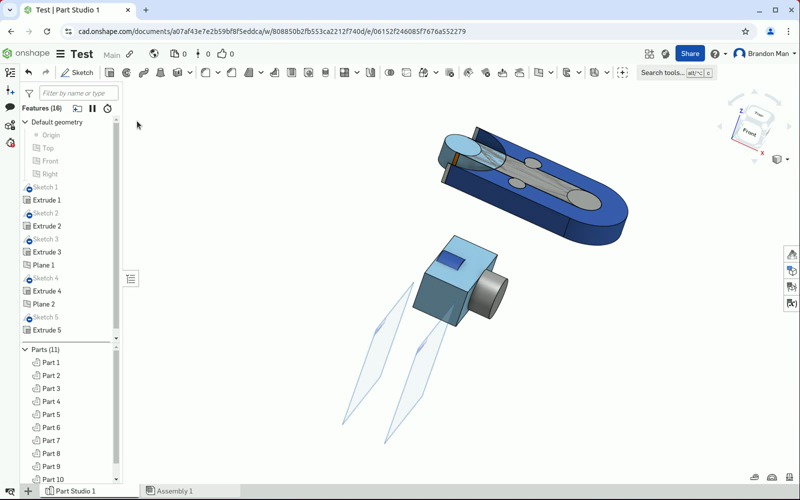
key(down, 2)
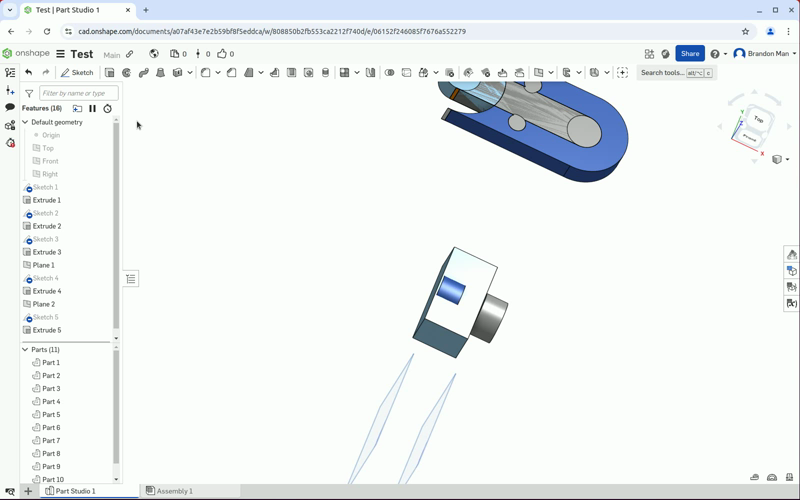
key(up, 2)
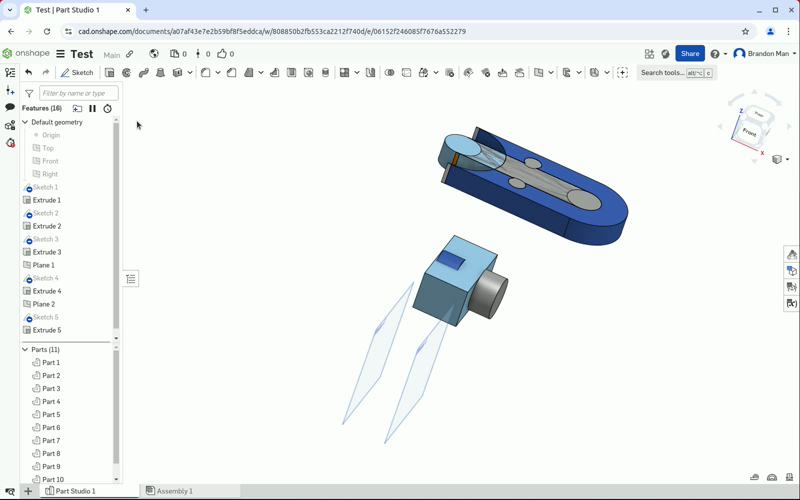
key(left, 2)
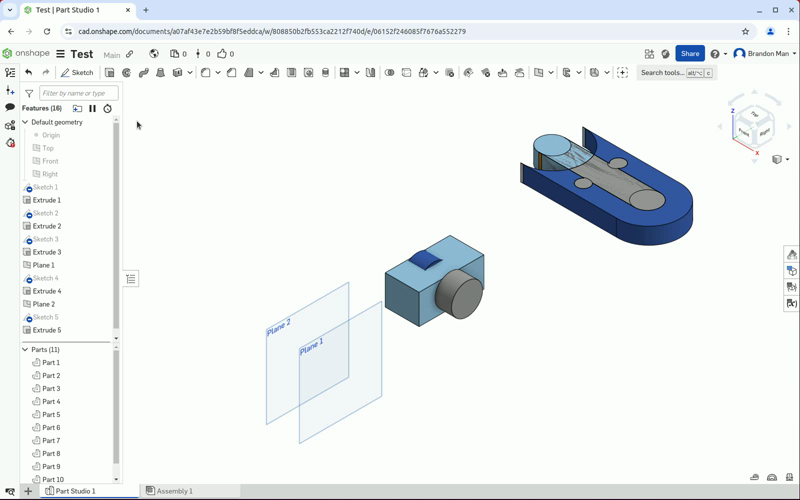
mouse_move(69, 189)
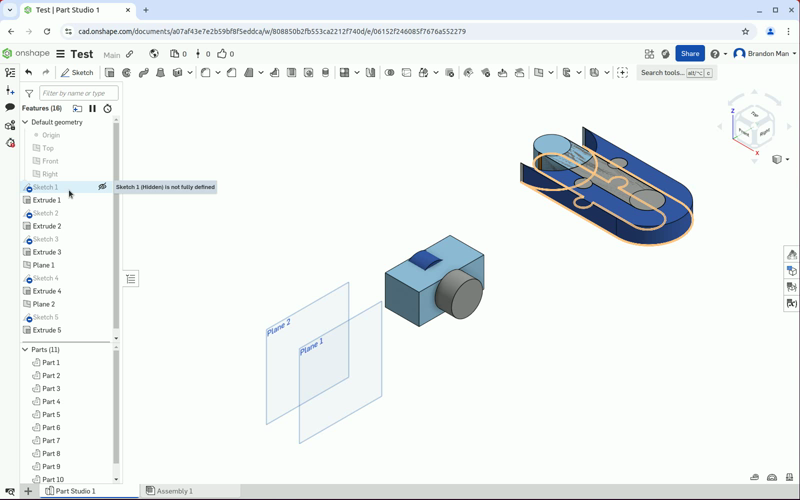
click(69, 189)